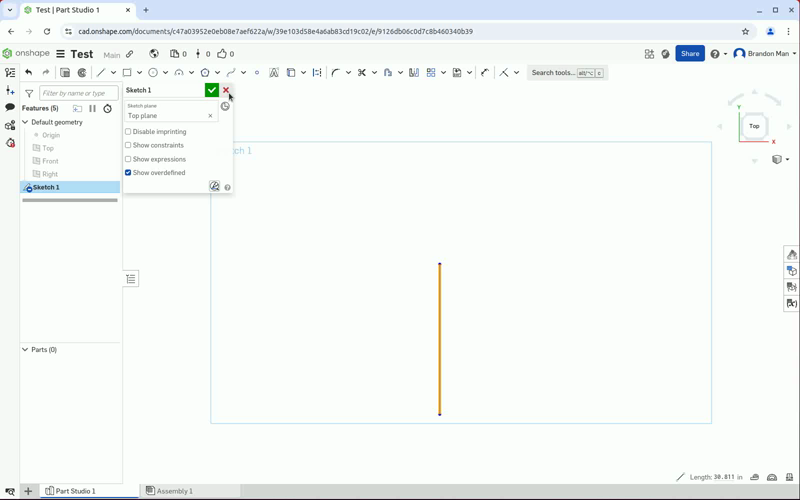
key(shift+h)
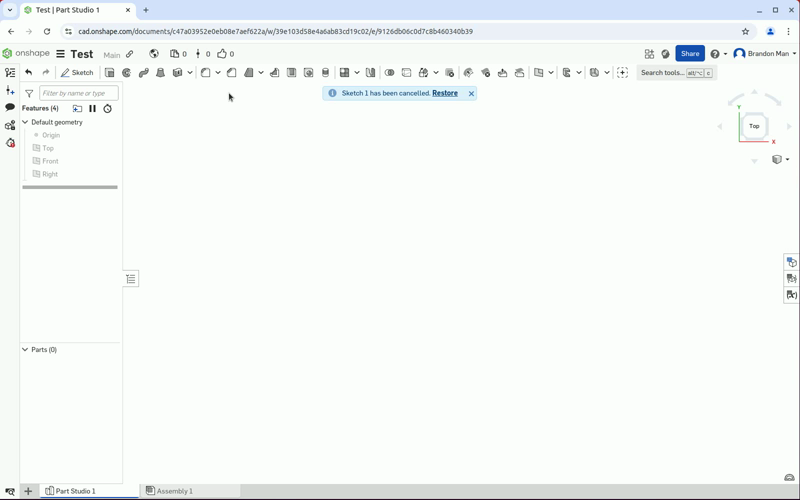
mouse_move(73, 352)
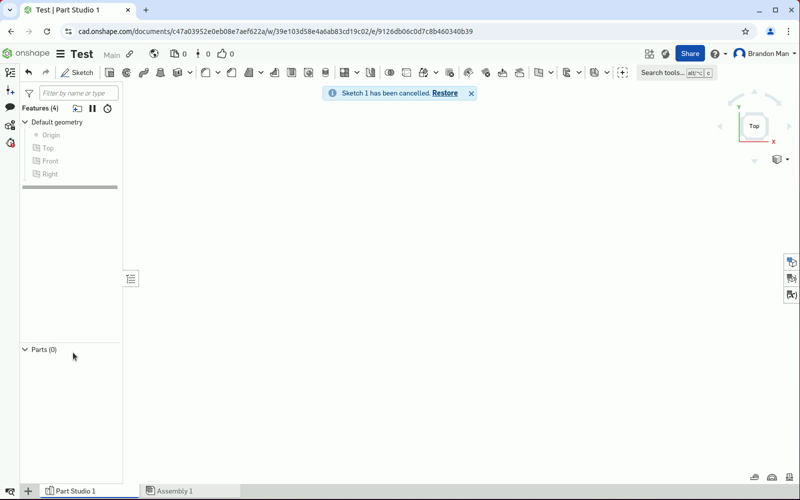
key(y)
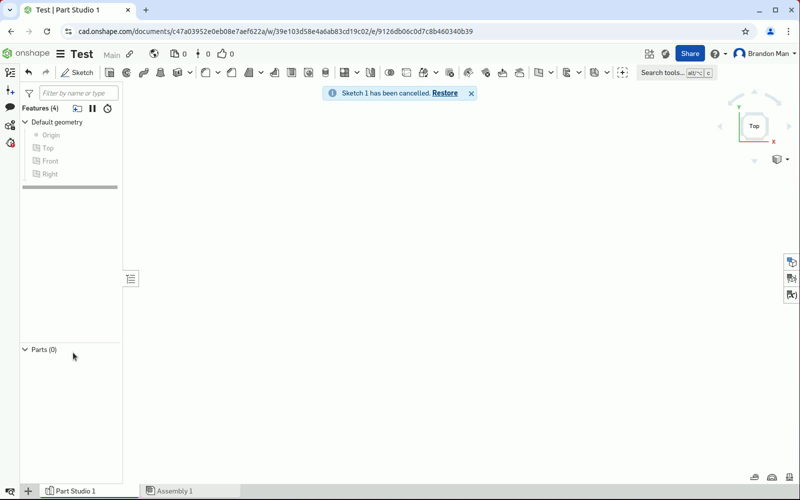
key(shift+p)
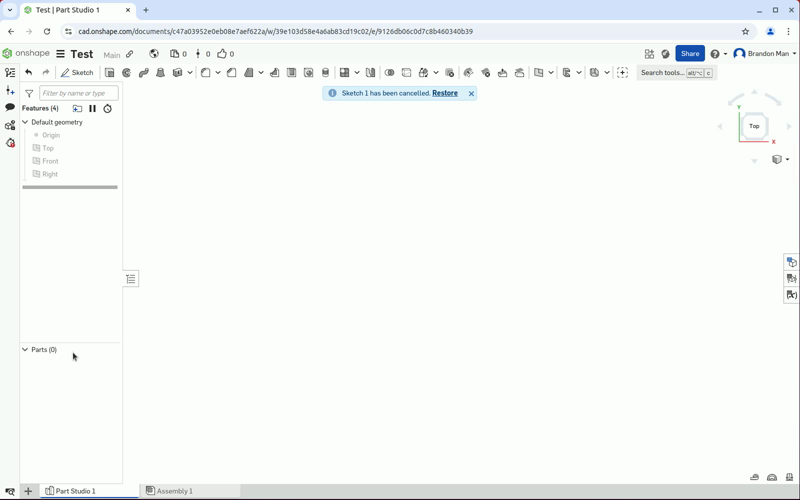
key(space)
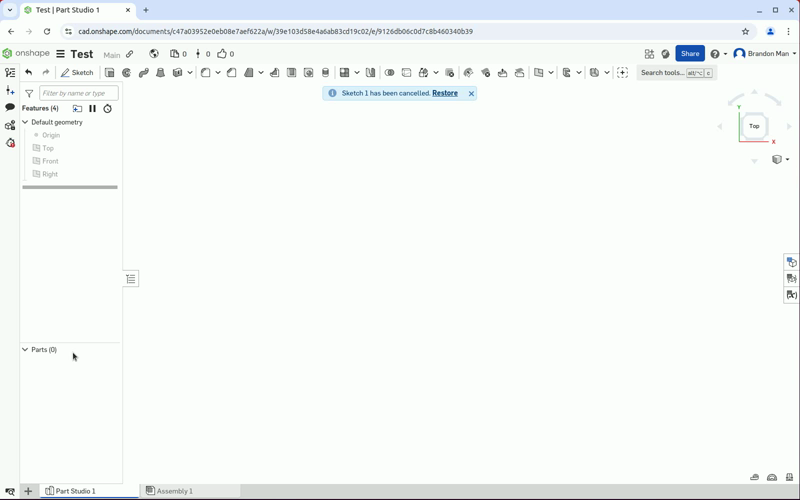
key_down(shift)
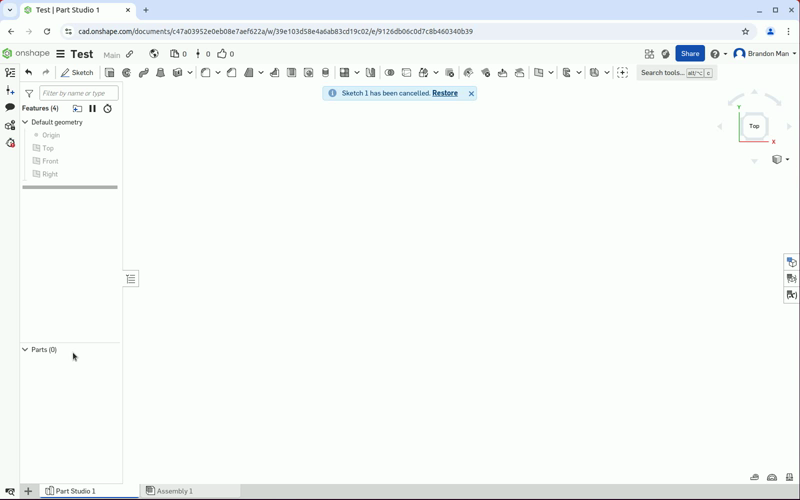
key(up)
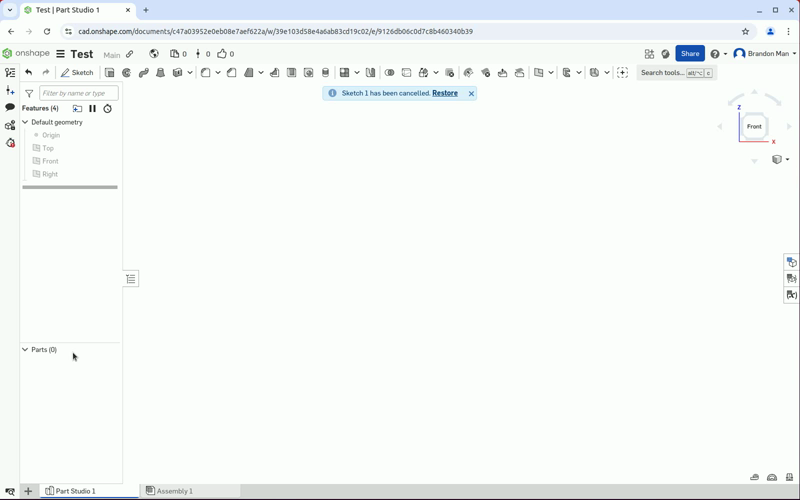
key_up(shift)
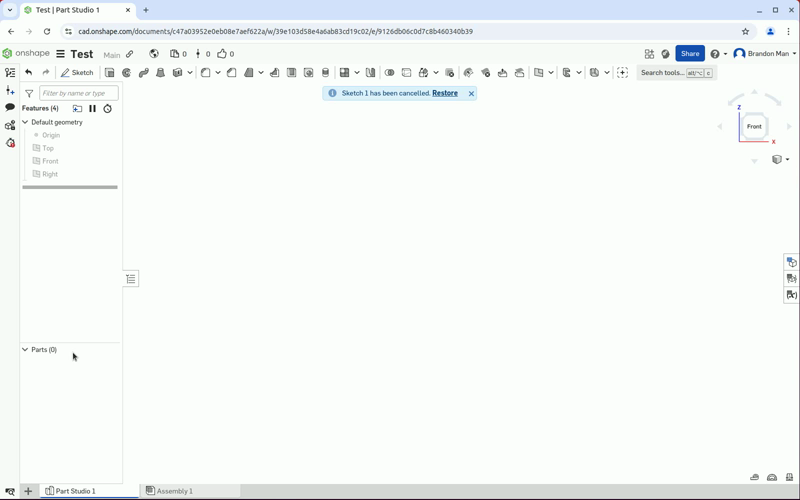
mouse_move(73, 352)
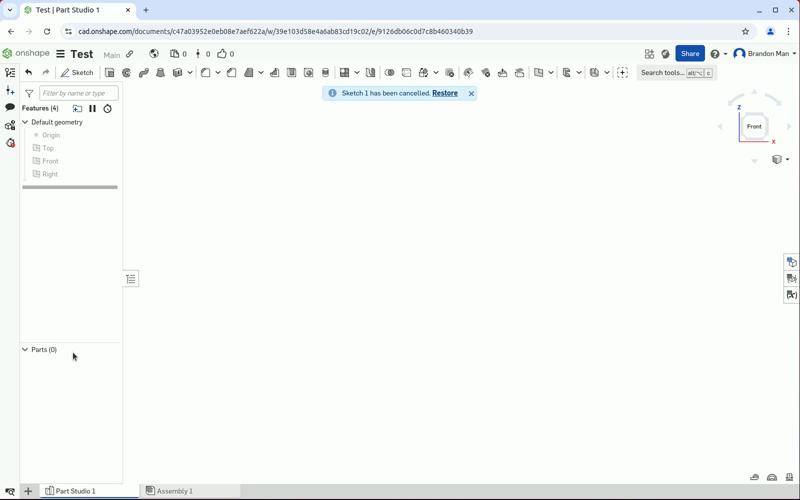
key(shift+y)
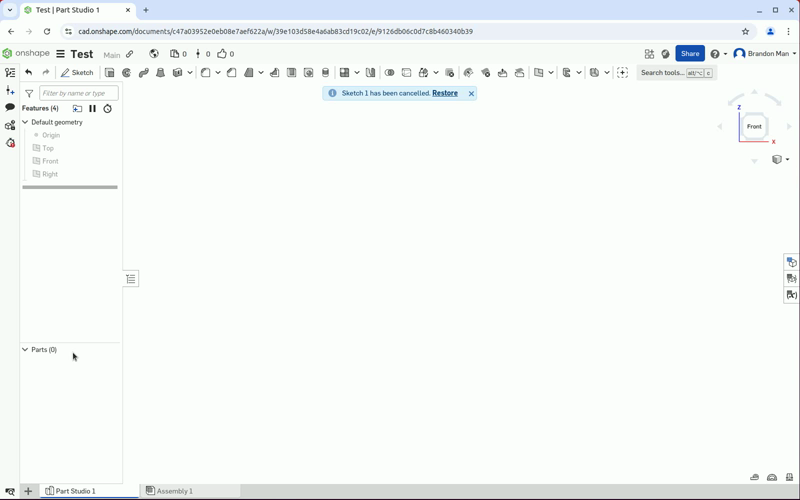
key(shift+s)
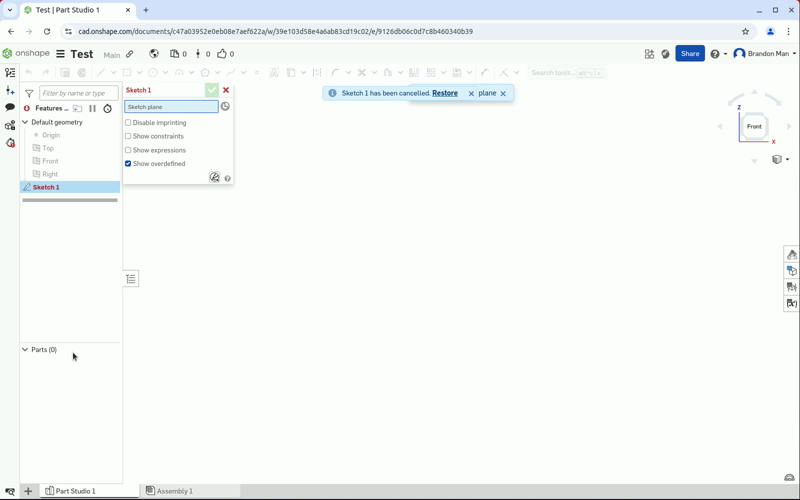
mouse_move(73, 163)
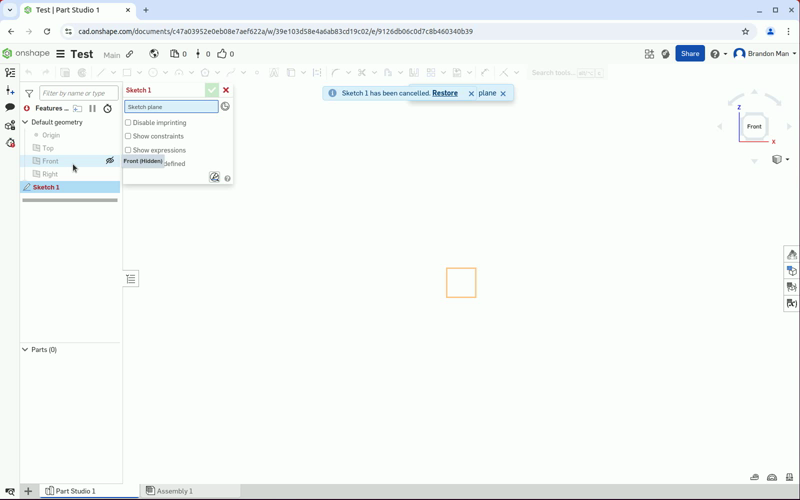
click(73, 163)
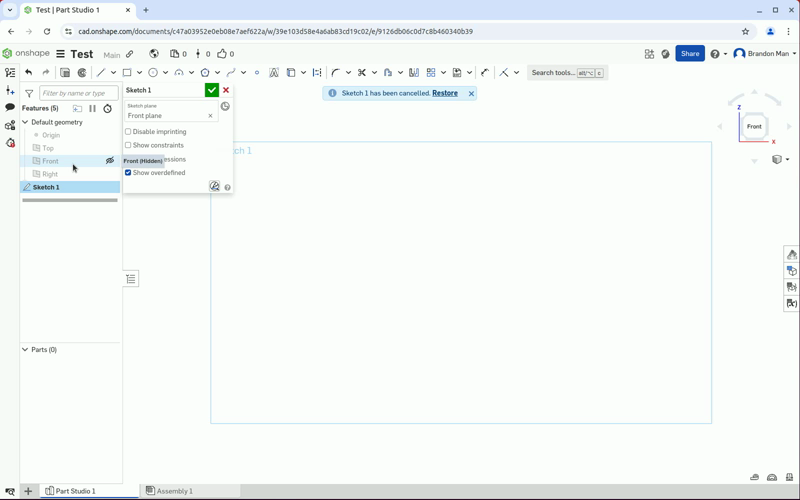
mouse_move(73, 352)
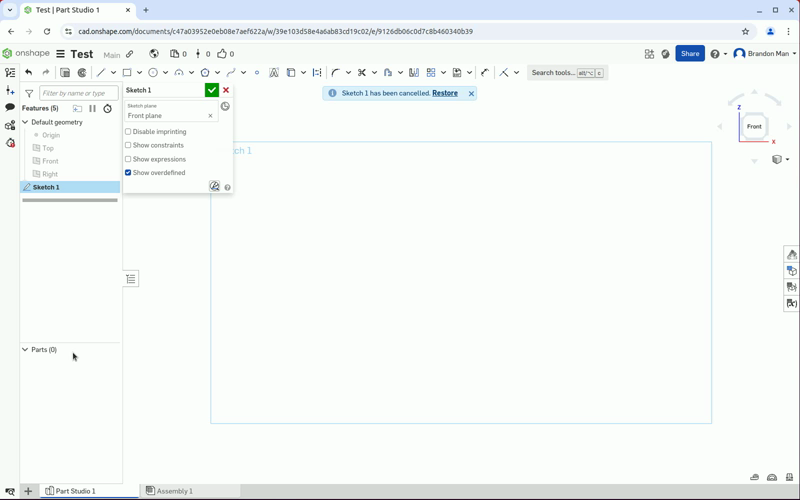
key(y)
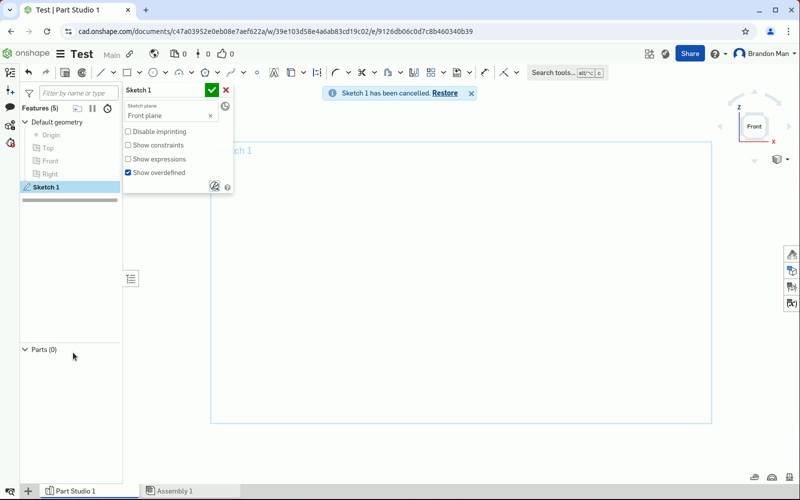
key(c)
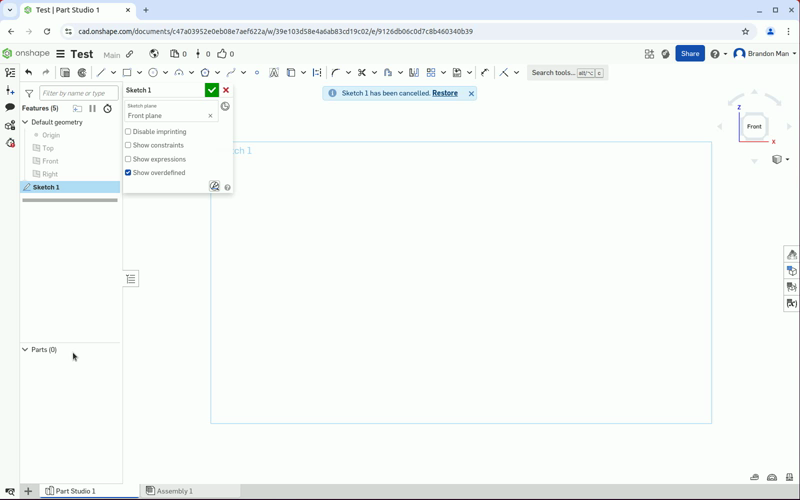
key_down(shift)
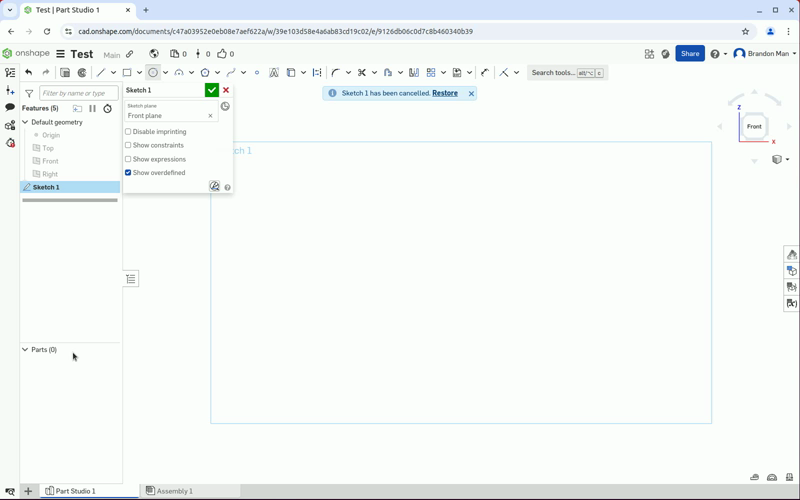
mouse_move(460, 204)
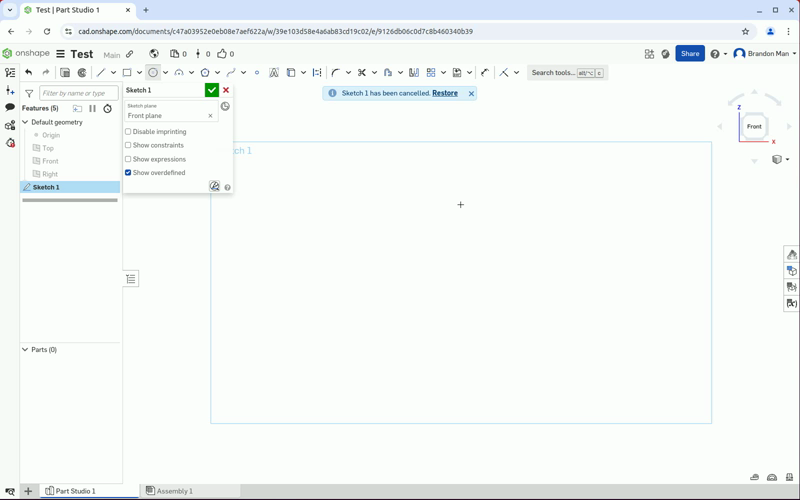
click(460, 204)
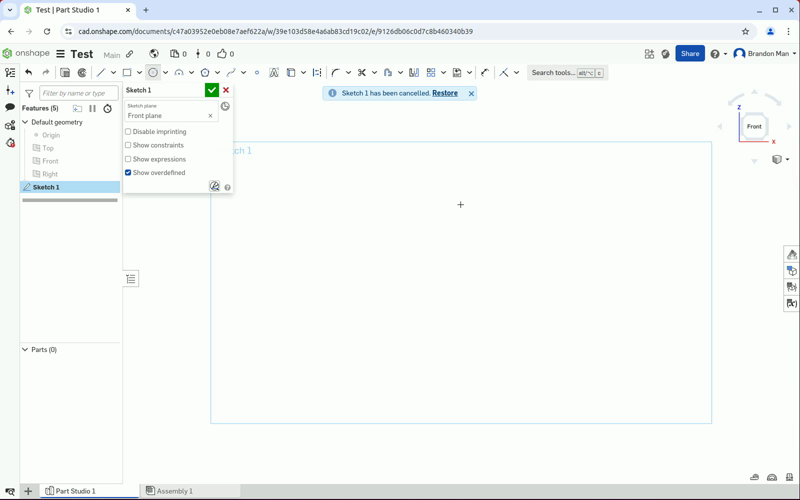
key_up(shift)
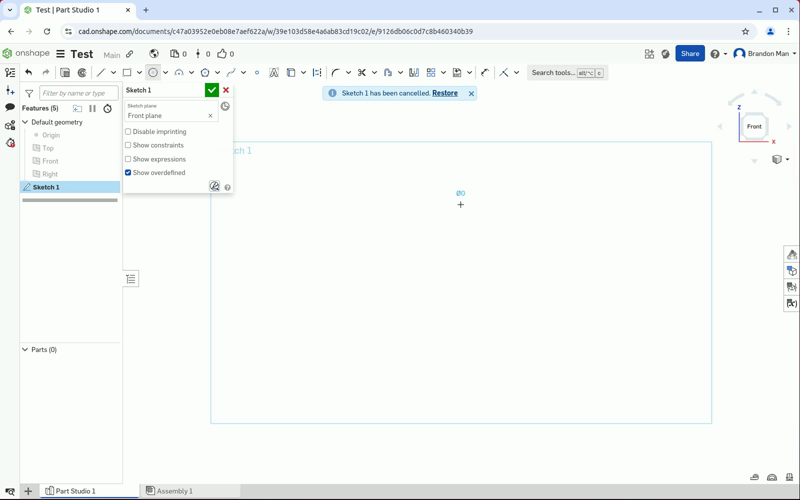
mouse_move(475, 204)
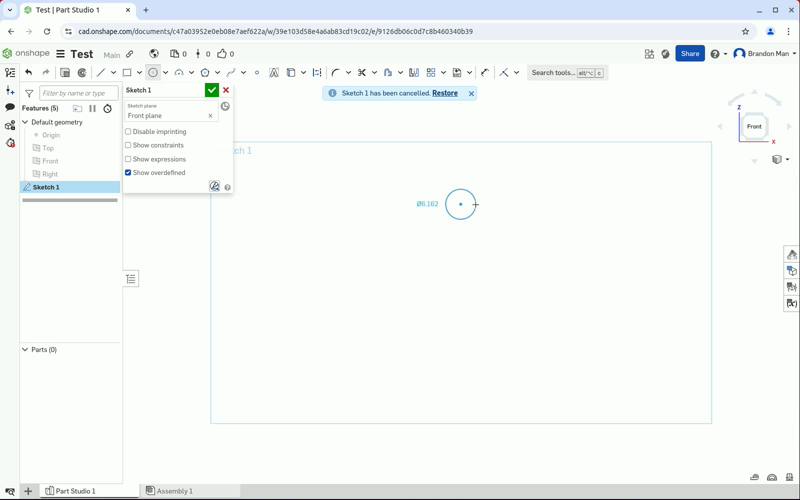
click(475, 204)
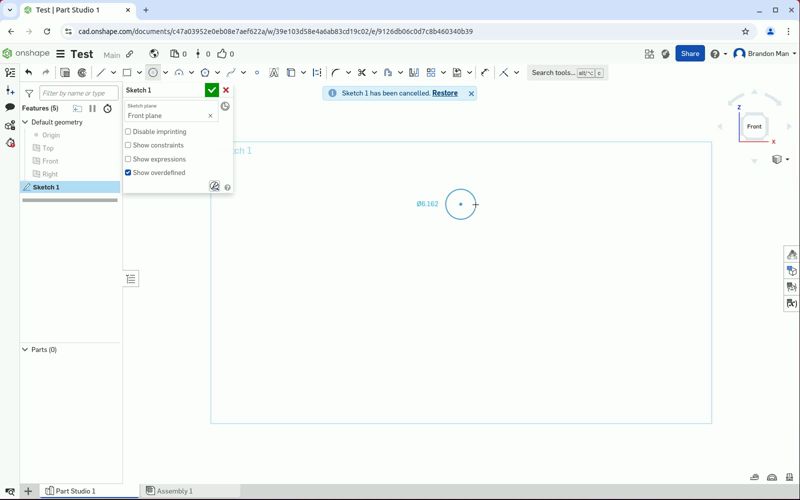
key(esc)
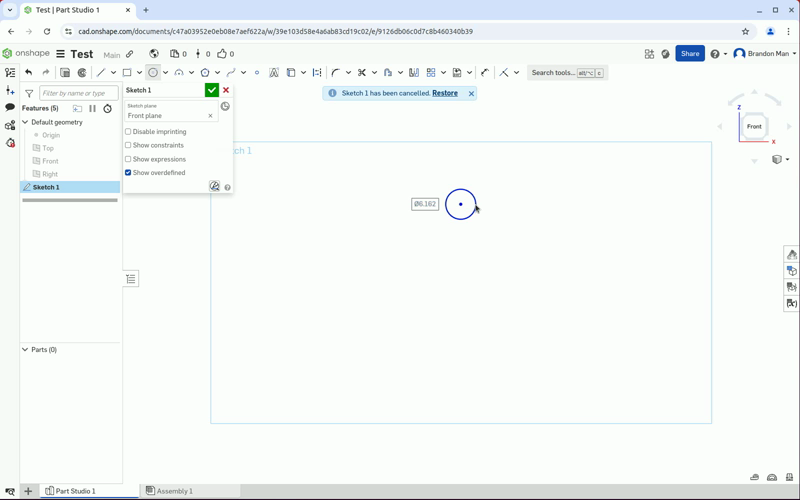
key(c)
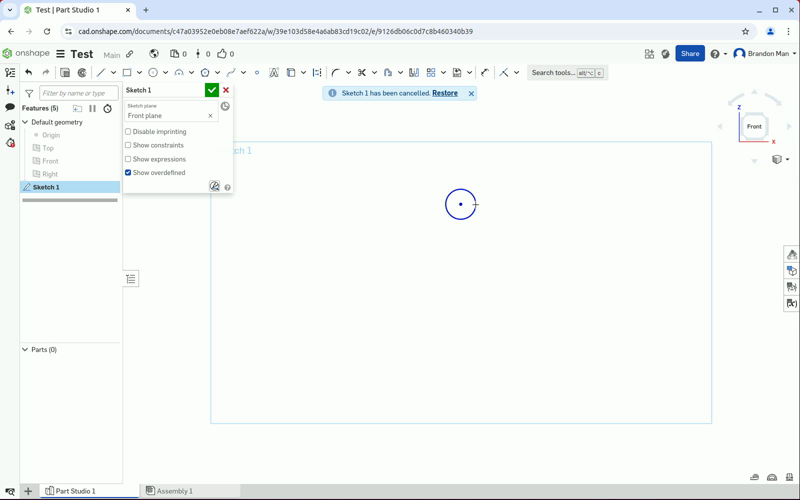
key_down(shift)
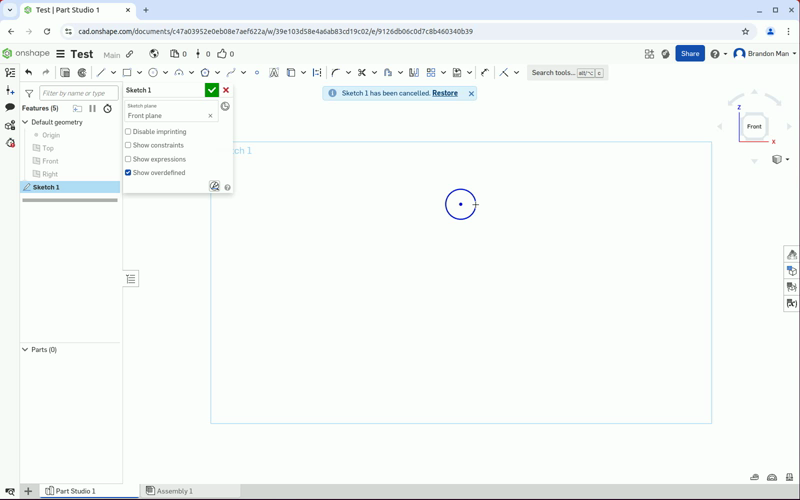
mouse_move(460, 204)
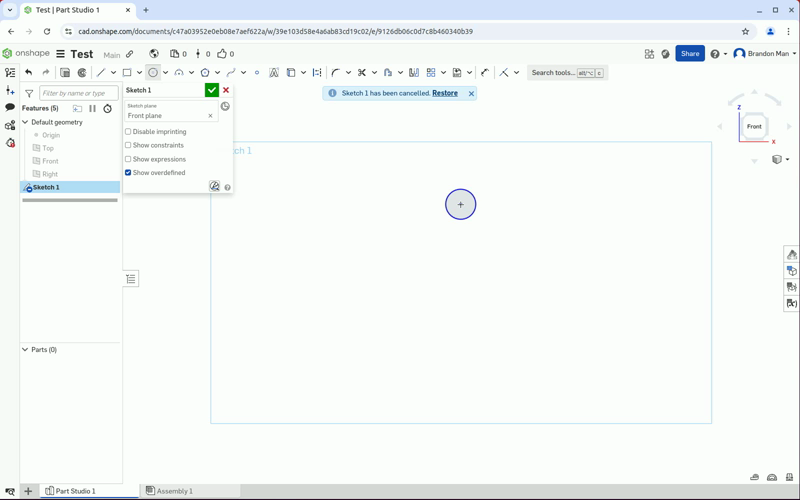
click(460, 204)
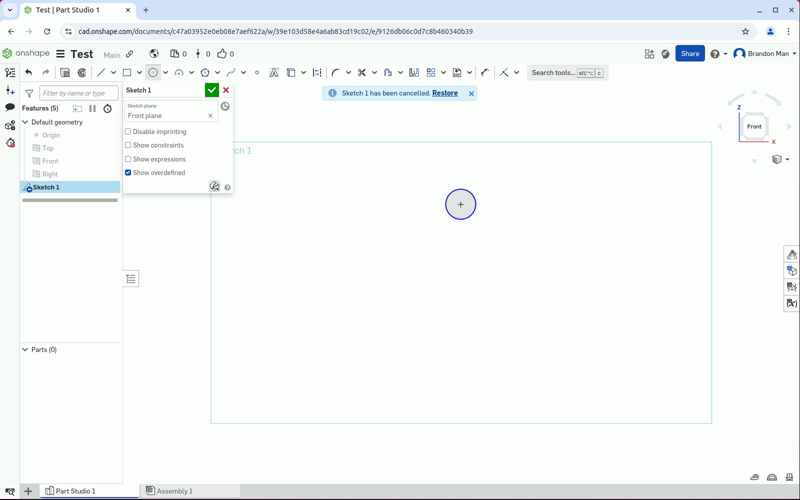
key_up(shift)
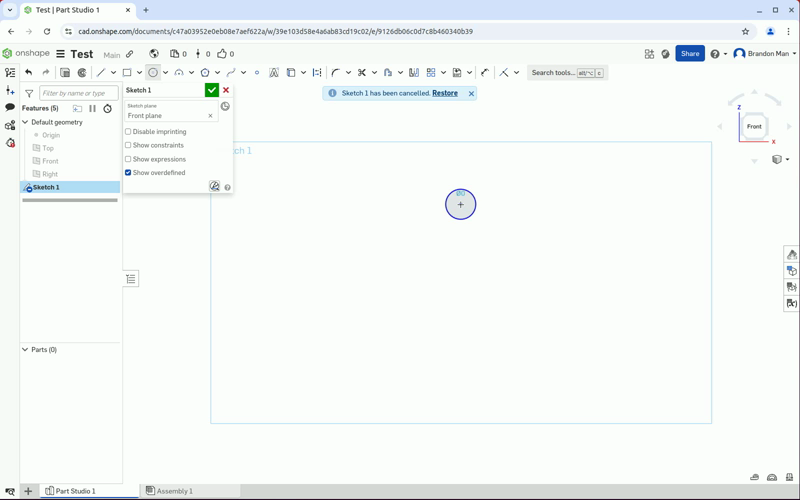
mouse_move(463, 204)
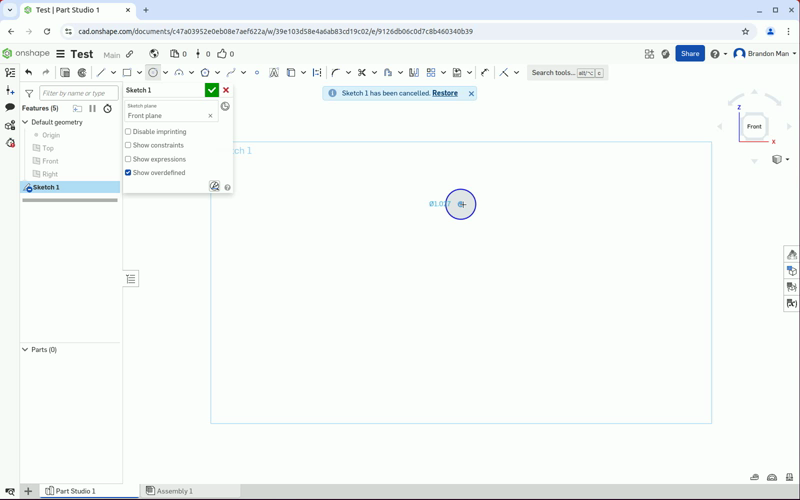
scroll(6)
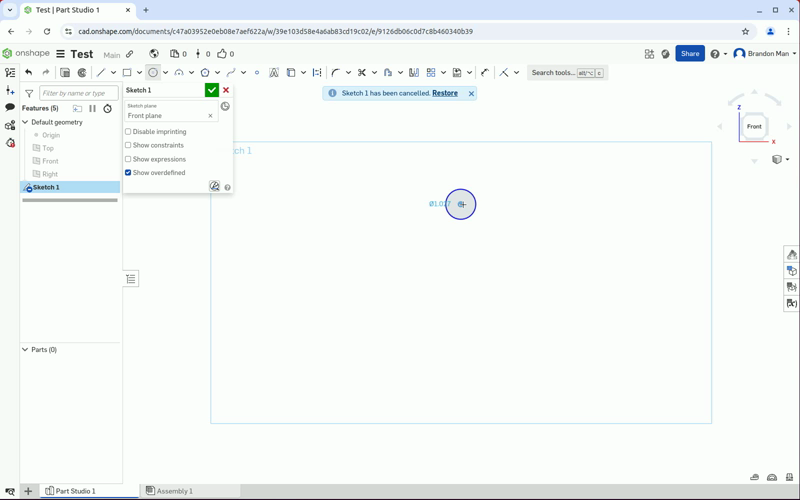
scroll(6)
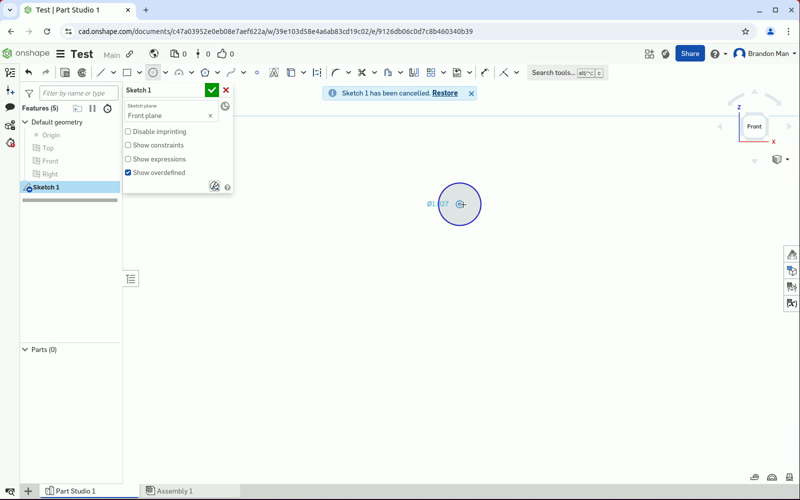
scroll(6)
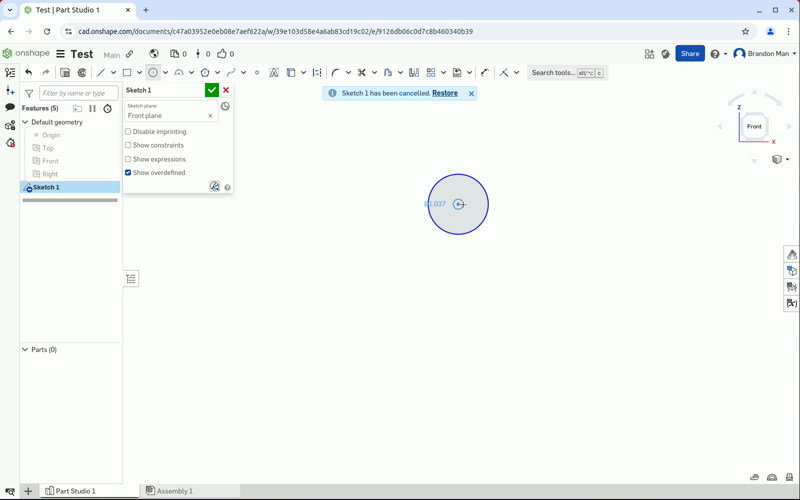
scroll(6)
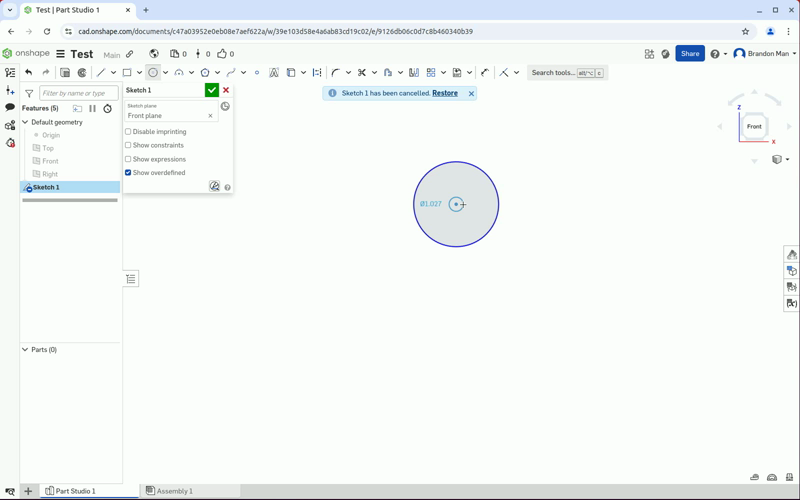
scroll(6)
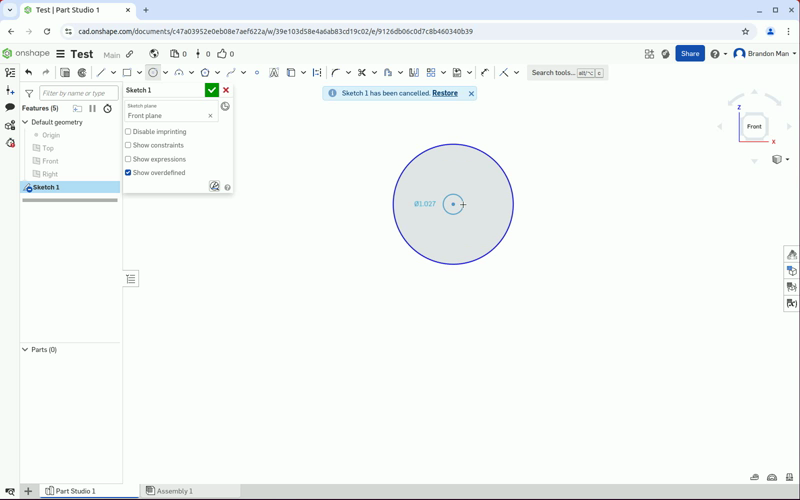
scroll(6)
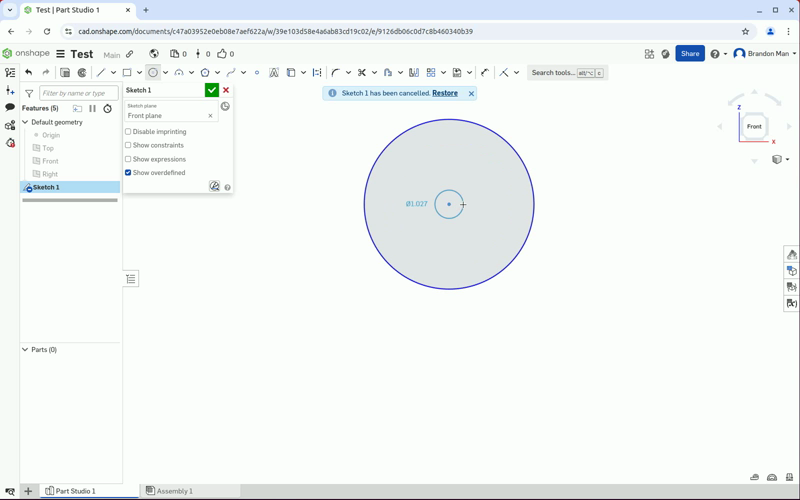
scroll(6)
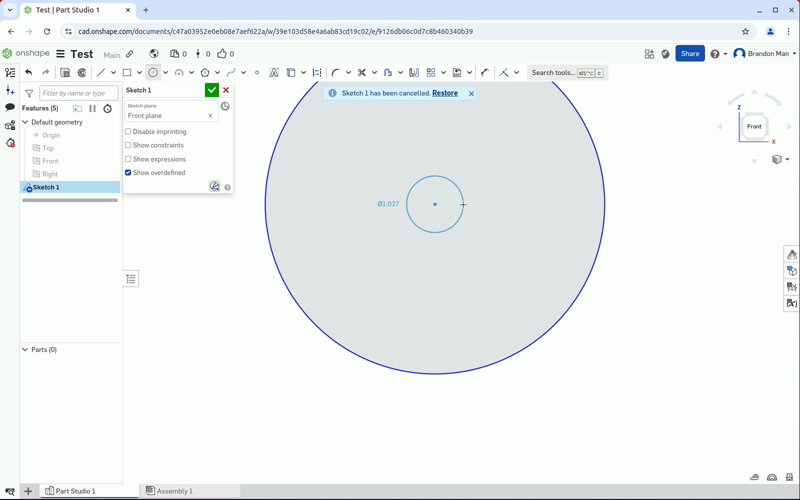
click(463, 204)
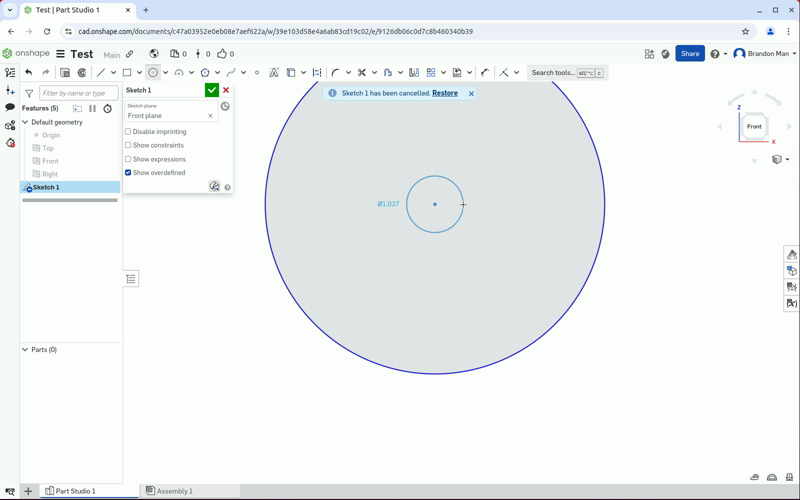
scroll(-6)
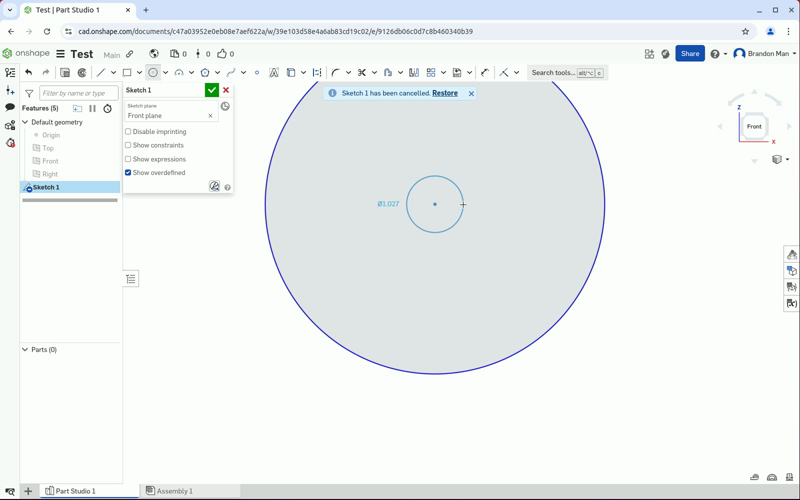
scroll(-6)
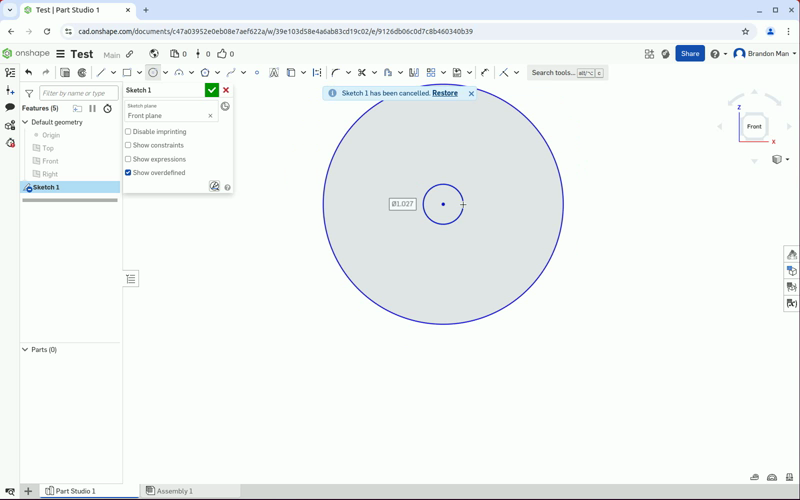
scroll(-6)
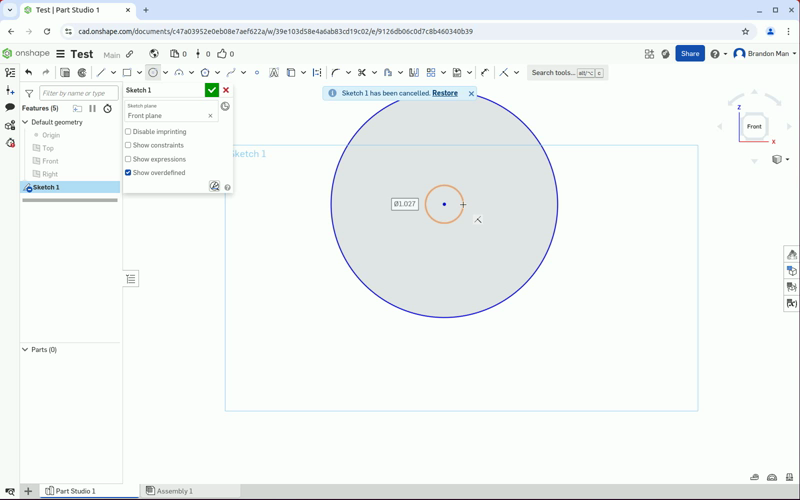
scroll(-6)
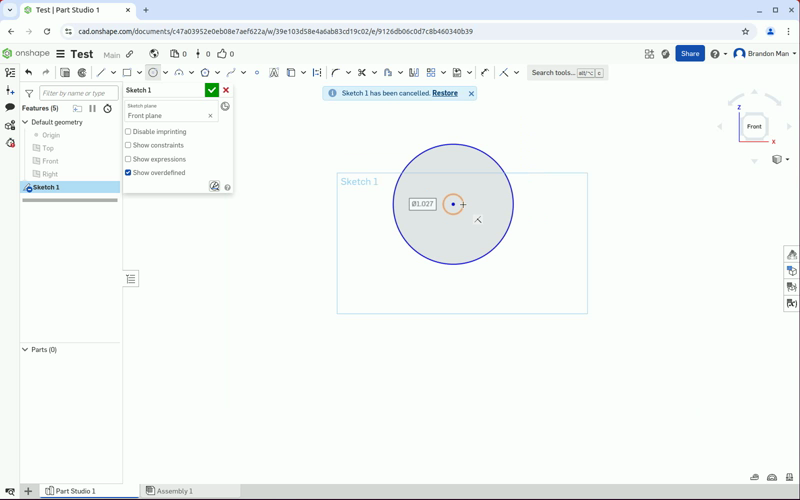
scroll(-6)
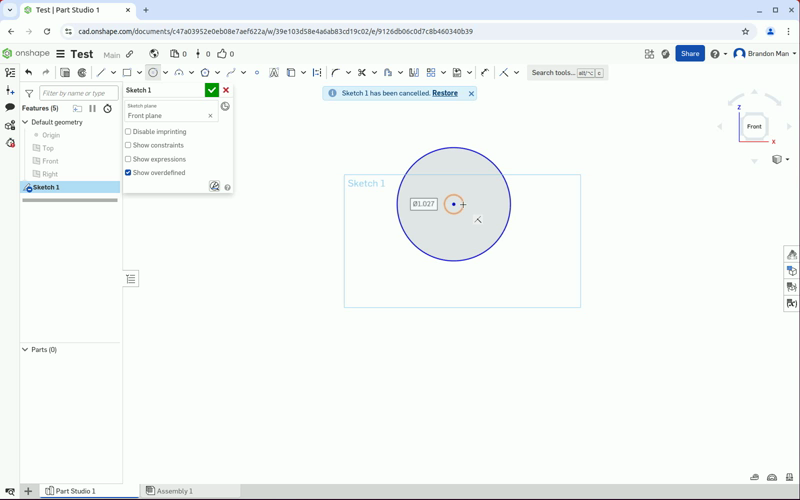
scroll(-6)
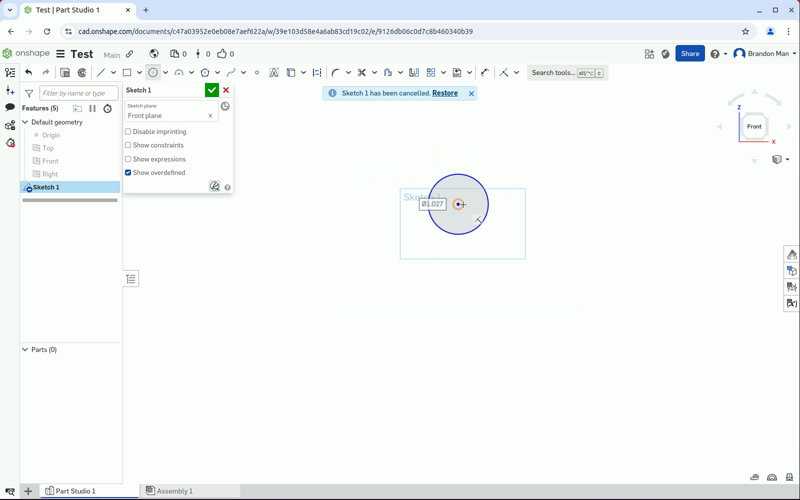
scroll(-6)
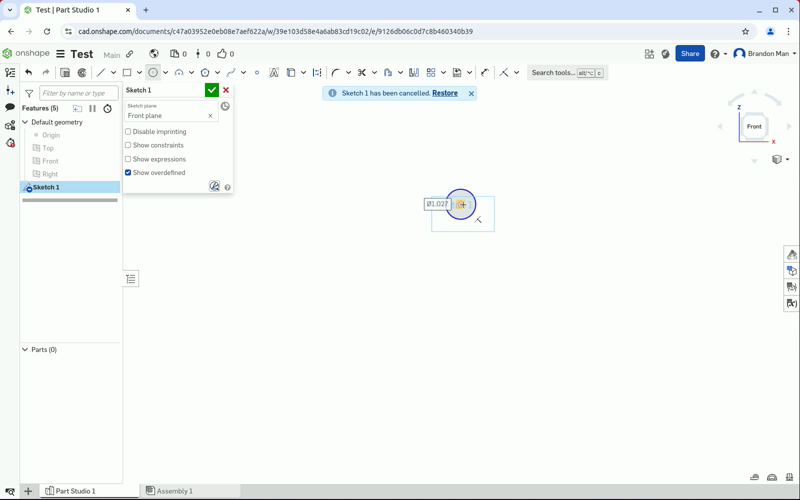
key(esc)
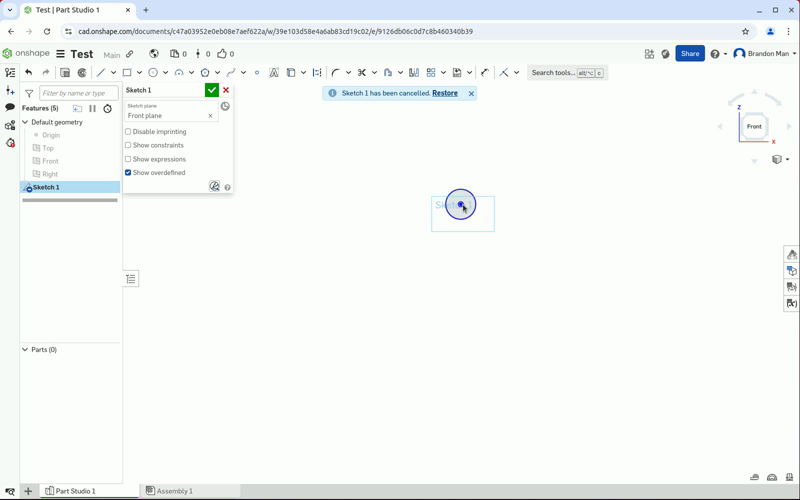
mouse_move(458, 190)
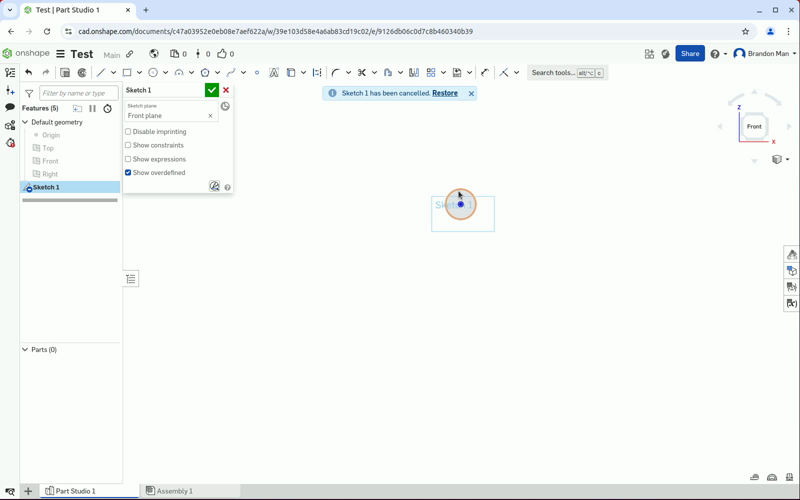
scroll(6)
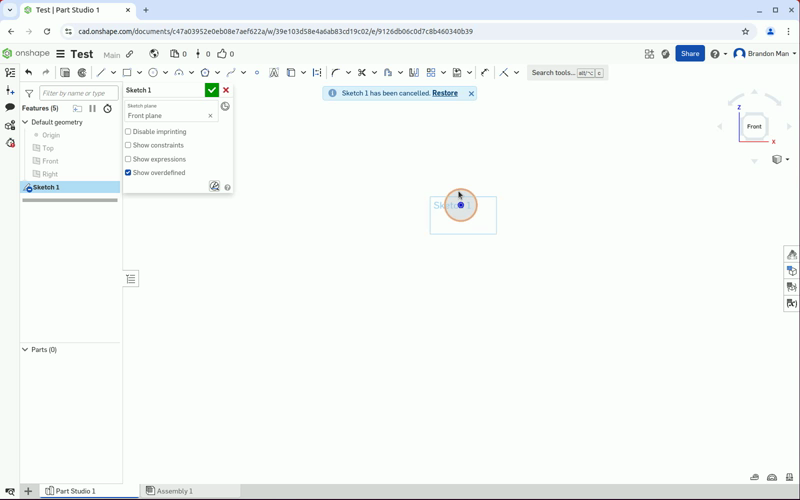
scroll(6)
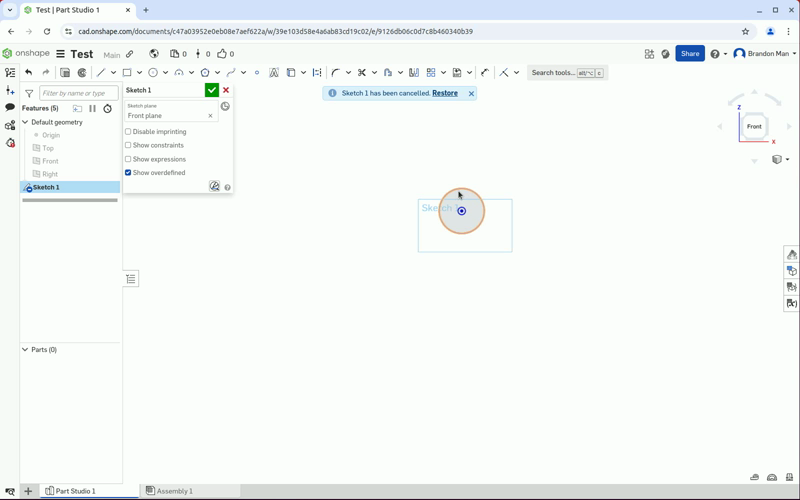
scroll(6)
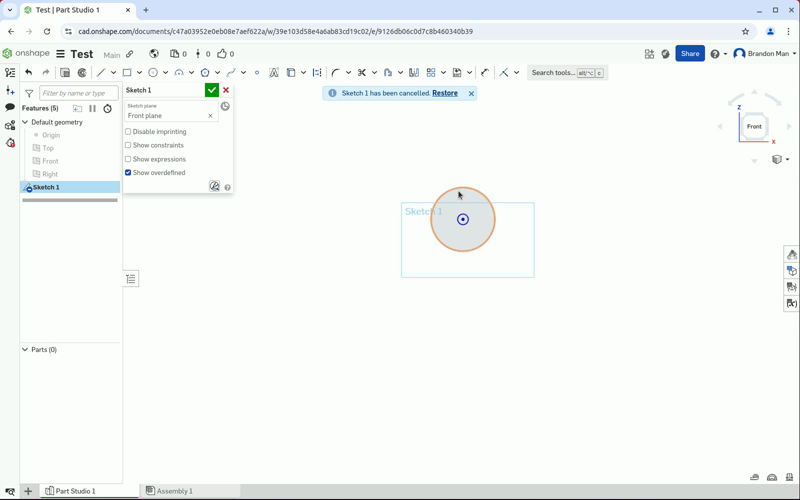
scroll(6)
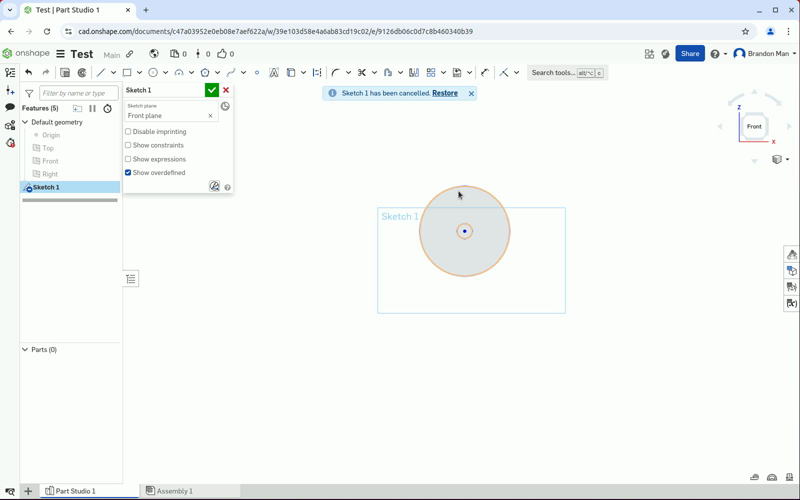
scroll(6)
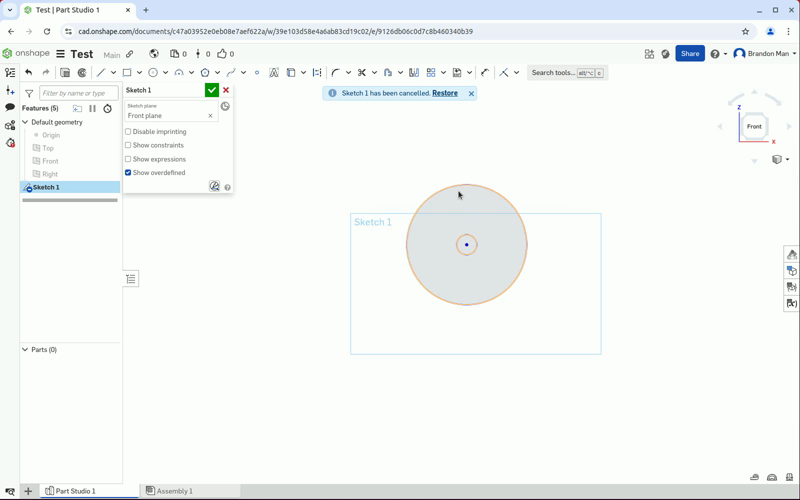
scroll(6)
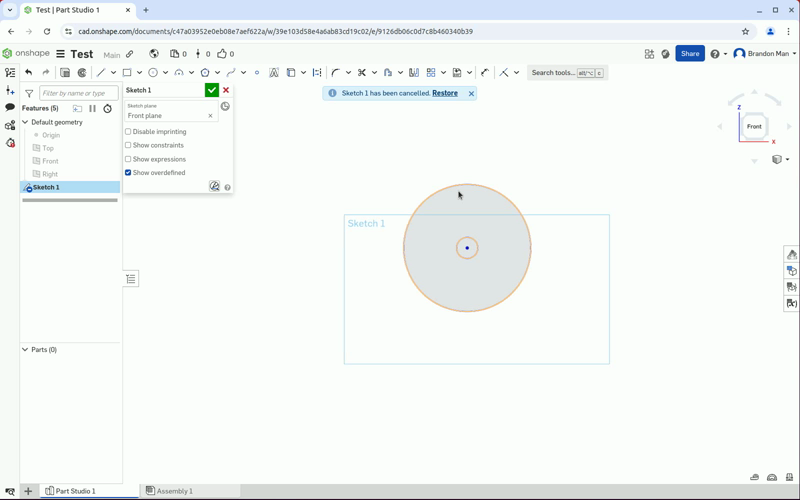
scroll(6)
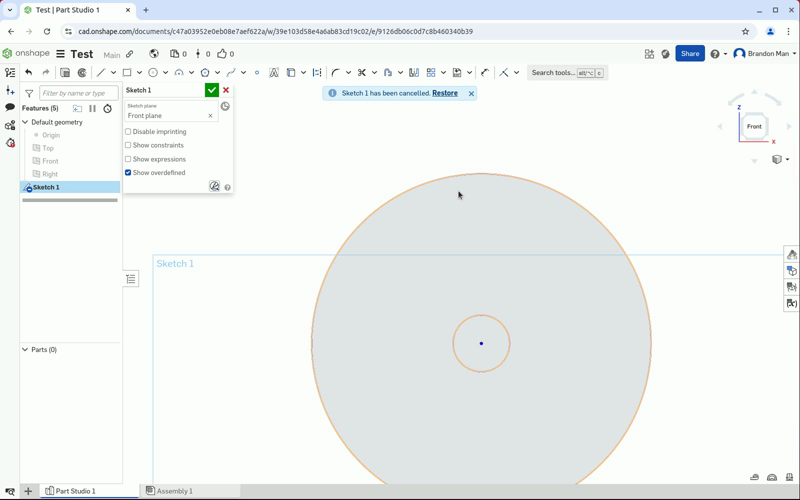
click(458, 190)
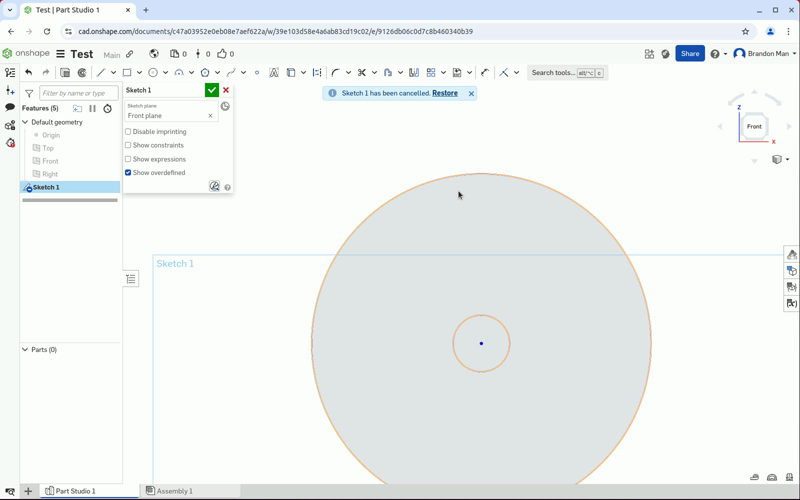
scroll(-6)
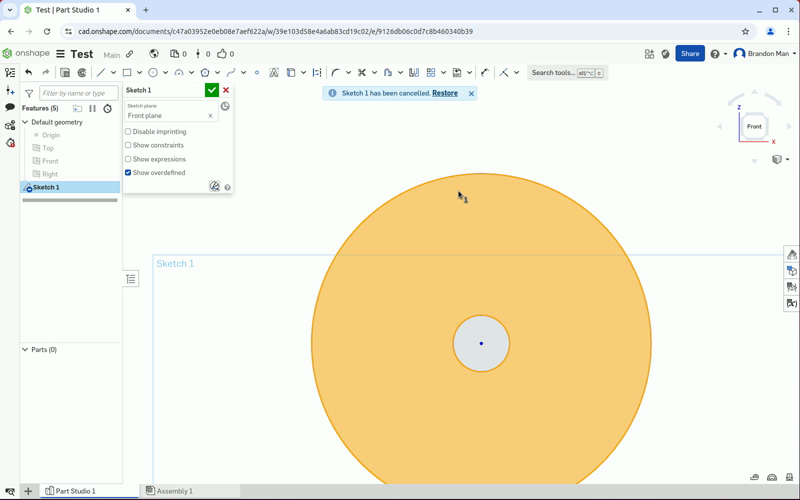
scroll(-6)
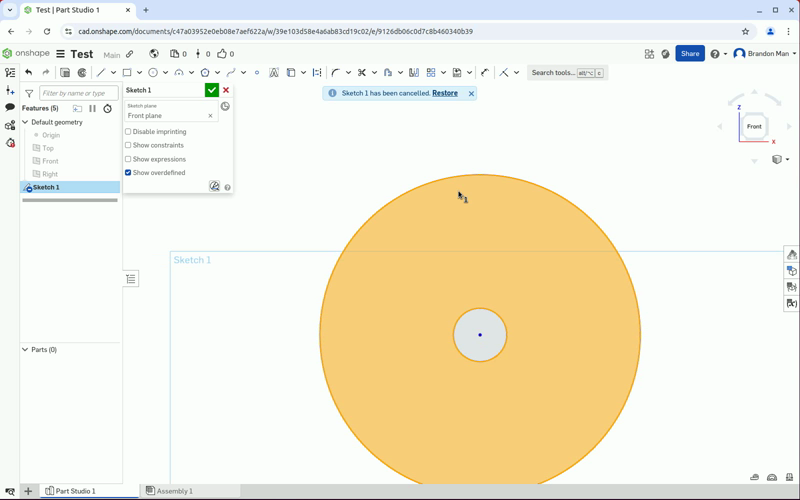
scroll(-6)
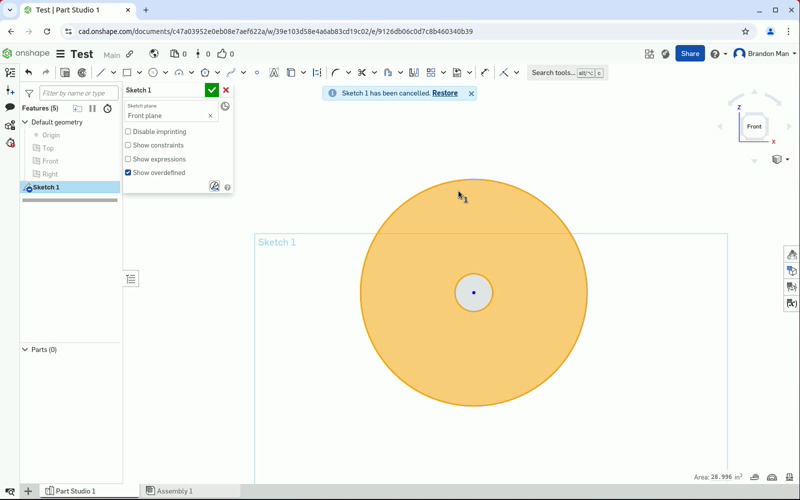
scroll(-6)
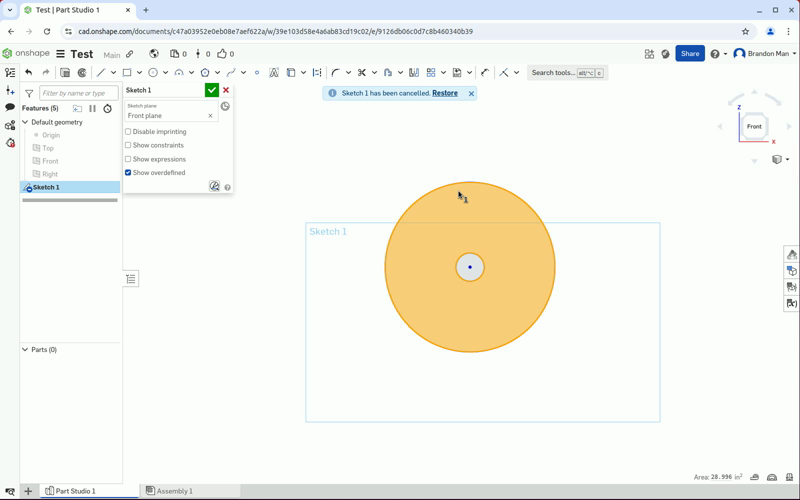
scroll(-6)
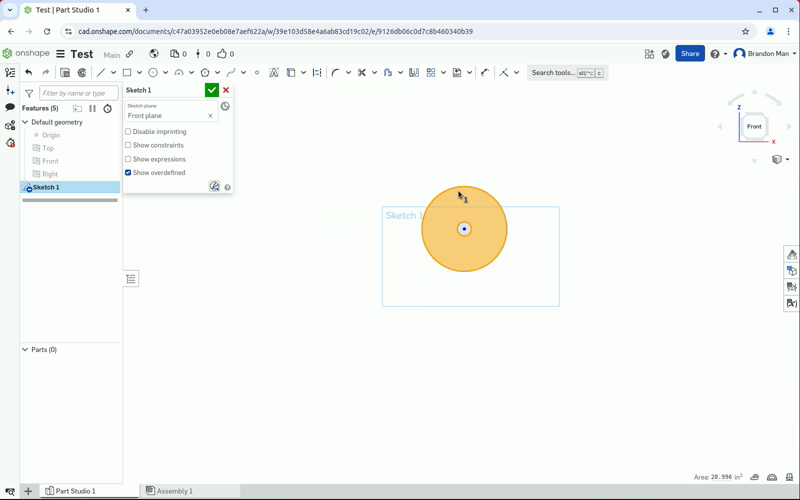
scroll(-6)
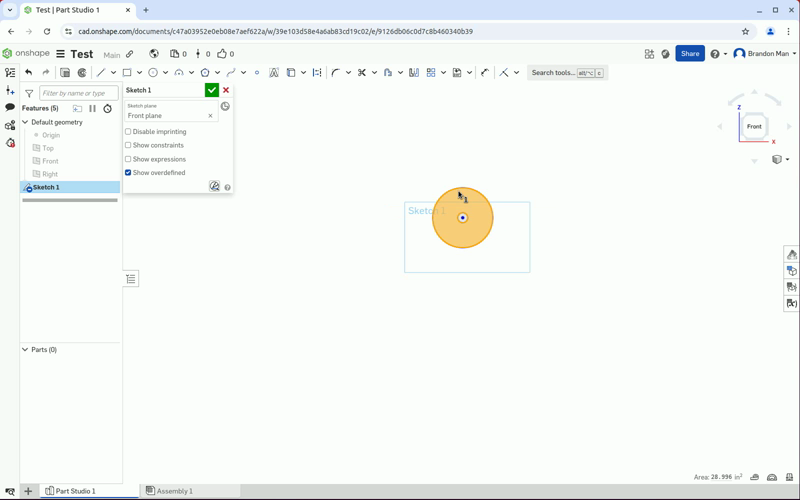
scroll(-6)
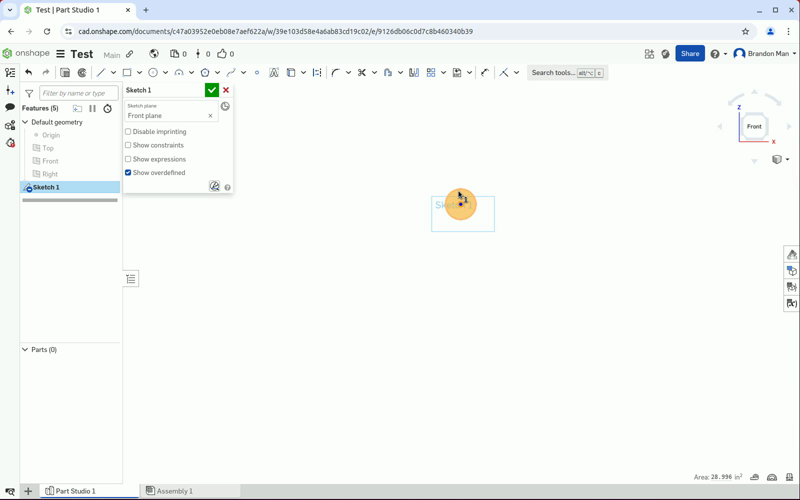
mouse_move(73, 352)
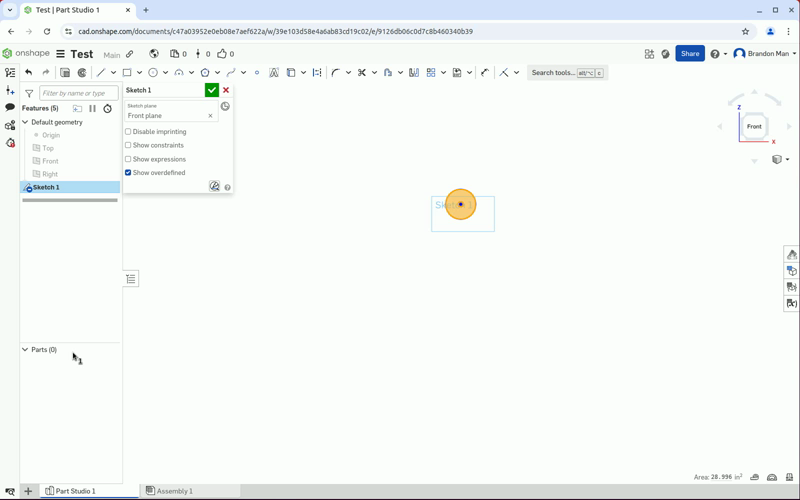
key(shift+y)
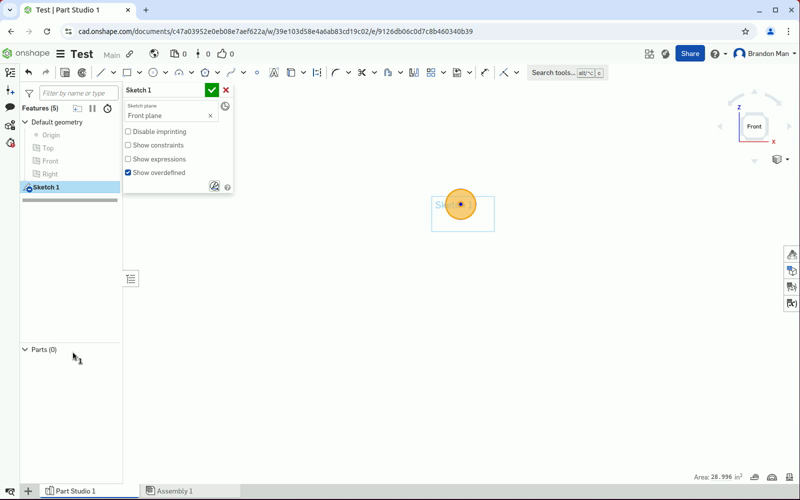
key(shift+e)
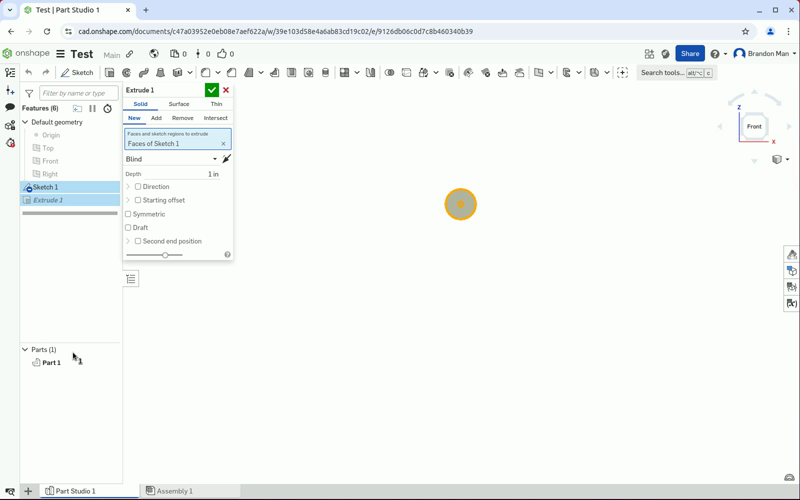
mouse_move(143, 106)
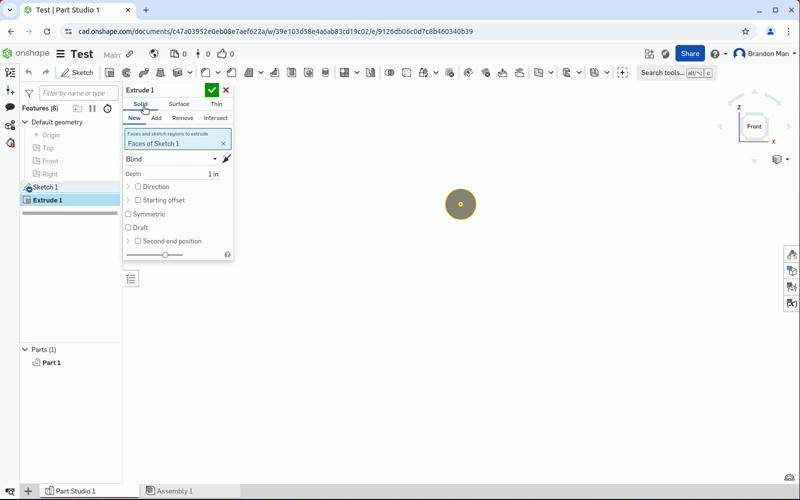
click(143, 106)
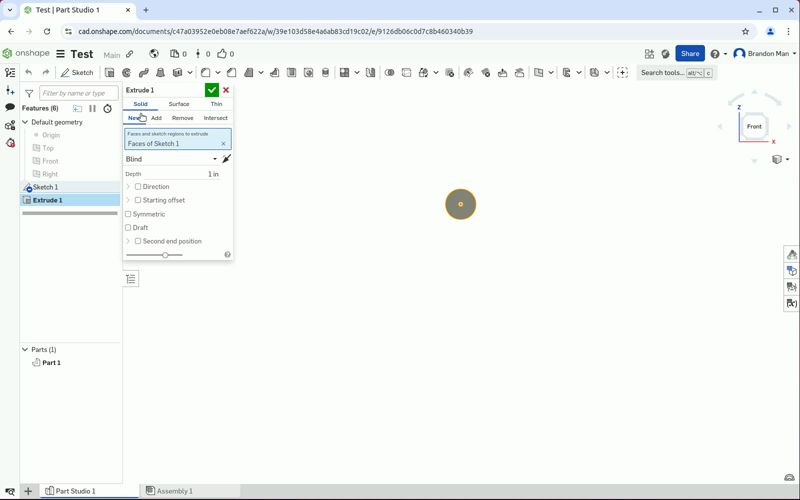
mouse_move(137, 120)
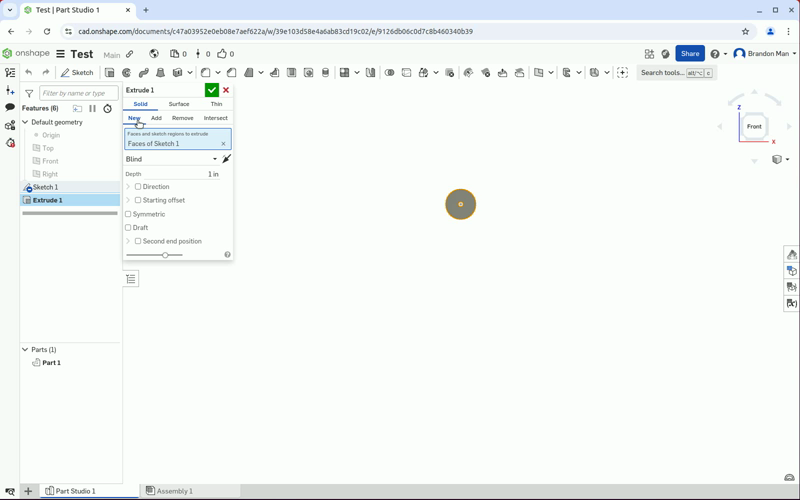
click(137, 120)
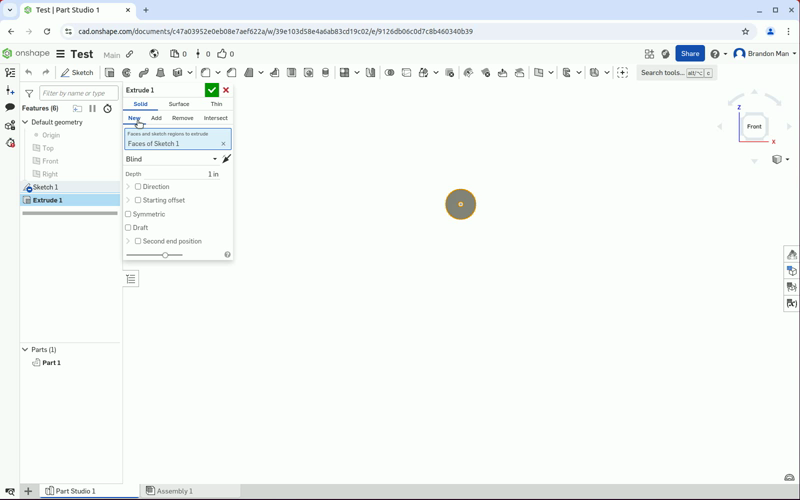
key(tab, 4)
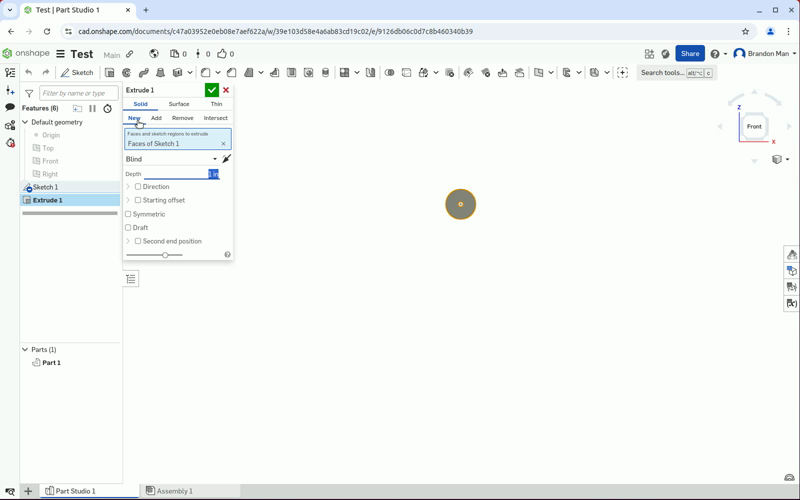
text(0.963)
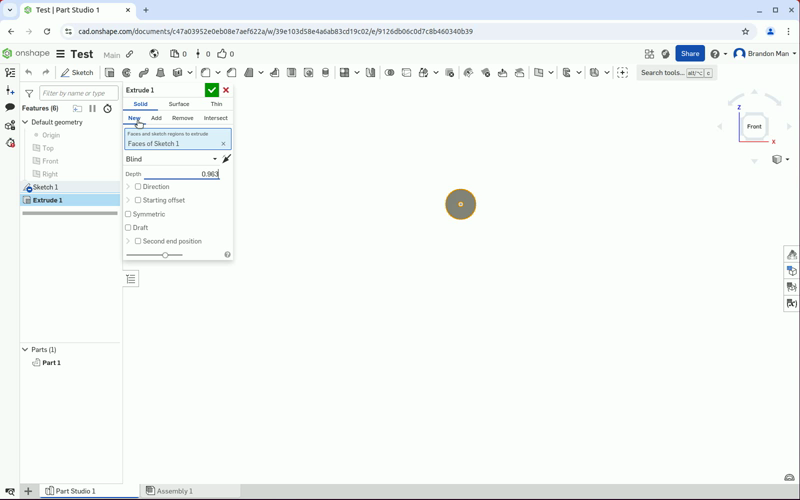
key(enter)
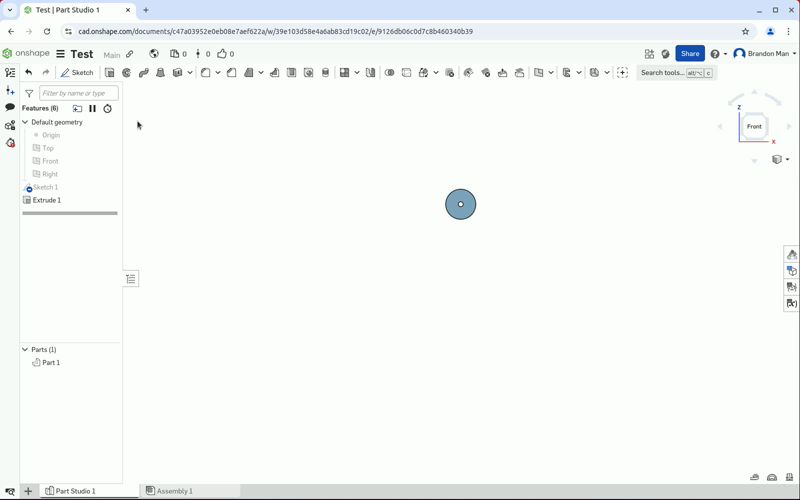
key(shift+h)
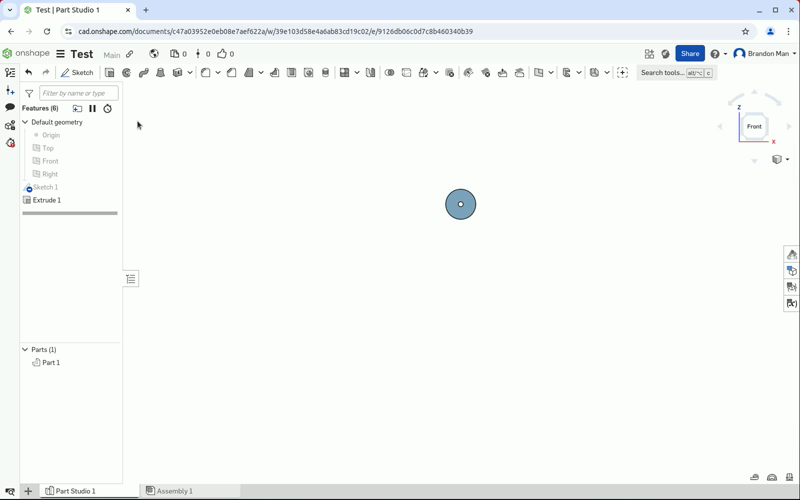
key(shift+h)
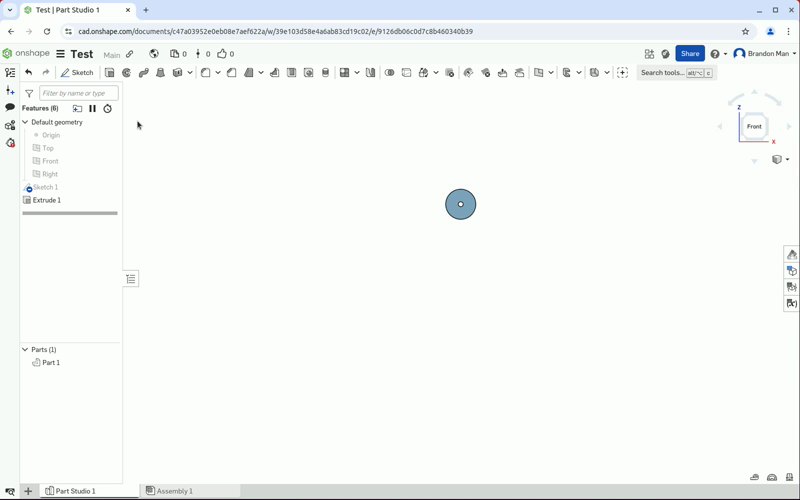
mouse_move(73, 189)
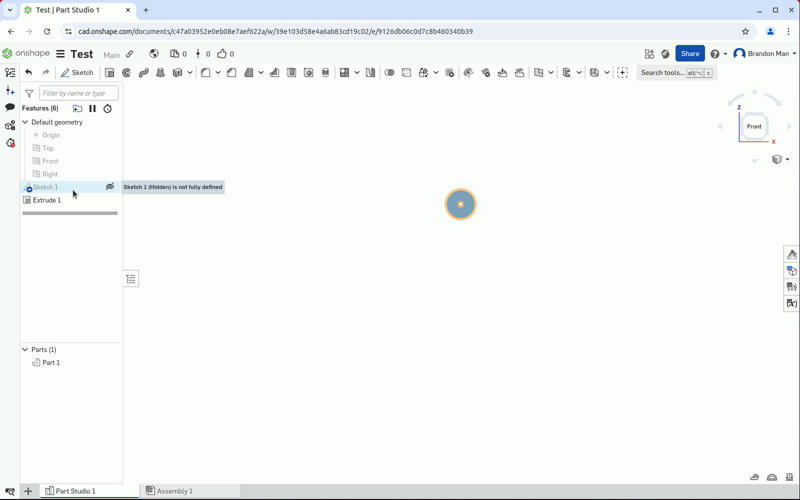
click(73, 189)
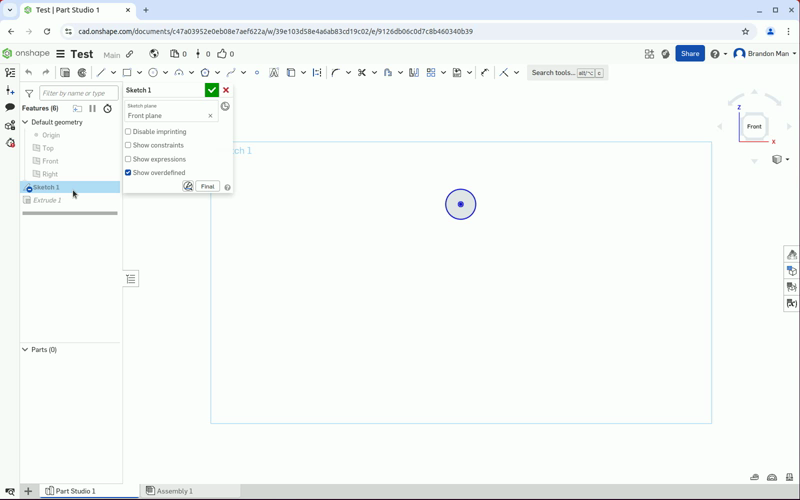
mouse_move(229, 92)
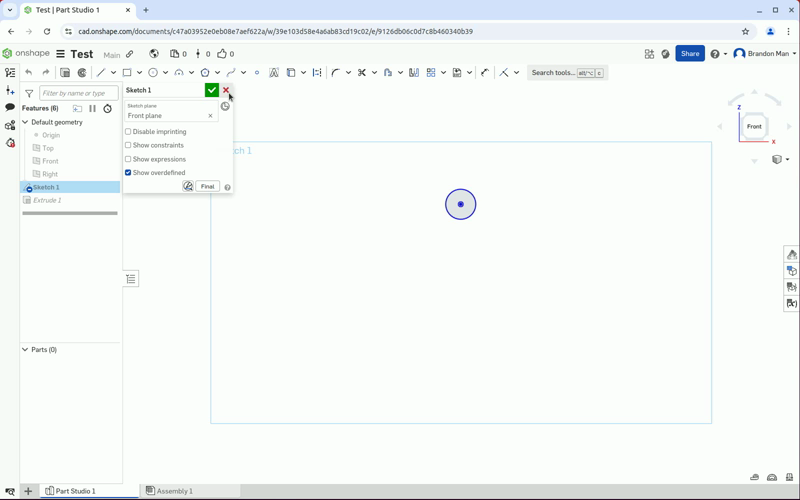
click(229, 92)
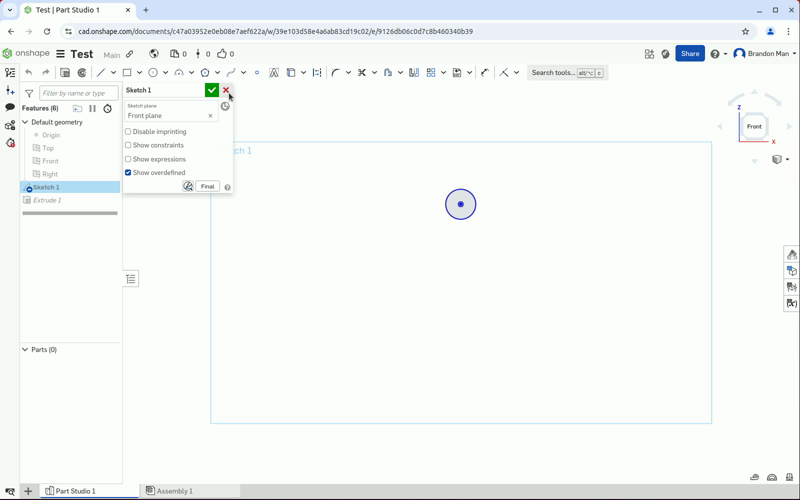
key(shift+s)
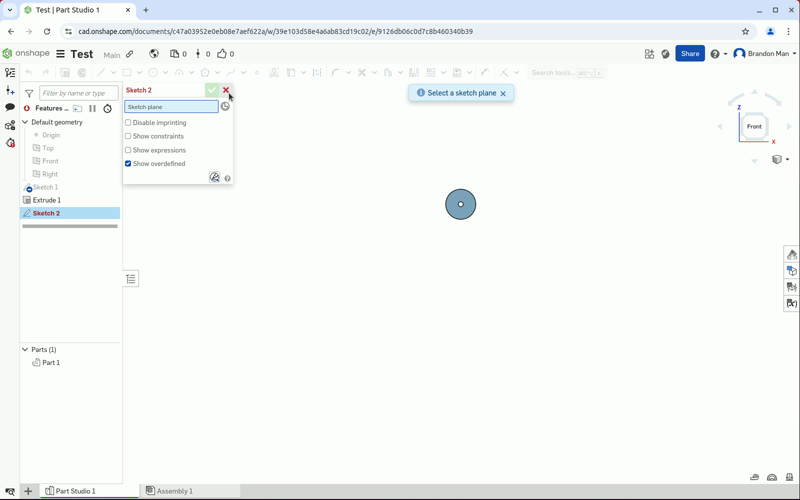
mouse_move(73, 163)
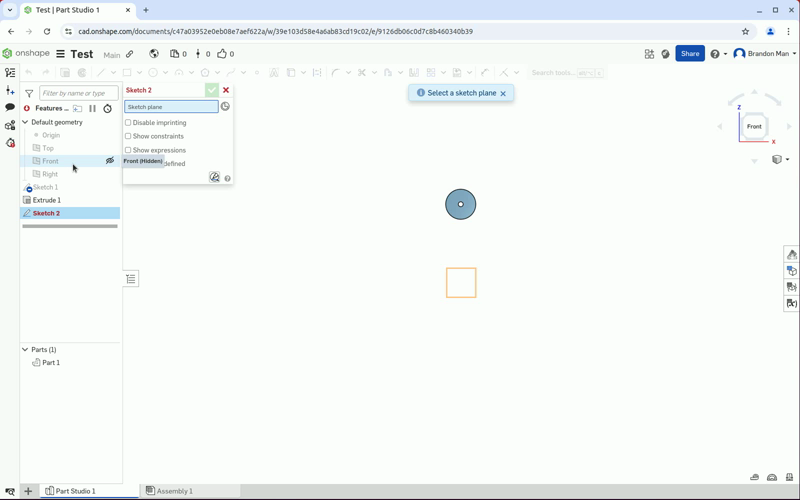
click(73, 163)
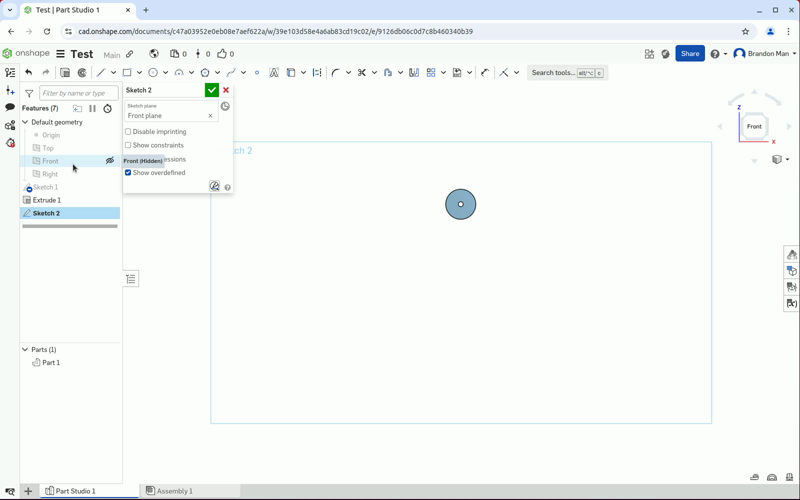
mouse_move(73, 352)
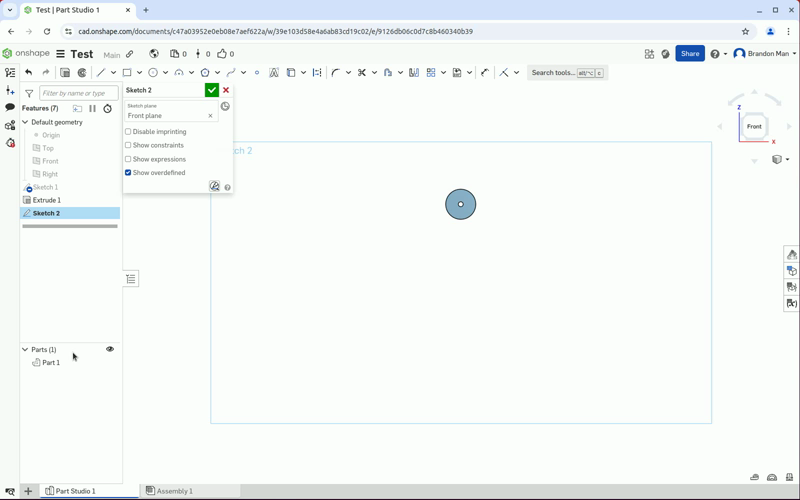
key(y)
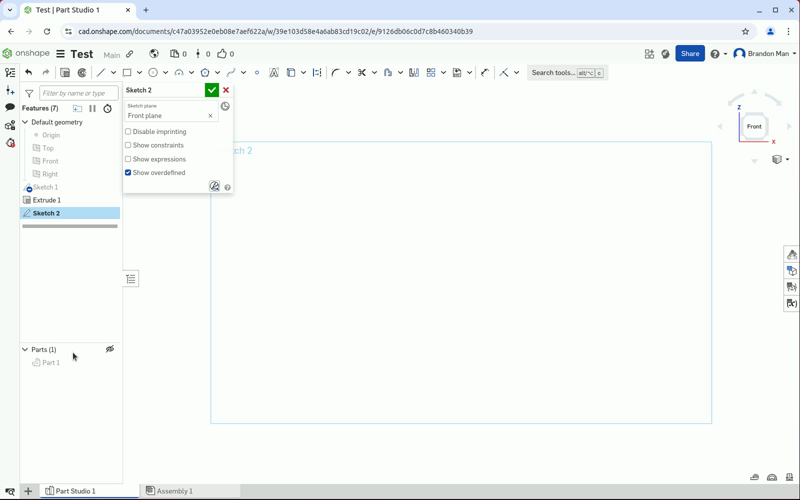
key(a)
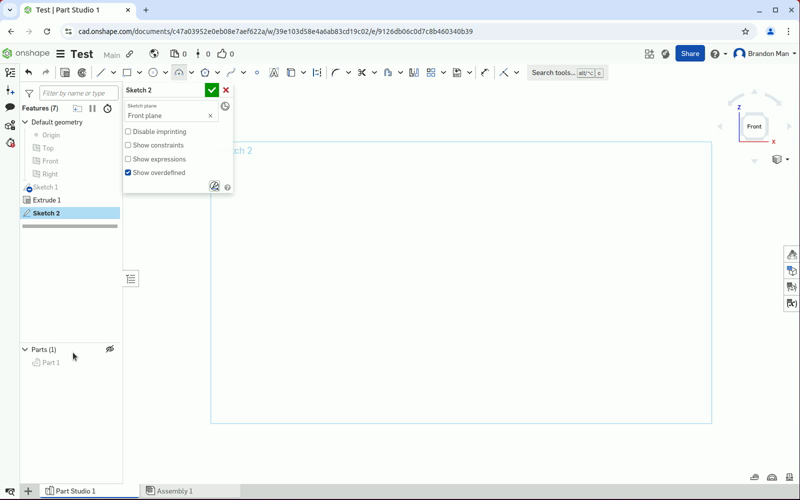
key_down(shift)
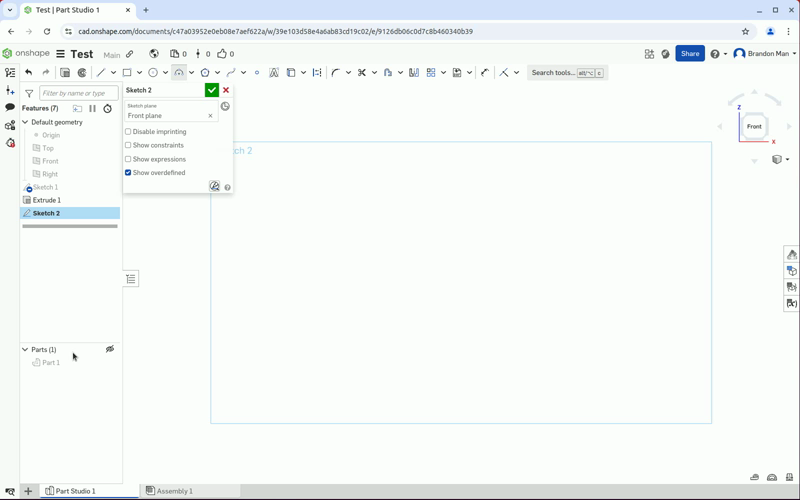
mouse_move(436, 279)
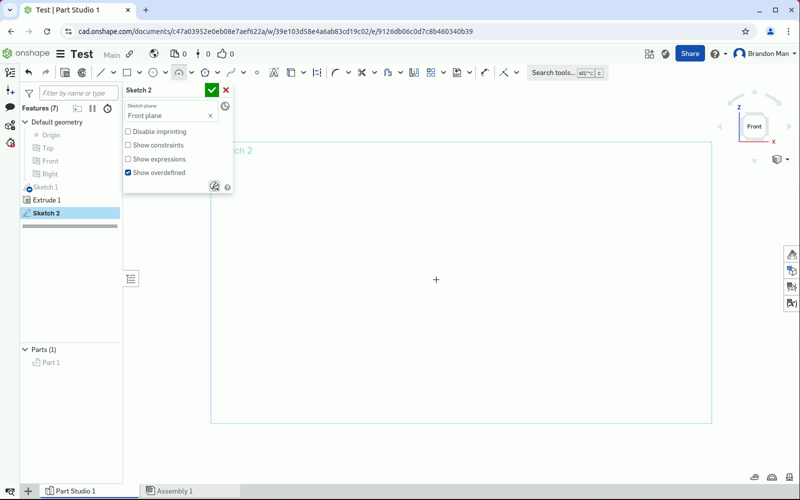
click(436, 279)
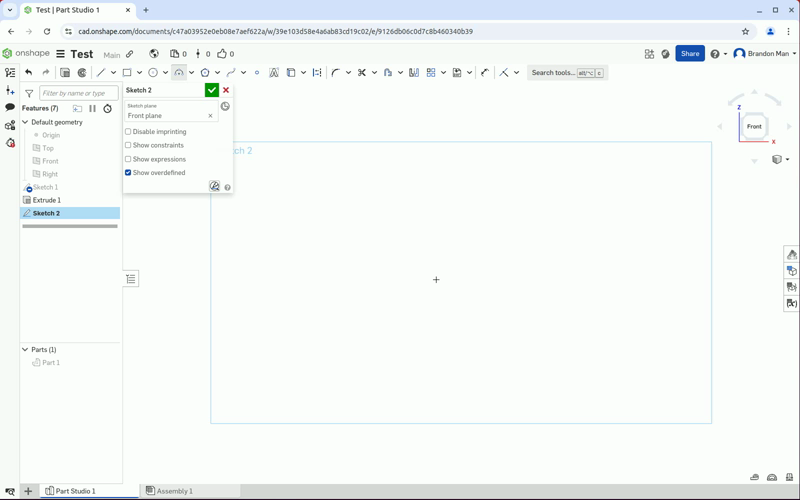
key_up(shift)
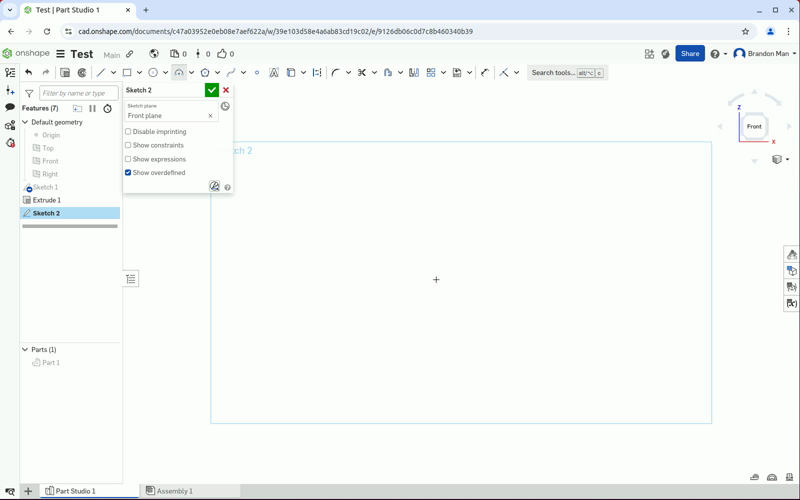
key_down(shift)
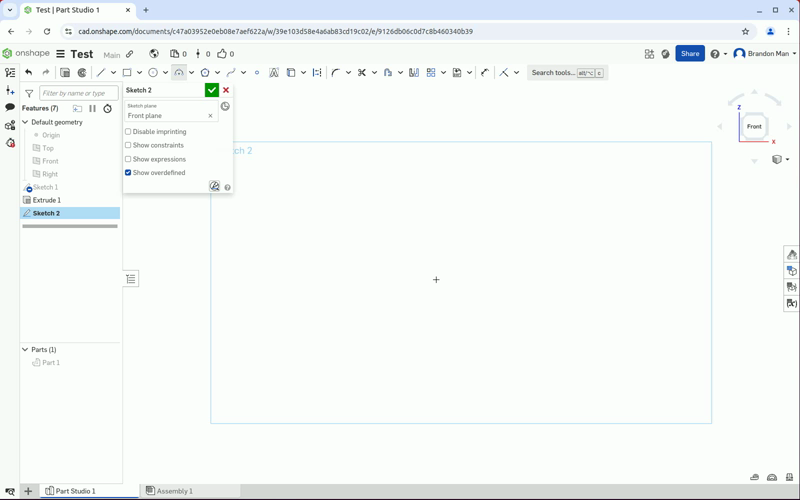
mouse_move(484, 276)
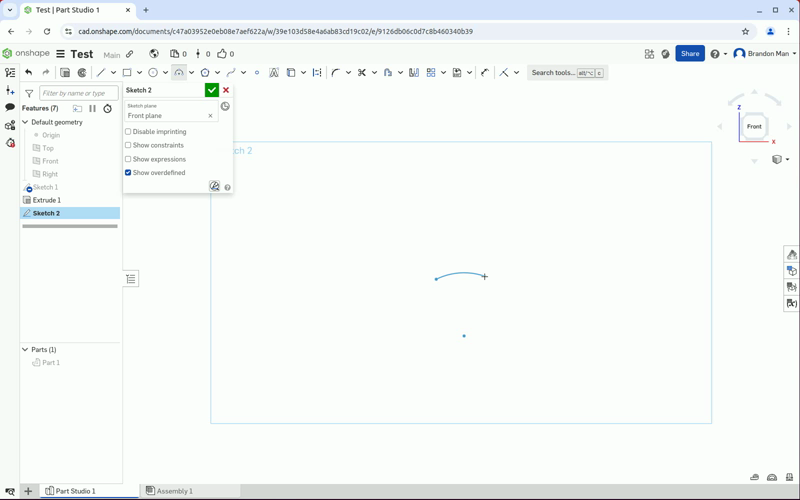
click(484, 276)
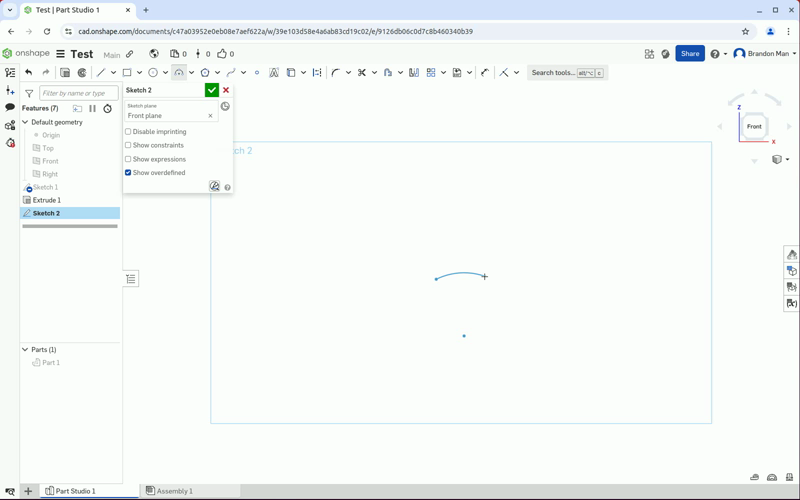
mouse_move(458, 257)
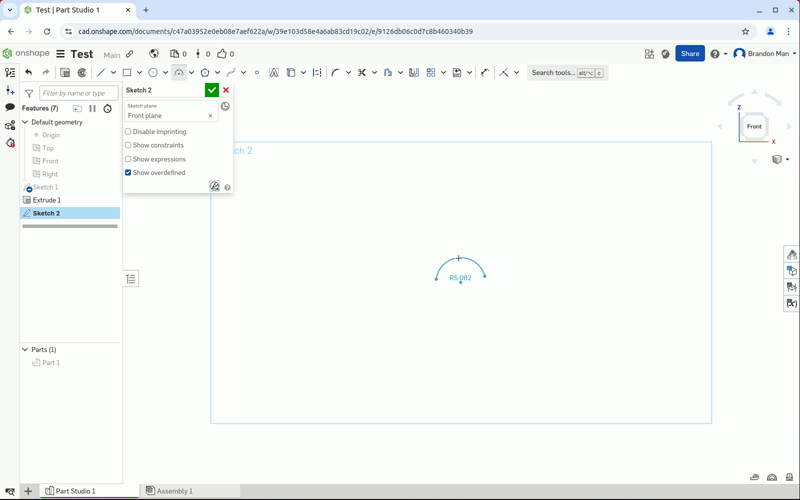
click(458, 257)
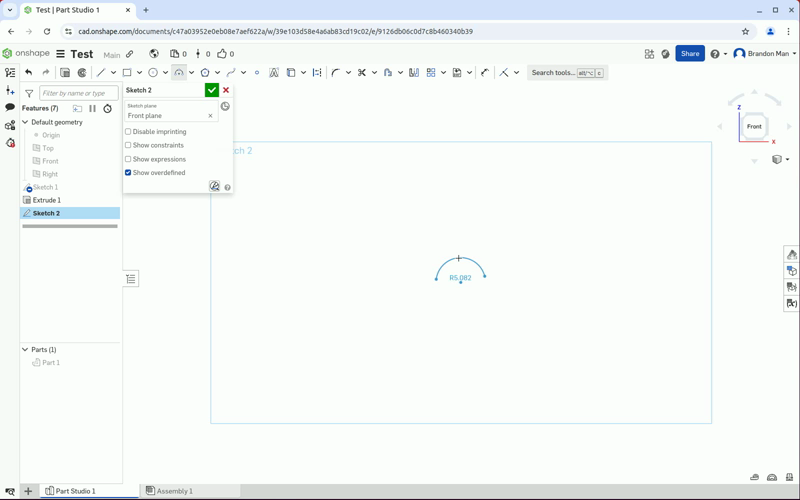
key_up(shift)
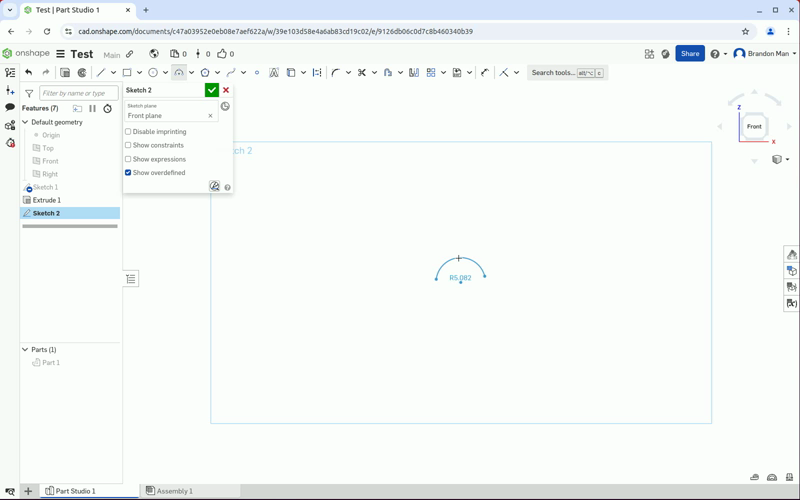
key(esc)
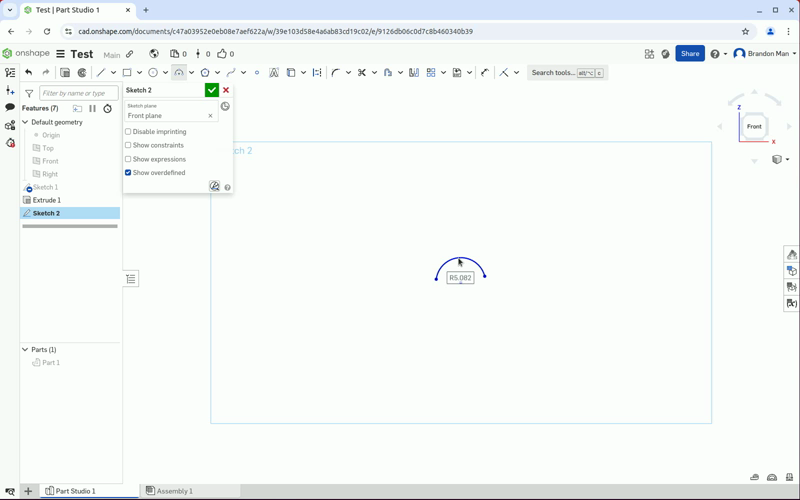
key(l)
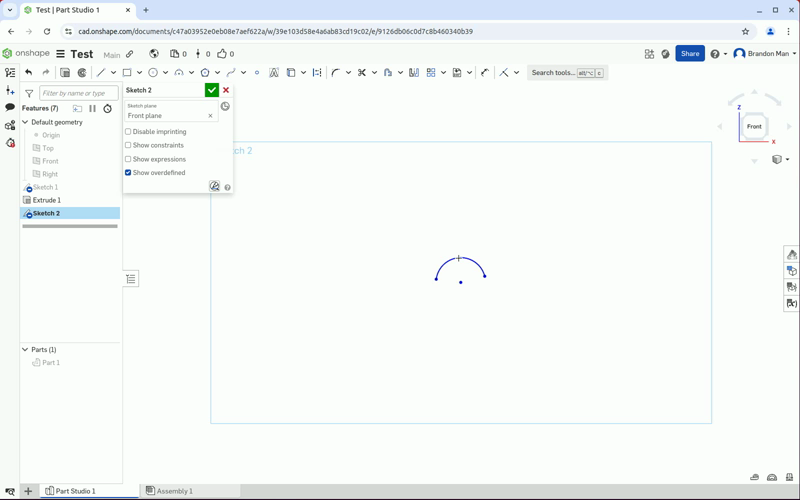
mouse_move(484, 276)
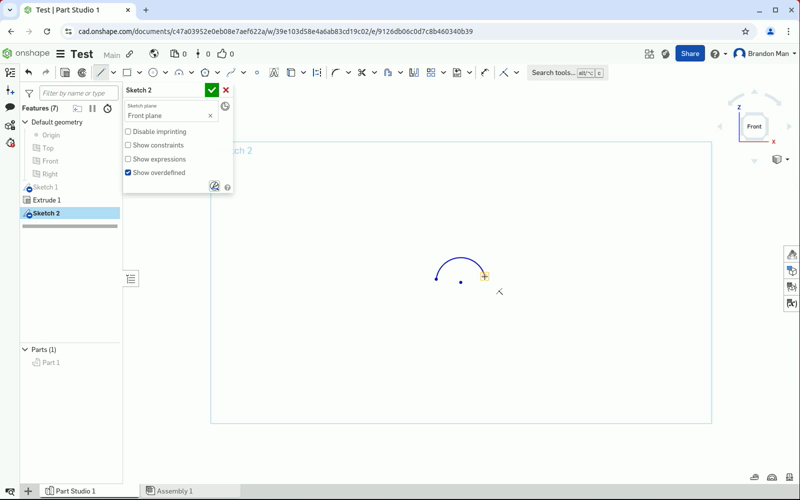
click(484, 276)
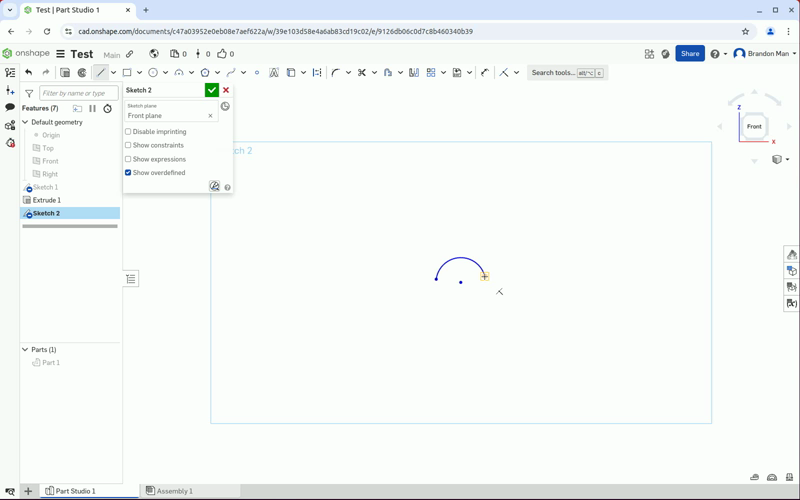
key_down(shift)
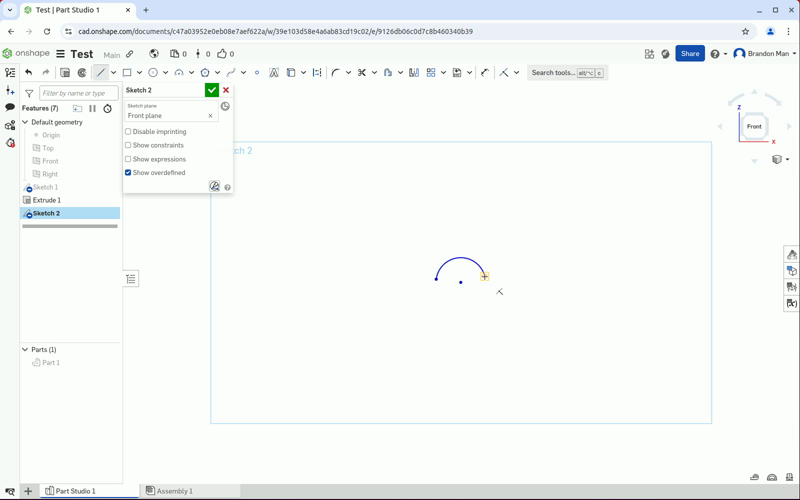
mouse_move(475, 204)
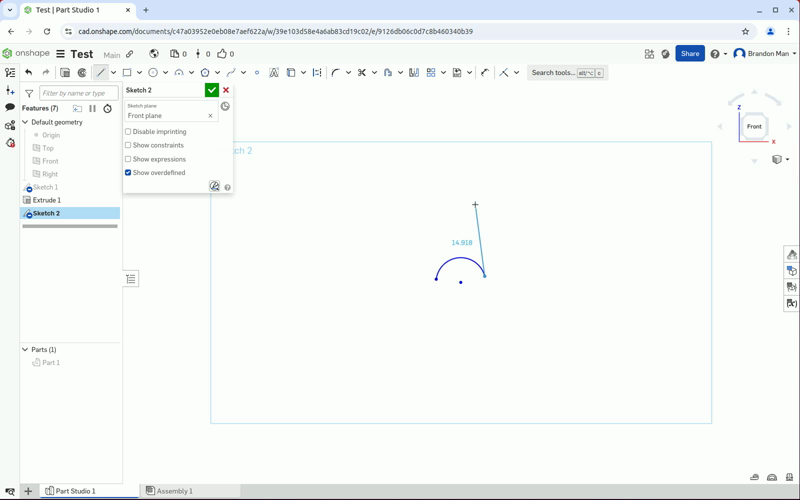
click(475, 204)
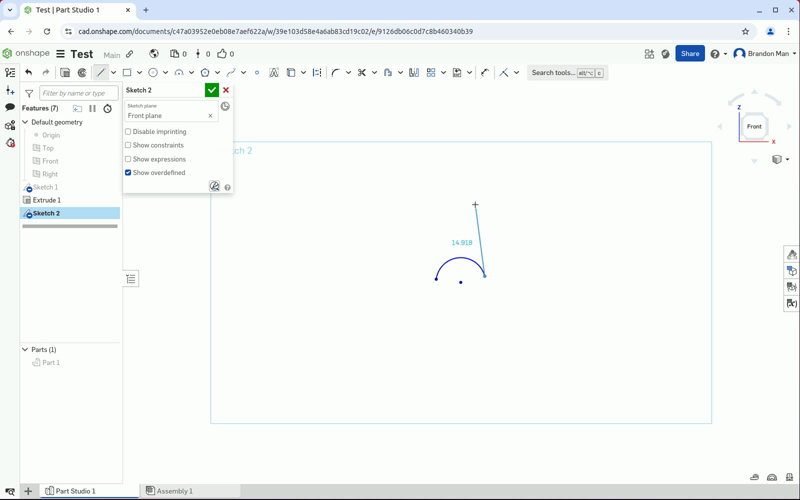
key_up(shift)
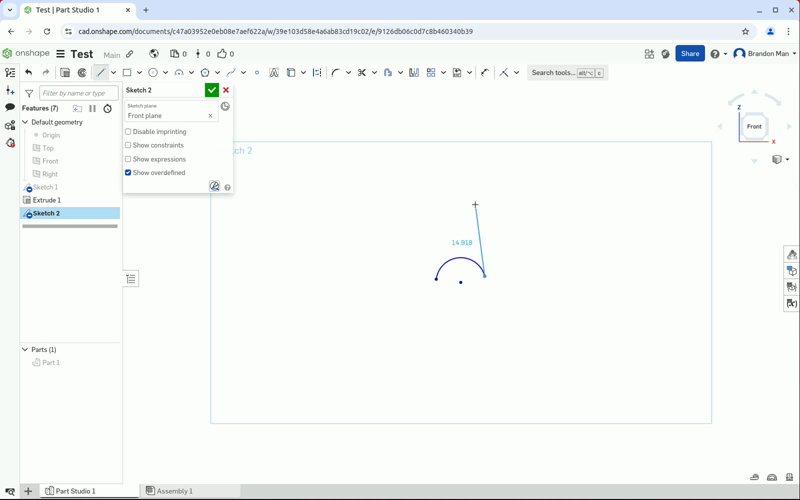
key(esc)
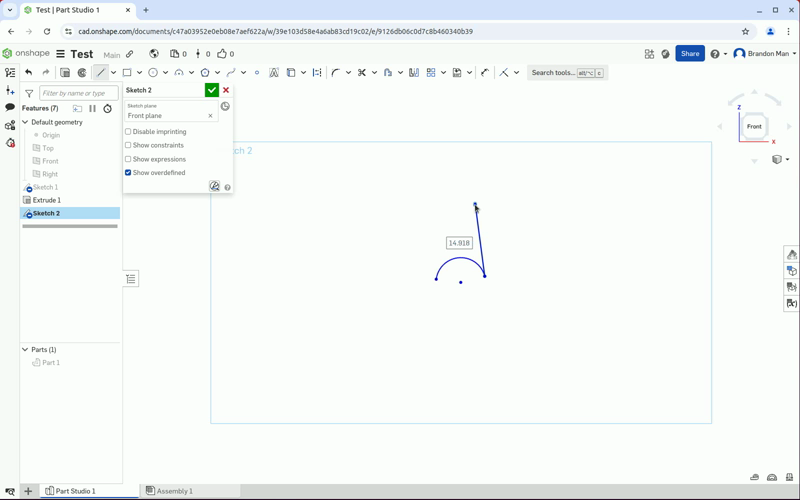
key(a)
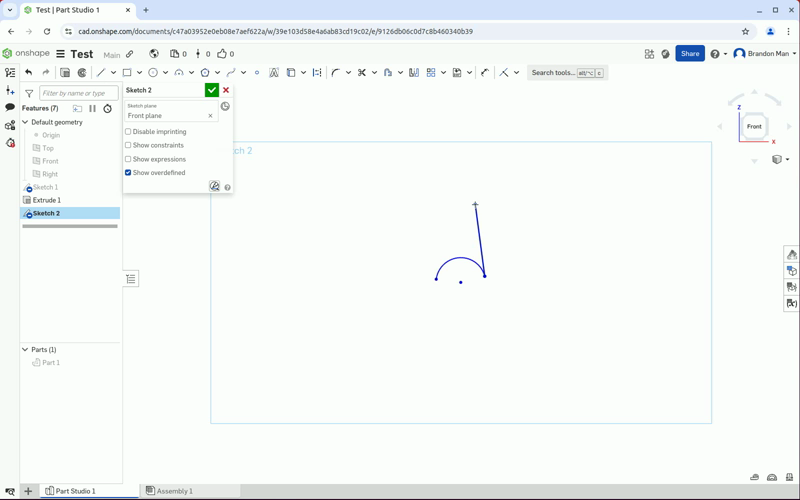
mouse_move(475, 204)
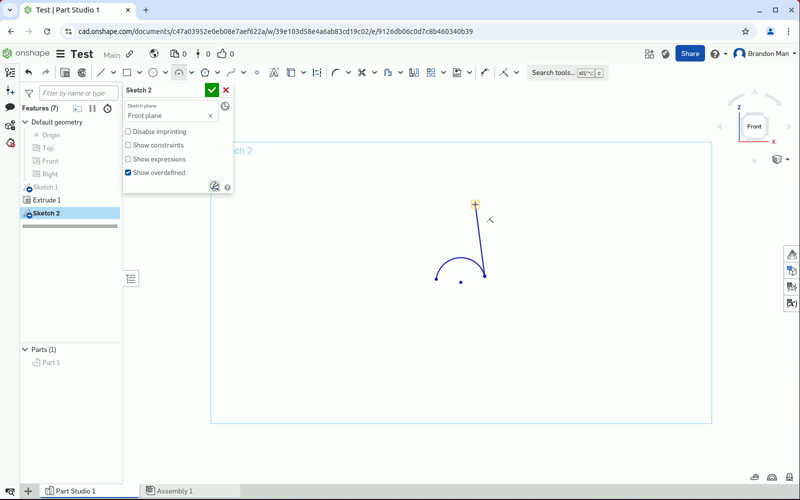
click(475, 204)
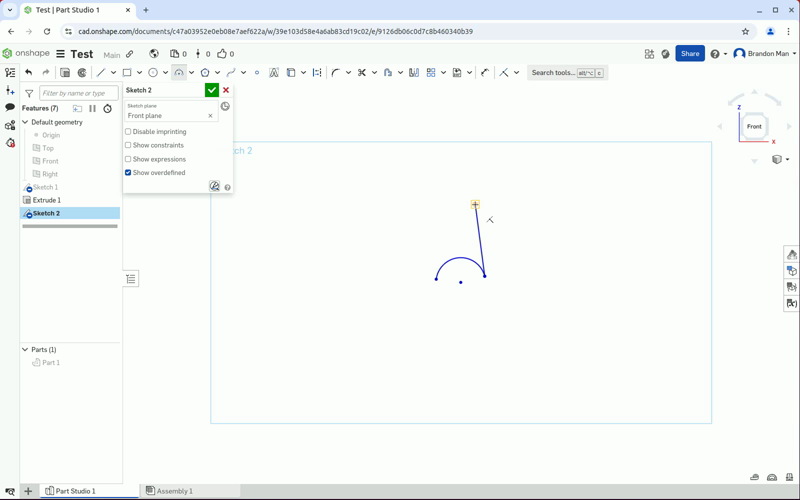
key_down(shift)
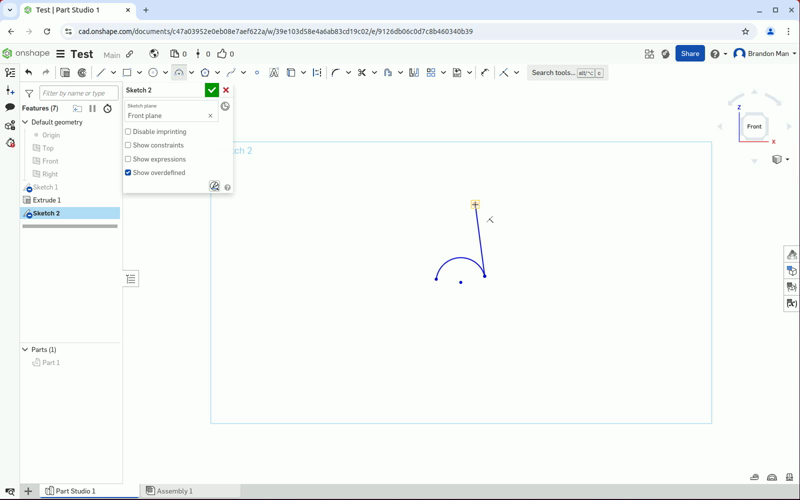
mouse_move(445, 204)
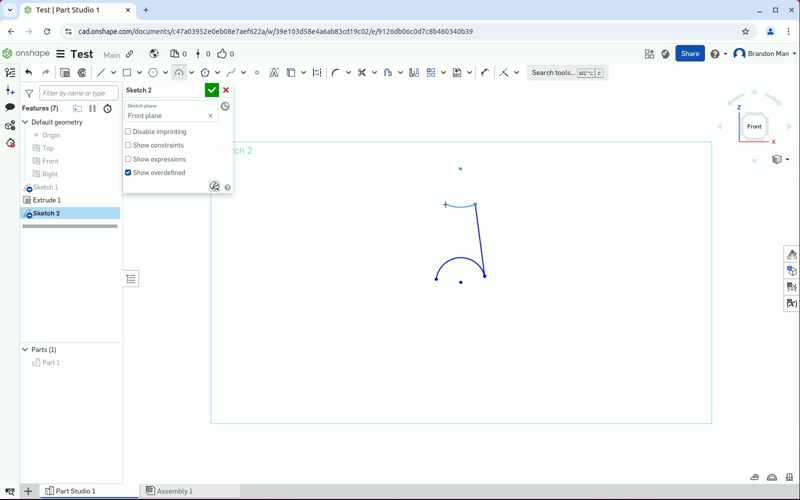
click(445, 204)
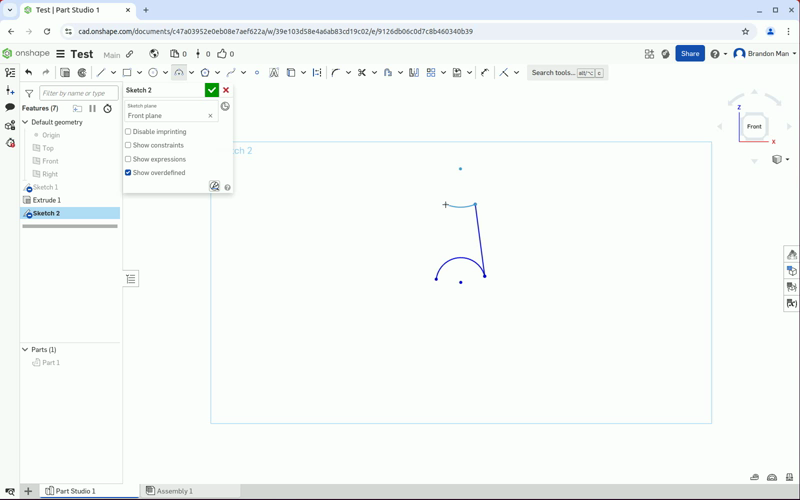
mouse_move(460, 218)
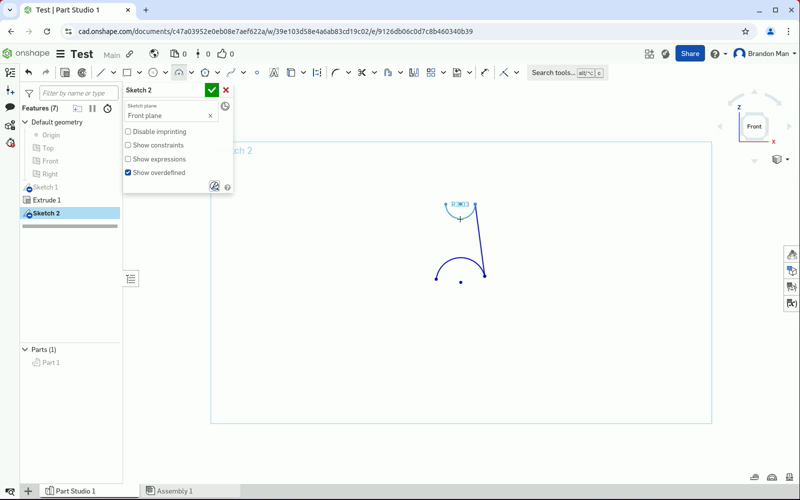
click(460, 218)
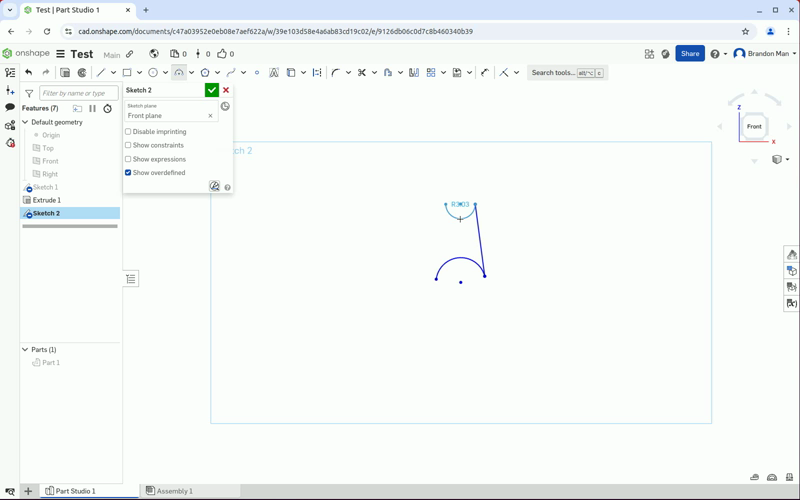
key_up(shift)
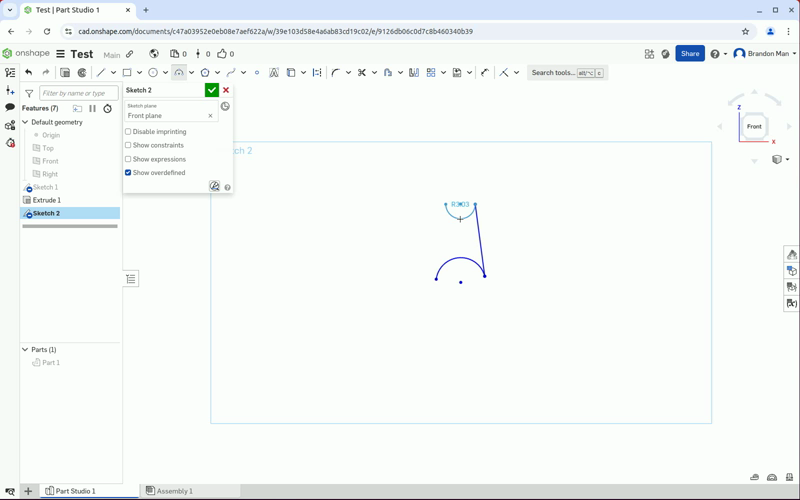
key(esc)
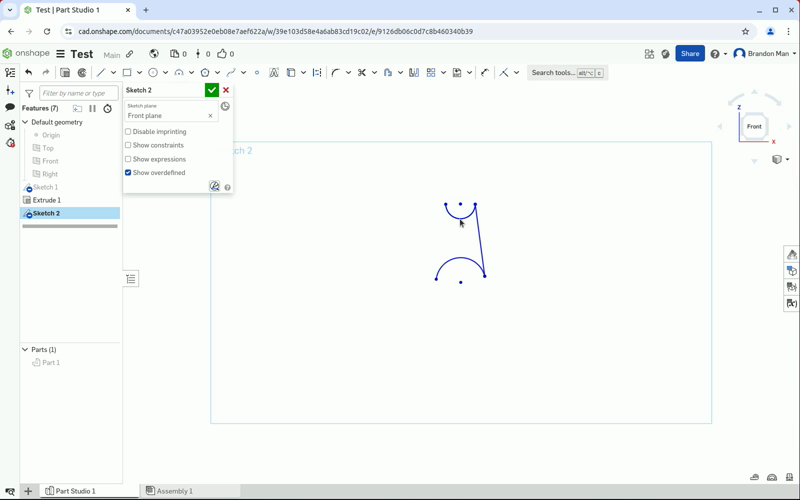
key(l)
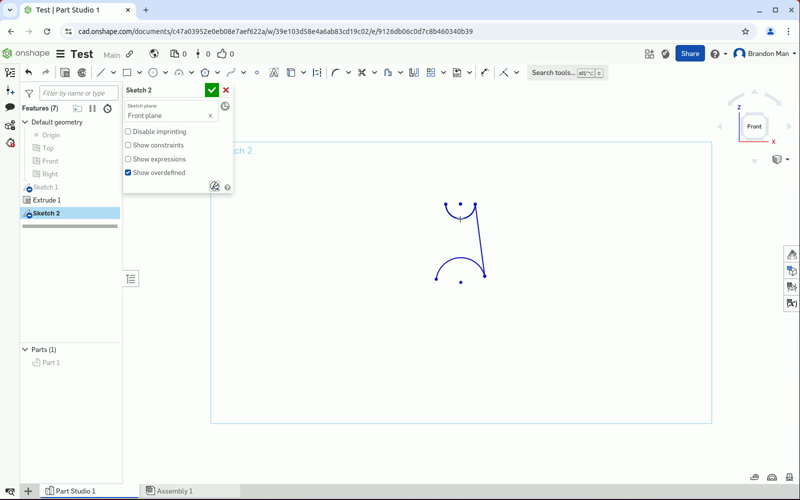
mouse_move(445, 204)
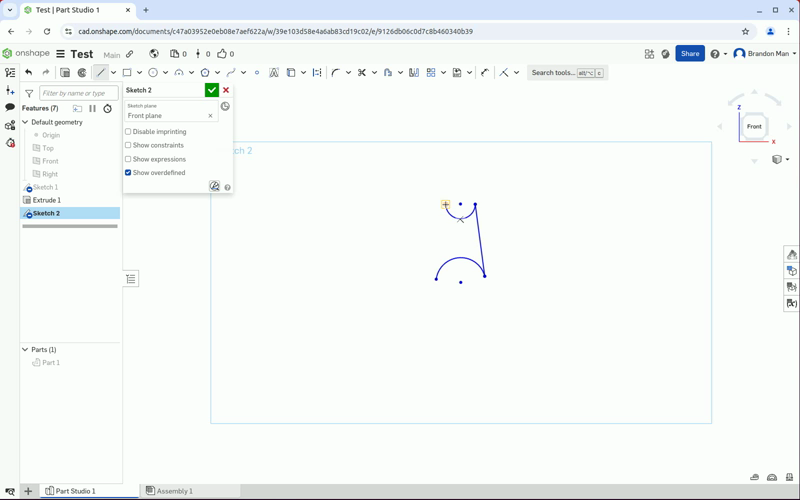
click(445, 204)
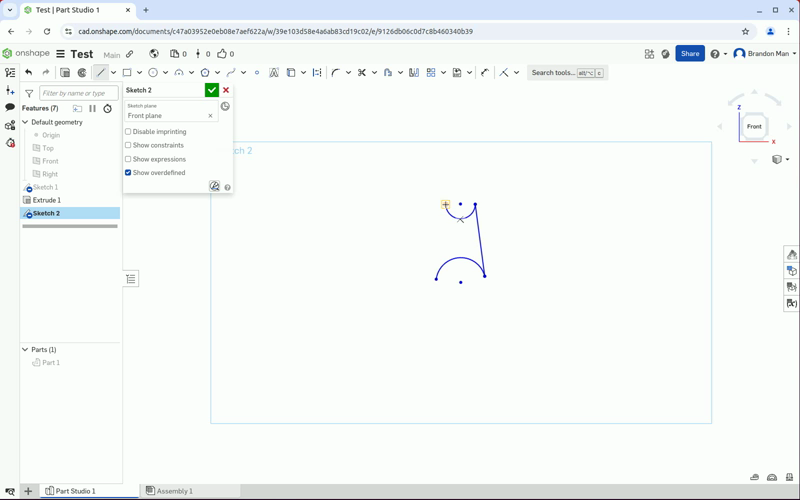
key_down(shift)
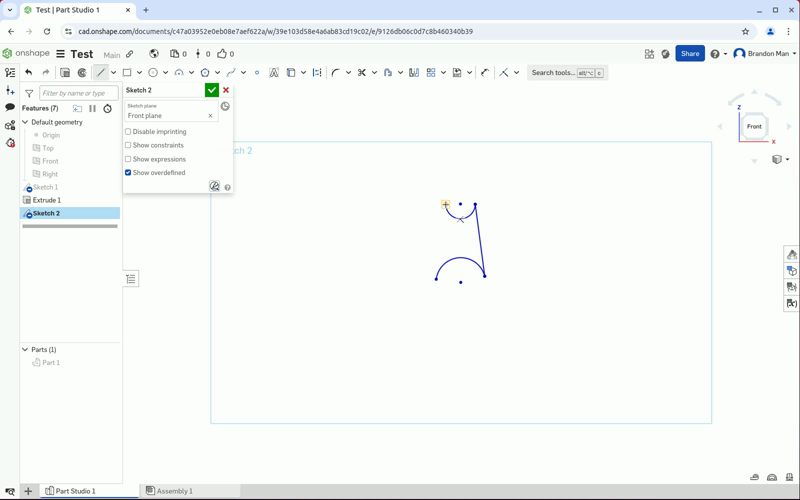
mouse_move(436, 279)
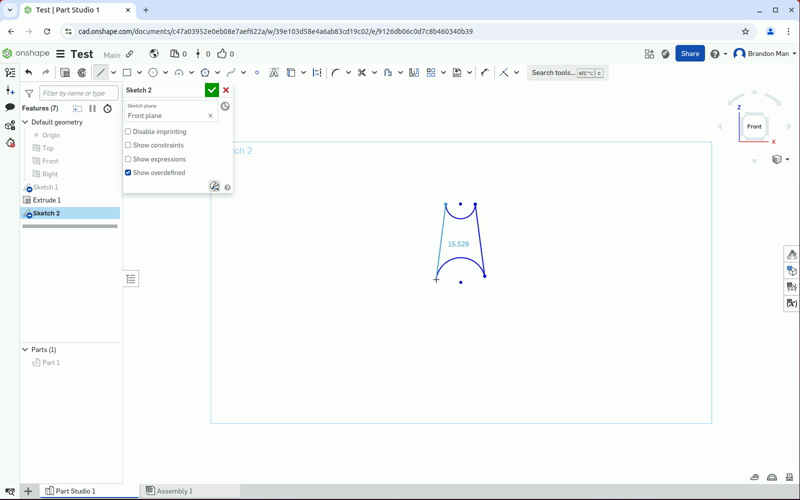
key_up(shift)
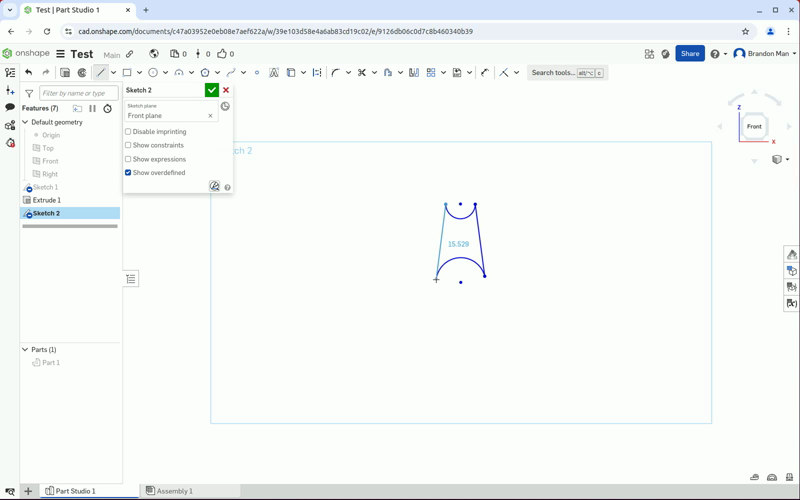
click(436, 279)
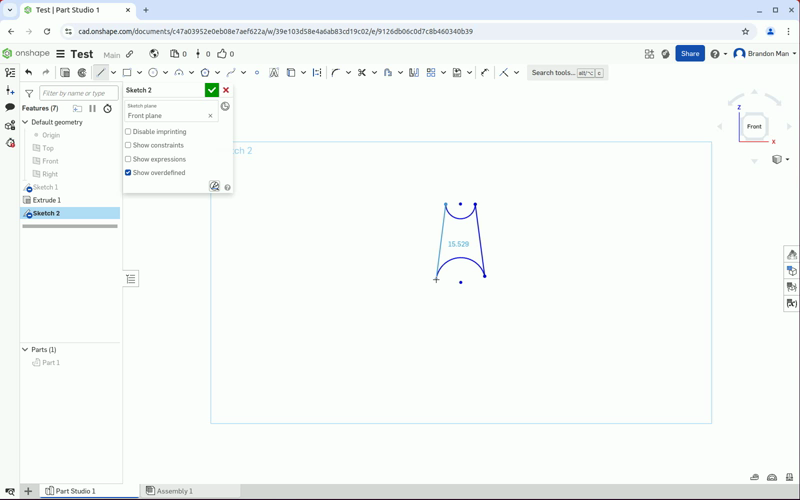
key(esc)
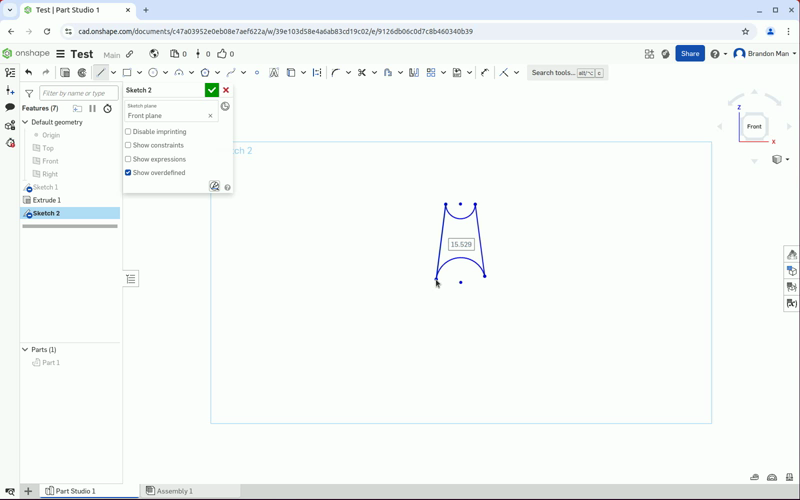
key(c)
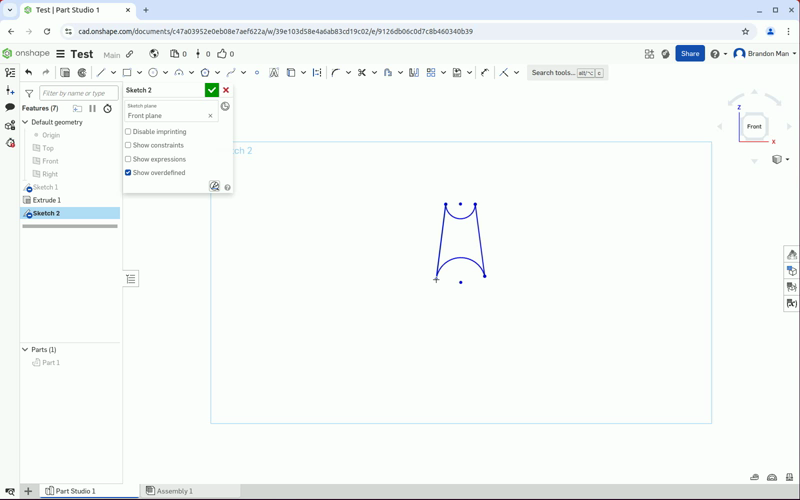
key_down(shift)
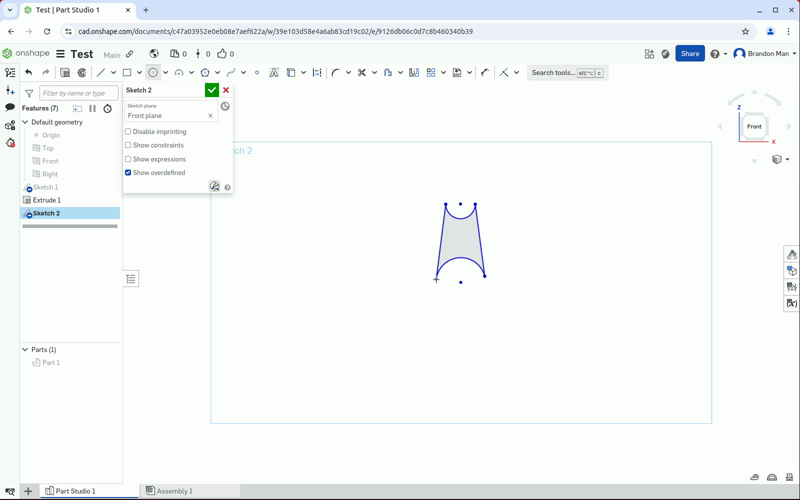
mouse_move(455, 226)
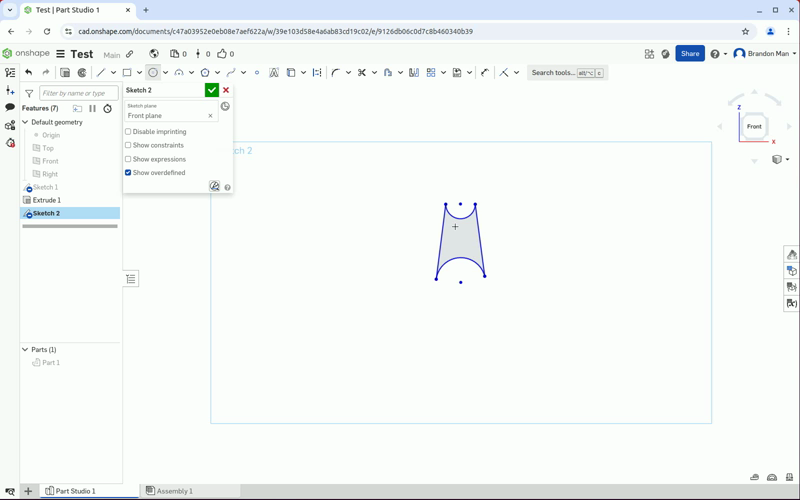
click(455, 226)
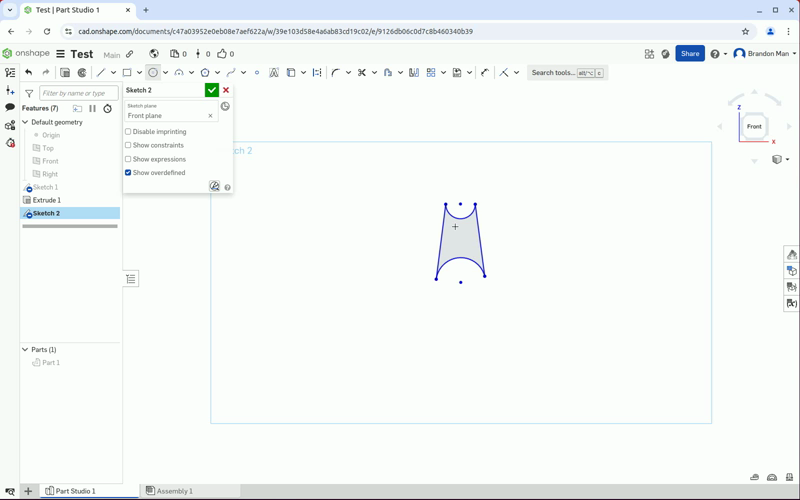
key_up(shift)
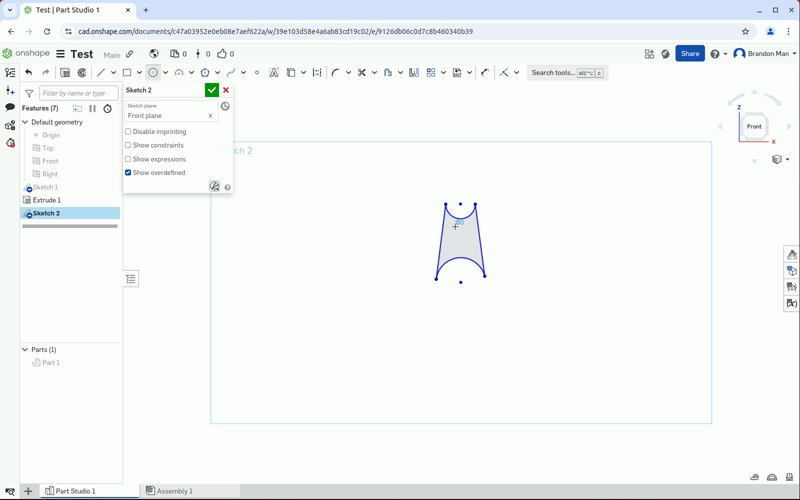
mouse_move(457, 226)
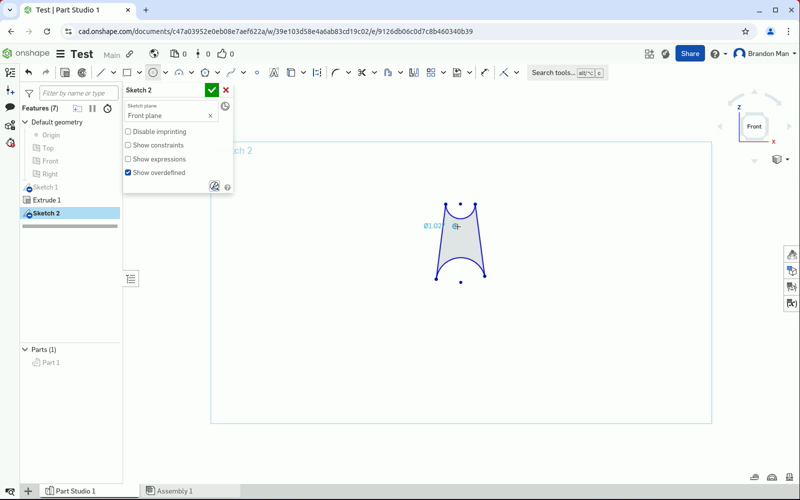
scroll(6)
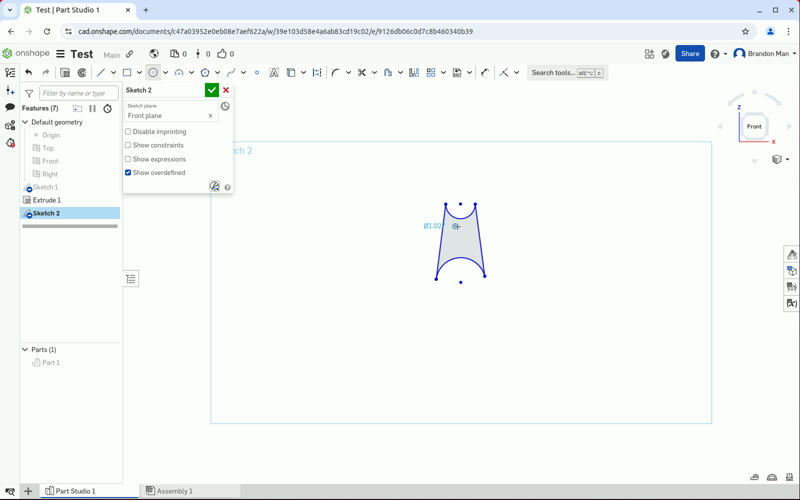
scroll(6)
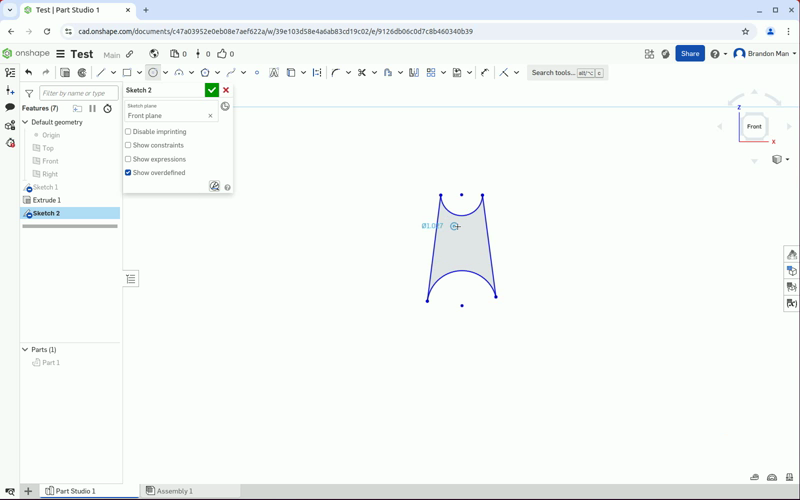
scroll(6)
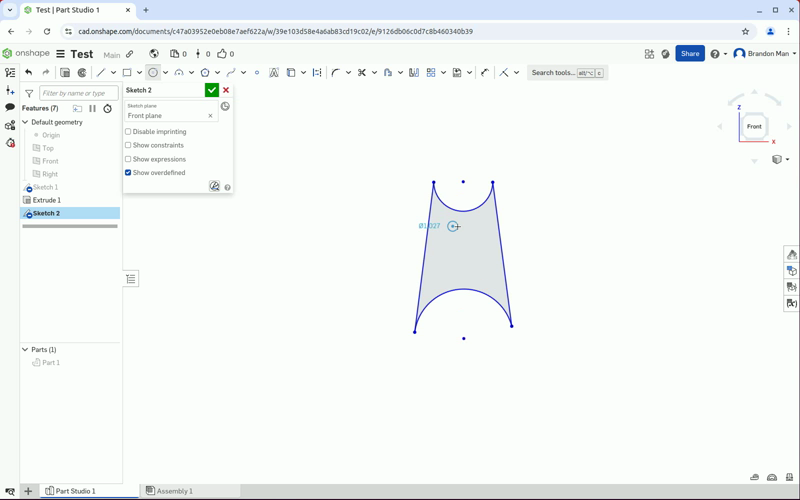
scroll(6)
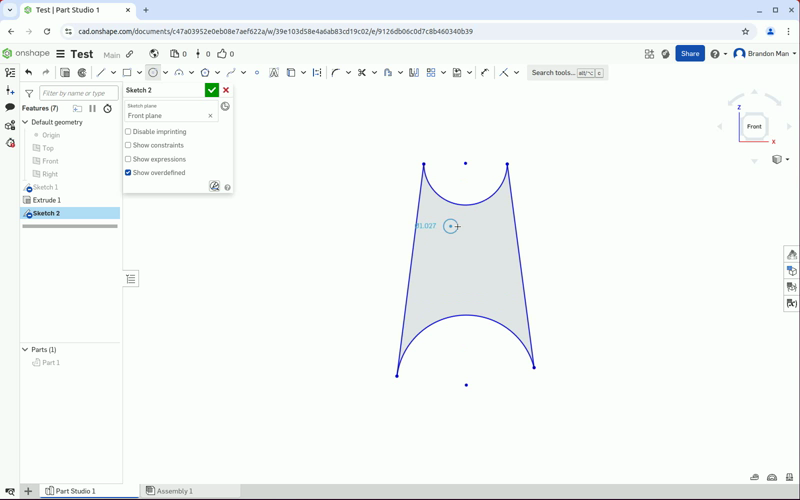
scroll(6)
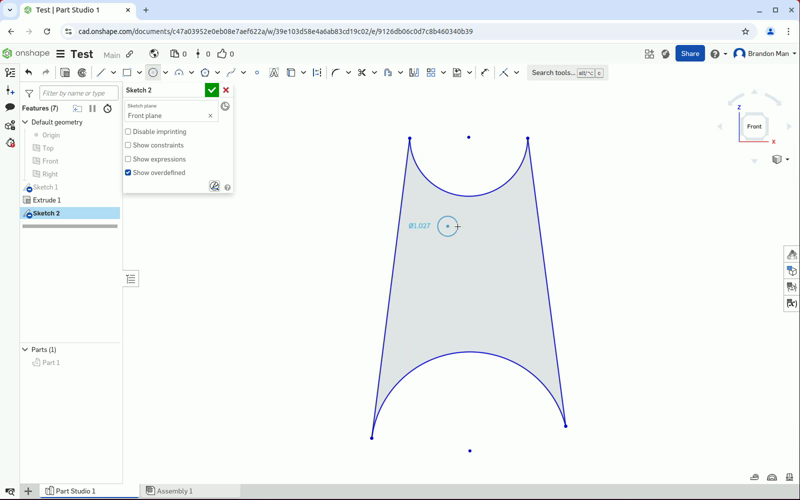
scroll(6)
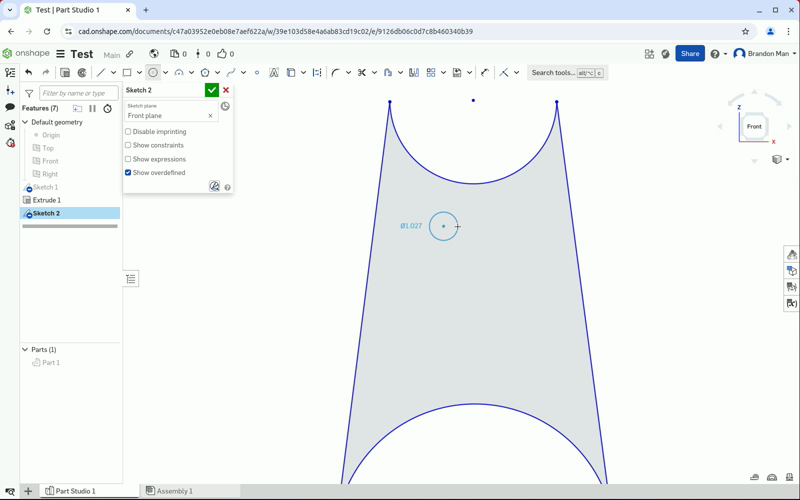
scroll(6)
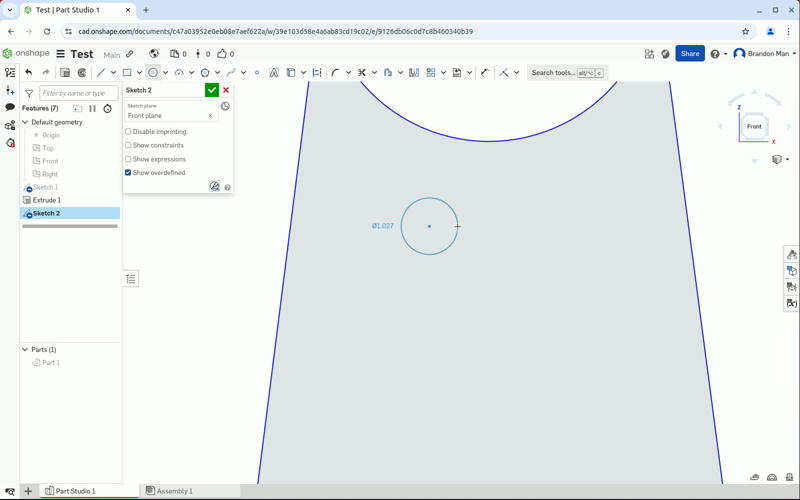
click(457, 226)
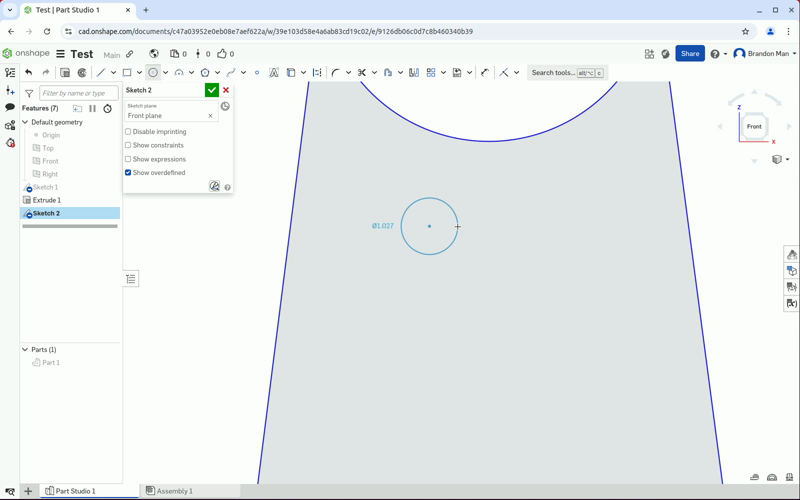
scroll(-6)
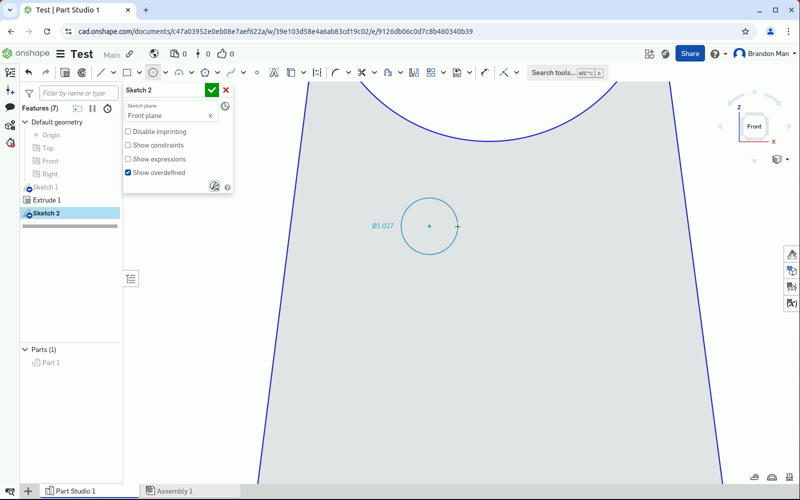
scroll(-6)
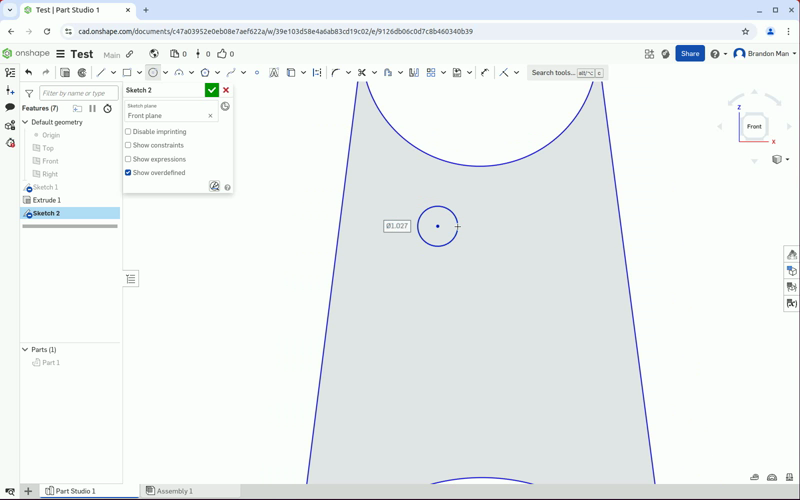
scroll(-6)
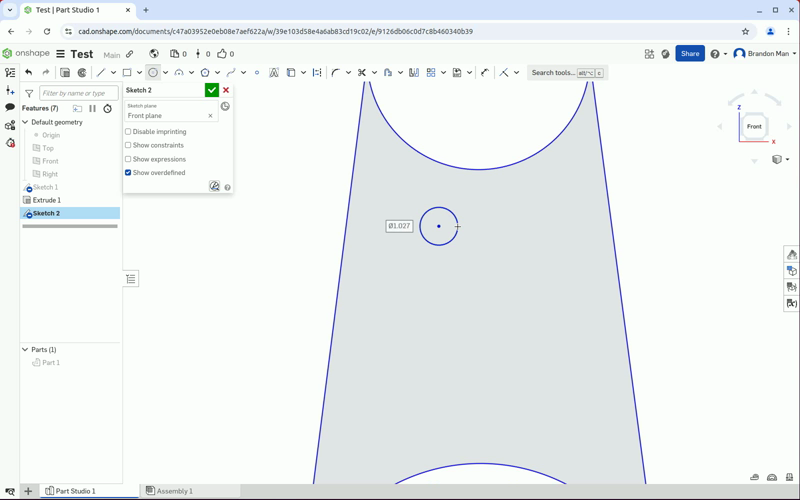
scroll(-6)
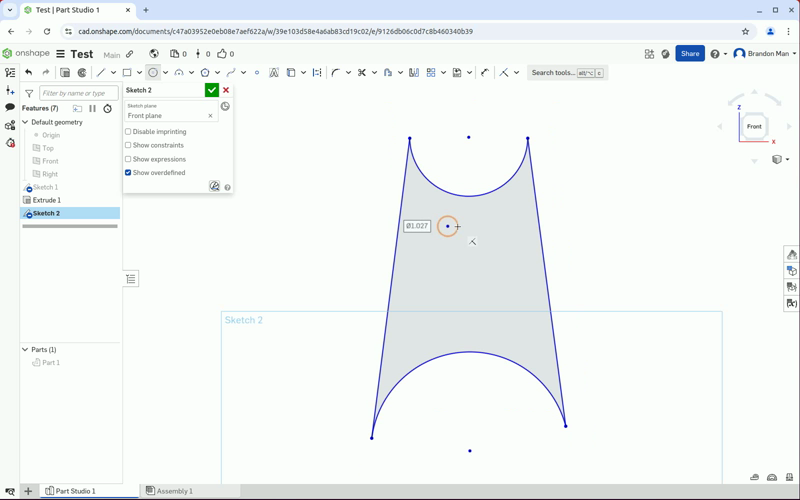
scroll(-6)
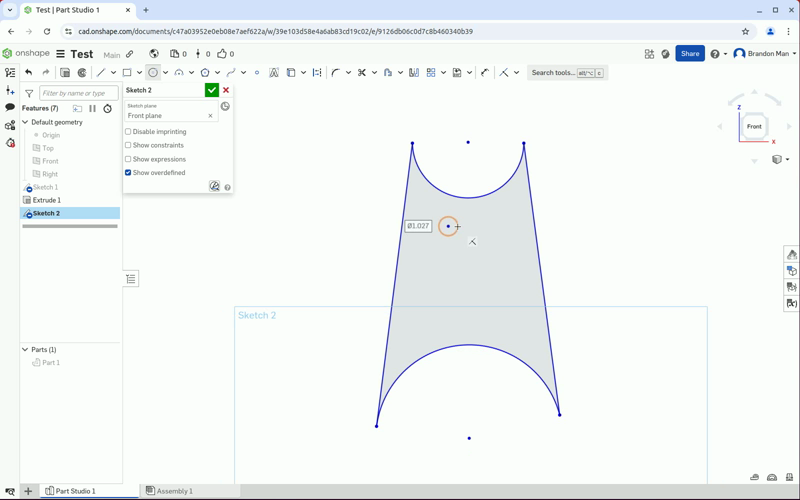
scroll(-6)
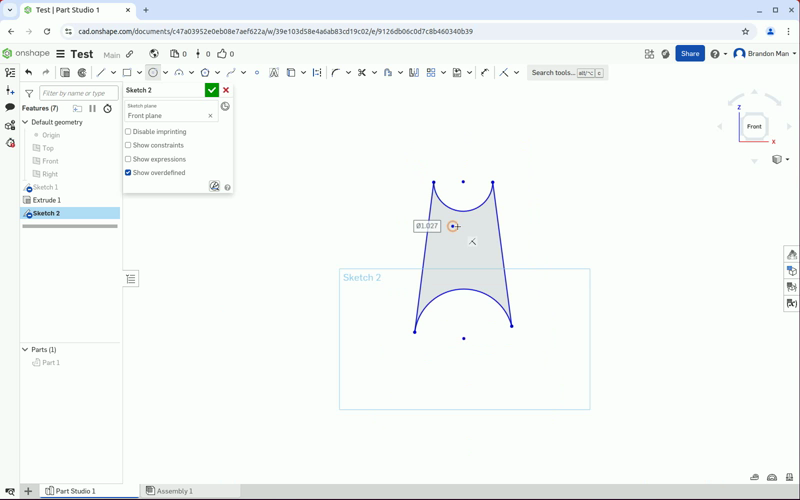
scroll(-6)
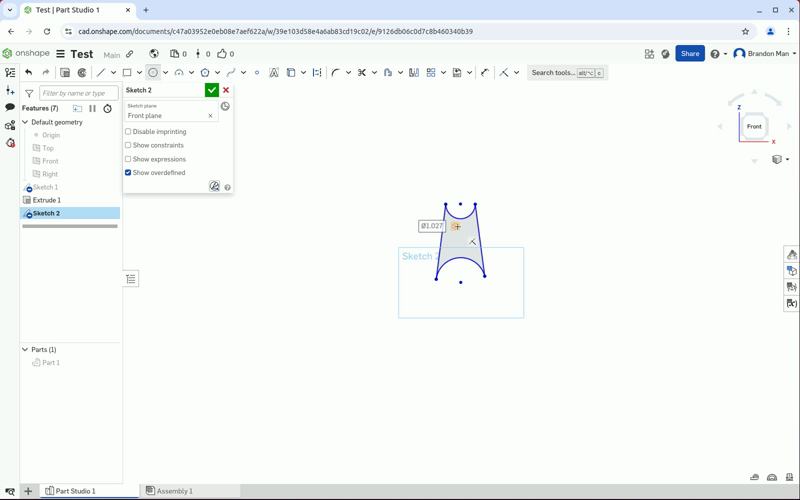
key(esc)
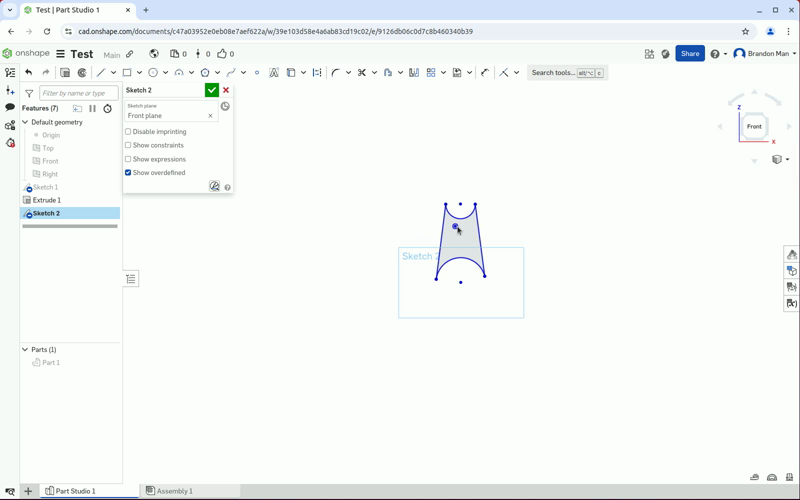
mouse_move(440, 259)
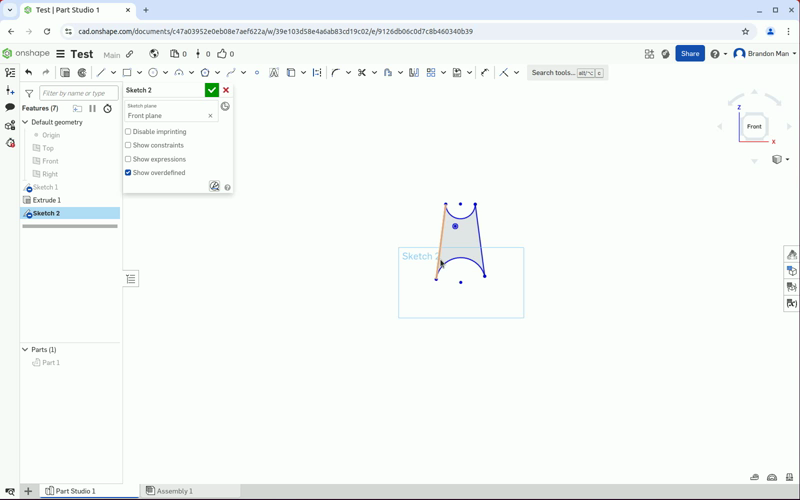
click(440, 259)
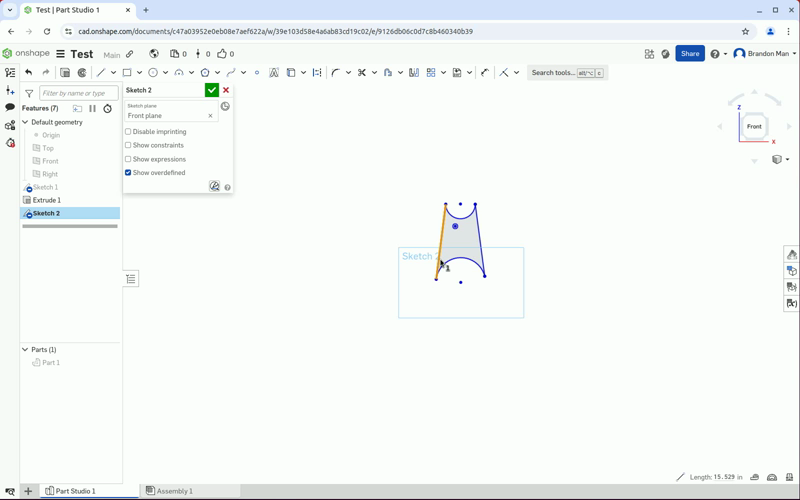
mouse_move(73, 352)
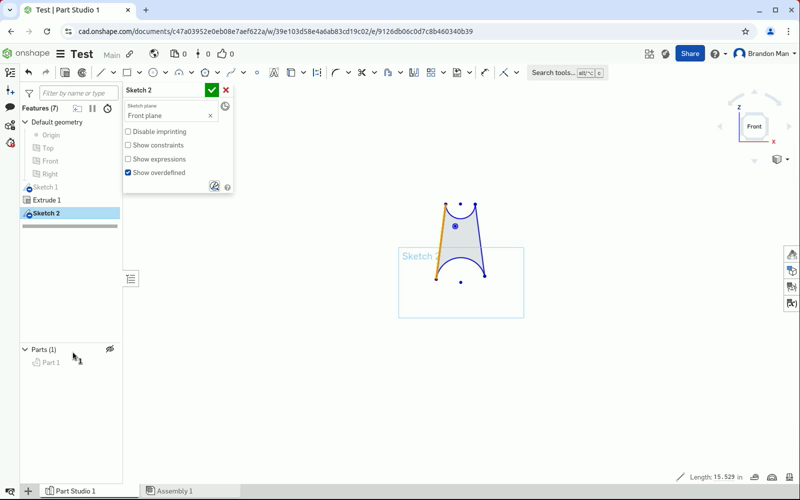
key(shift+y)
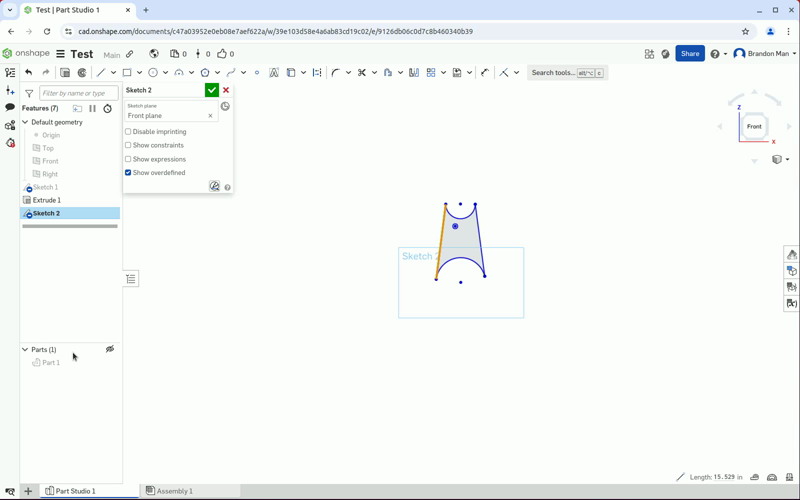
key(shift+e)
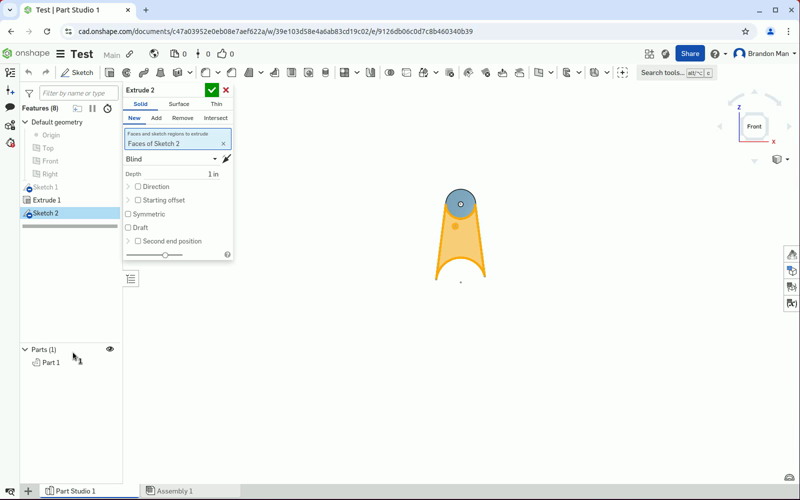
mouse_move(143, 106)
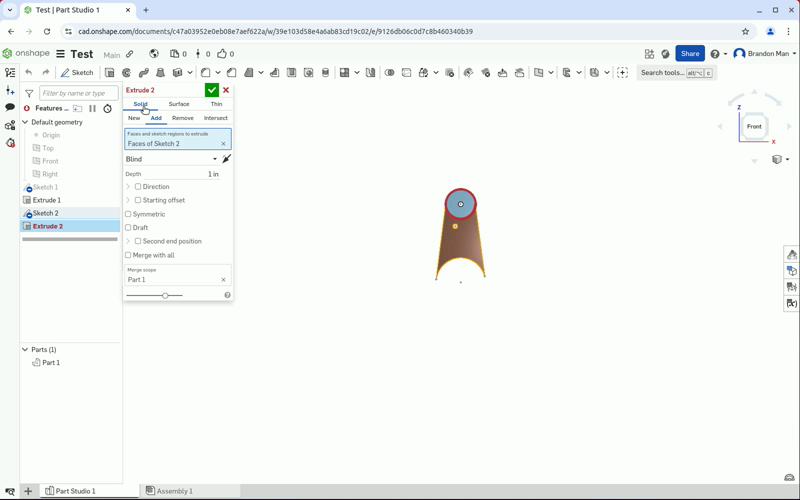
click(143, 106)
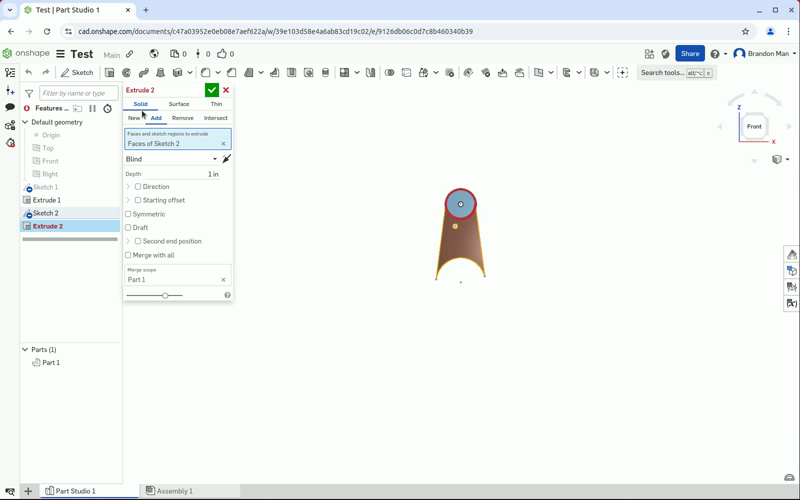
mouse_move(137, 120)
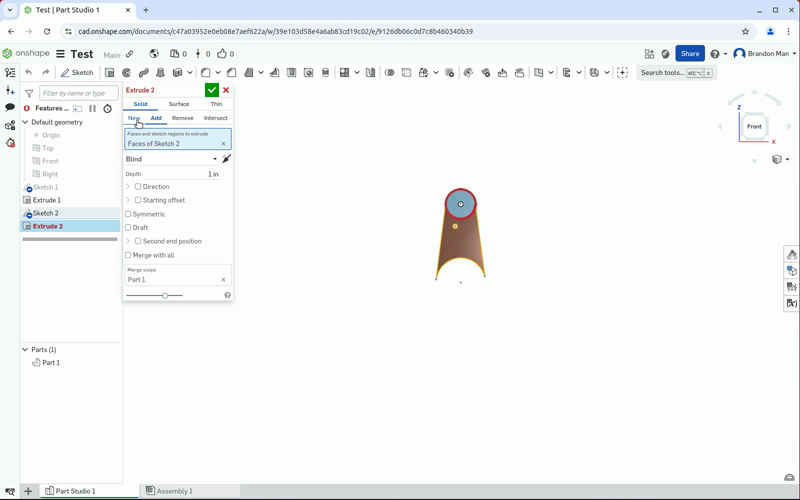
click(137, 120)
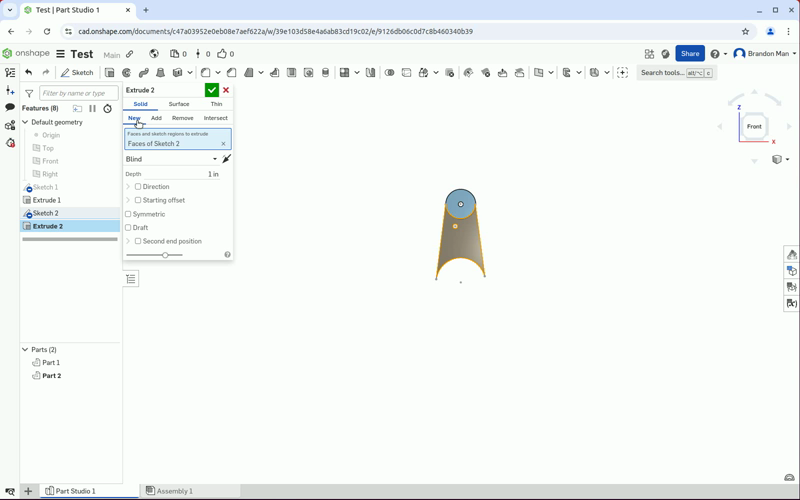
key(tab, 4)
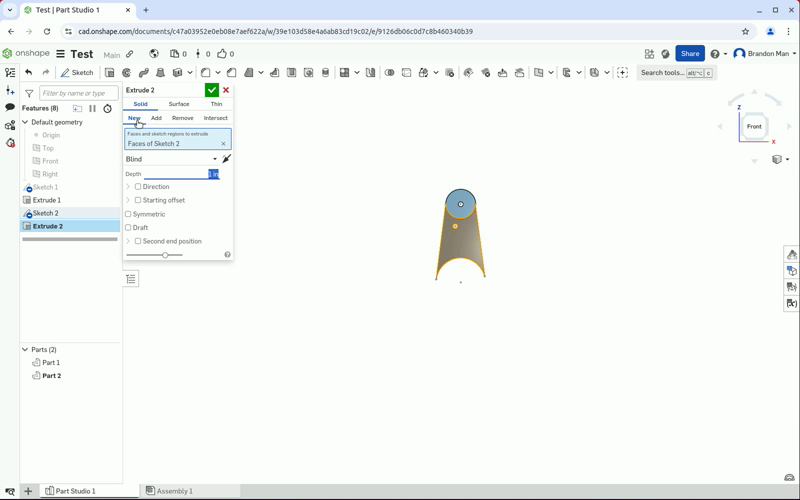
text(0.963)
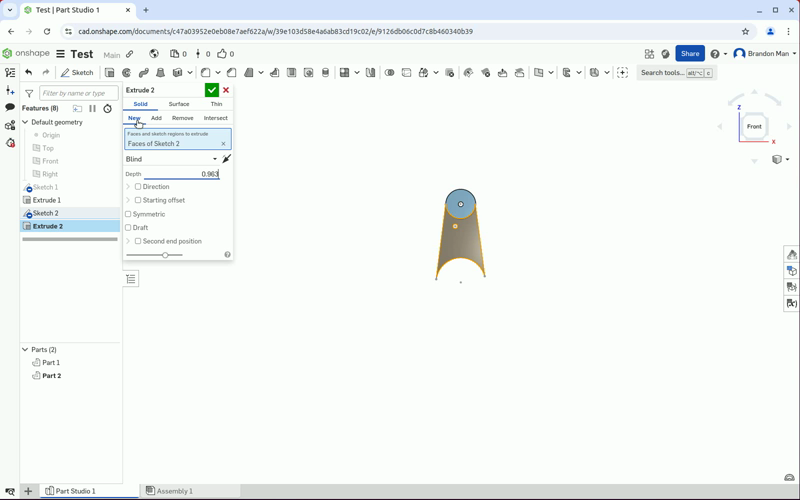
key(enter)
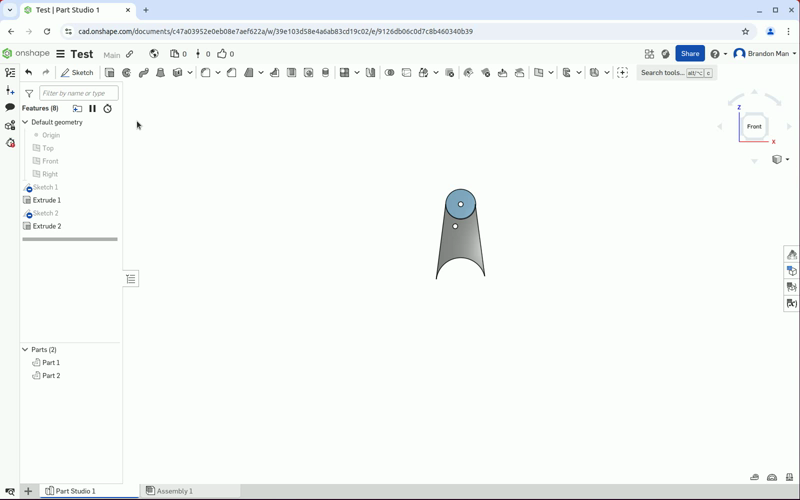
key(shift+h)
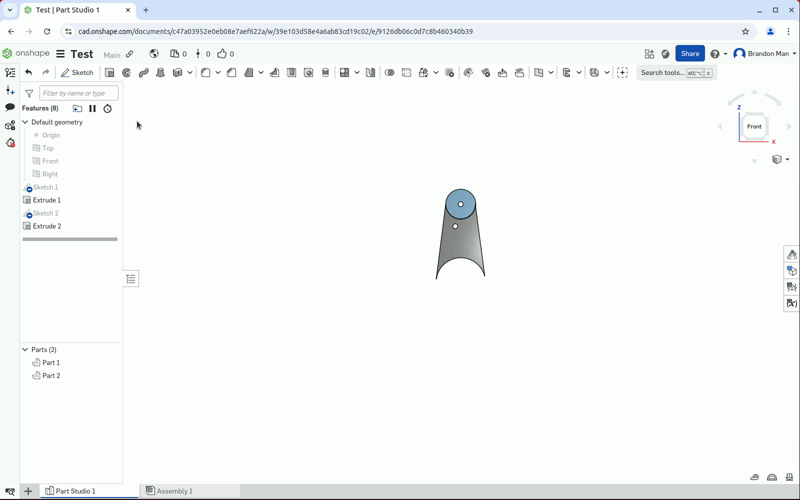
key(shift+h)
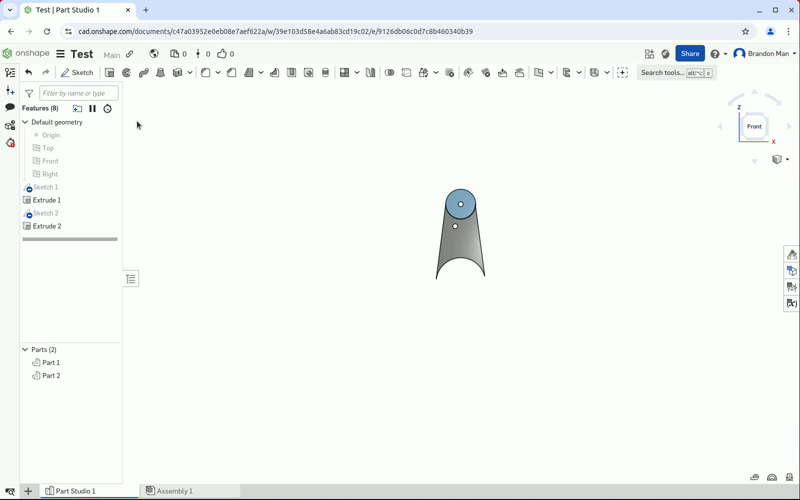
mouse_move(73, 189)
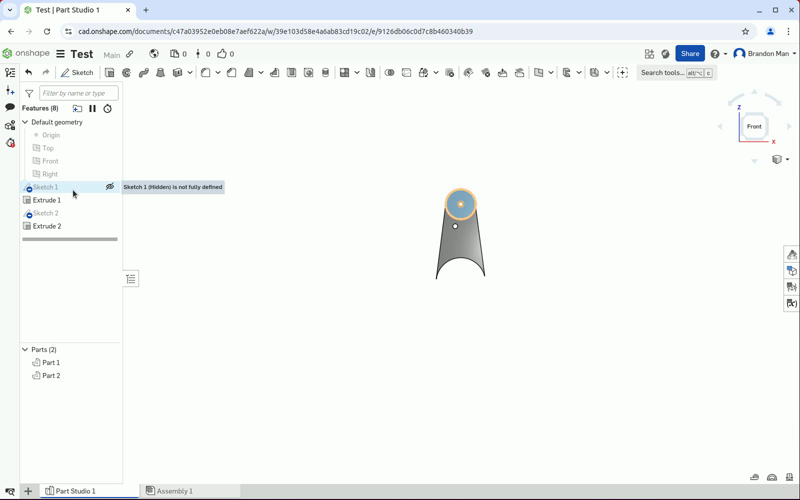
click(73, 189)
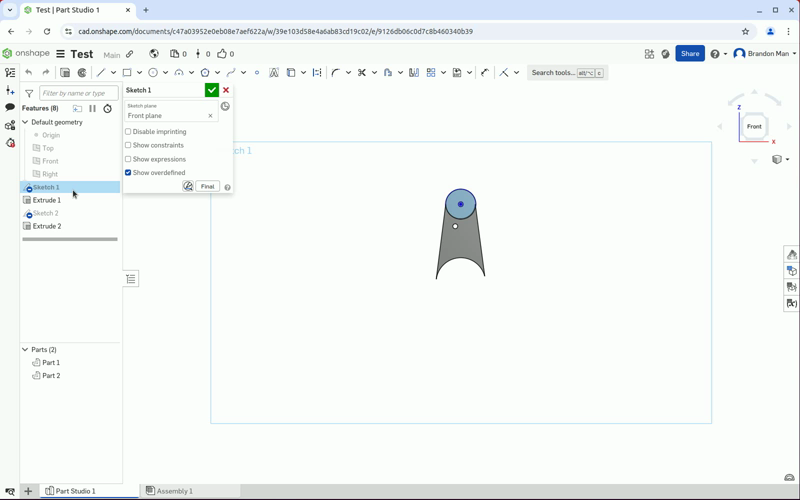
mouse_move(229, 92)
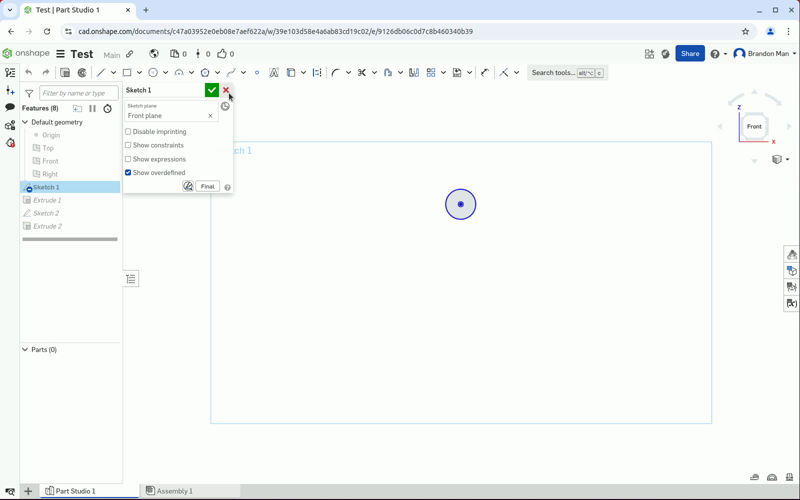
click(229, 92)
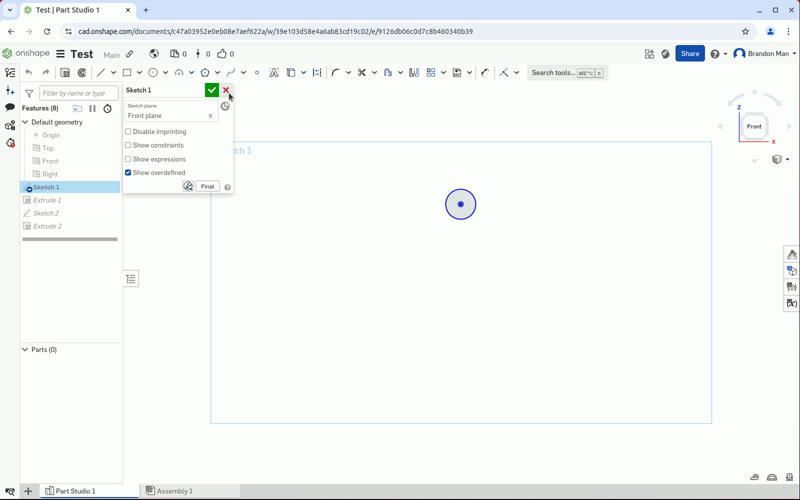
key(shift+s)
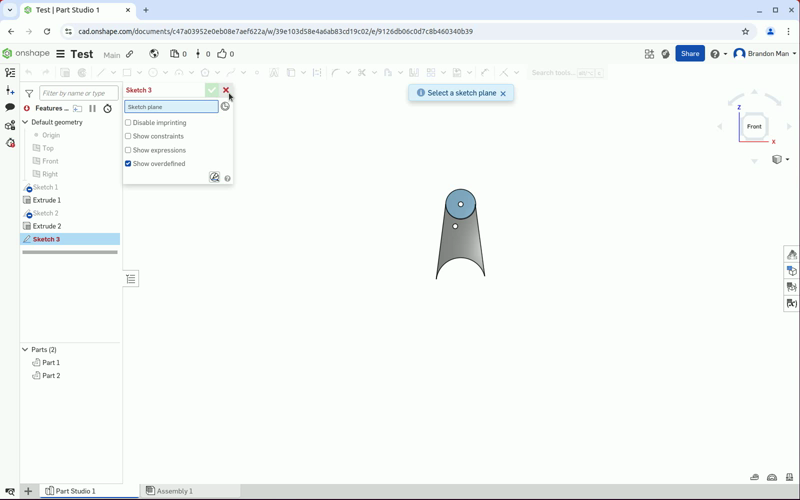
mouse_move(73, 163)
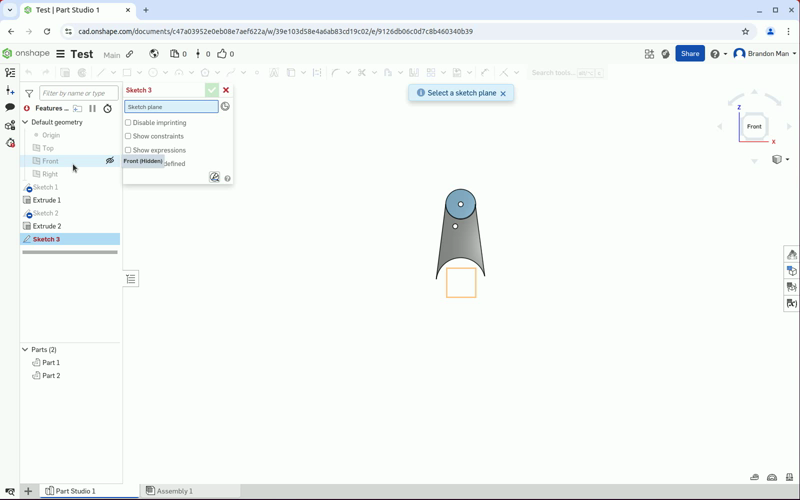
click(73, 163)
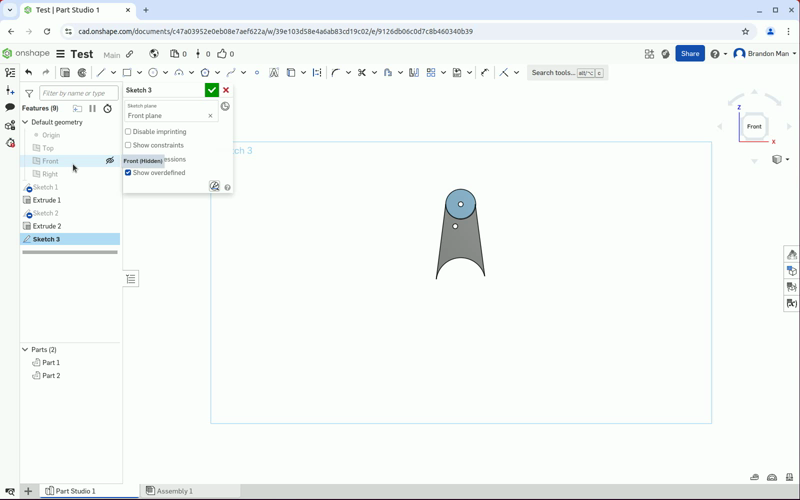
mouse_move(73, 352)
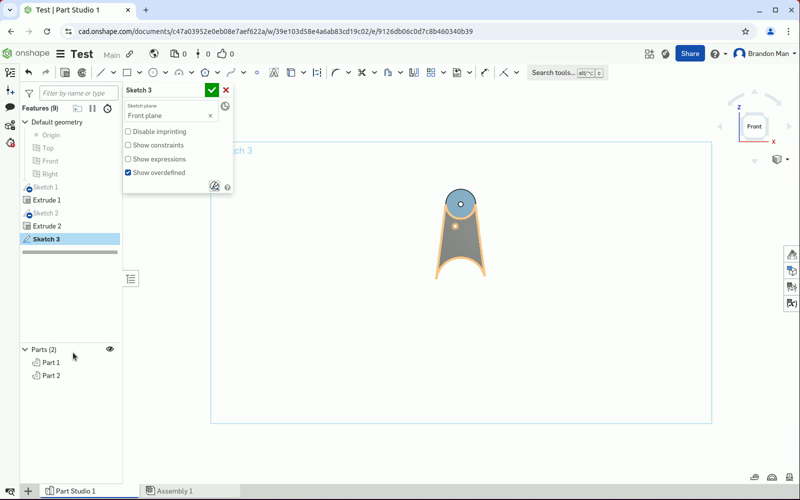
key(y)
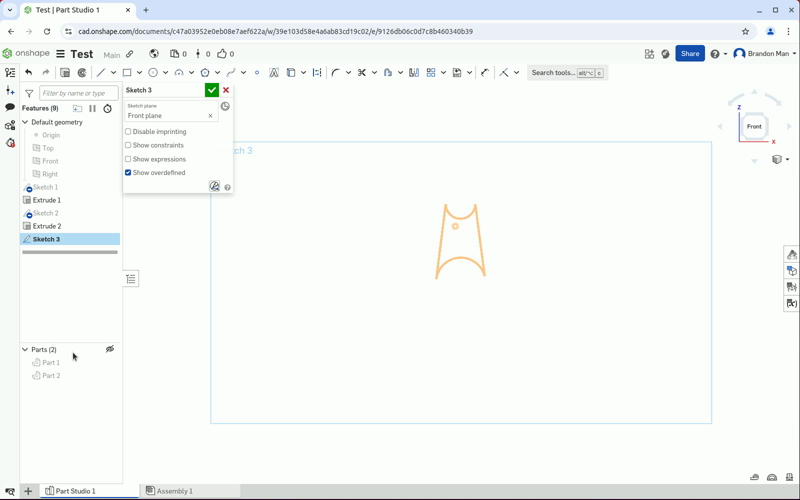
key(a)
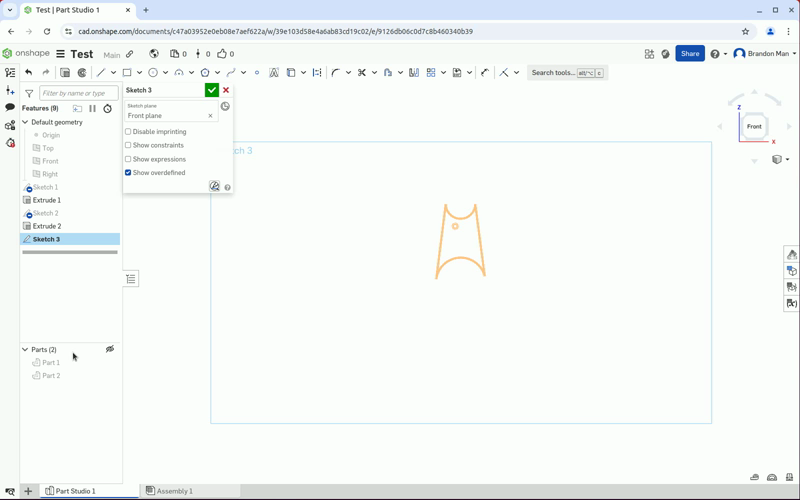
key_down(shift)
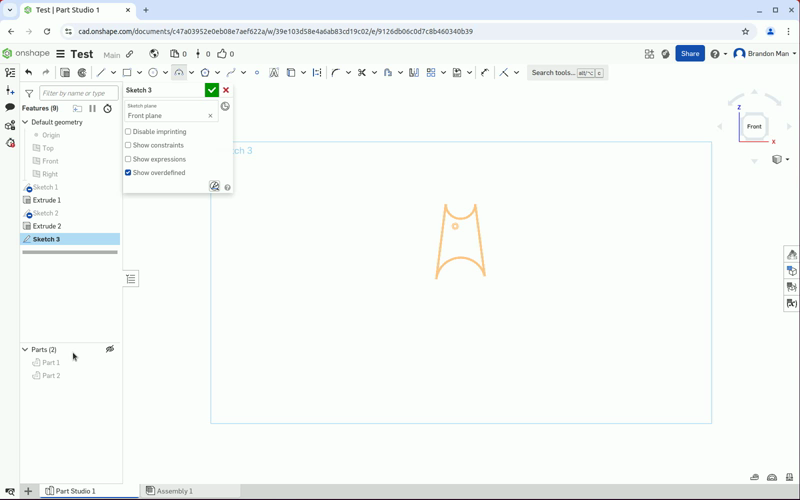
mouse_move(484, 276)
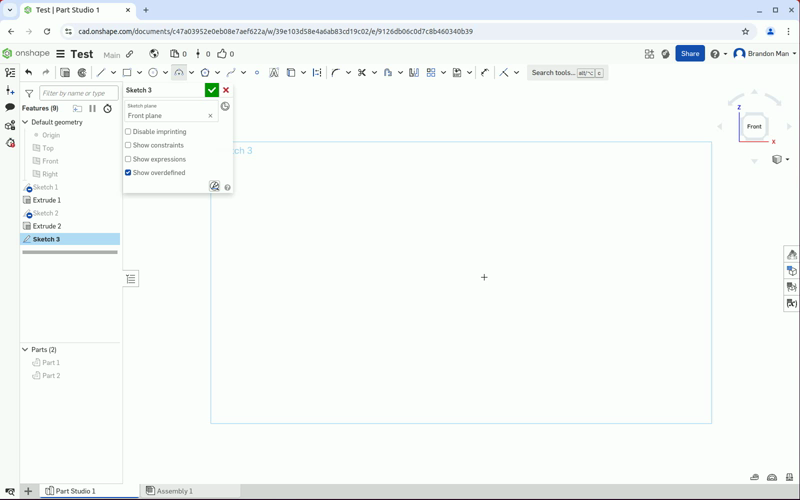
click(484, 276)
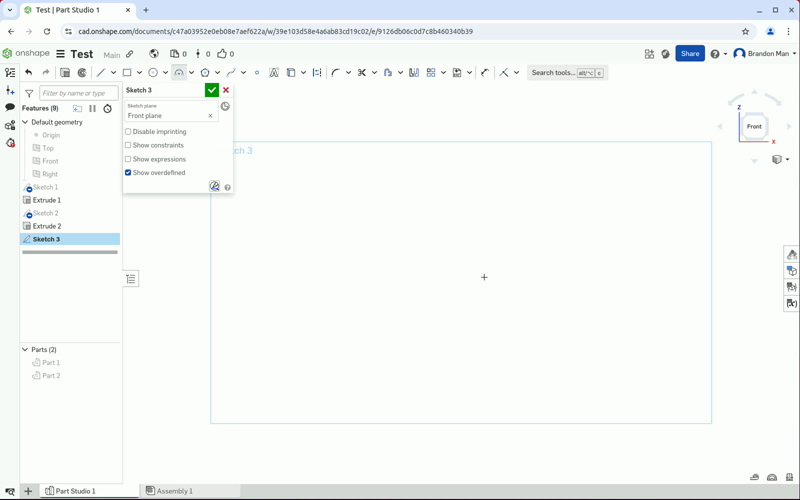
key_up(shift)
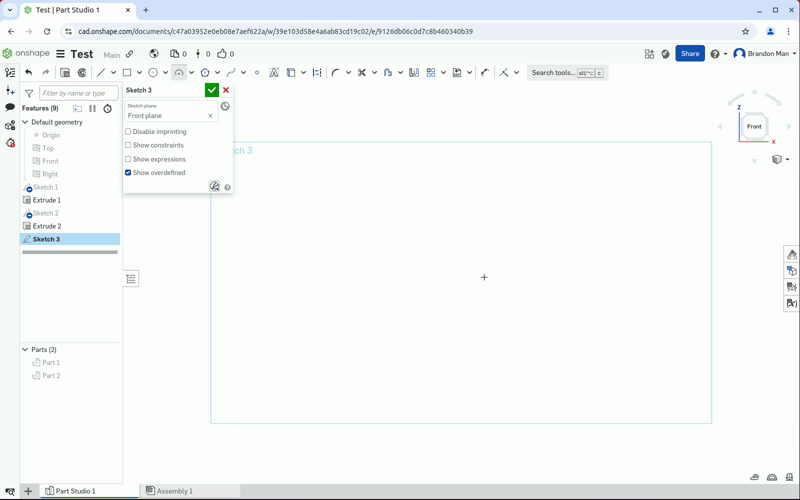
key_down(shift)
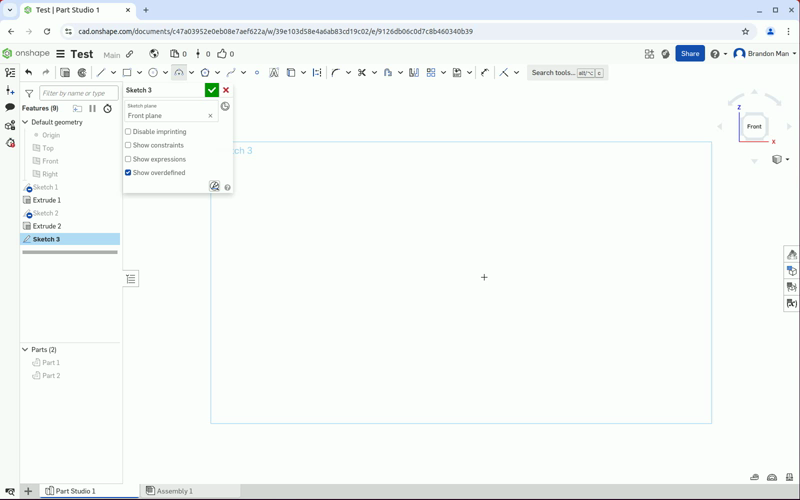
mouse_move(484, 287)
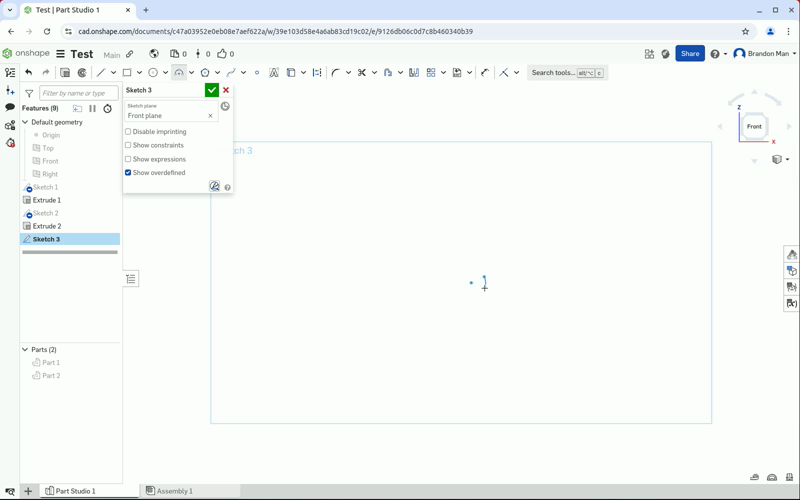
click(484, 287)
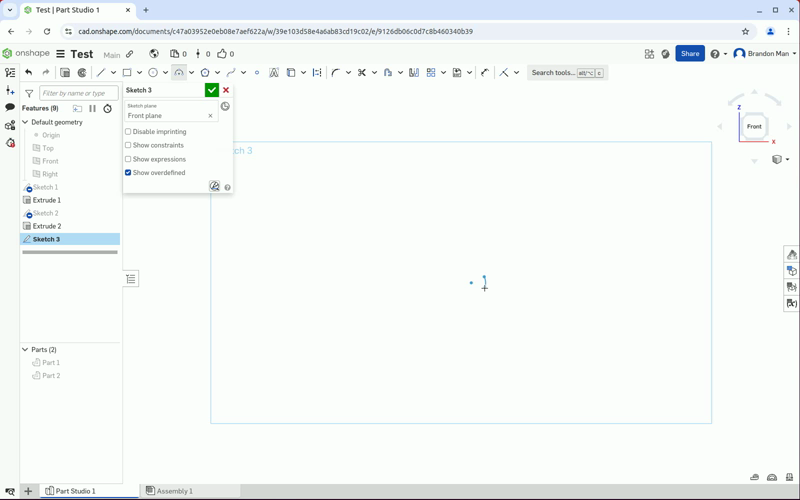
mouse_move(435, 284)
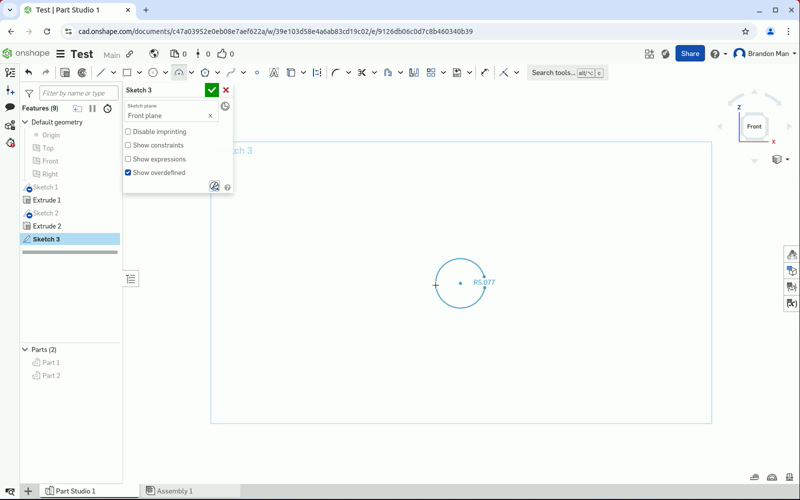
click(435, 284)
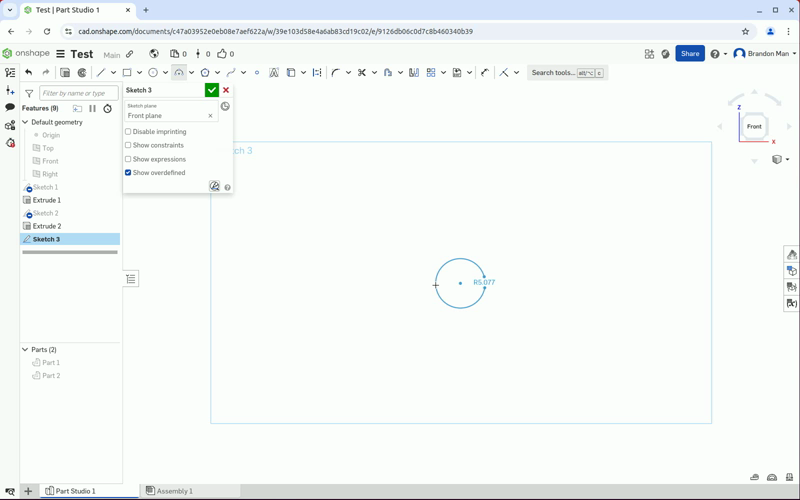
key_up(shift)
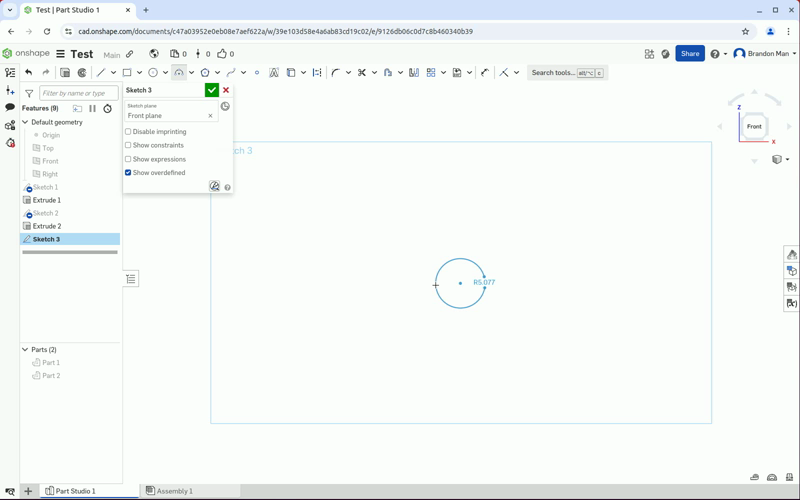
key(esc)
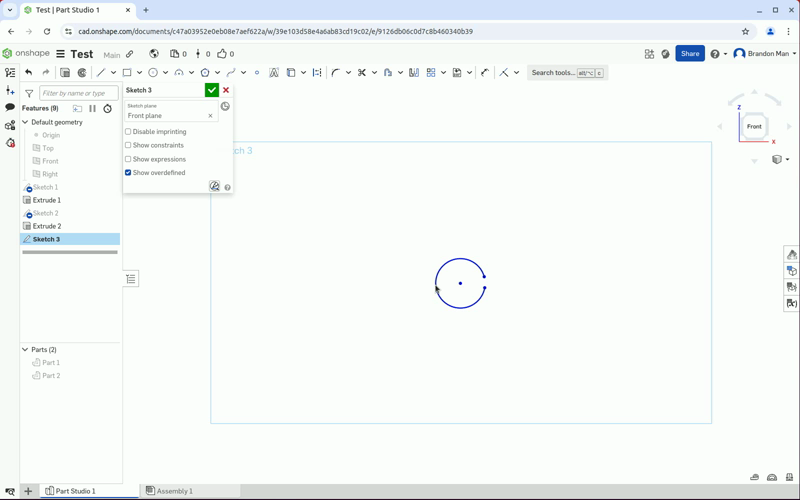
key(l)
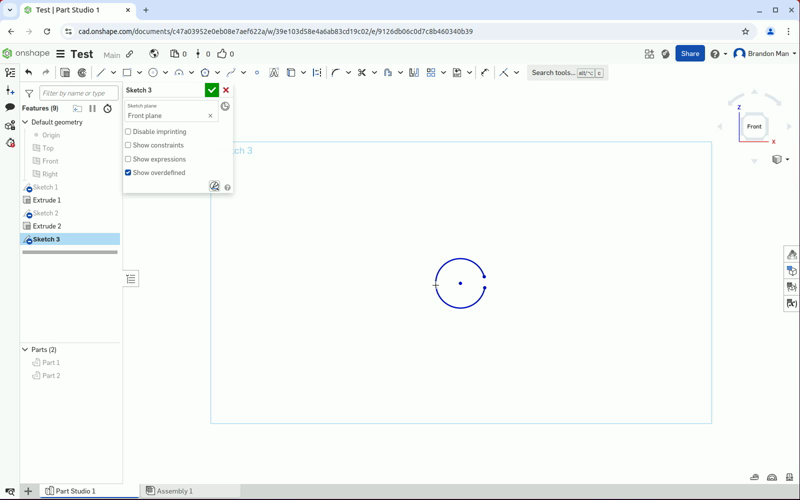
mouse_move(484, 287)
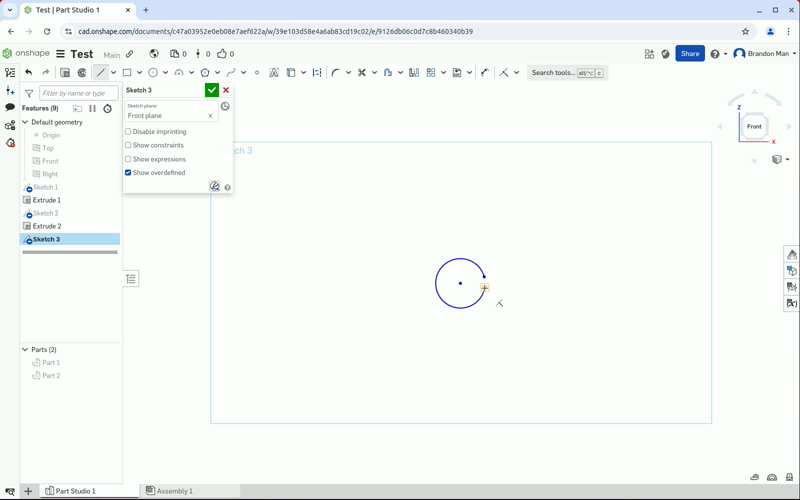
click(484, 287)
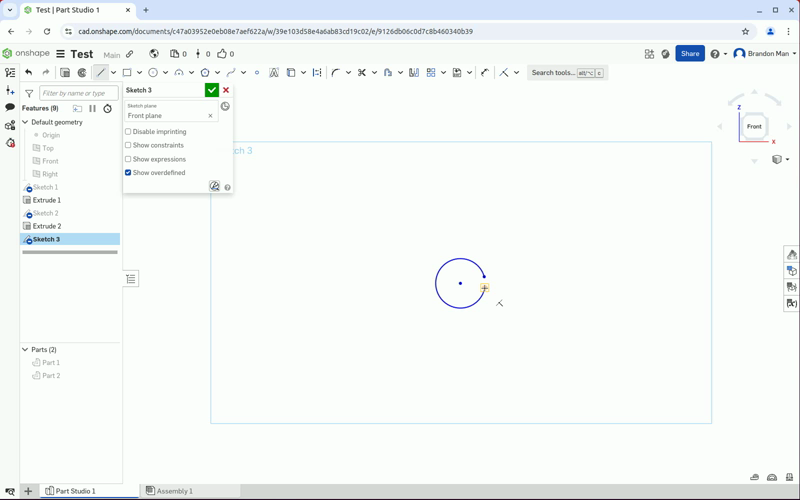
key_down(shift)
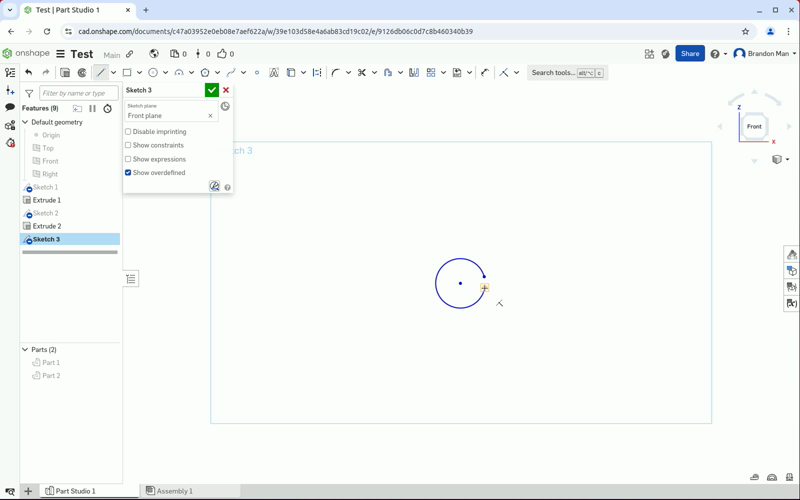
mouse_move(514, 287)
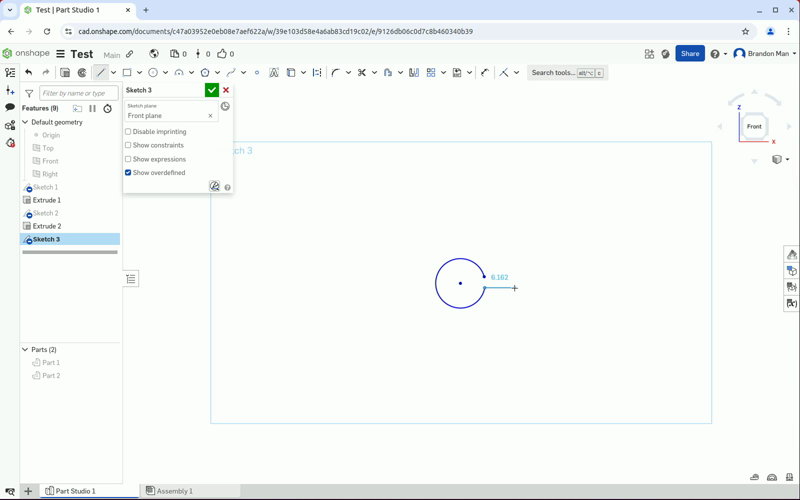
mouse_move(484, 283)
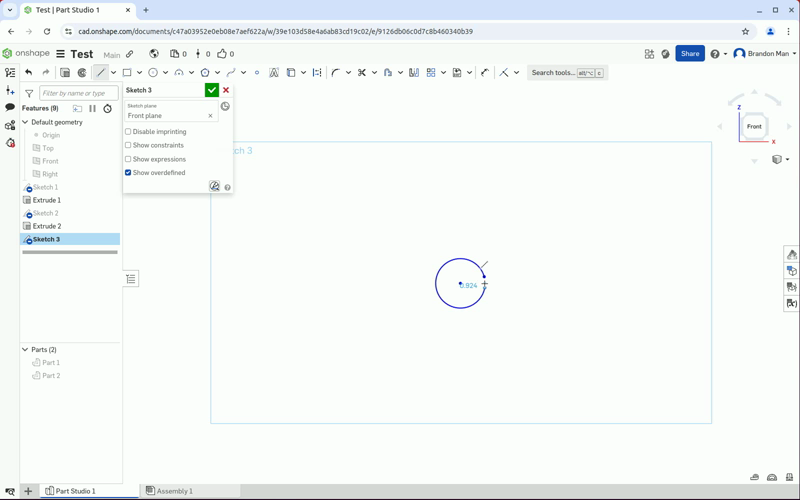
scroll(6)
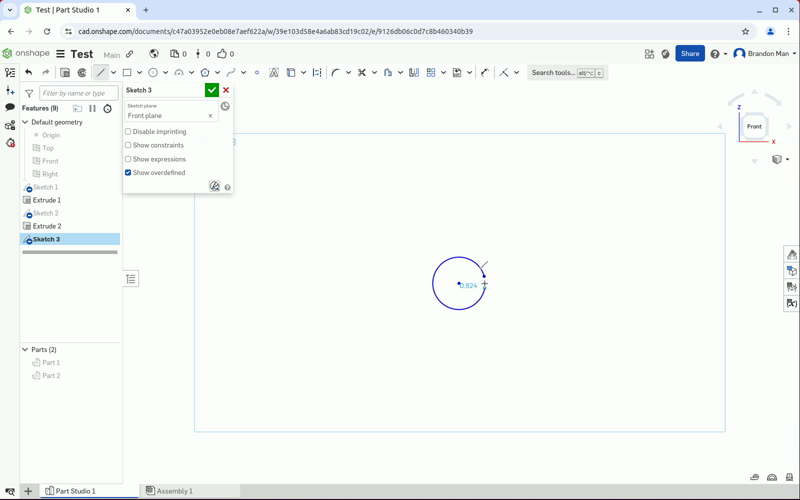
scroll(6)
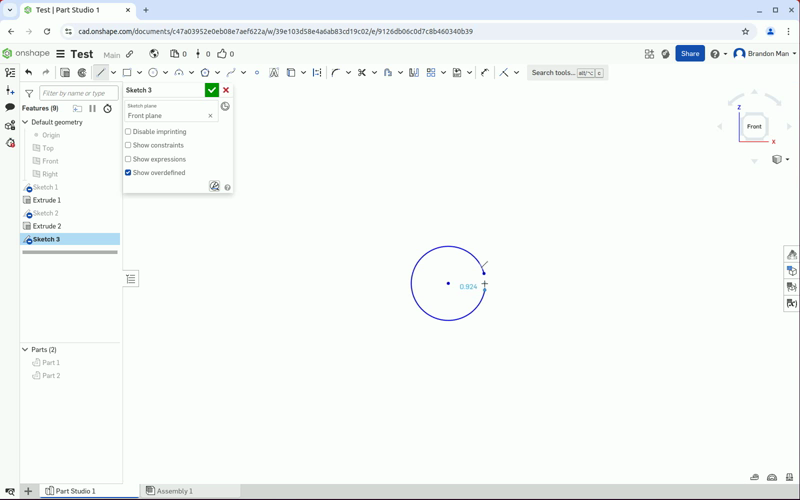
scroll(6)
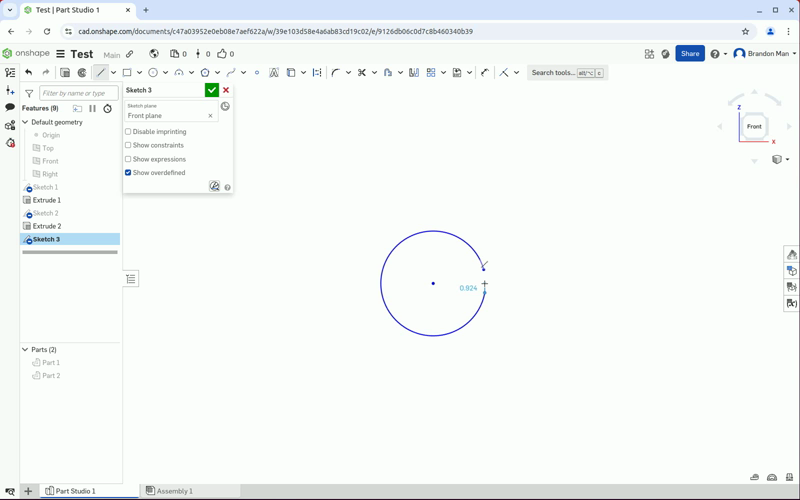
scroll(6)
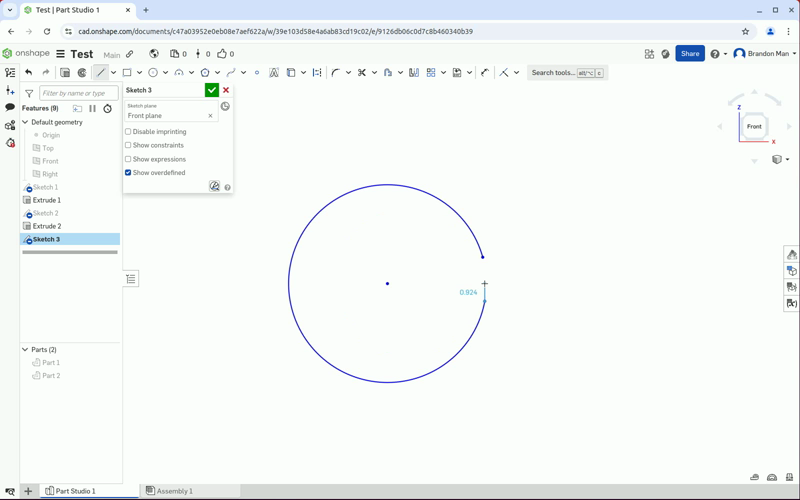
scroll(6)
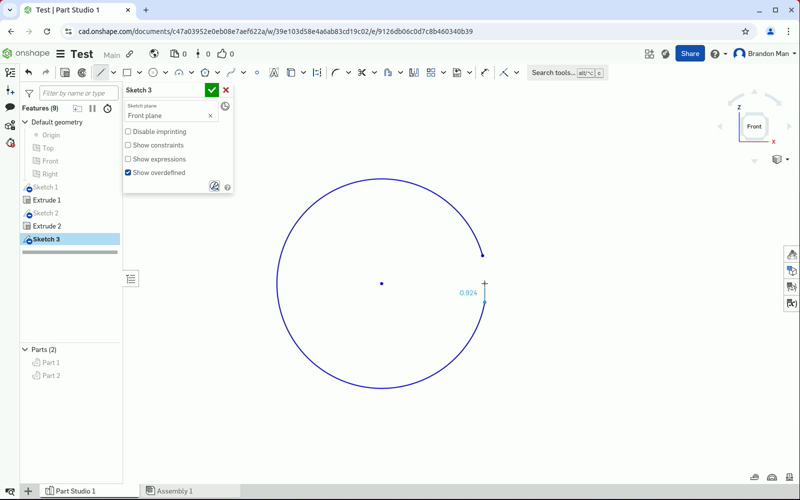
scroll(6)
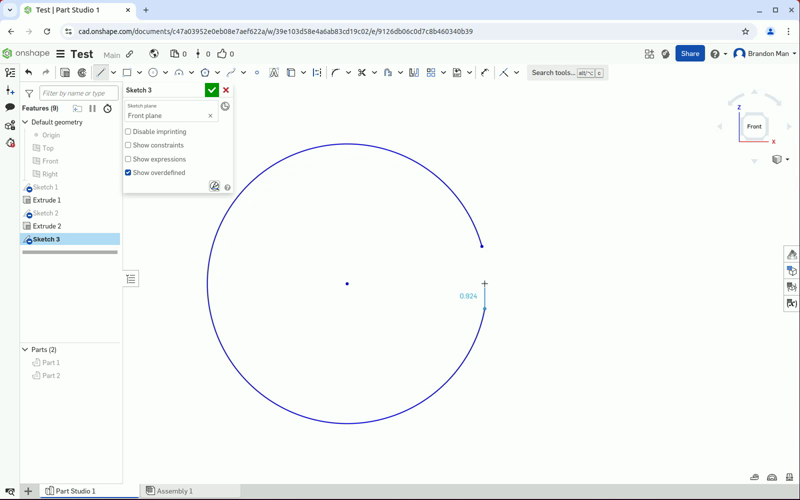
scroll(6)
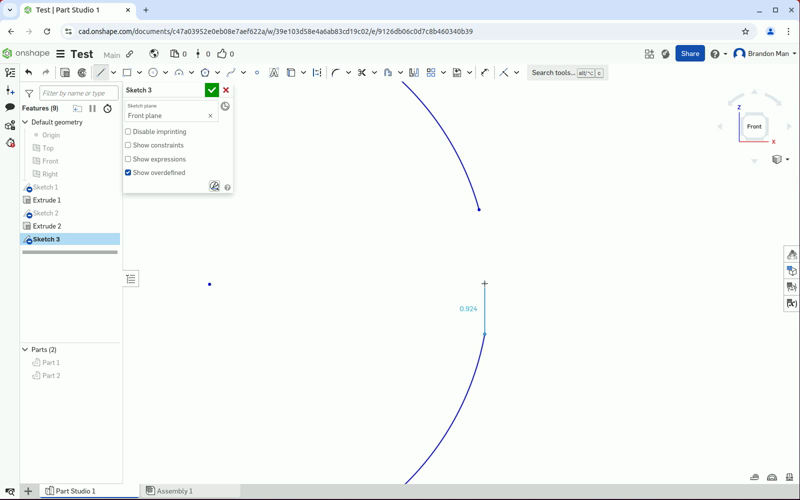
click(484, 283)
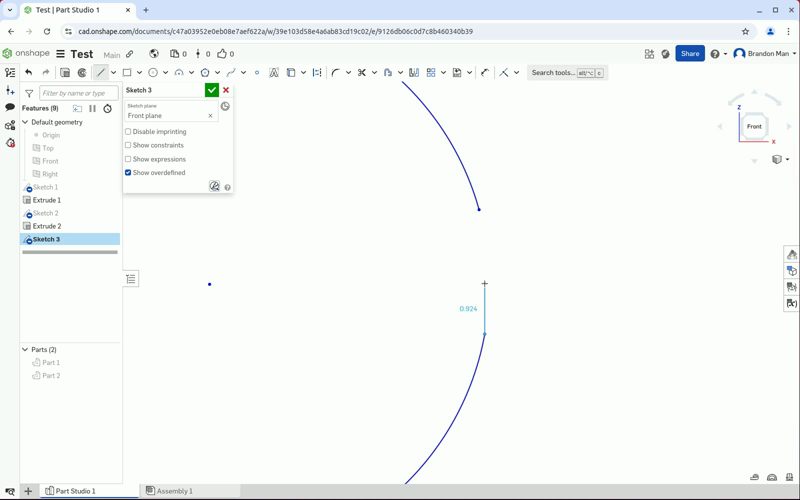
scroll(-6)
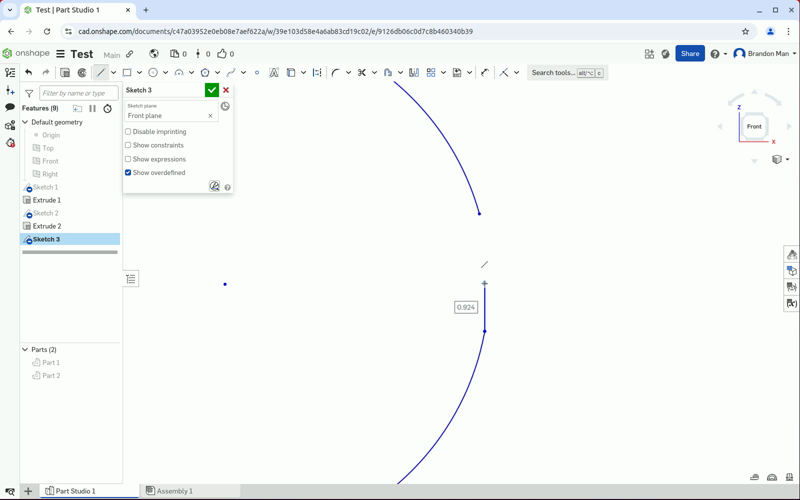
scroll(-6)
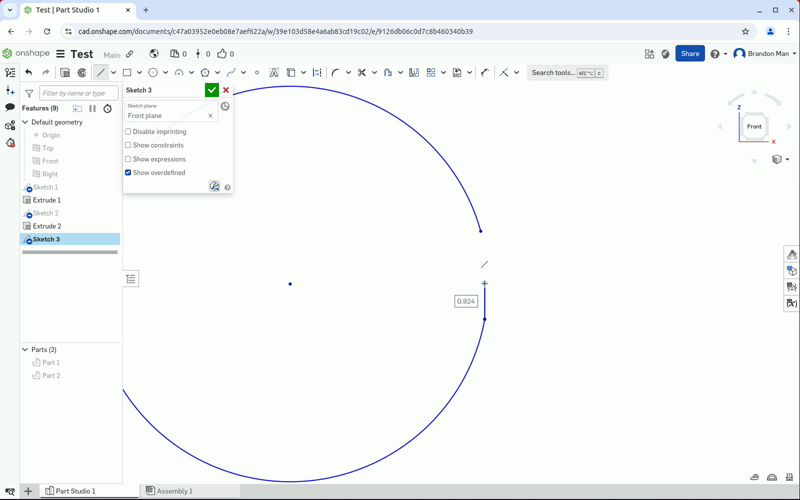
scroll(-6)
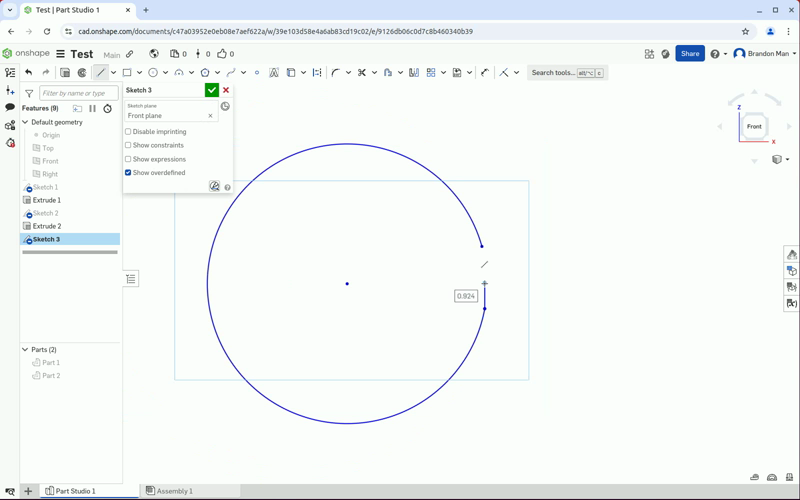
scroll(-6)
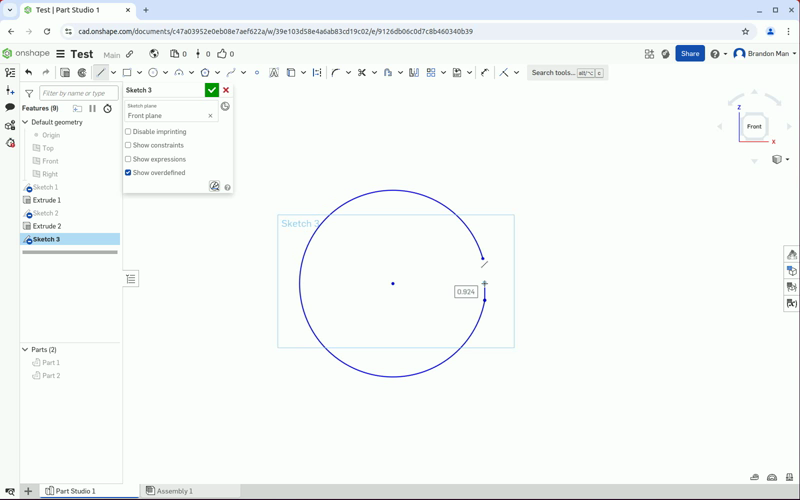
scroll(-6)
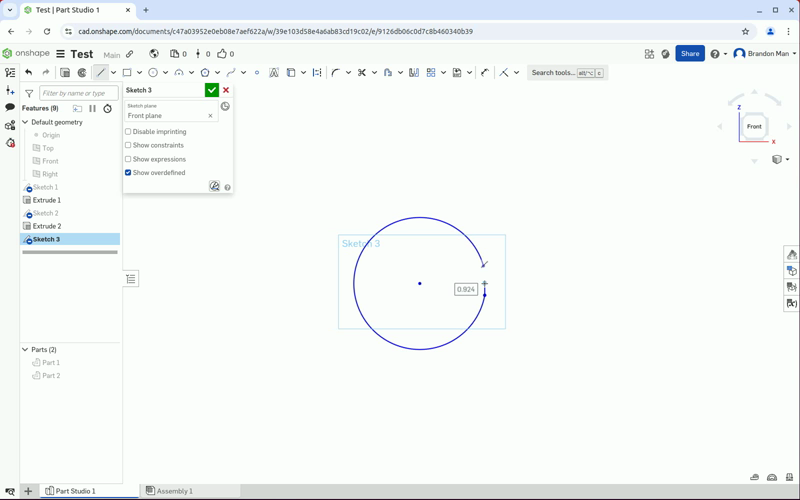
scroll(-6)
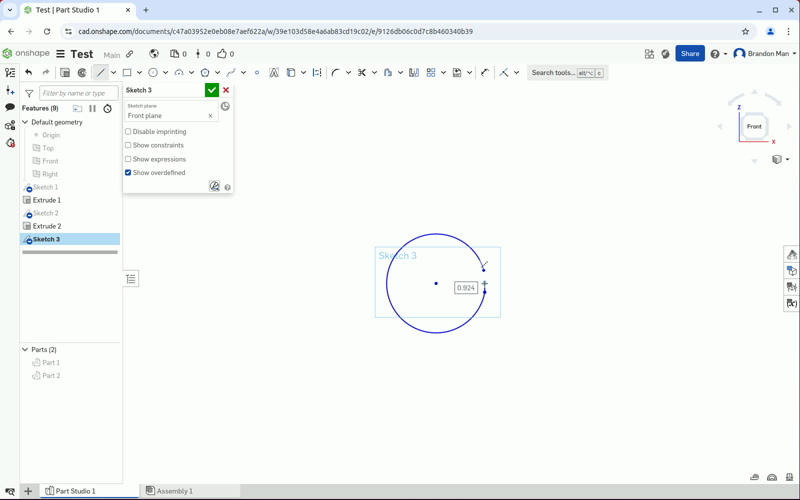
scroll(-6)
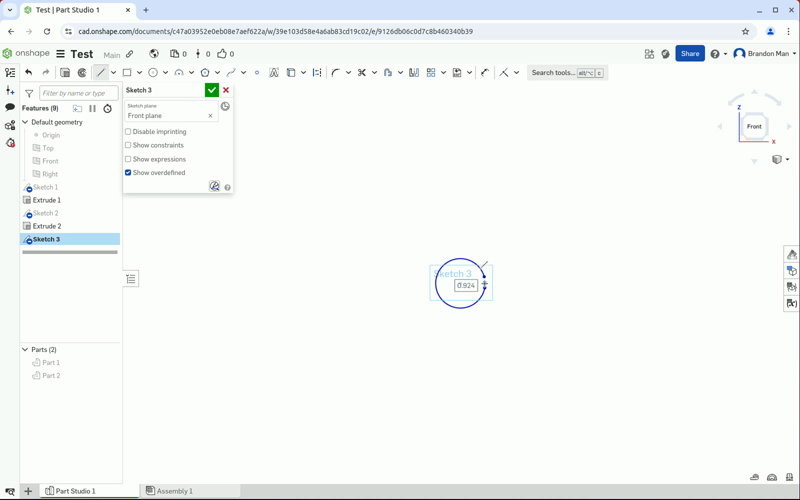
key_up(shift)
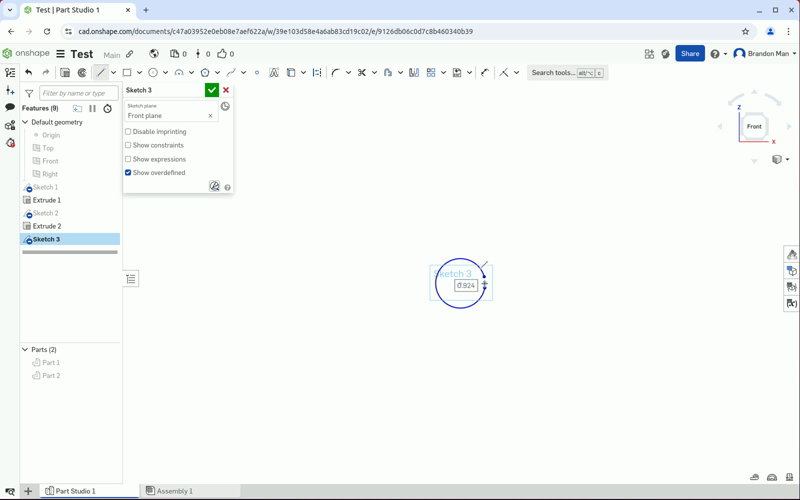
mouse_move(514, 283)
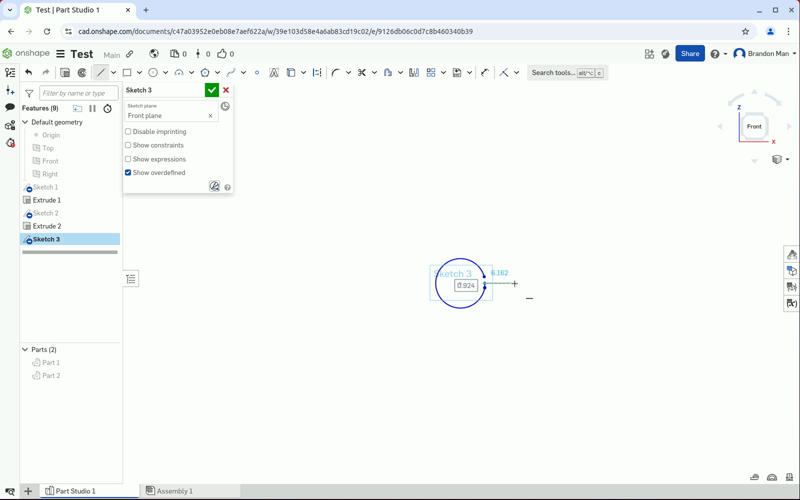
key_down(shift)
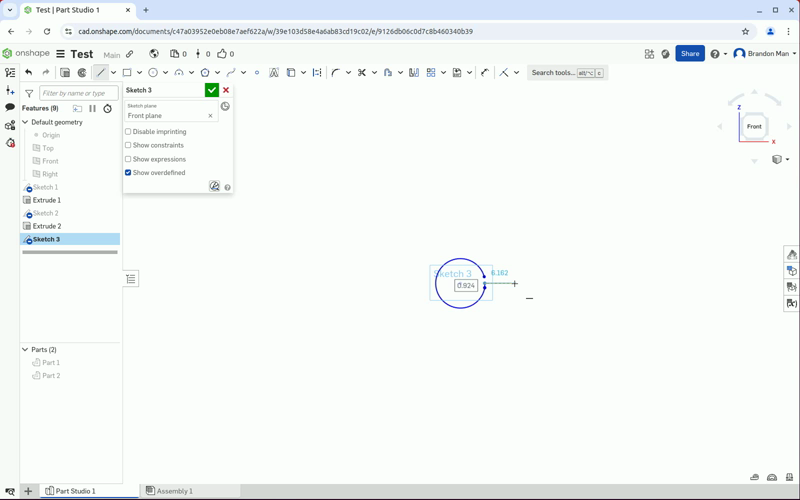
mouse_move(484, 276)
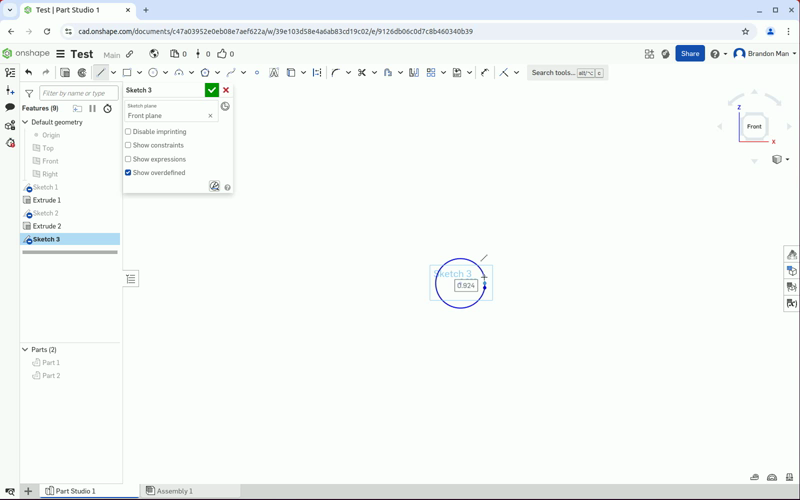
scroll(6)
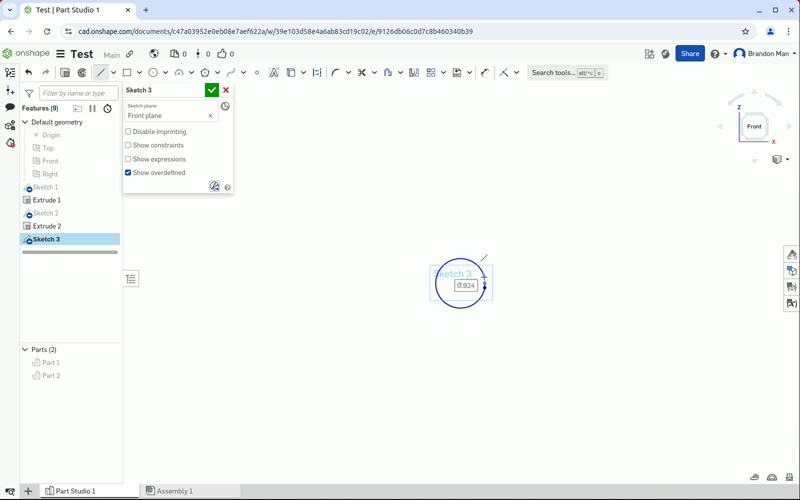
scroll(6)
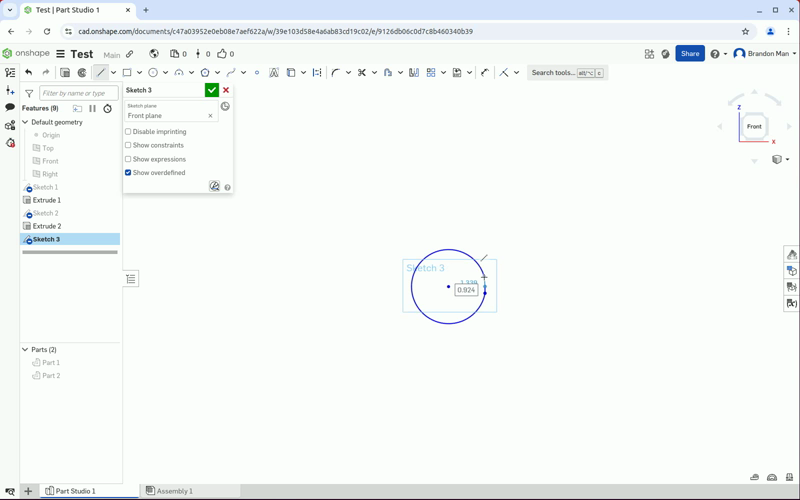
scroll(6)
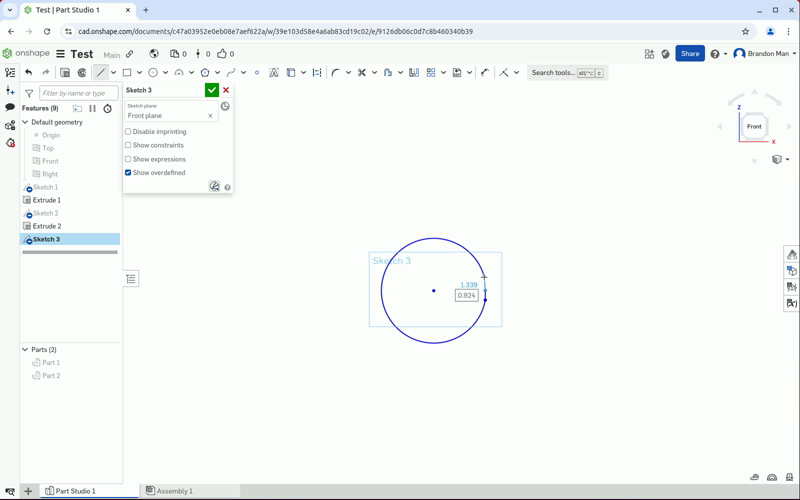
scroll(6)
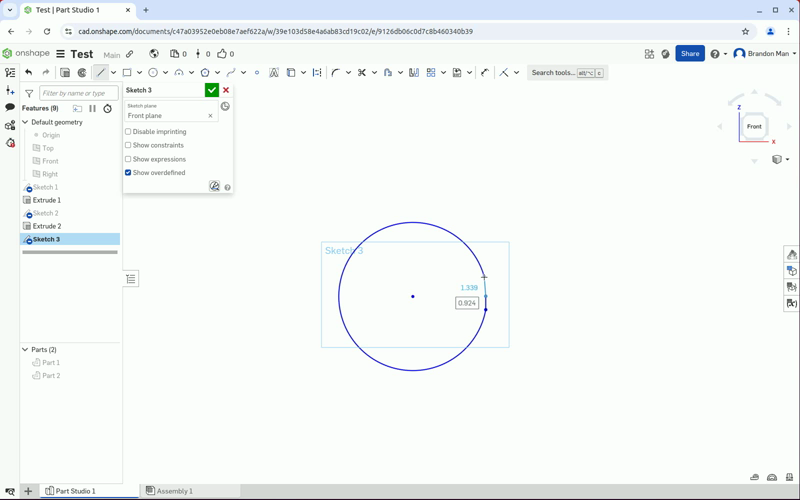
scroll(6)
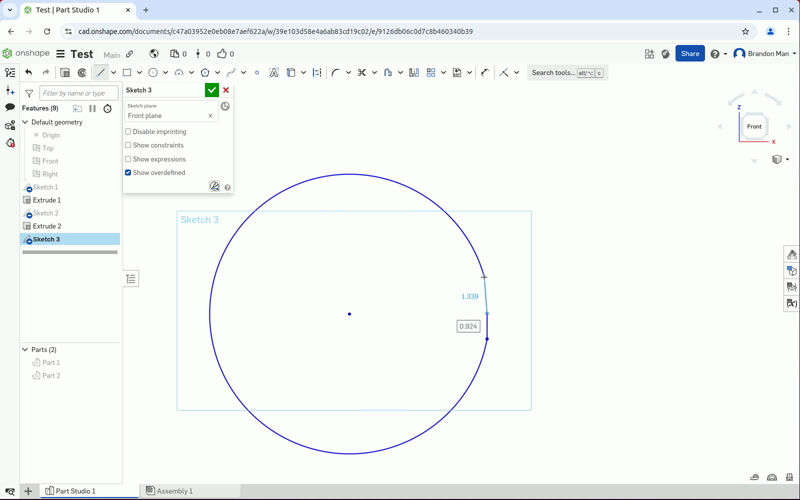
scroll(6)
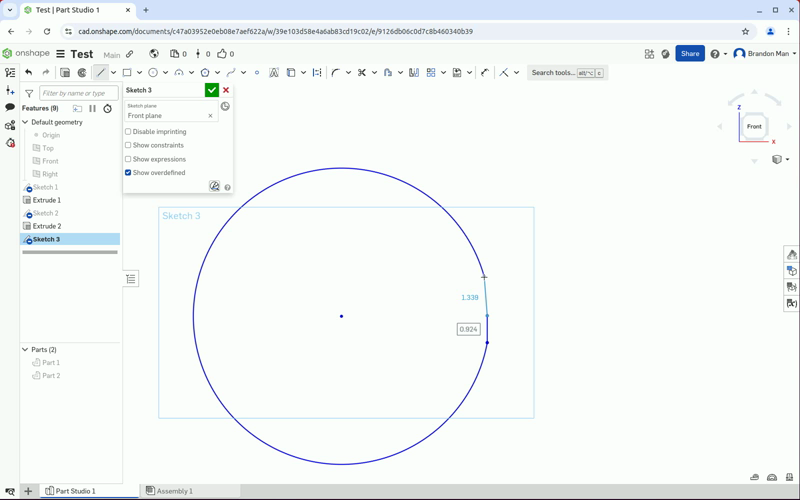
scroll(6)
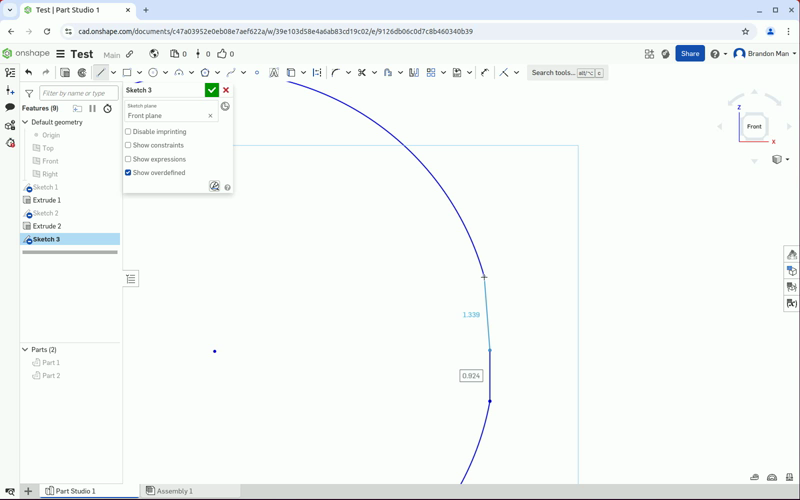
key_up(shift)
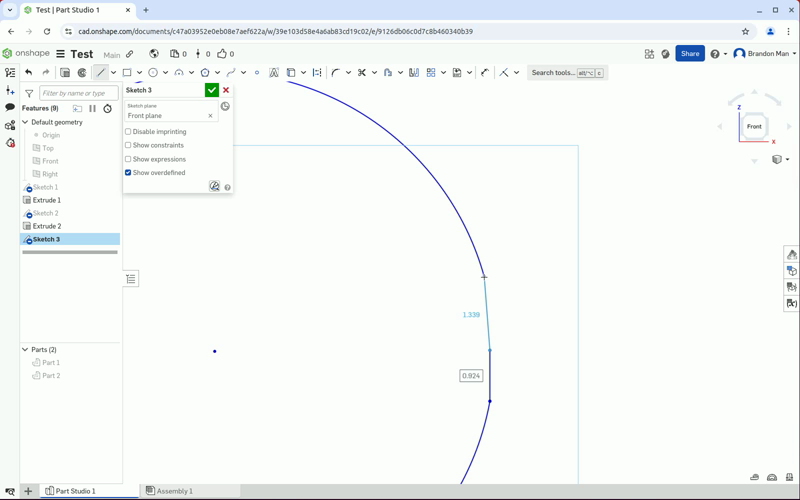
click(484, 276)
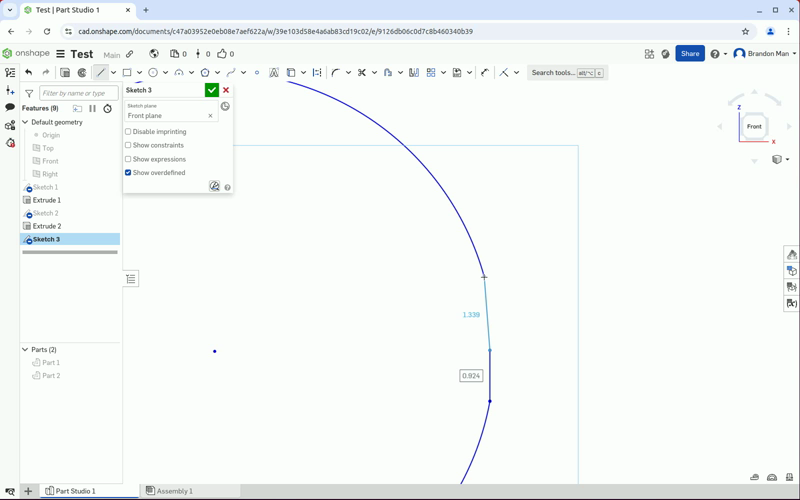
scroll(-6)
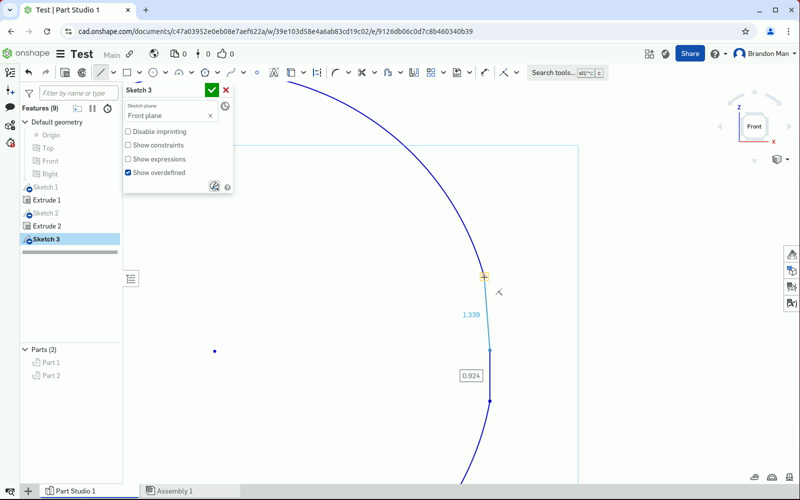
scroll(-6)
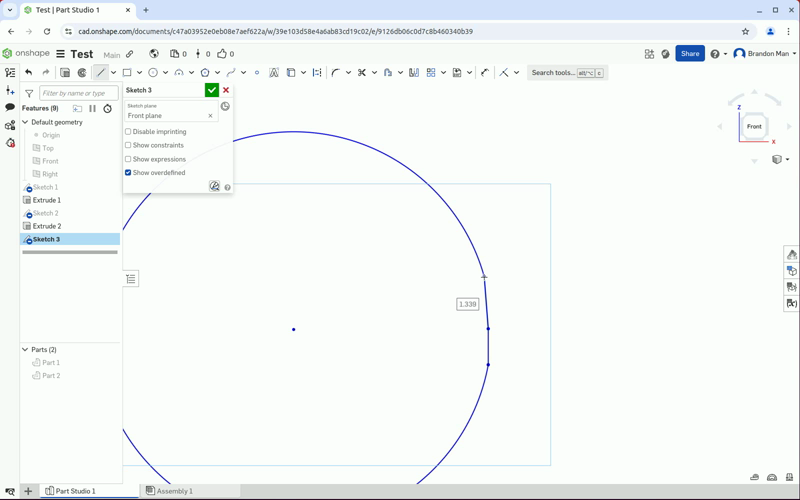
scroll(-6)
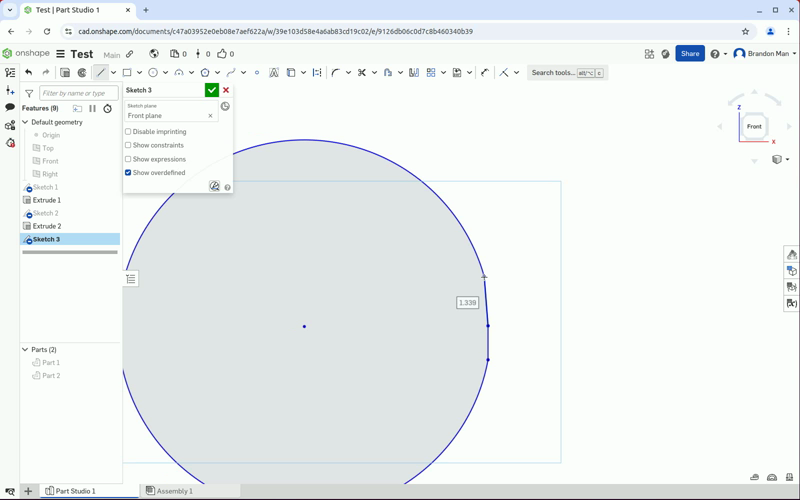
scroll(-6)
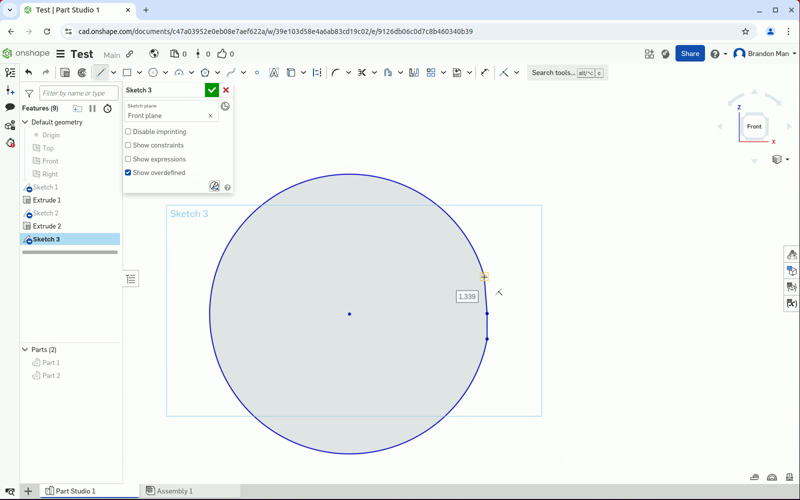
scroll(-6)
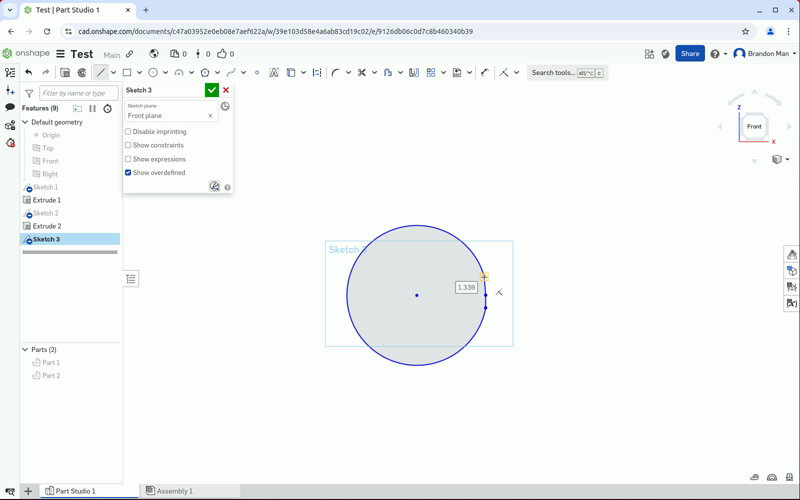
scroll(-6)
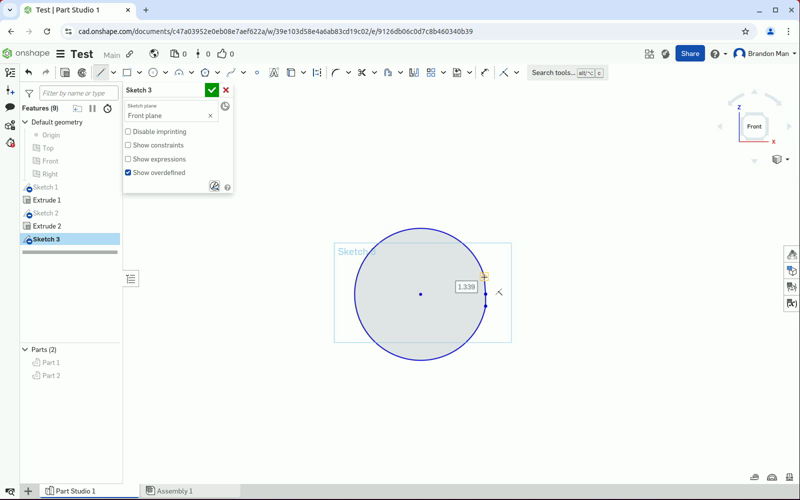
scroll(-6)
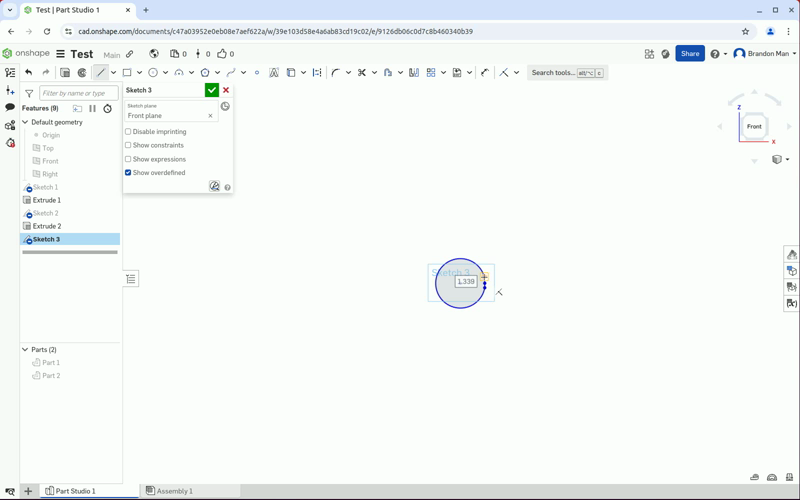
key(esc)
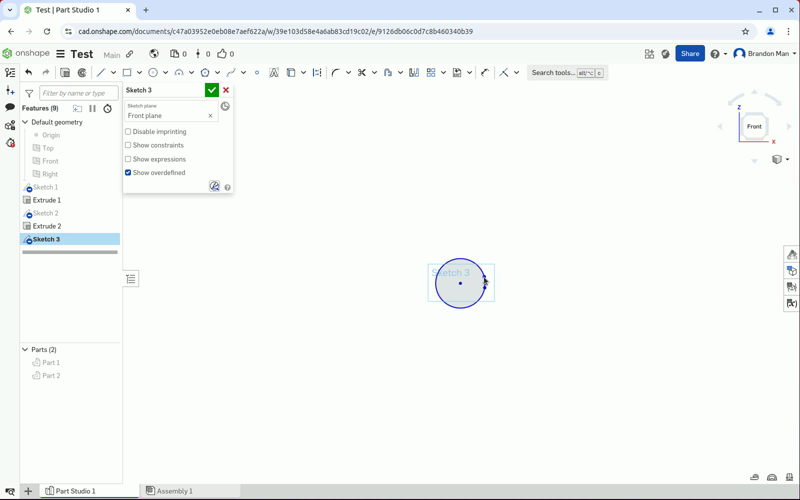
key(c)
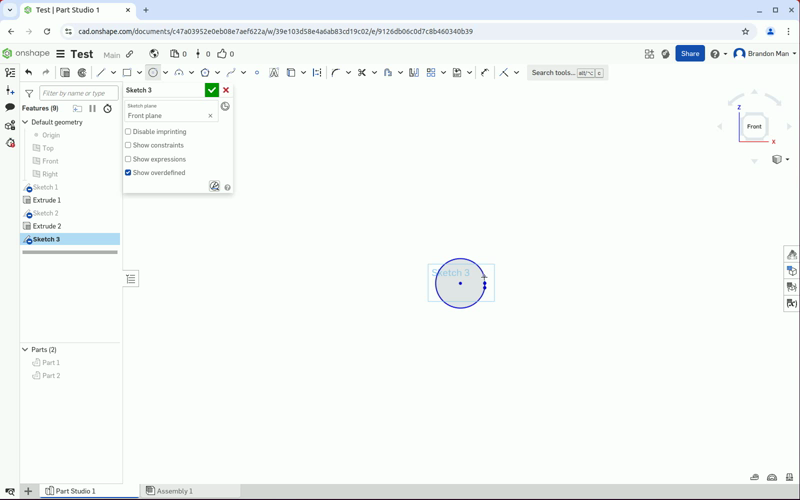
key_down(shift)
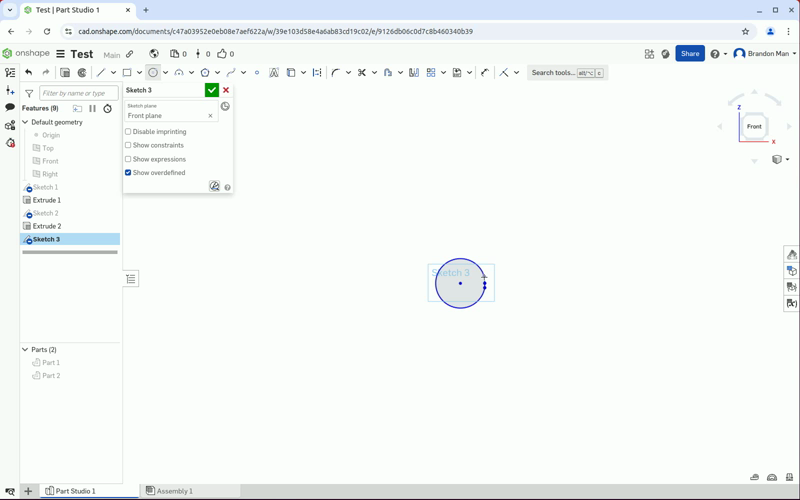
mouse_move(460, 283)
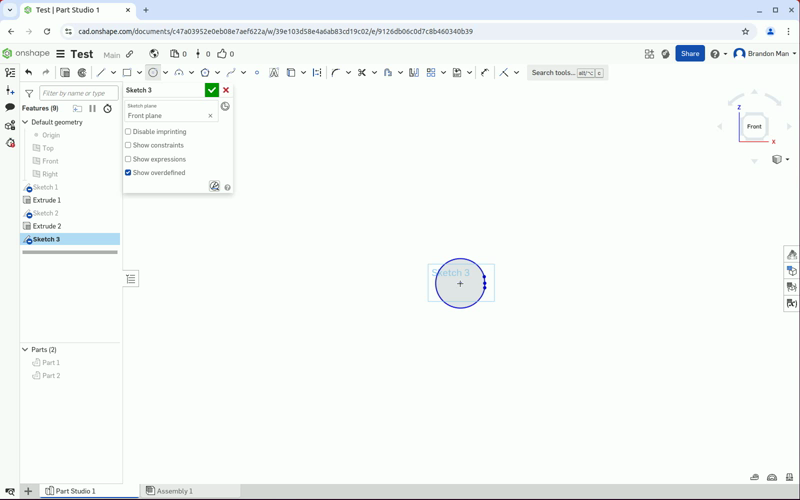
click(460, 283)
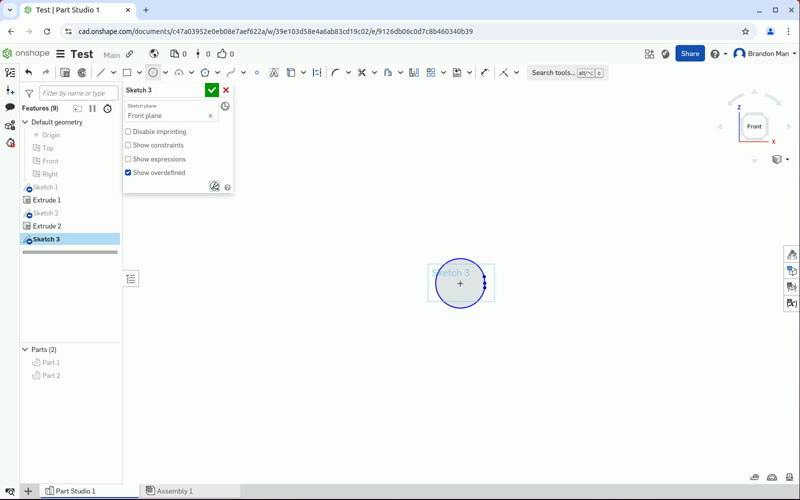
key_up(shift)
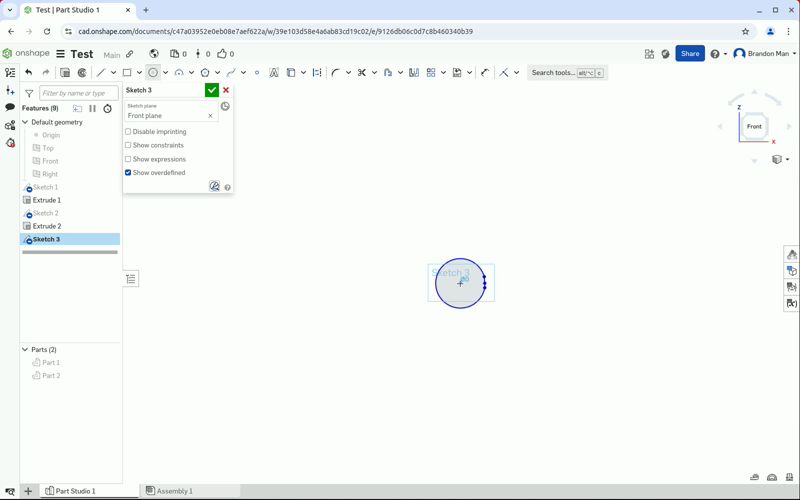
mouse_move(462, 283)
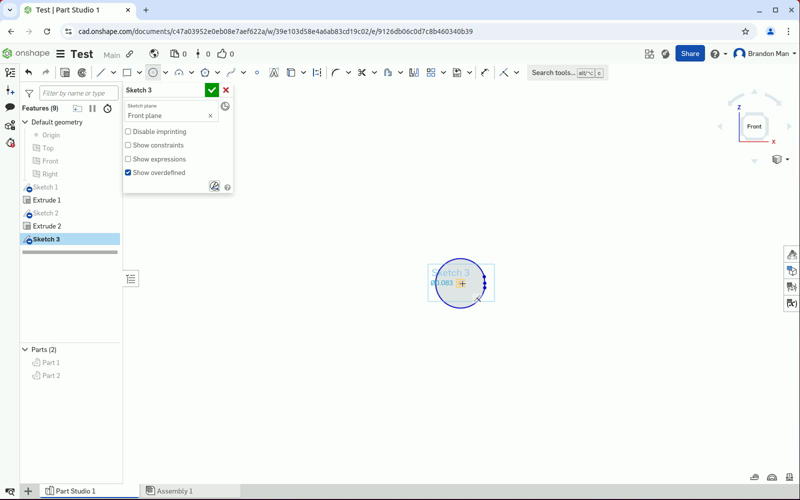
scroll(6)
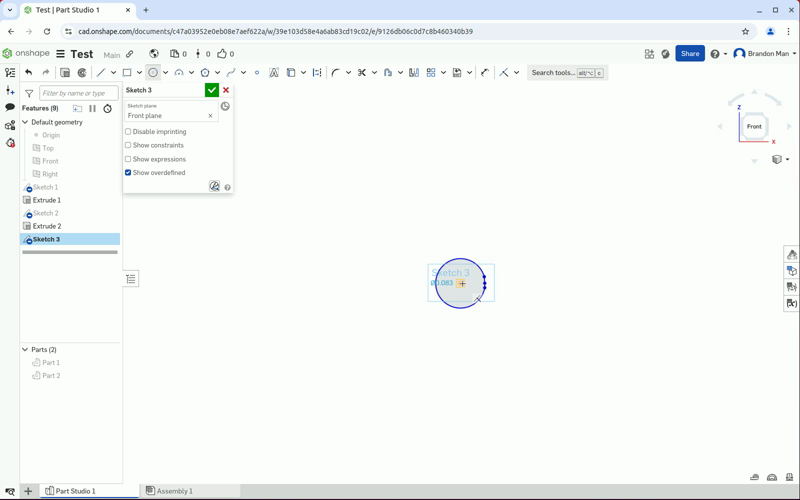
scroll(6)
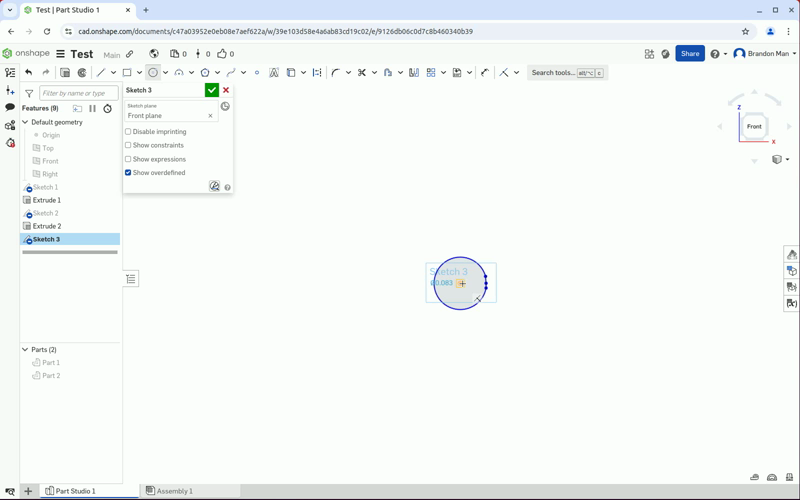
scroll(6)
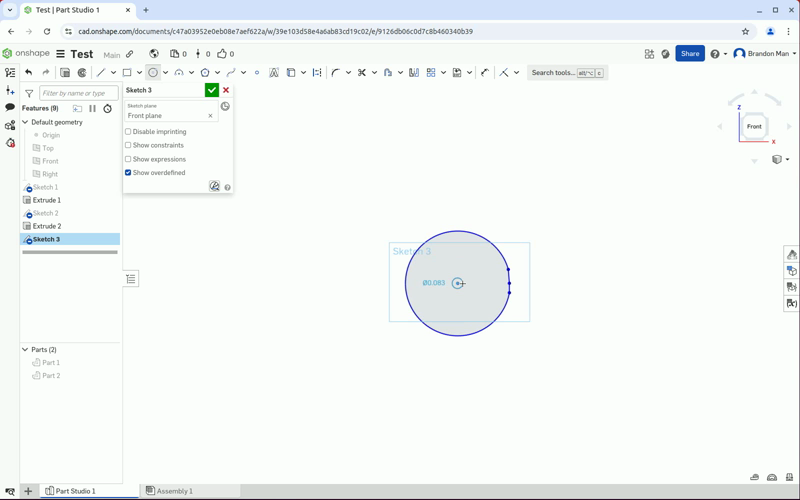
scroll(6)
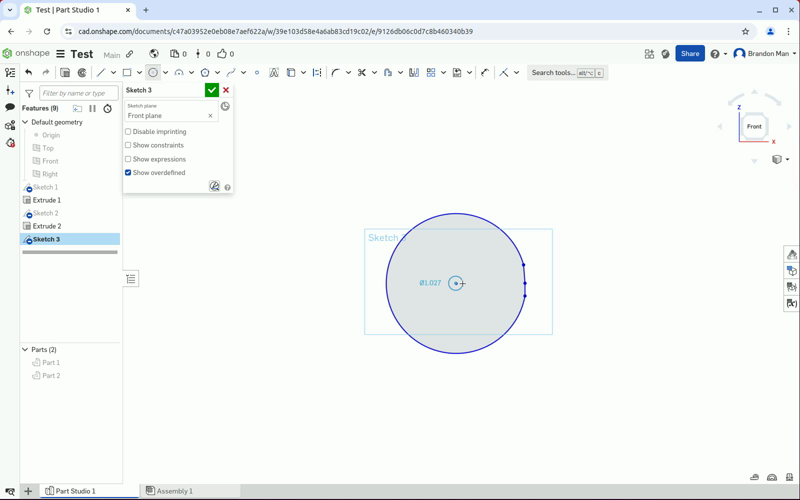
scroll(6)
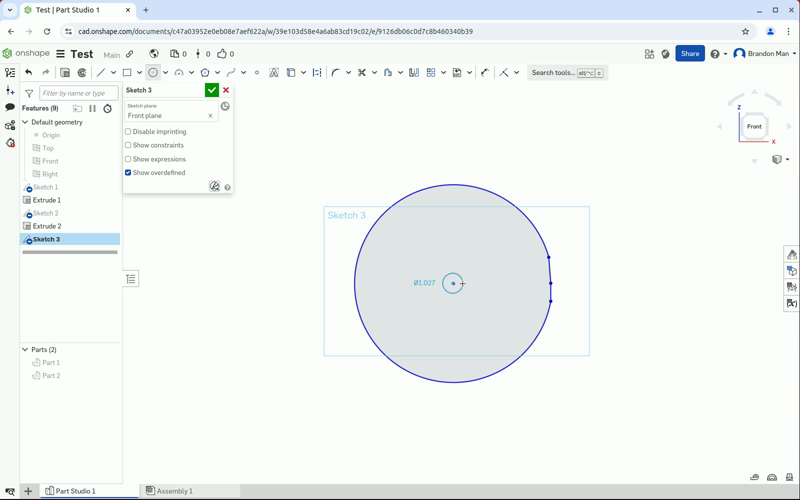
scroll(6)
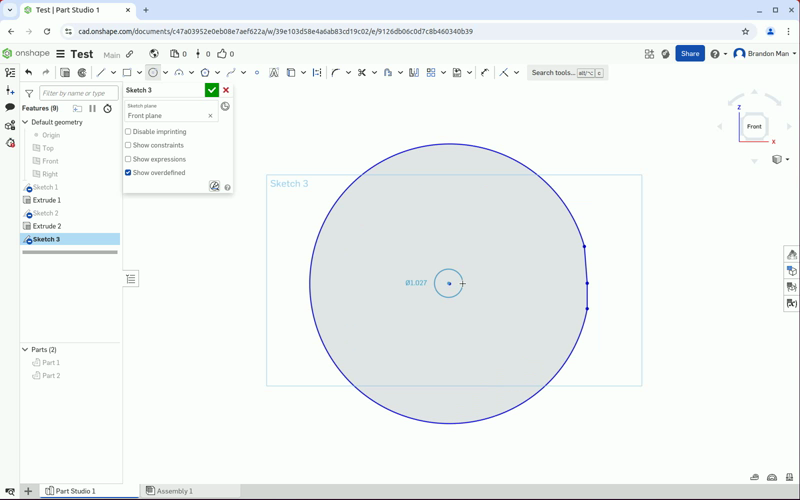
scroll(6)
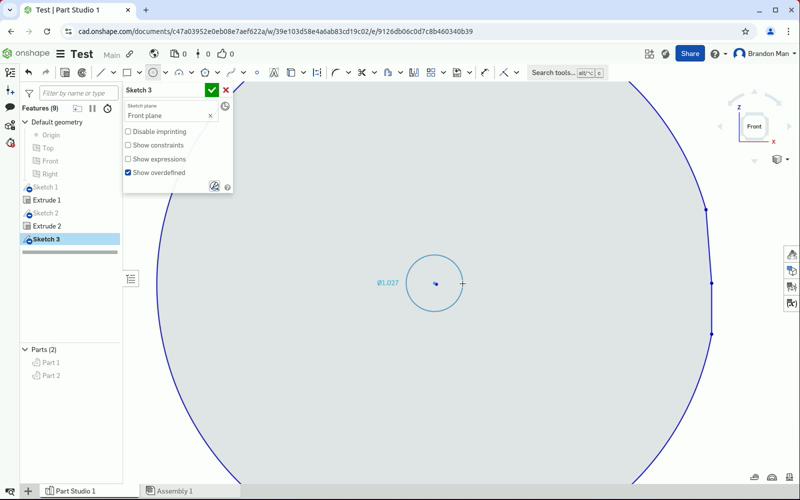
click(462, 283)
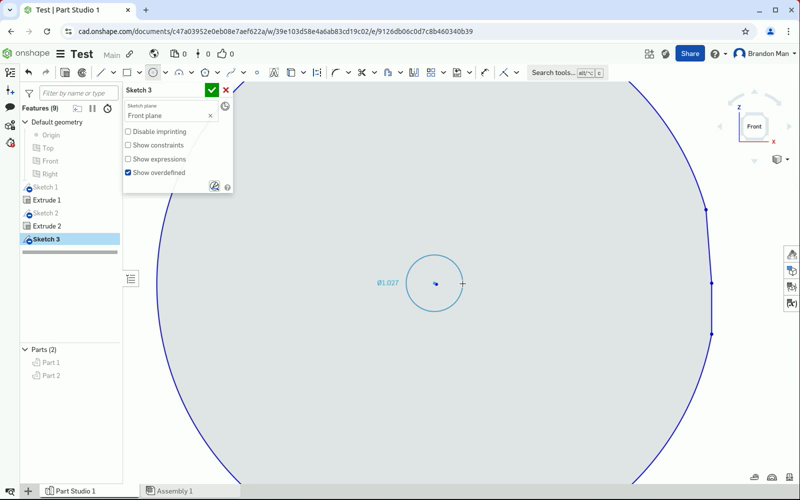
scroll(-6)
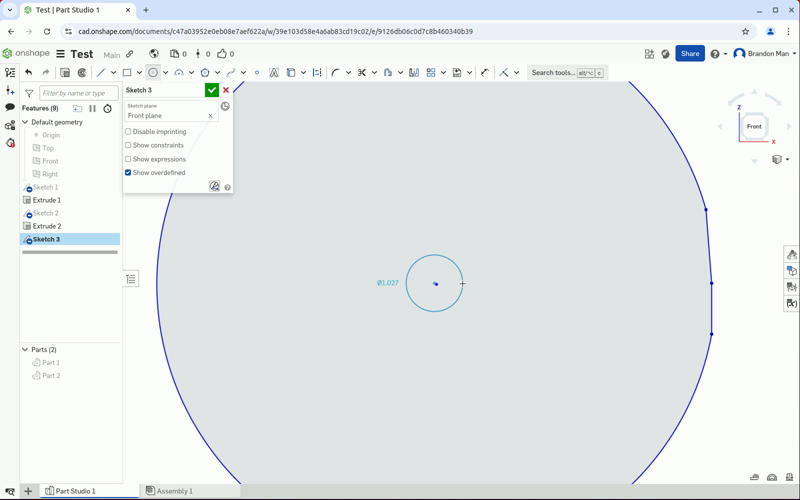
scroll(-6)
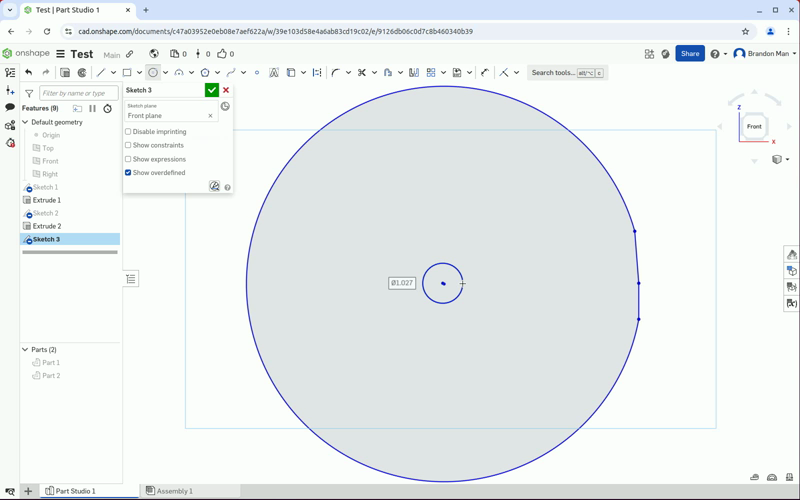
scroll(-6)
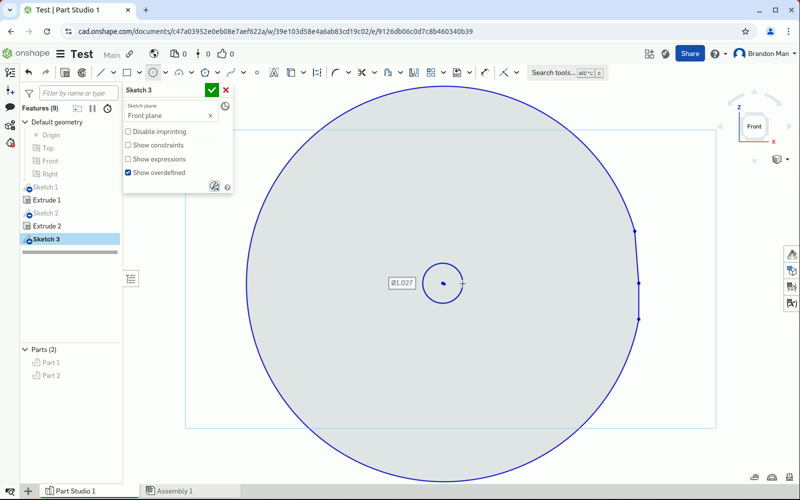
scroll(-6)
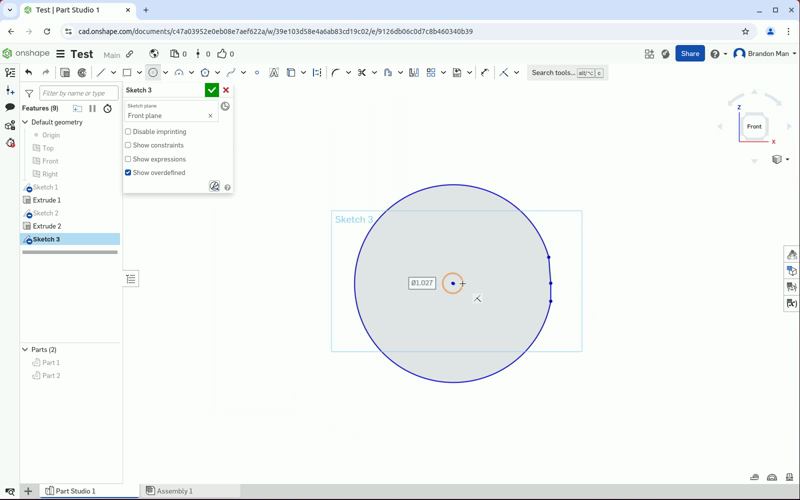
scroll(-6)
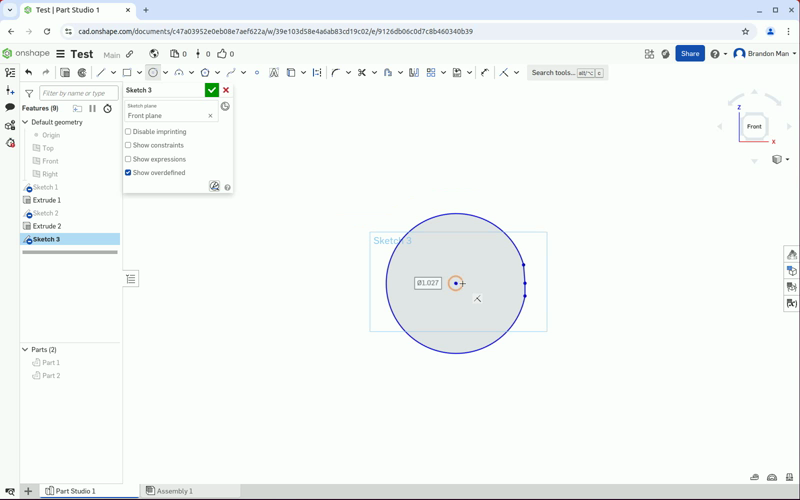
scroll(-6)
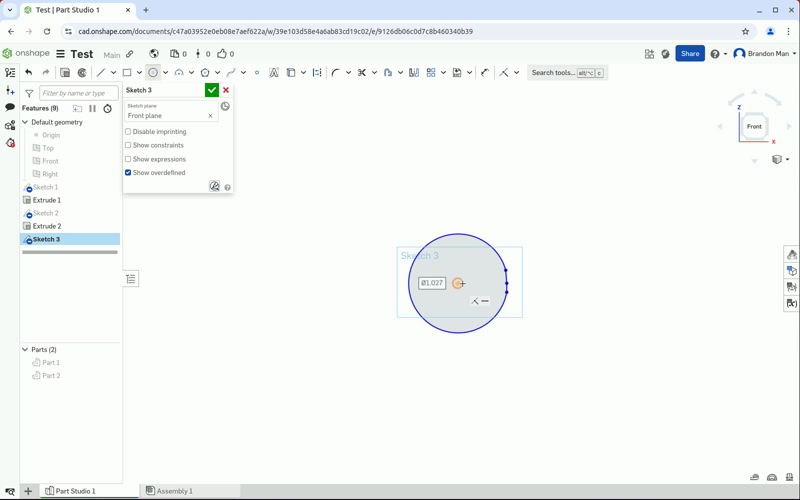
scroll(-6)
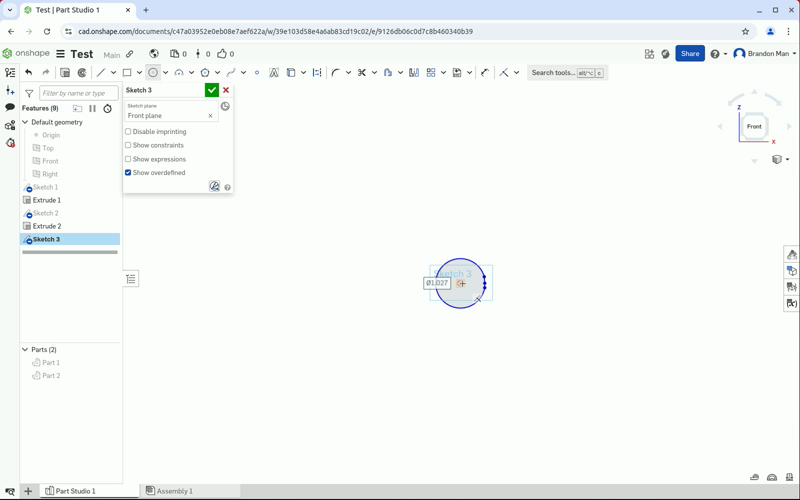
key(esc)
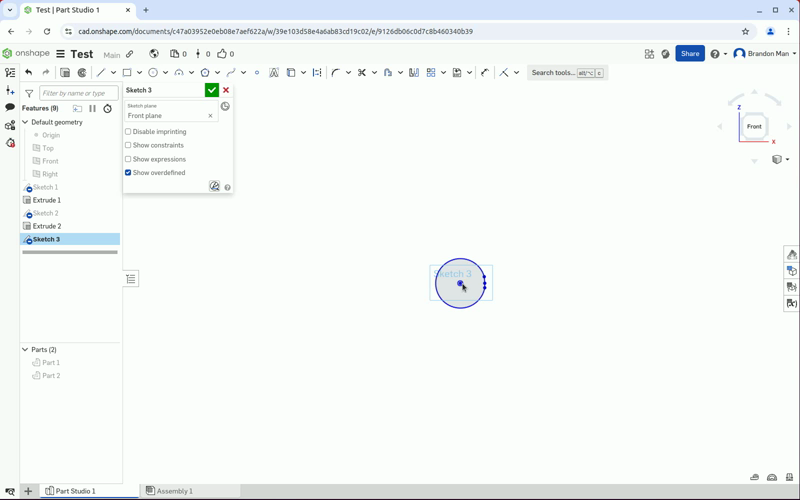
mouse_move(468, 282)
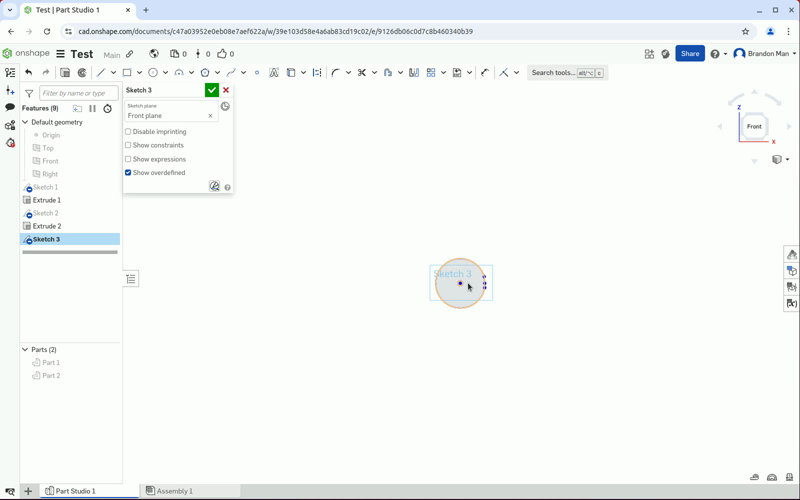
click(468, 282)
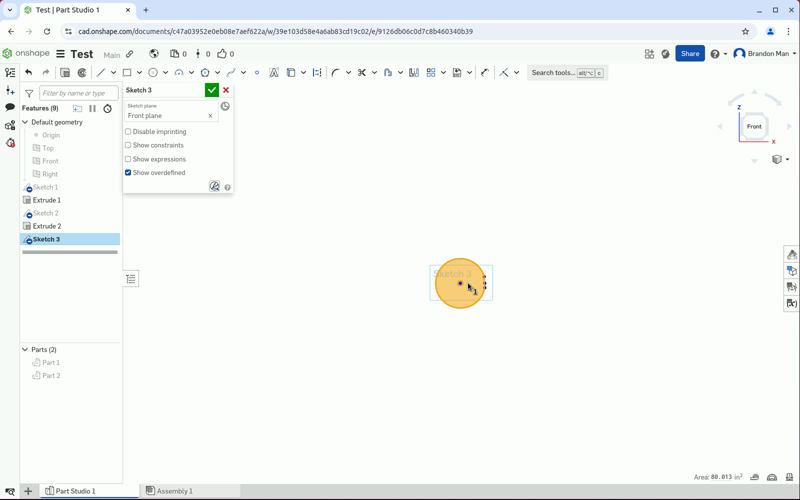
mouse_move(73, 352)
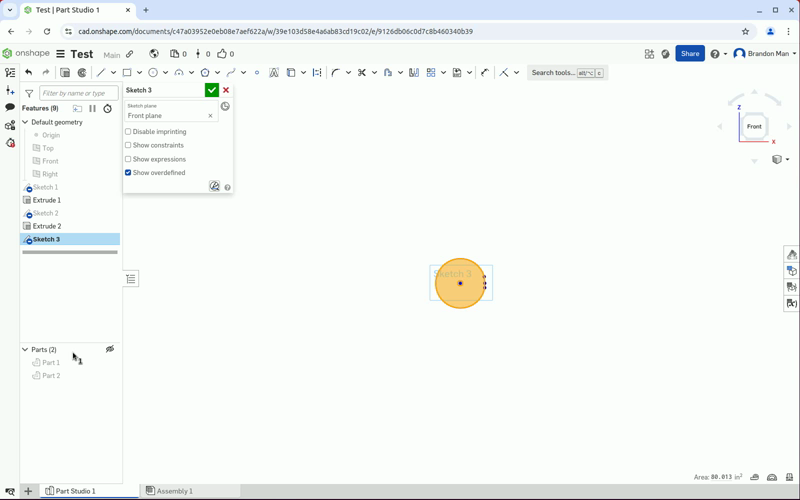
key(shift+y)
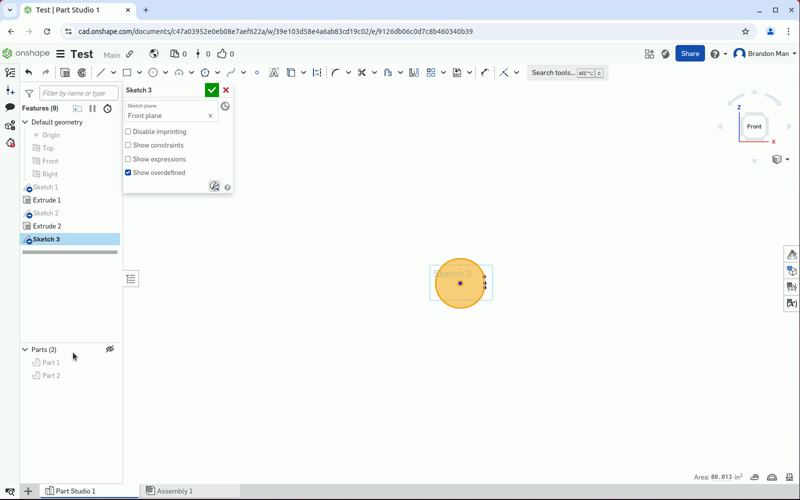
key(shift+e)
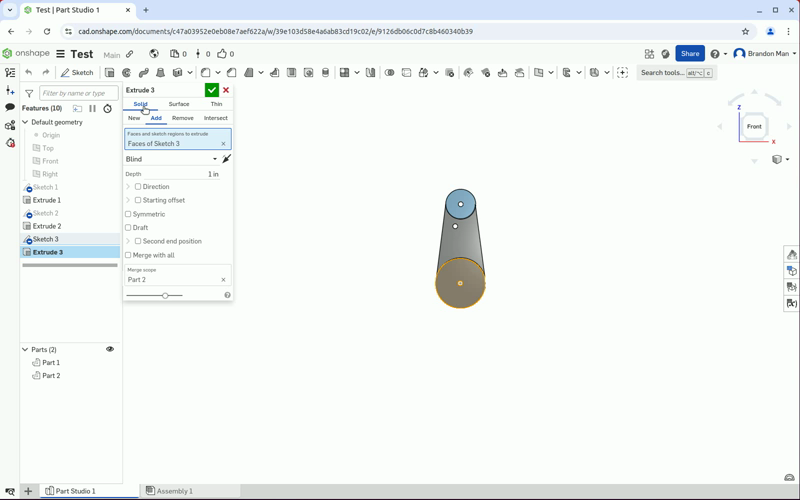
mouse_move(143, 106)
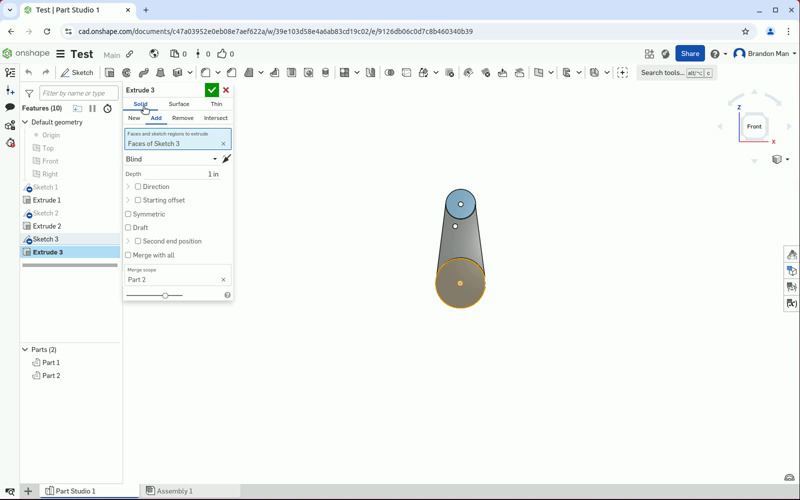
click(143, 106)
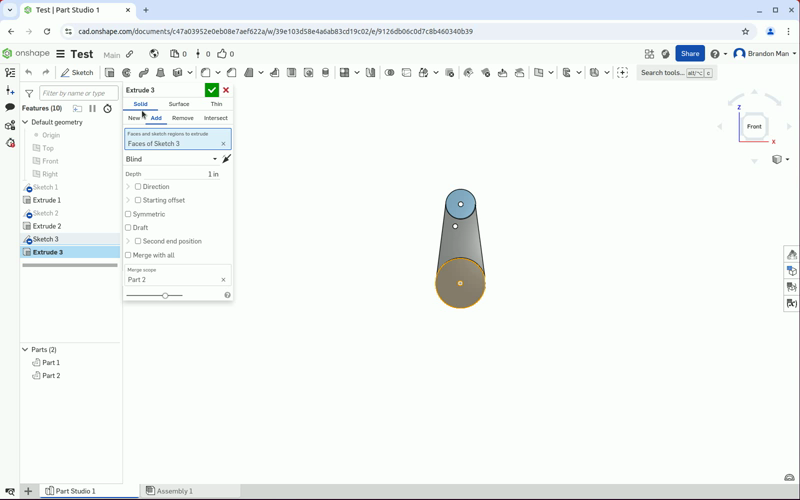
mouse_move(137, 120)
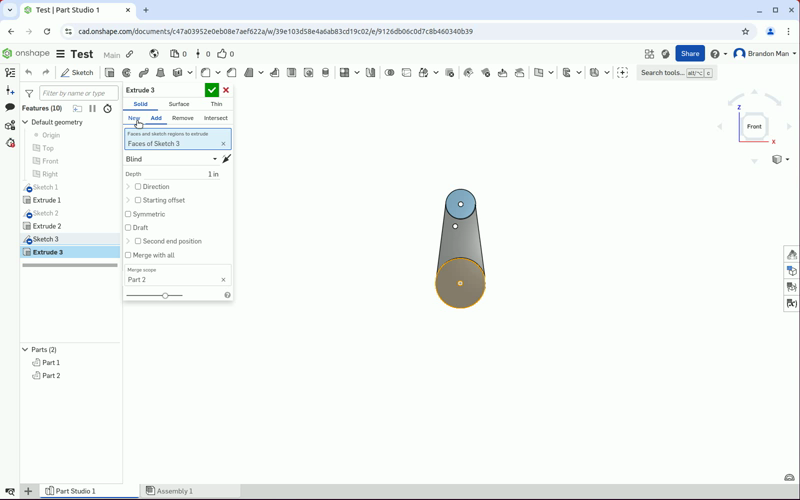
click(137, 120)
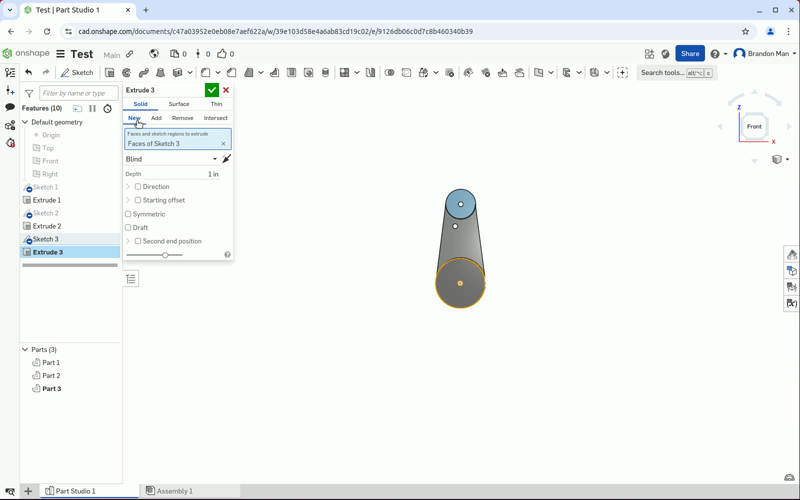
key(tab, 4)
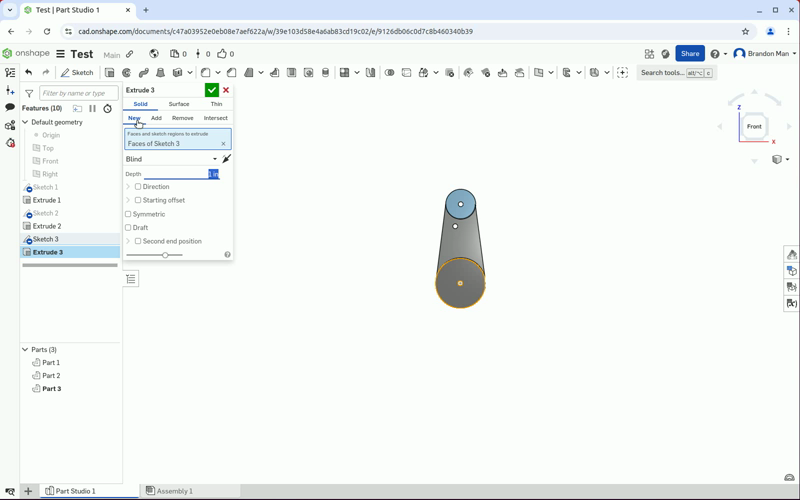
text(0.963)
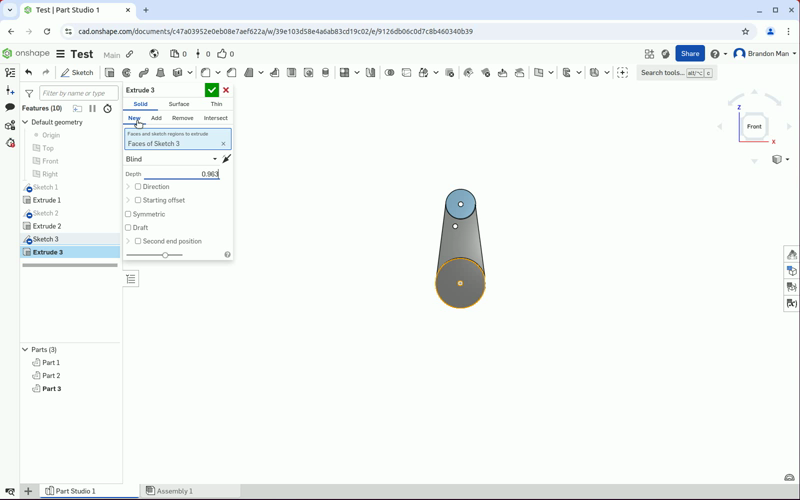
key(enter)
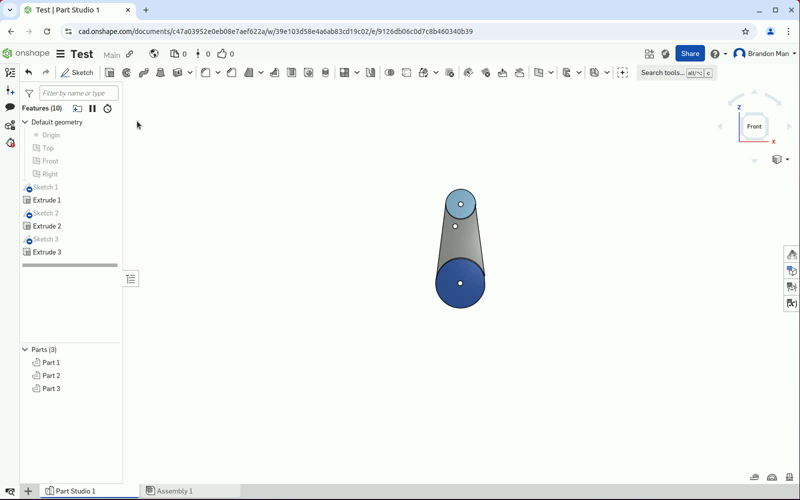
key(shift+h)
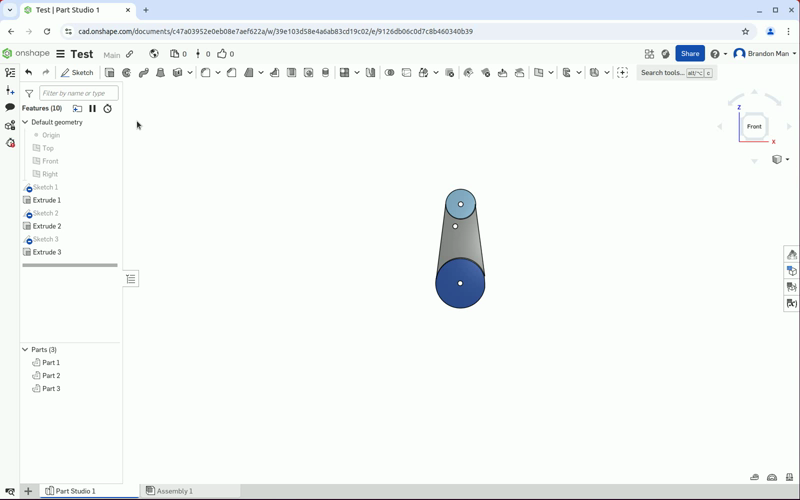
key(shift+h)
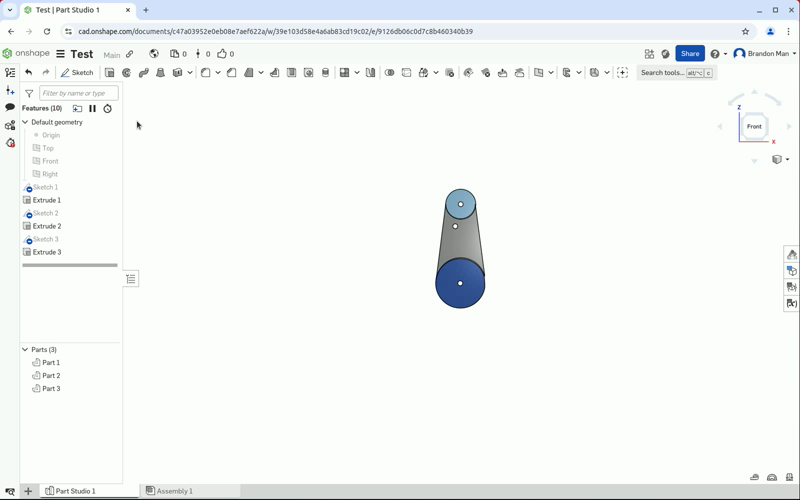
mouse_move(73, 189)
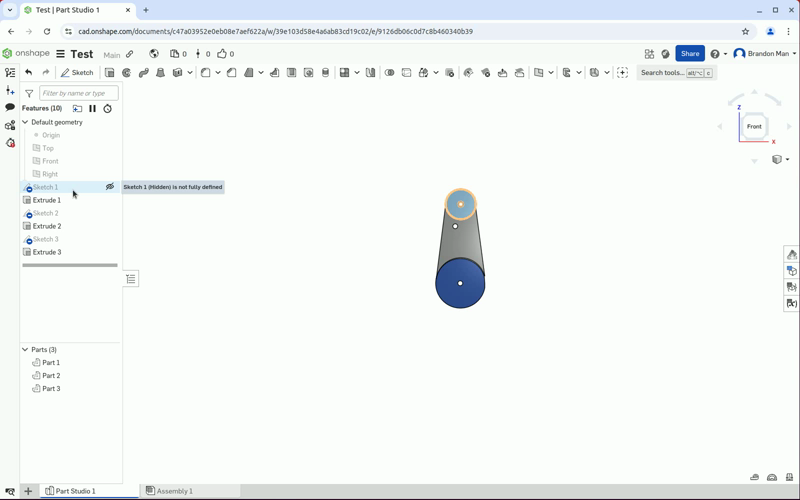
click(73, 189)
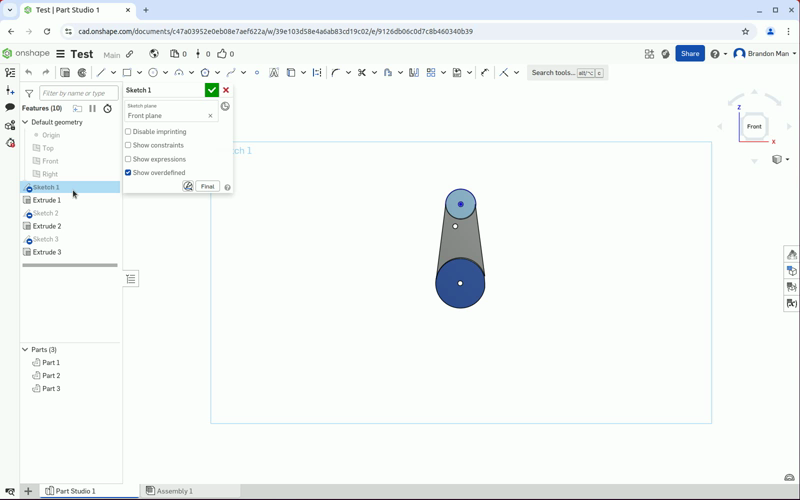
mouse_move(229, 92)
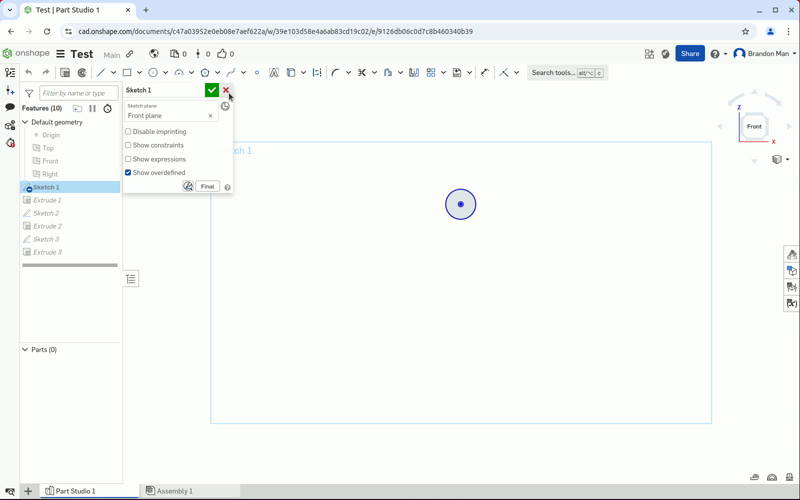
click(229, 92)
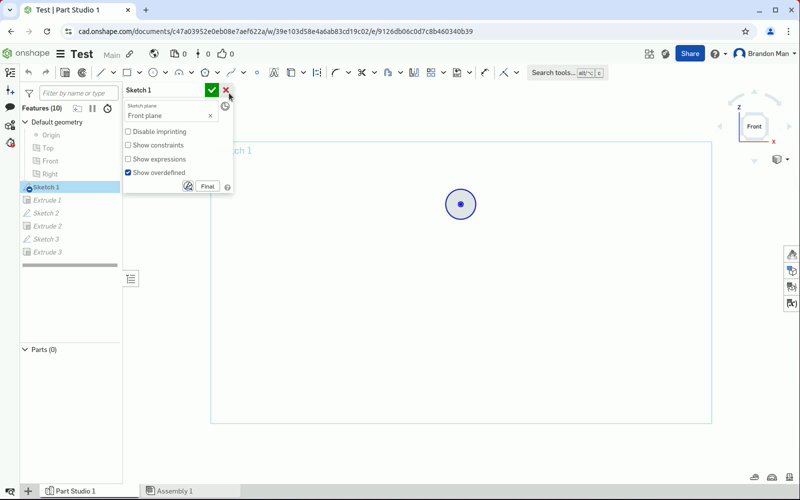
key(shift+s)
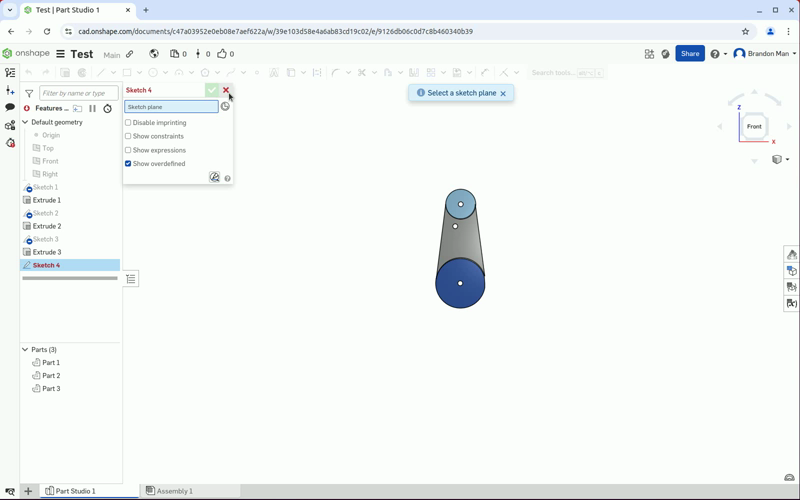
mouse_move(73, 163)
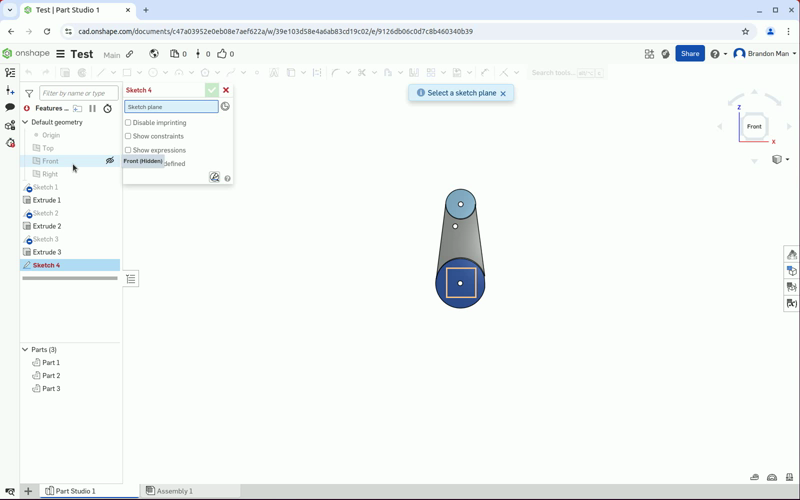
click(73, 163)
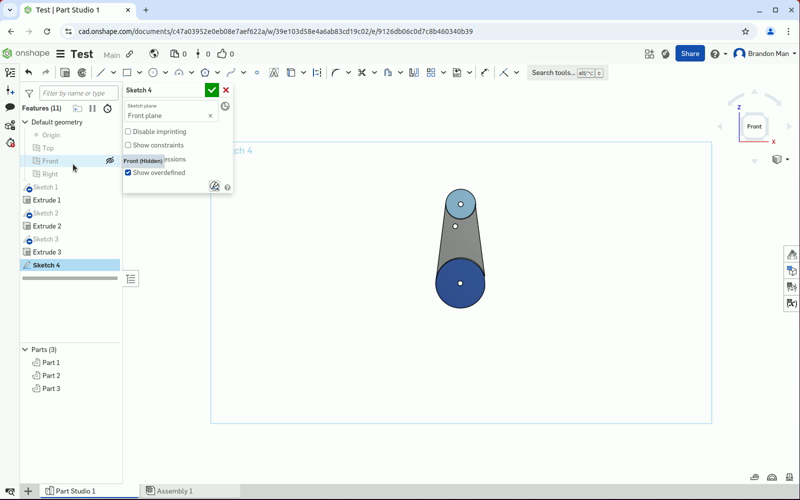
mouse_move(73, 352)
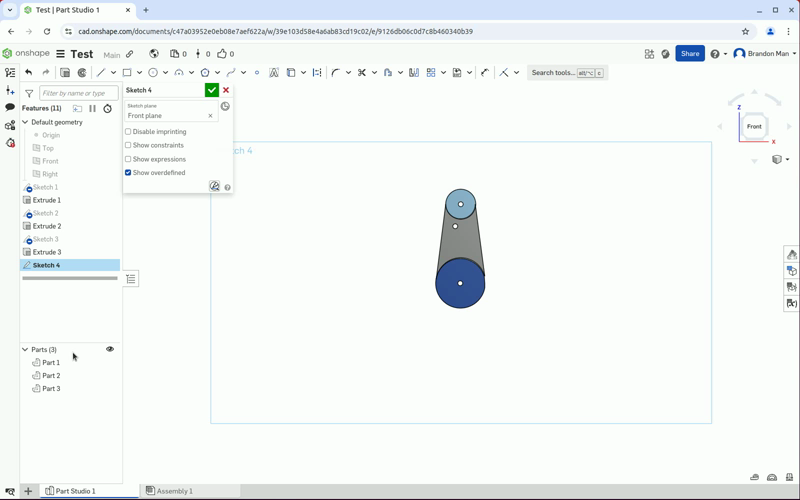
key(y)
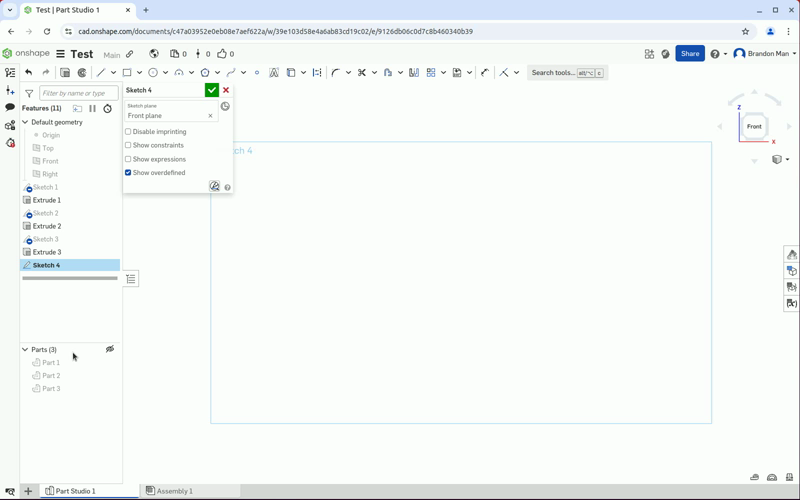
key(l)
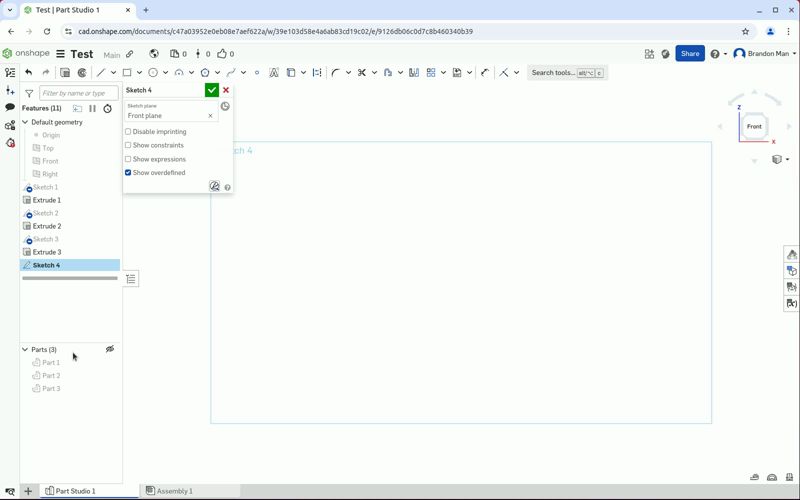
key_down(shift)
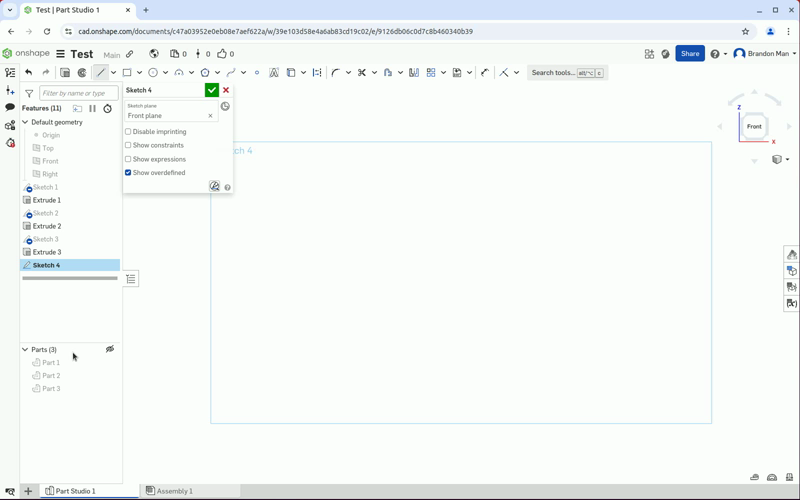
mouse_move(436, 282)
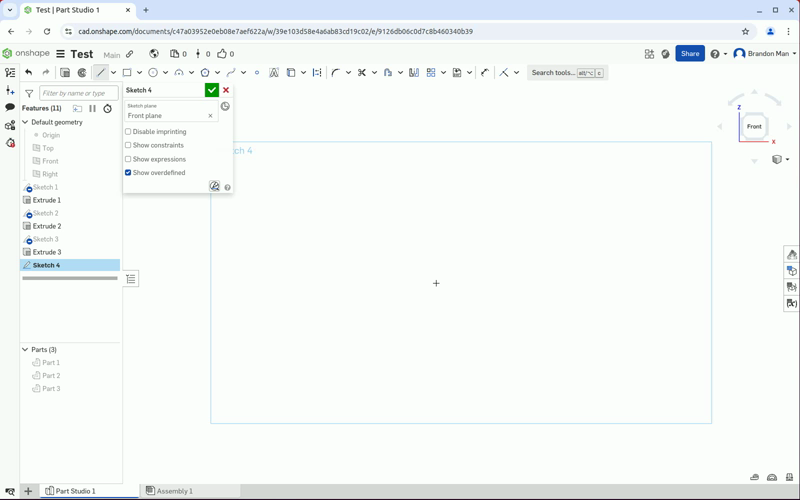
click(436, 282)
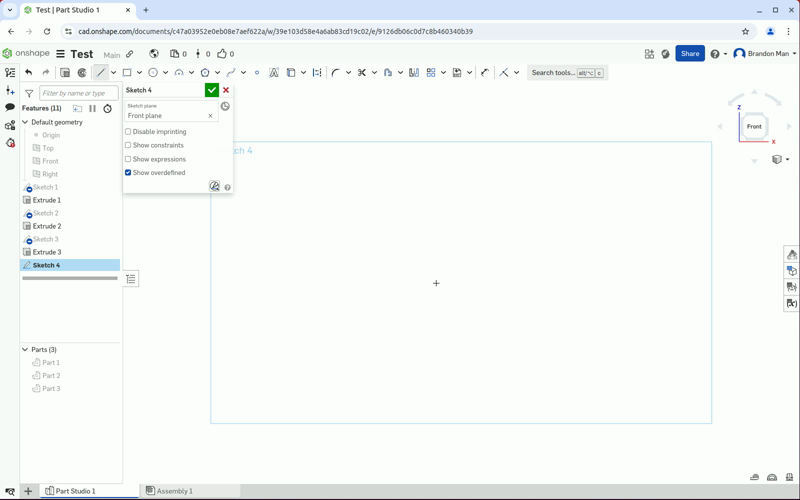
key_up(shift)
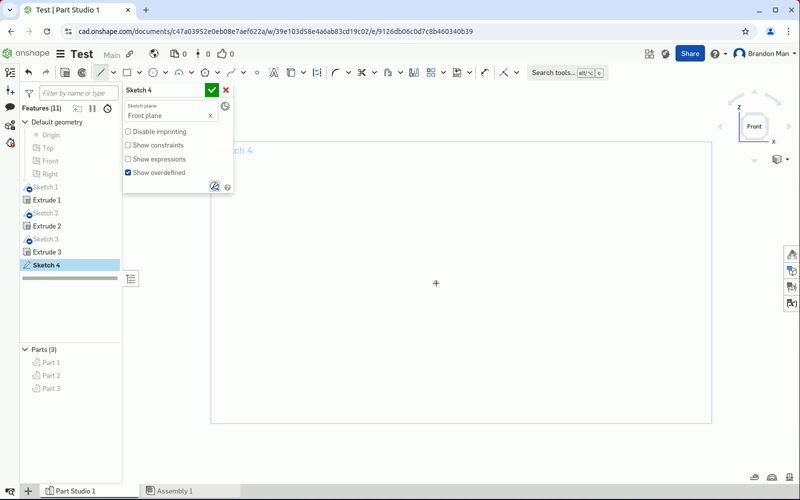
key_down(shift)
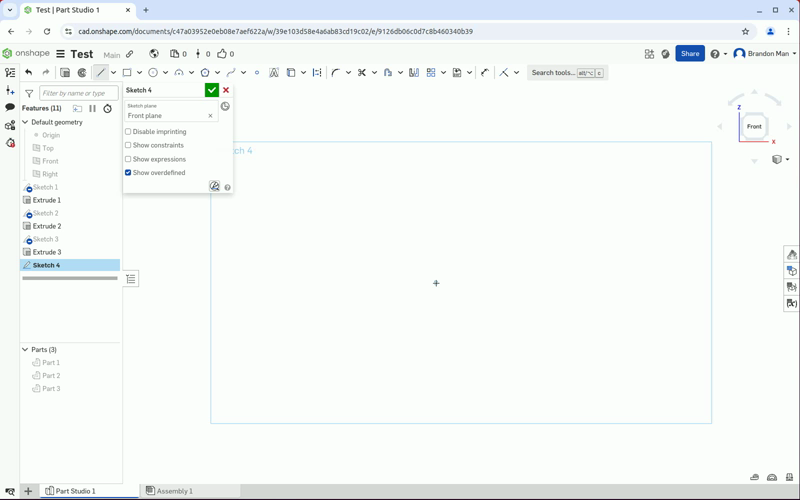
mouse_move(445, 381)
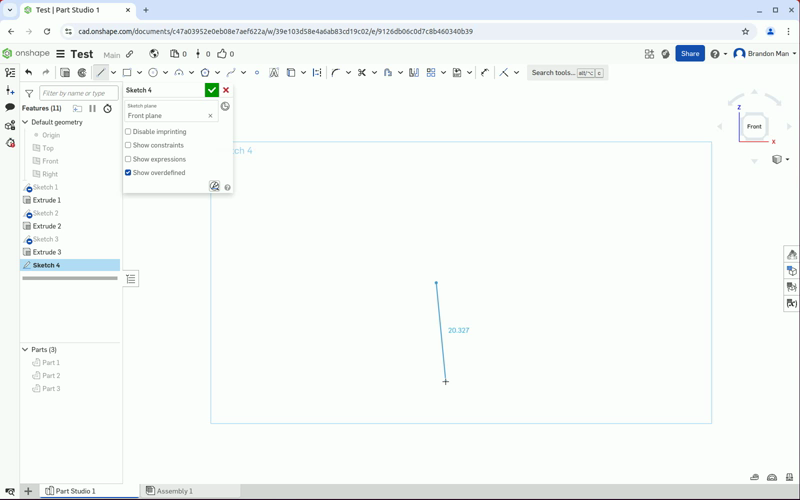
click(445, 381)
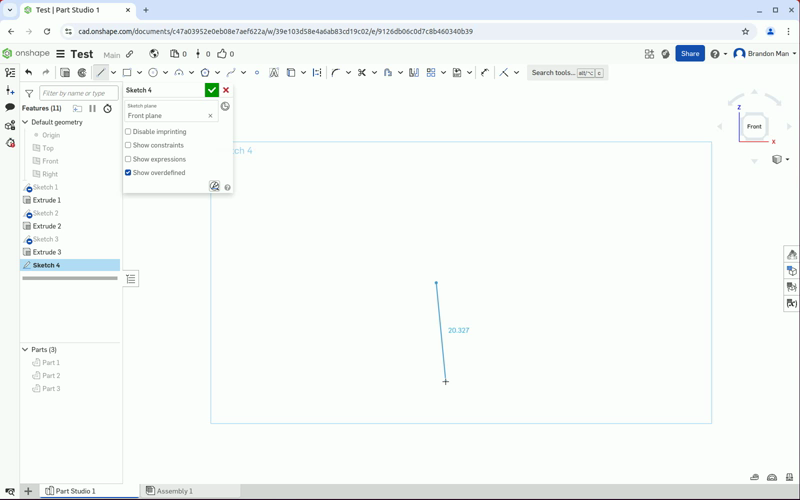
key_up(shift)
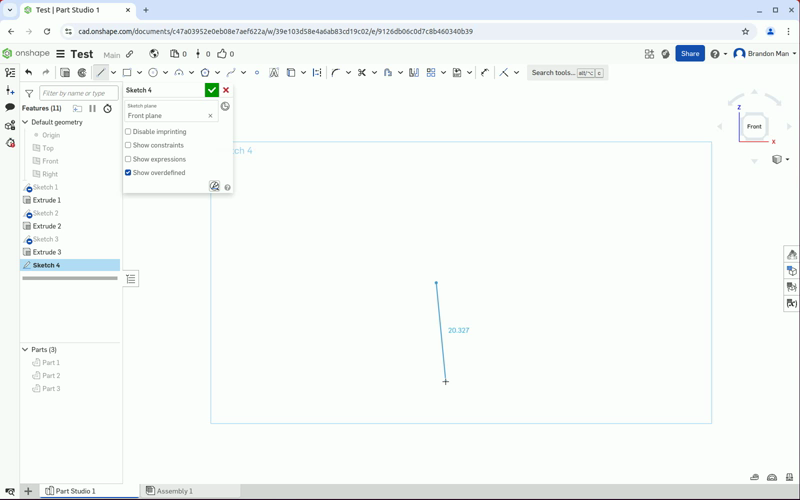
key(esc)
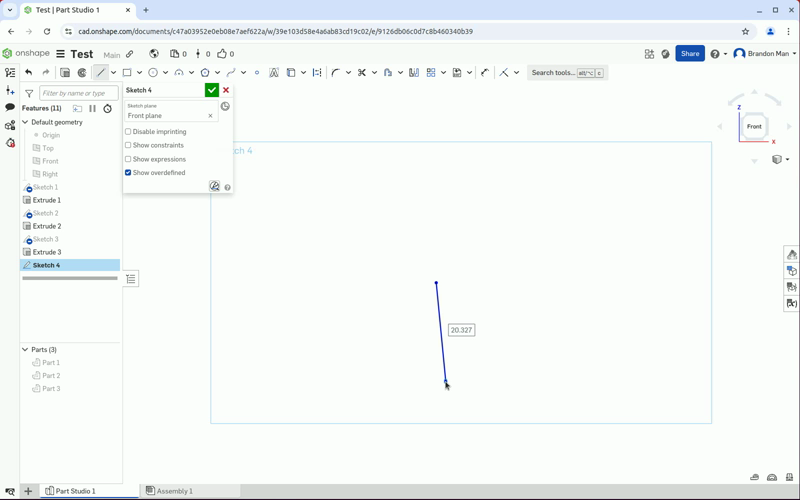
key(a)
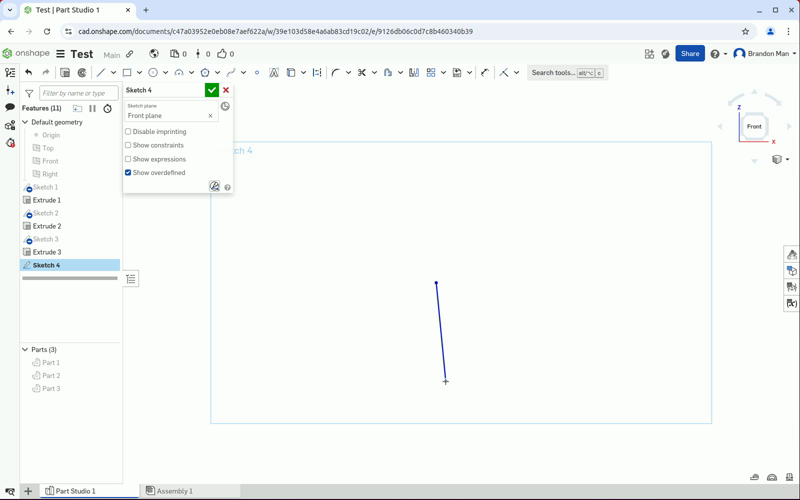
mouse_move(445, 381)
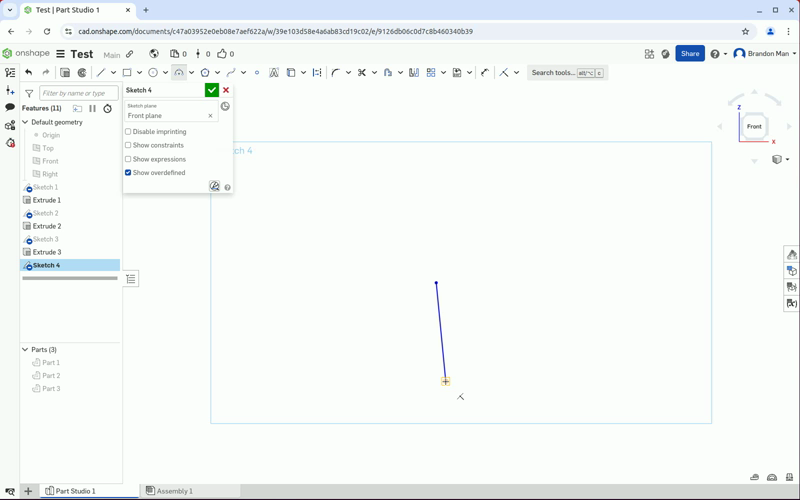
click(445, 381)
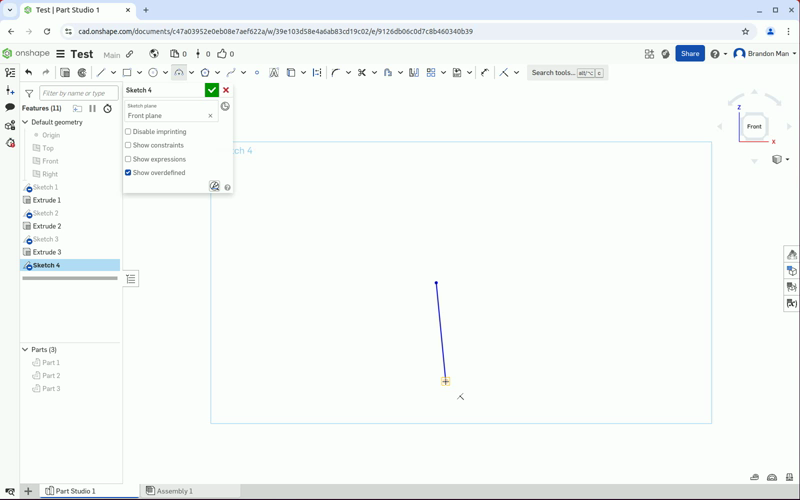
key_down(shift)
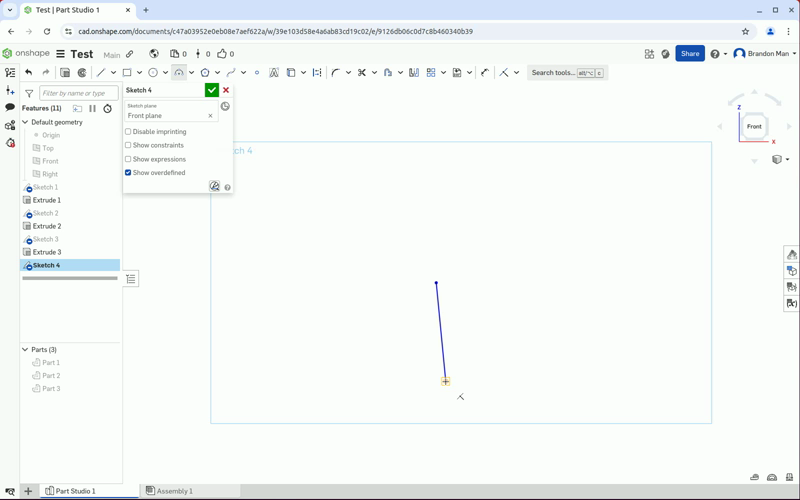
mouse_move(462, 395)
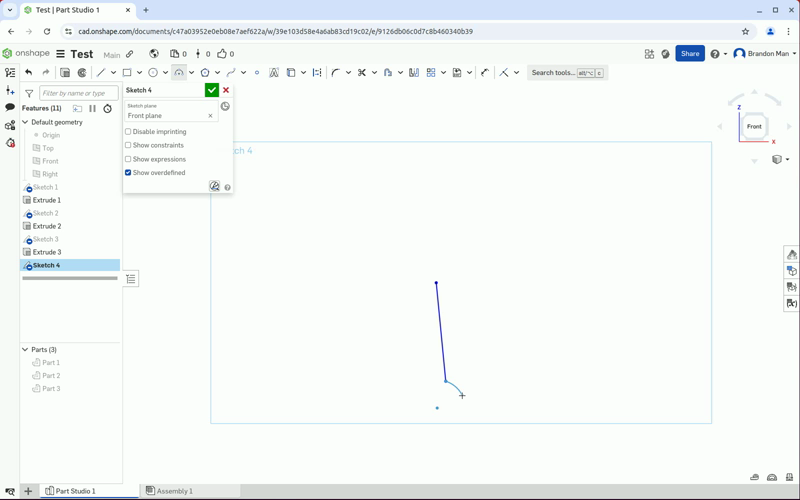
click(462, 395)
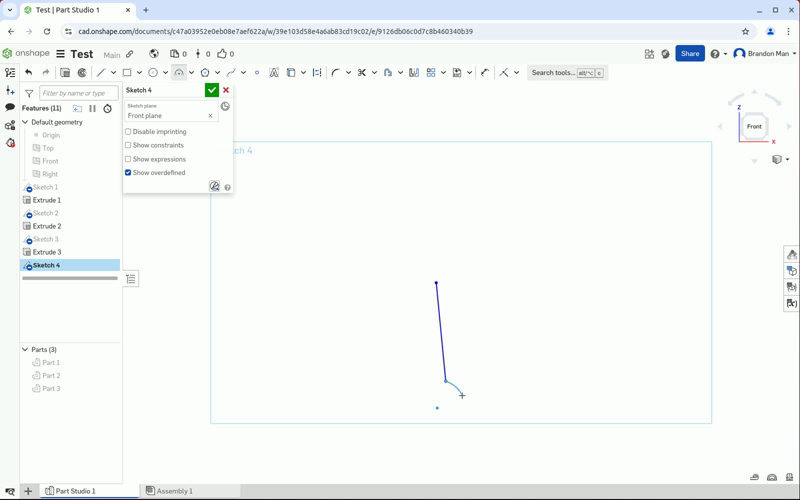
mouse_move(470, 369)
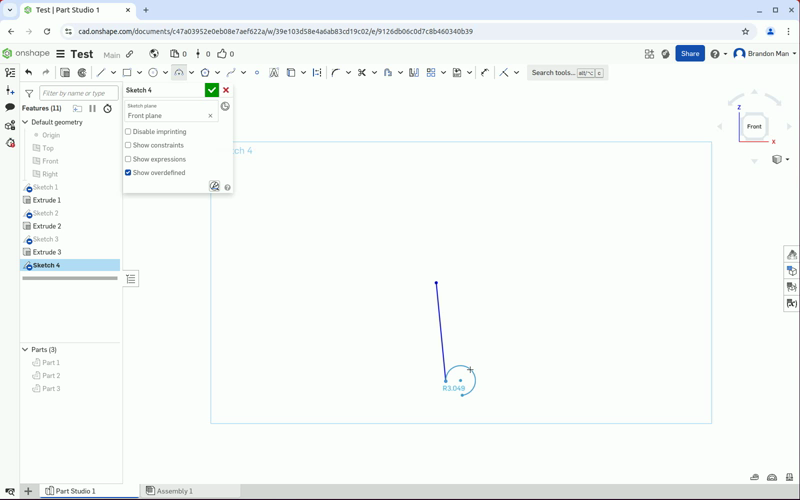
click(470, 369)
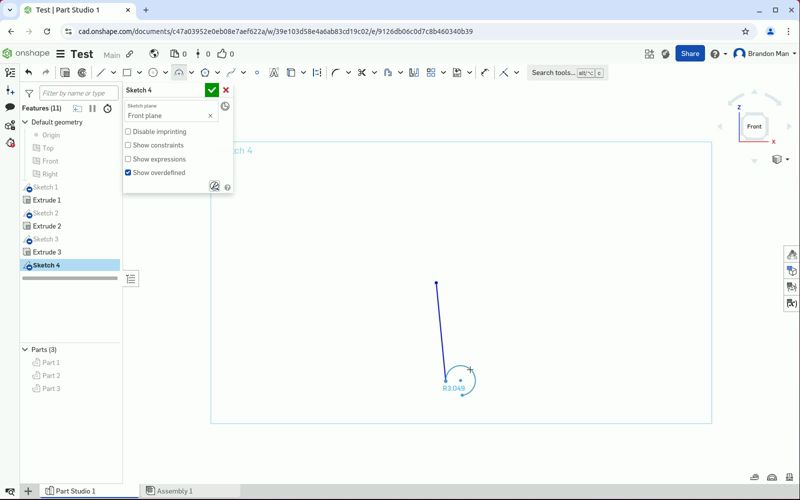
key_up(shift)
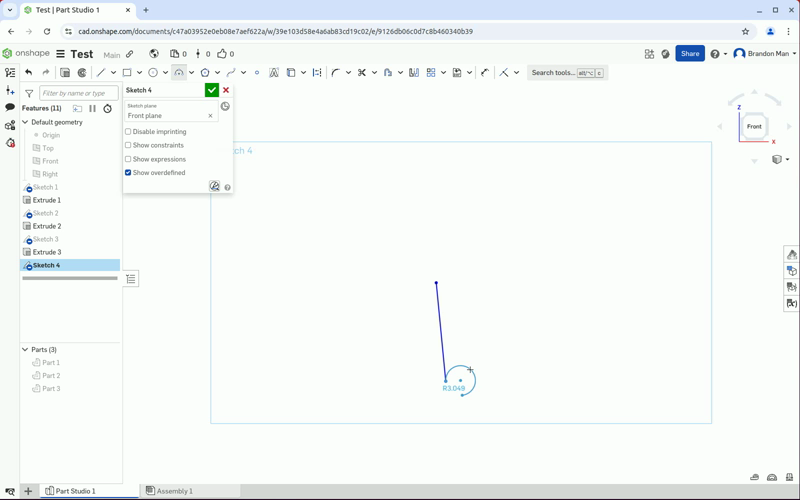
key(esc)
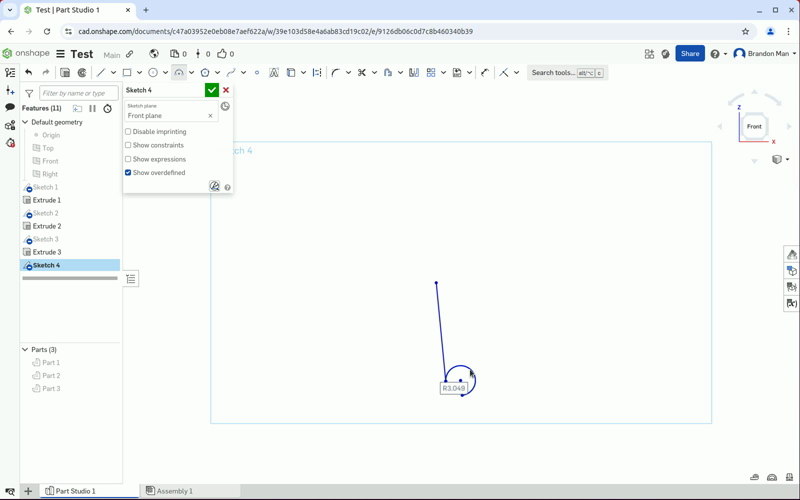
key(l)
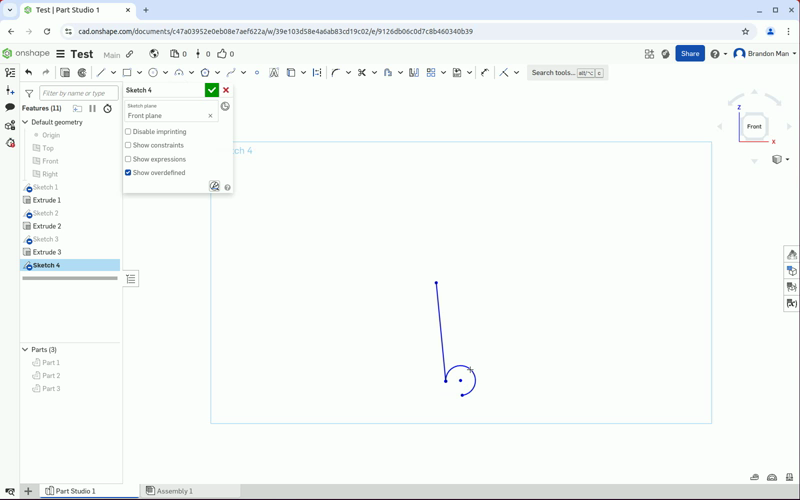
mouse_move(462, 395)
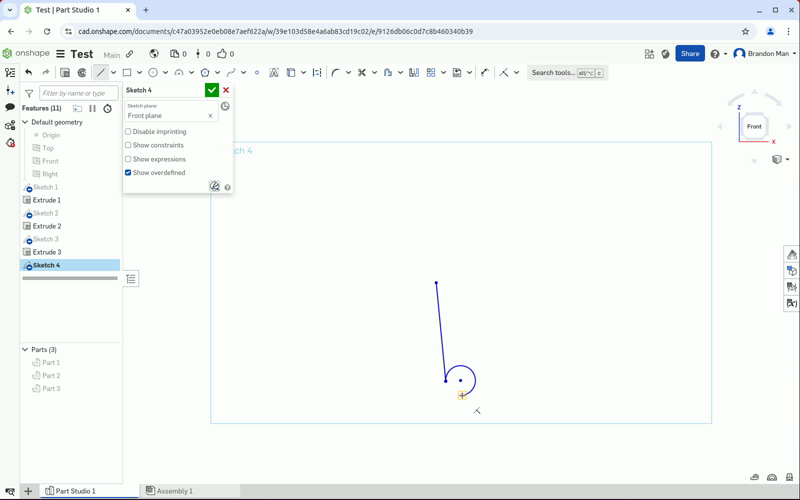
click(462, 395)
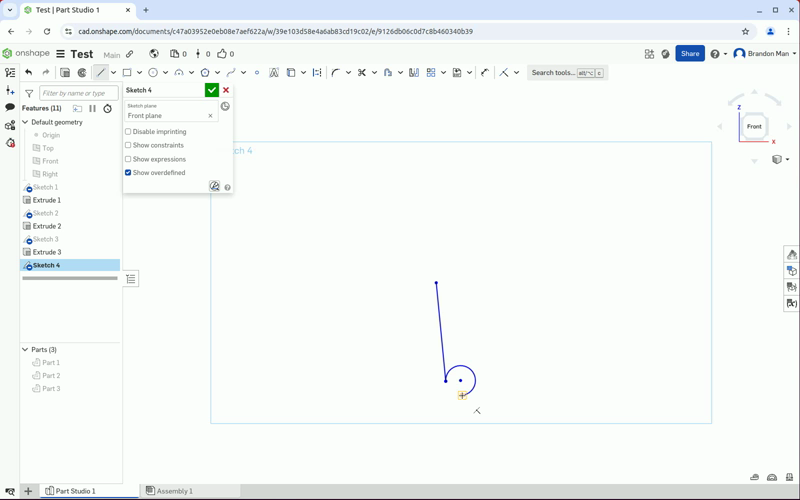
key_down(shift)
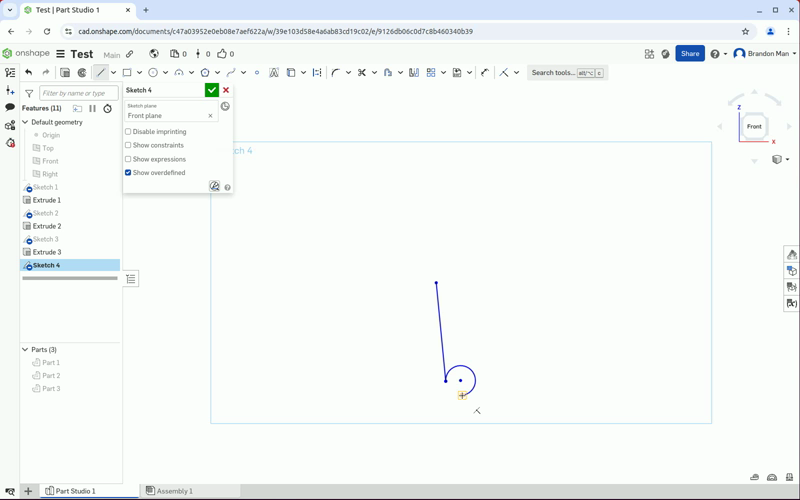
mouse_move(529, 393)
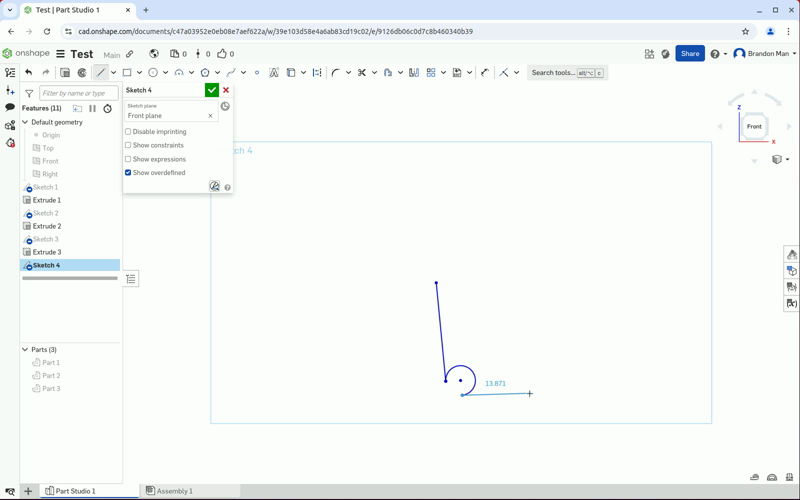
click(529, 393)
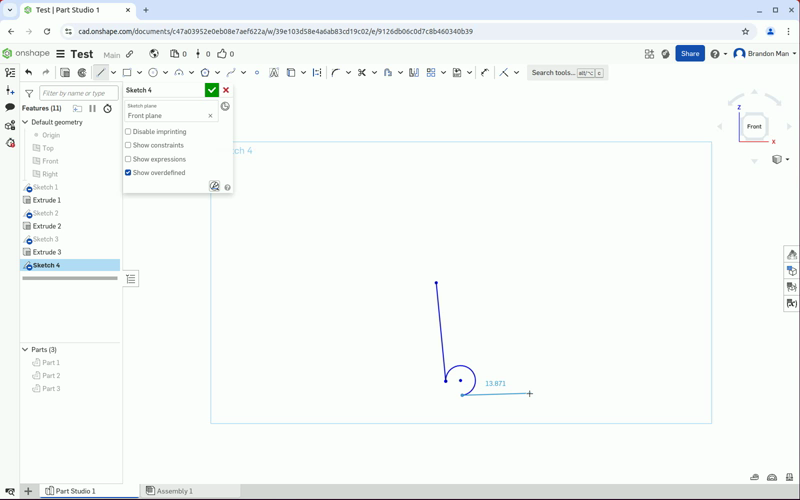
key_up(shift)
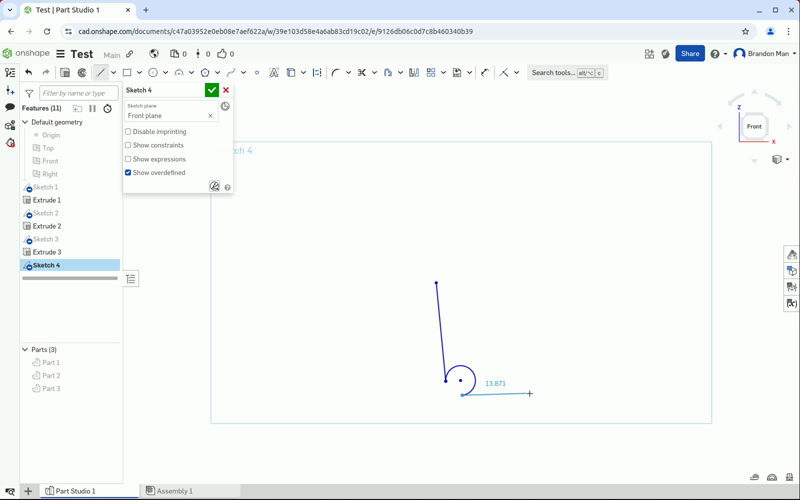
key(esc)
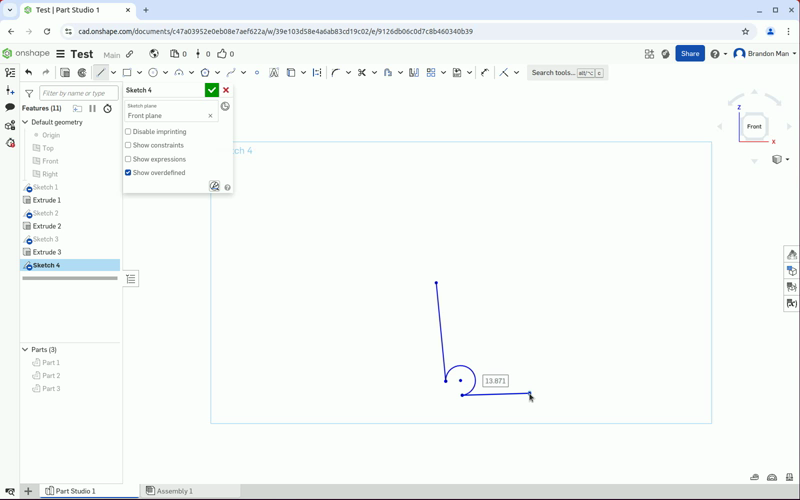
key(a)
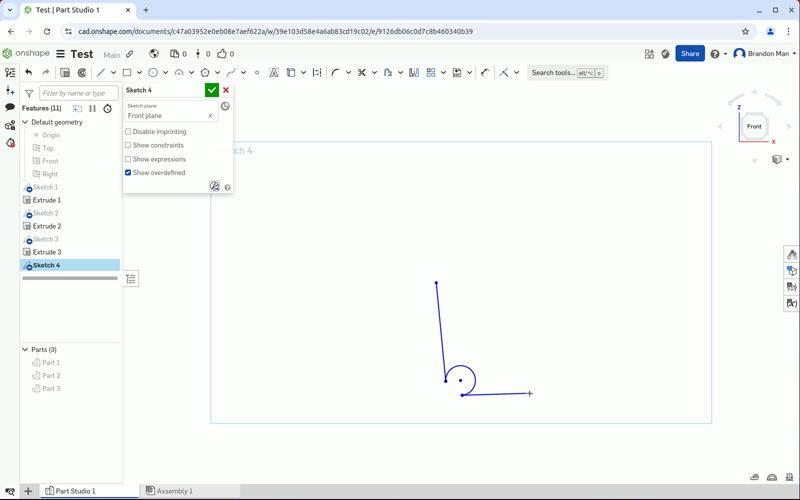
mouse_move(529, 393)
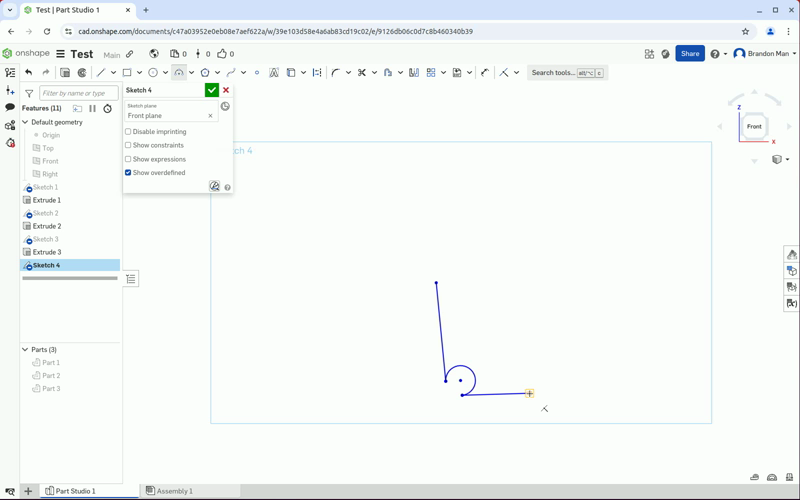
click(529, 393)
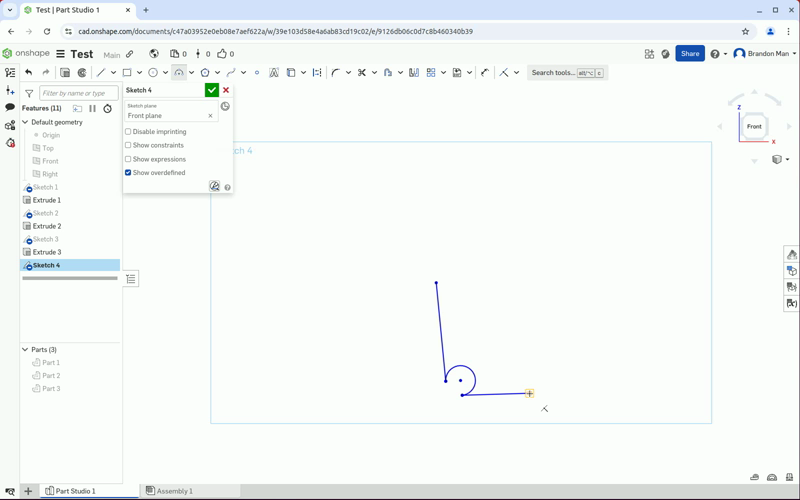
key_down(shift)
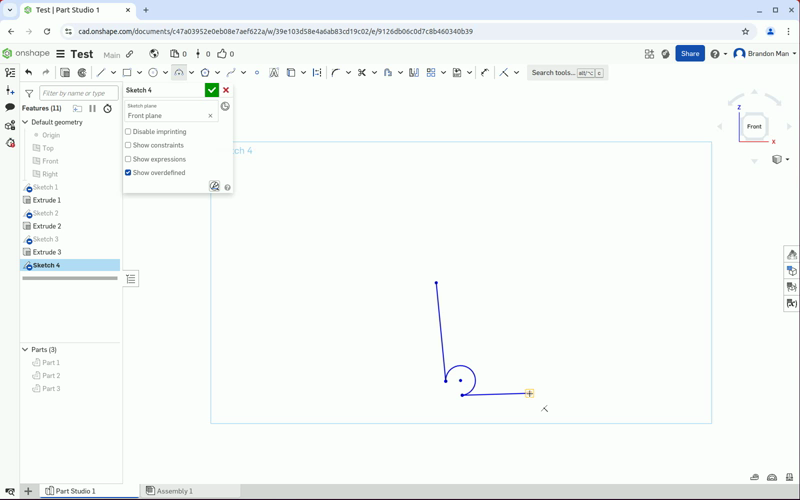
mouse_move(529, 368)
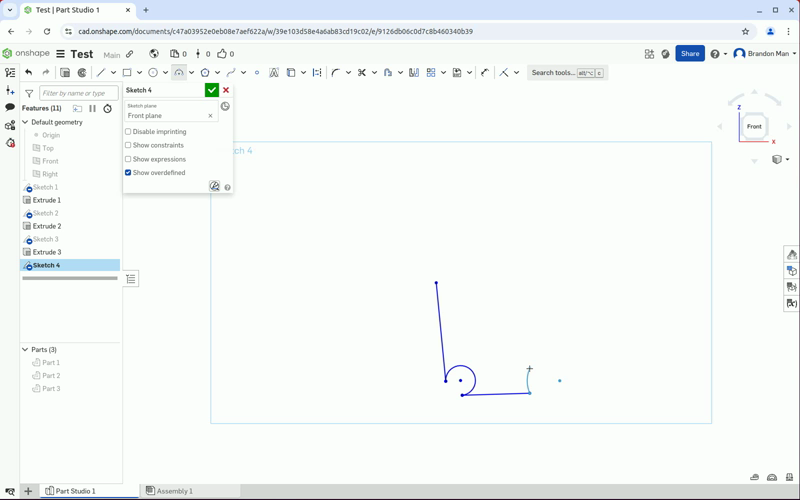
click(529, 368)
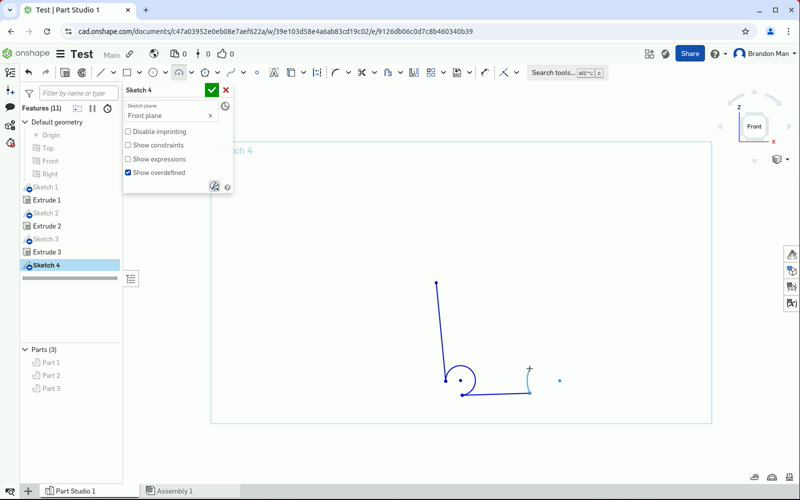
mouse_move(517, 380)
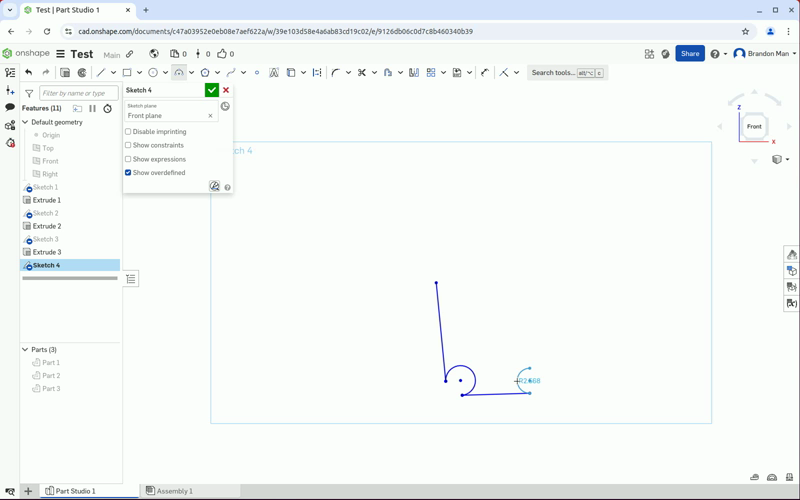
click(517, 380)
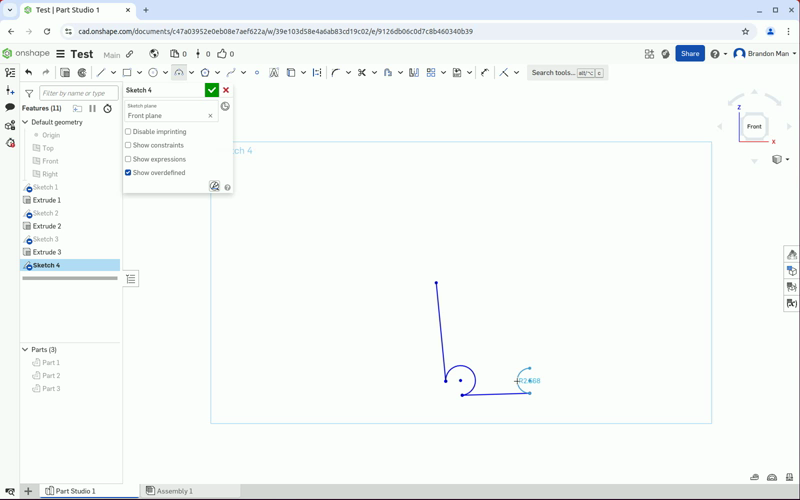
key_up(shift)
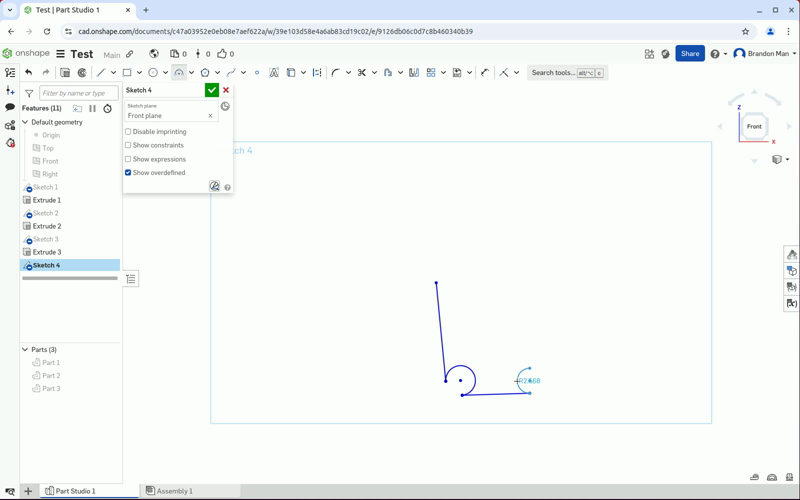
key(esc)
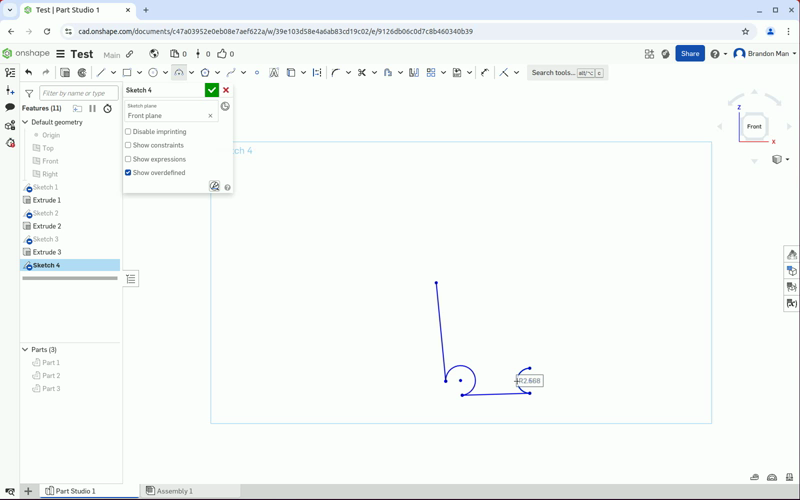
key(l)
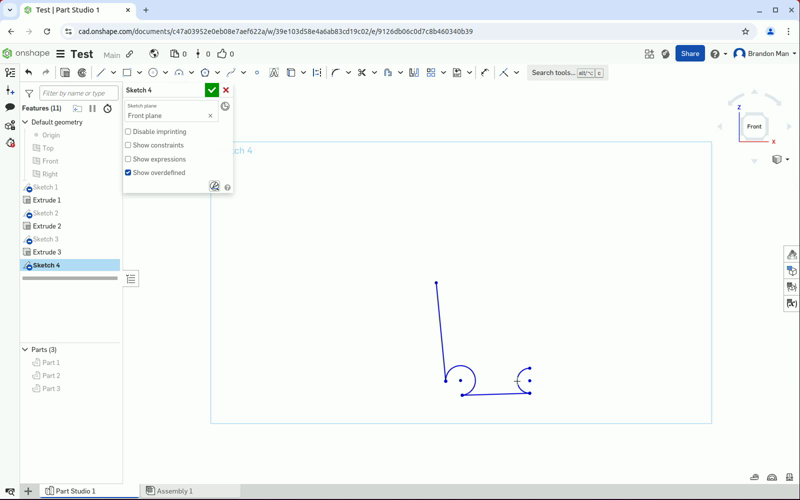
mouse_move(529, 368)
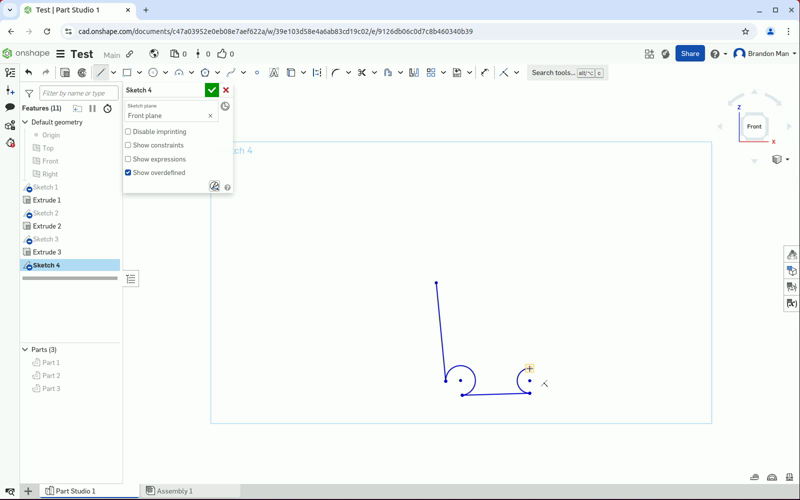
click(529, 368)
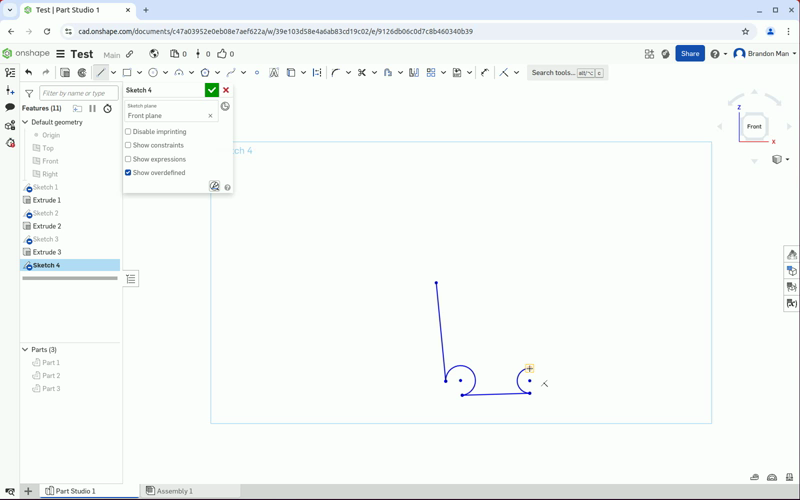
key_down(shift)
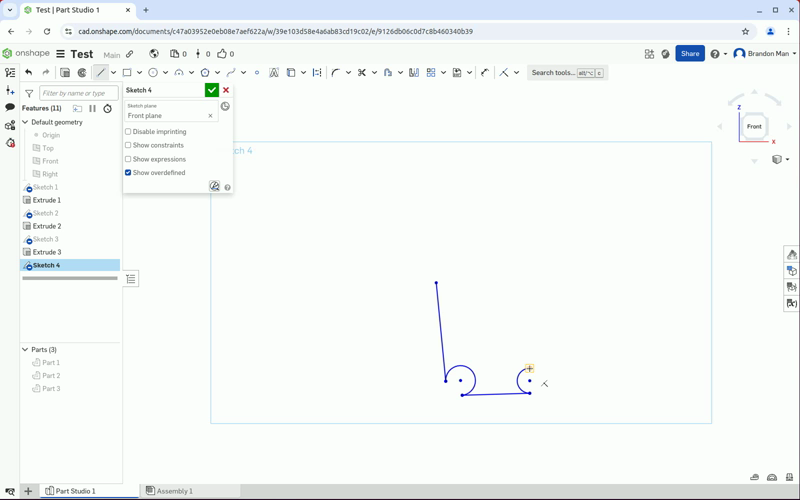
mouse_move(559, 368)
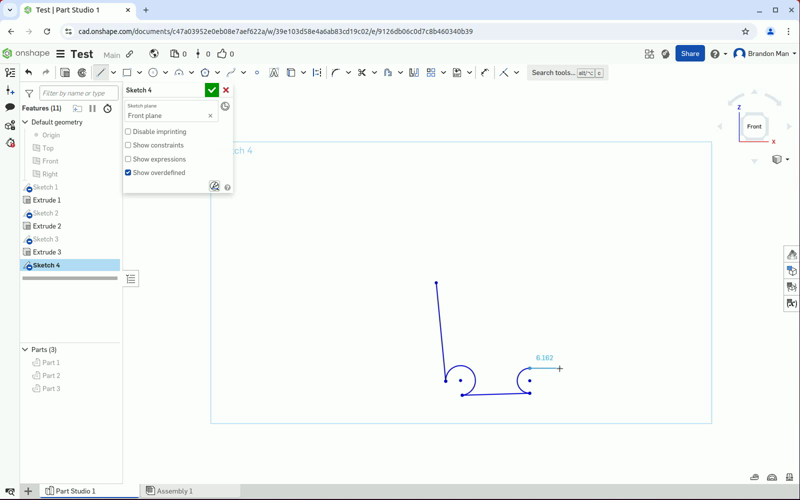
mouse_move(489, 366)
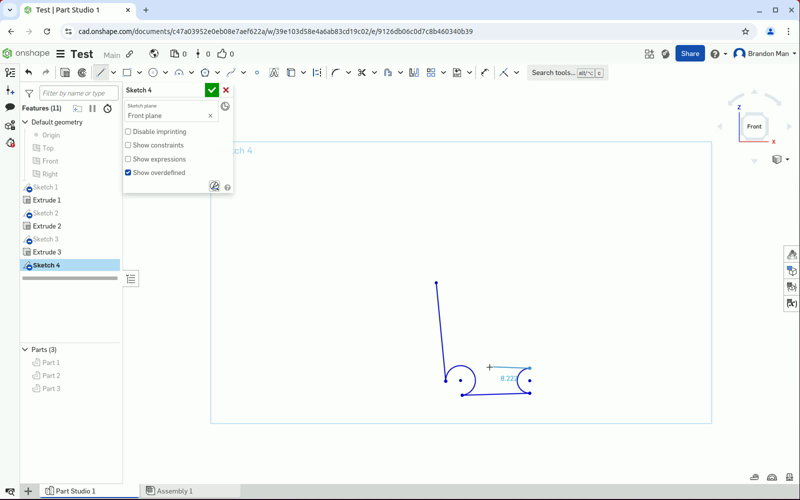
click(489, 366)
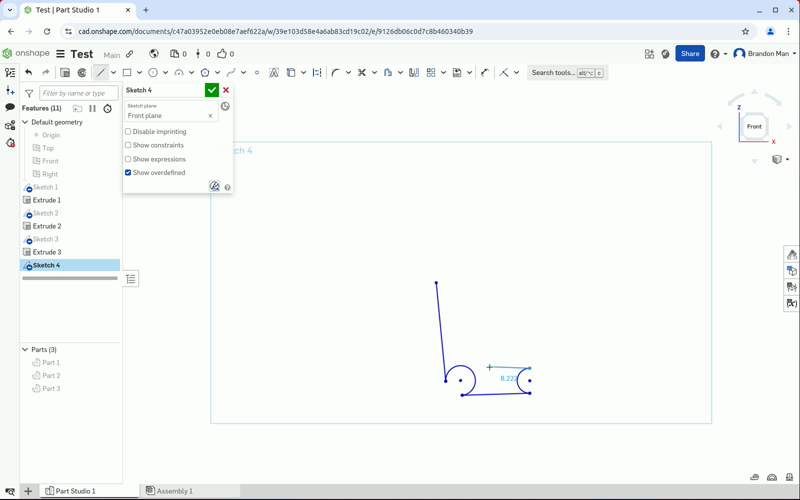
key_up(shift)
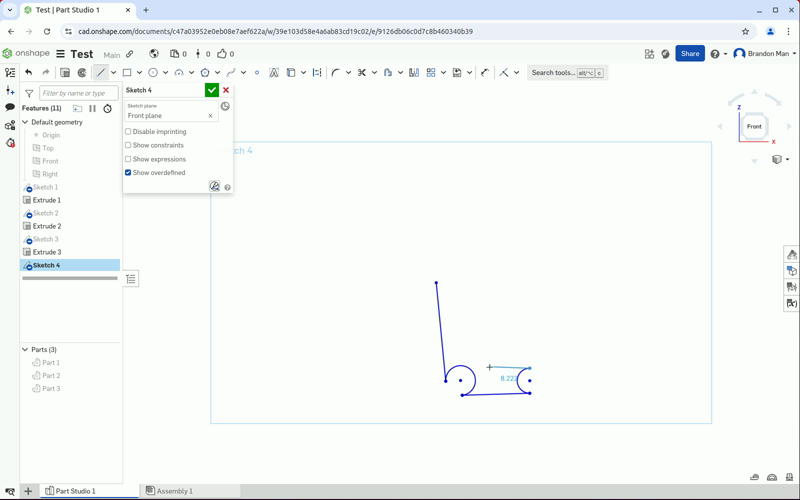
key(esc)
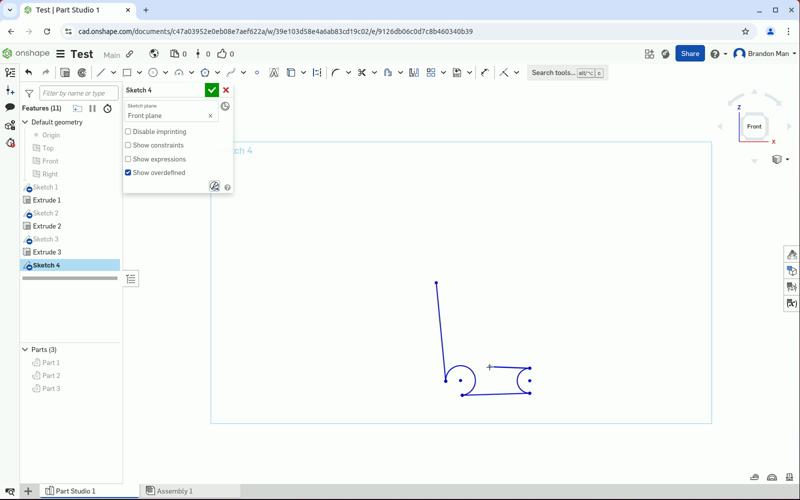
key(a)
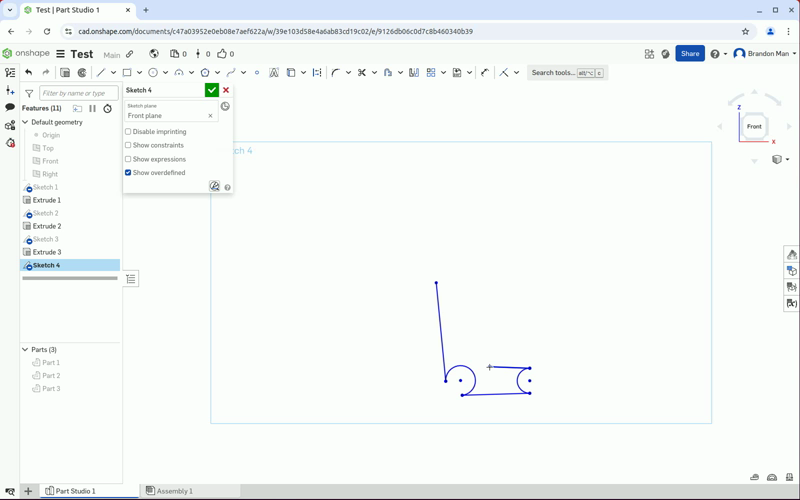
mouse_move(489, 366)
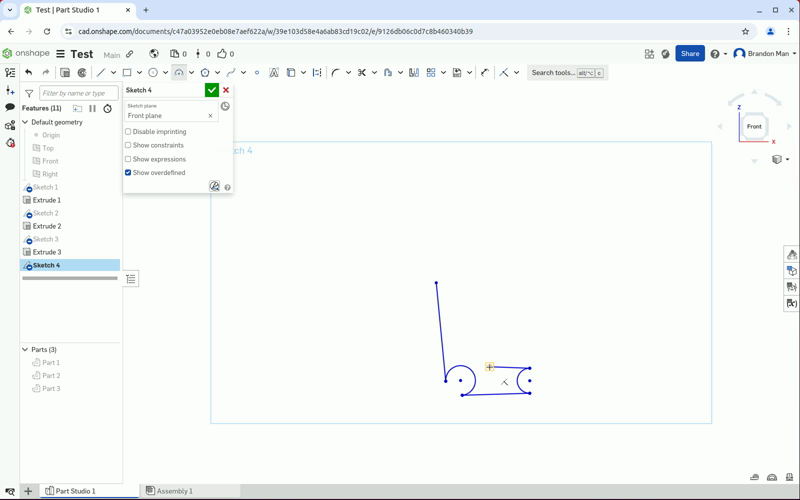
click(489, 366)
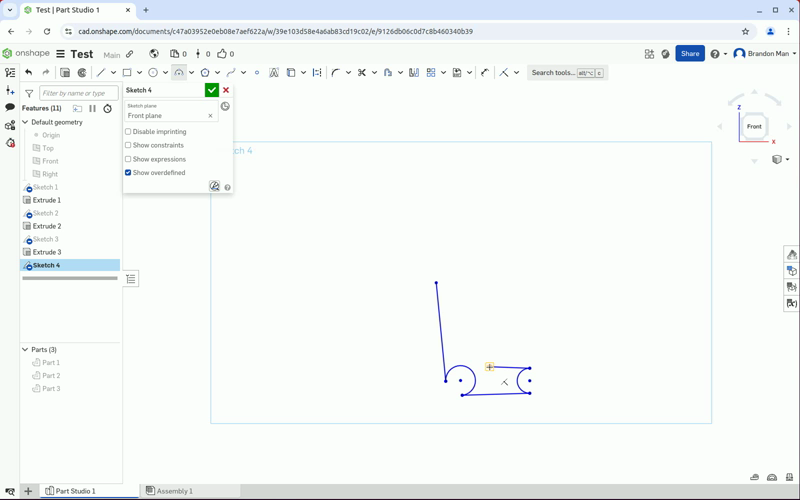
key_down(shift)
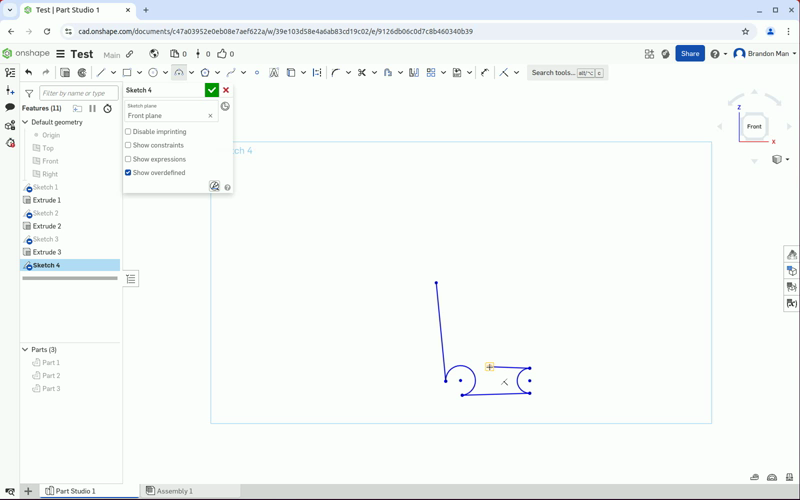
mouse_move(478, 354)
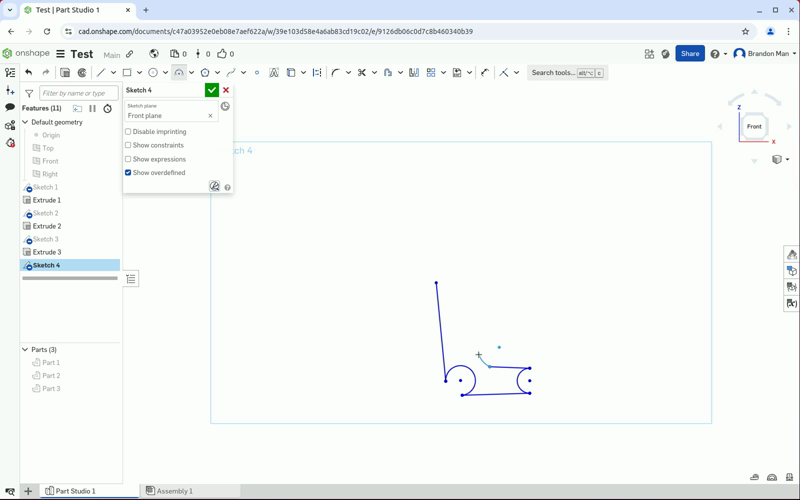
click(478, 354)
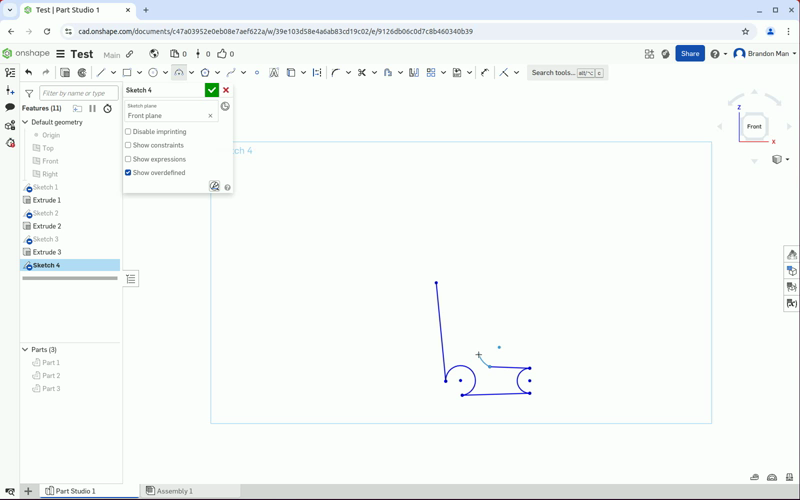
mouse_move(481, 362)
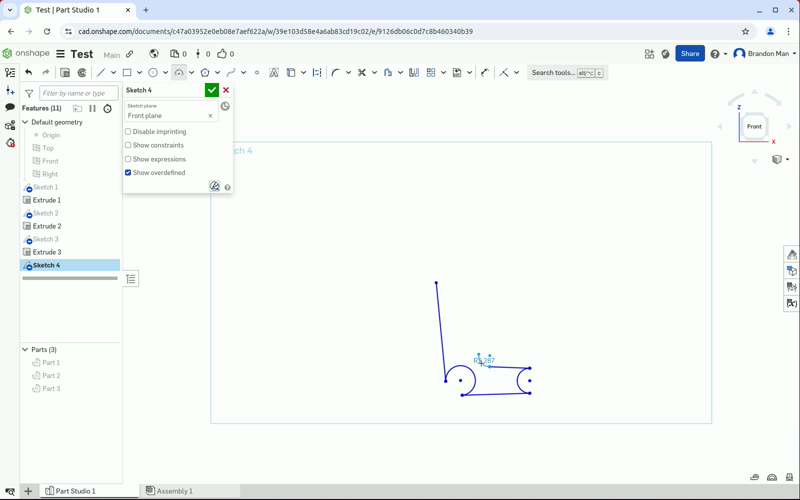
click(481, 362)
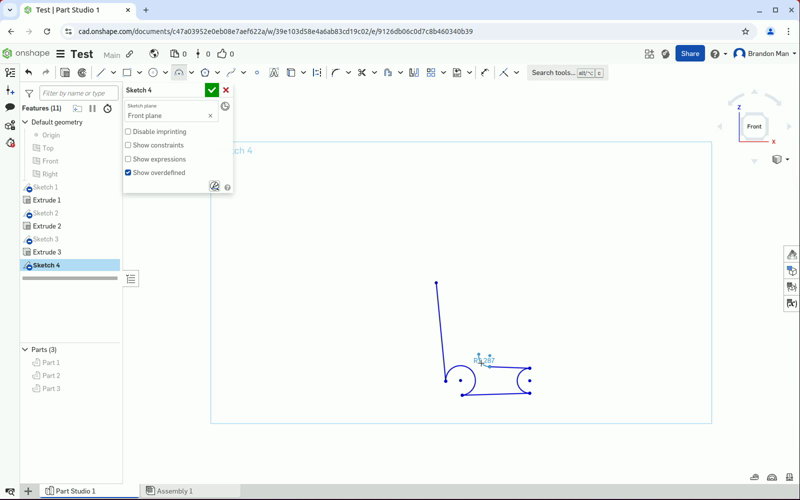
key_up(shift)
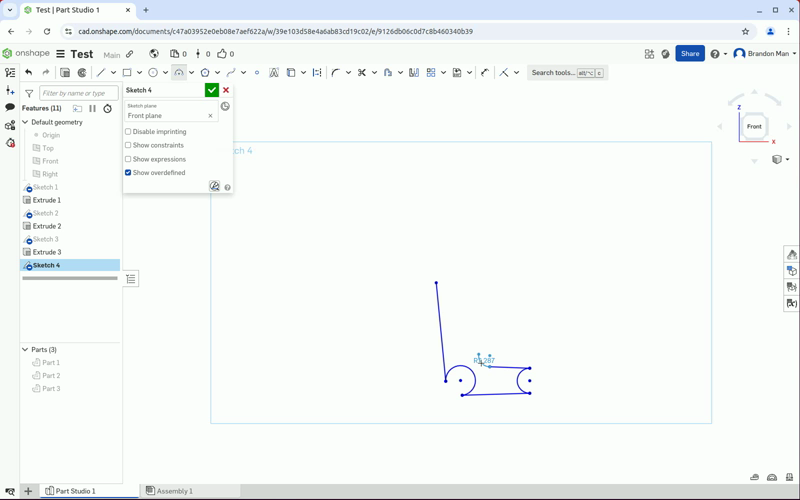
key(esc)
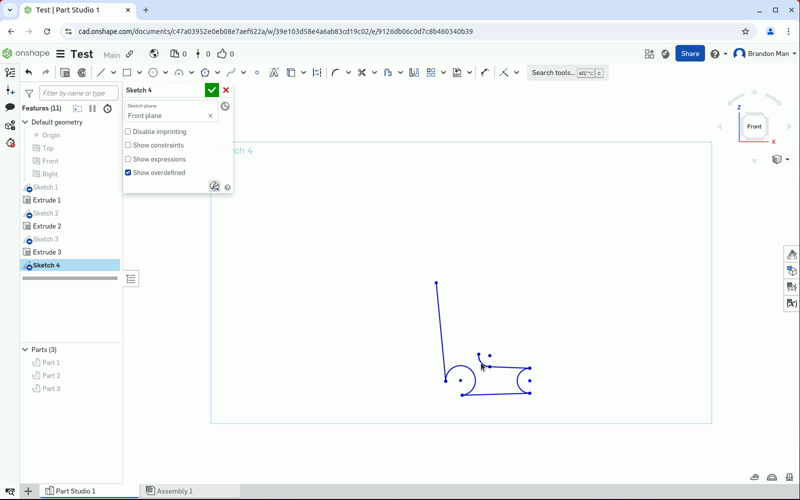
key(l)
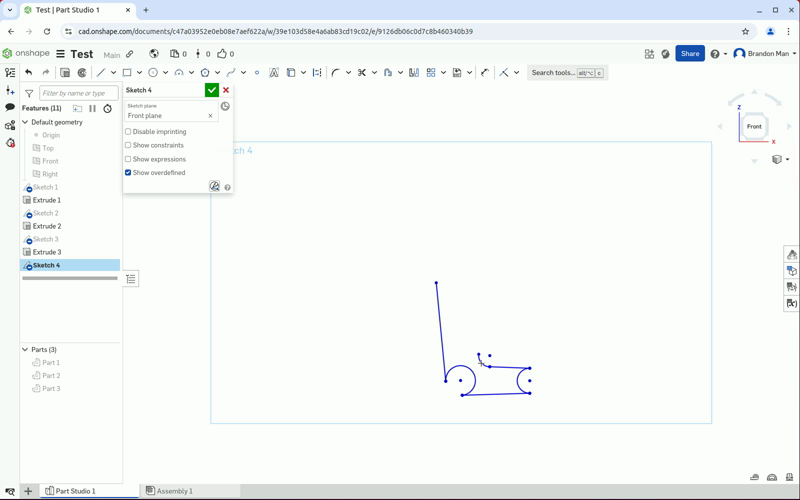
mouse_move(478, 354)
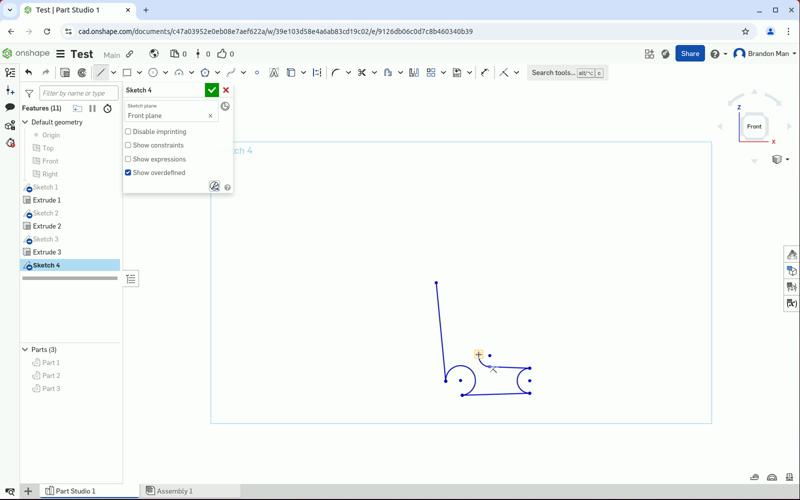
click(478, 354)
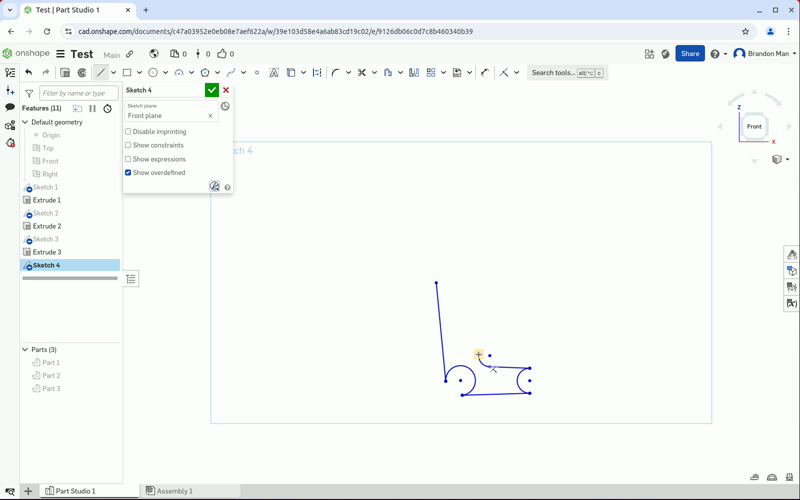
key_down(shift)
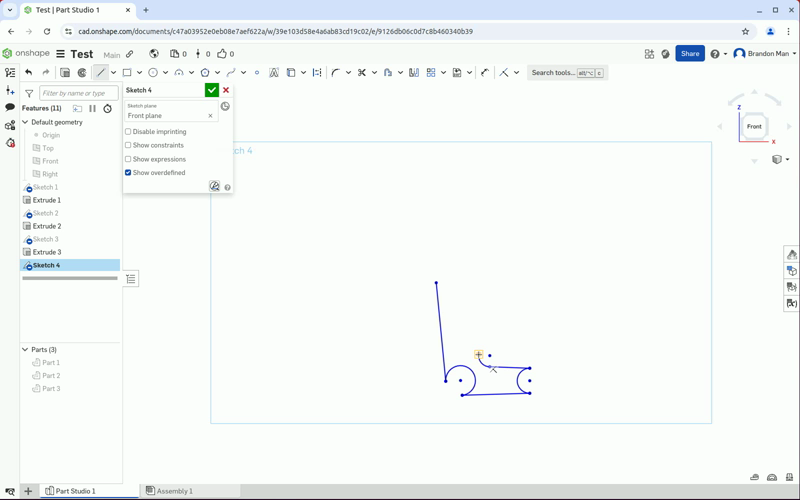
mouse_move(484, 287)
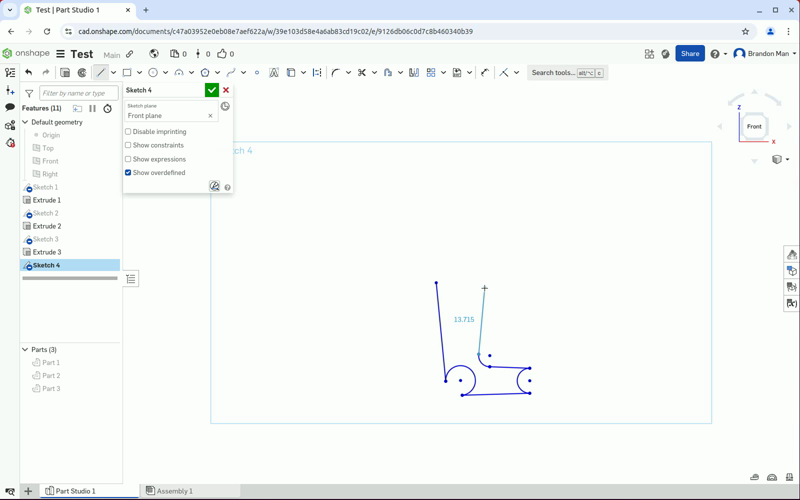
click(484, 287)
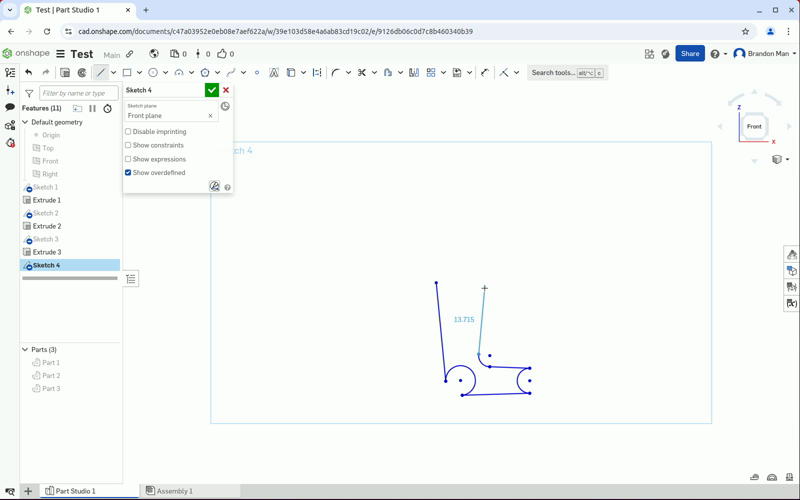
key_up(shift)
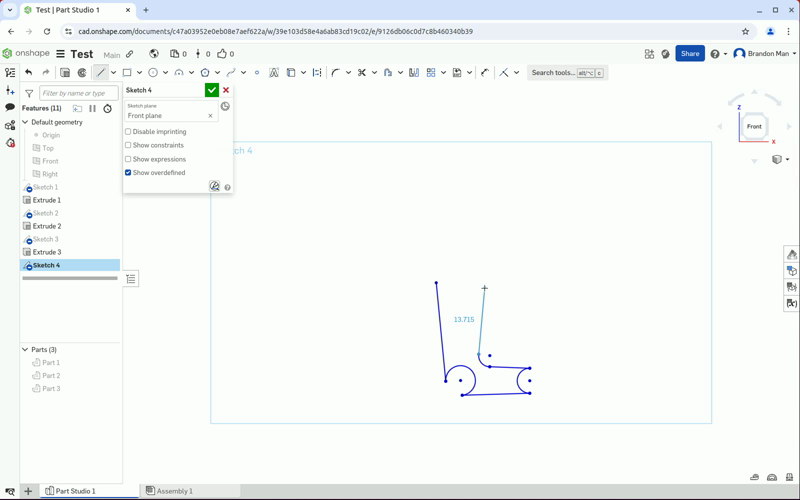
key(esc)
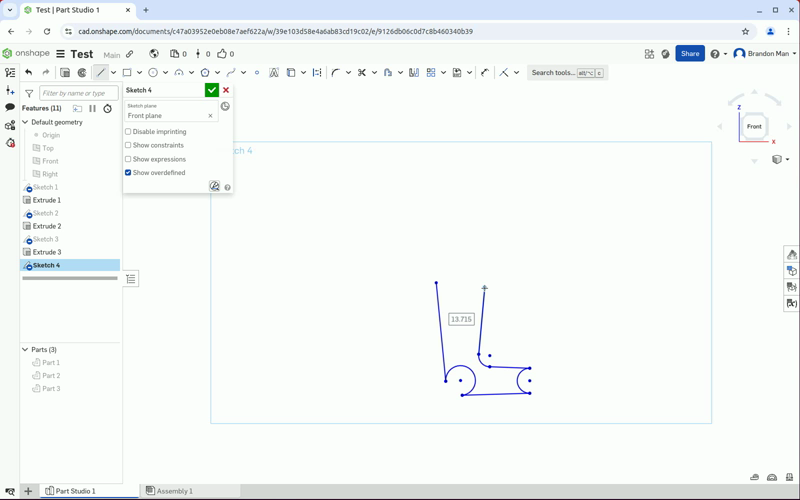
key(a)
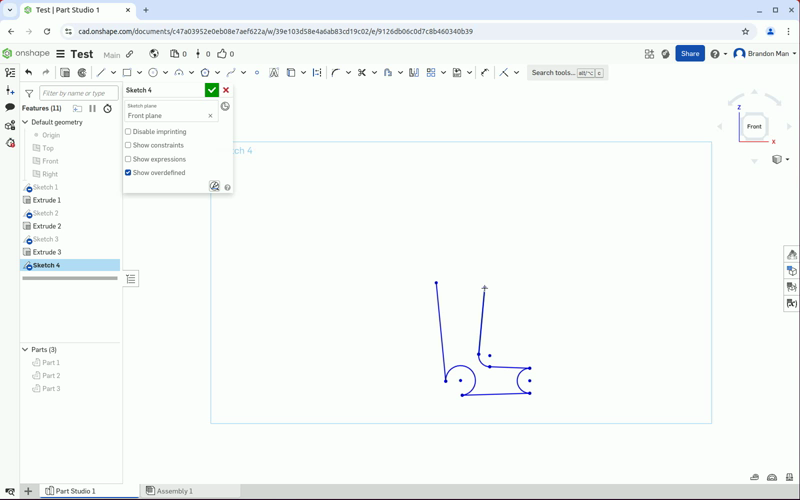
mouse_move(484, 287)
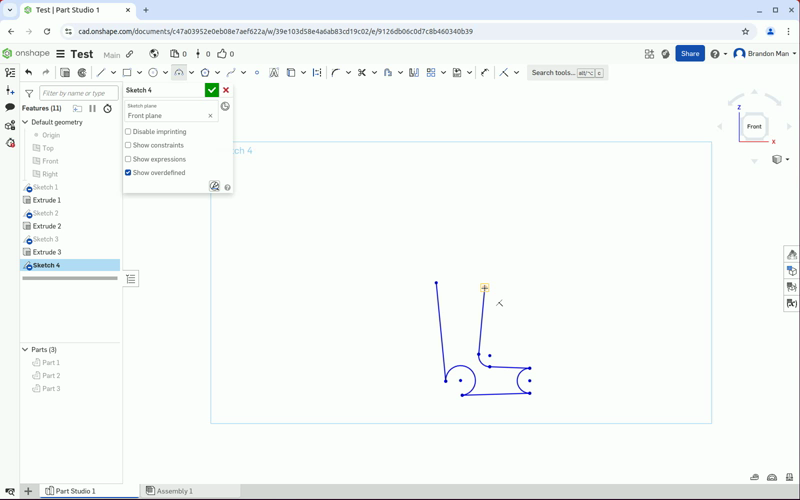
click(484, 287)
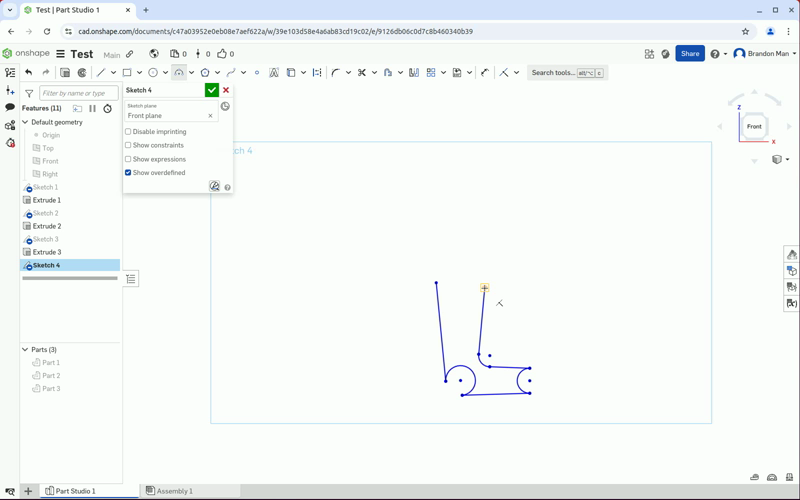
key_down(shift)
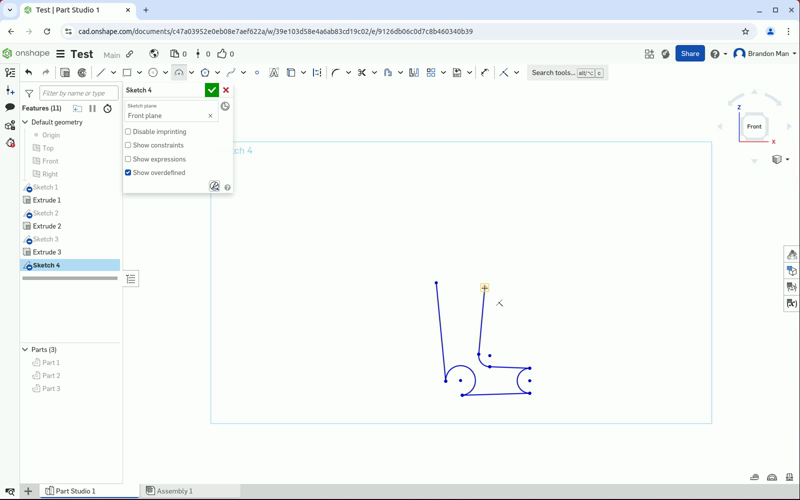
mouse_move(436, 279)
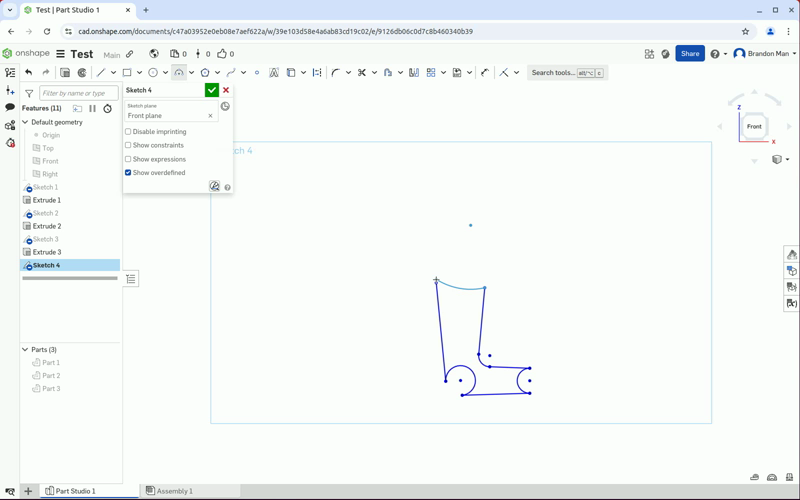
scroll(6)
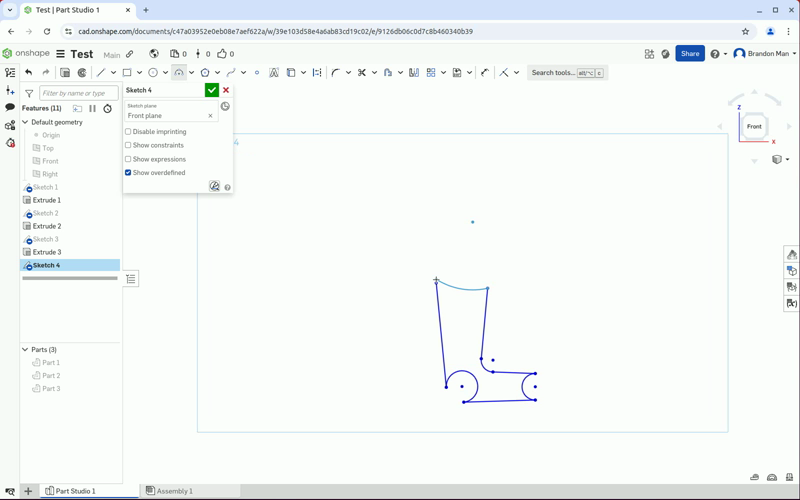
scroll(6)
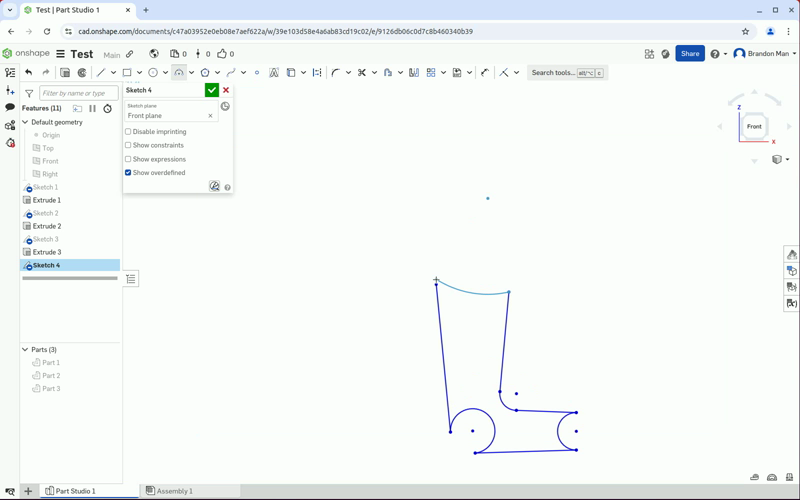
scroll(6)
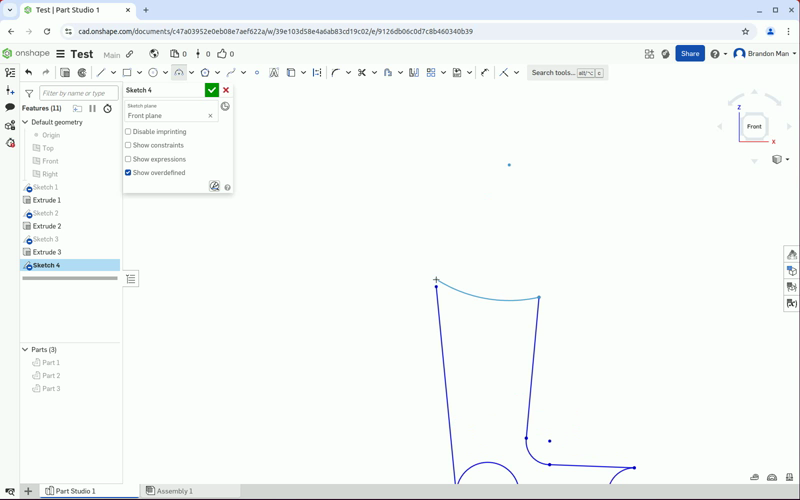
scroll(6)
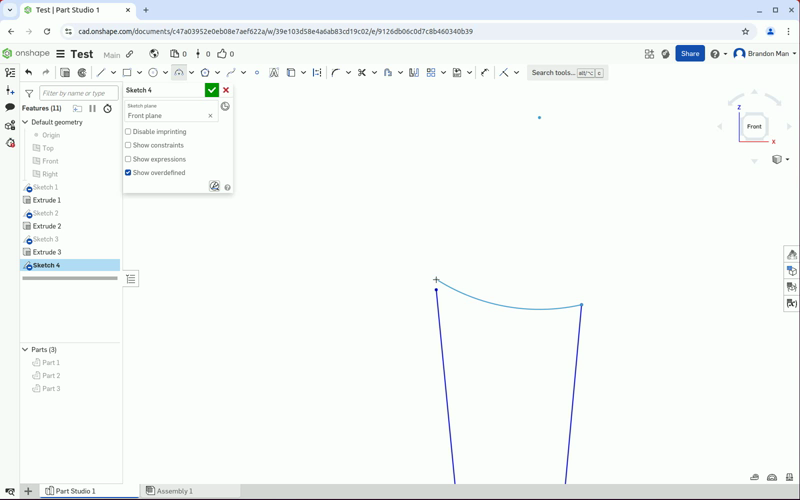
scroll(6)
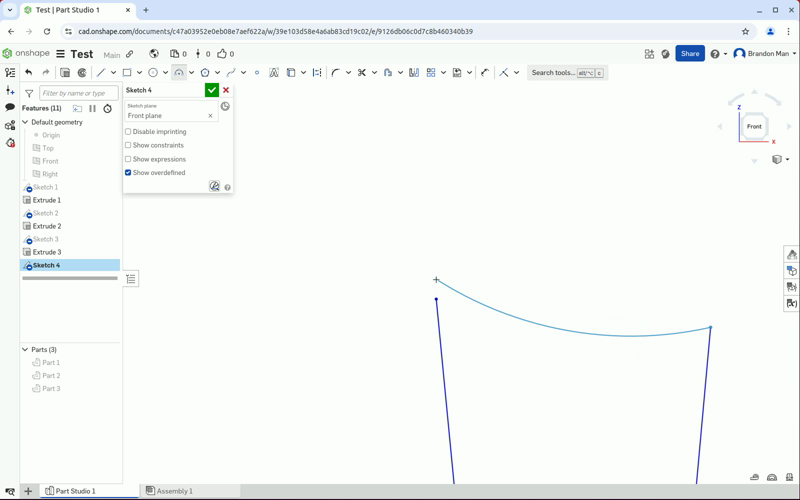
scroll(6)
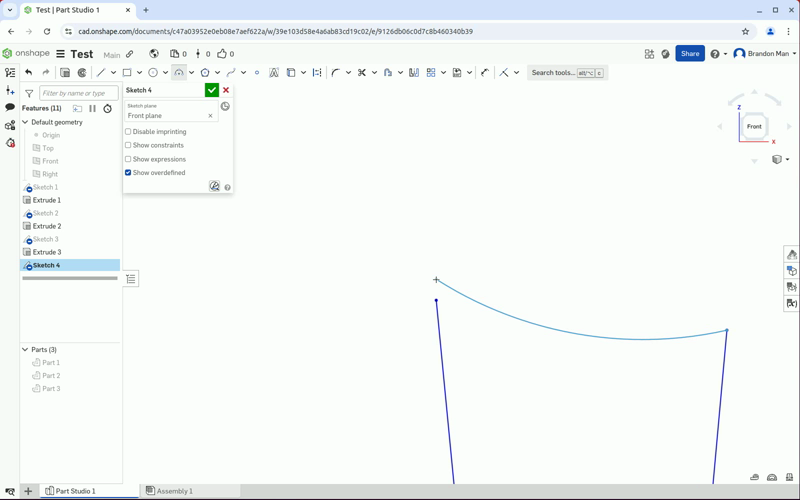
scroll(6)
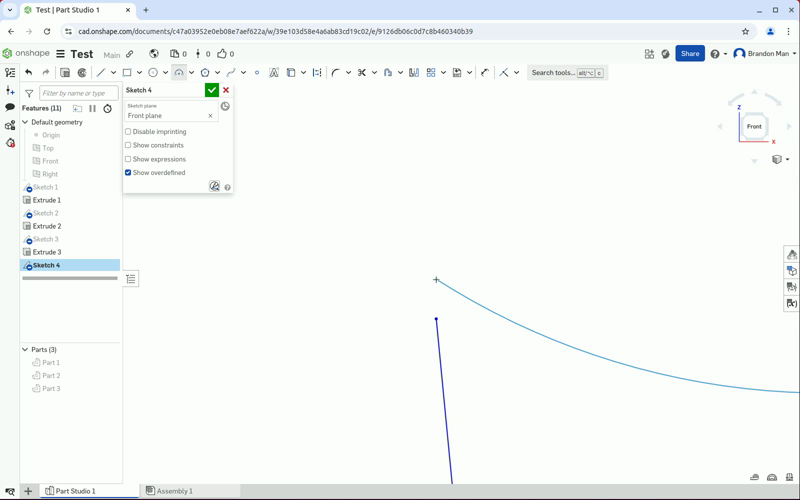
click(436, 279)
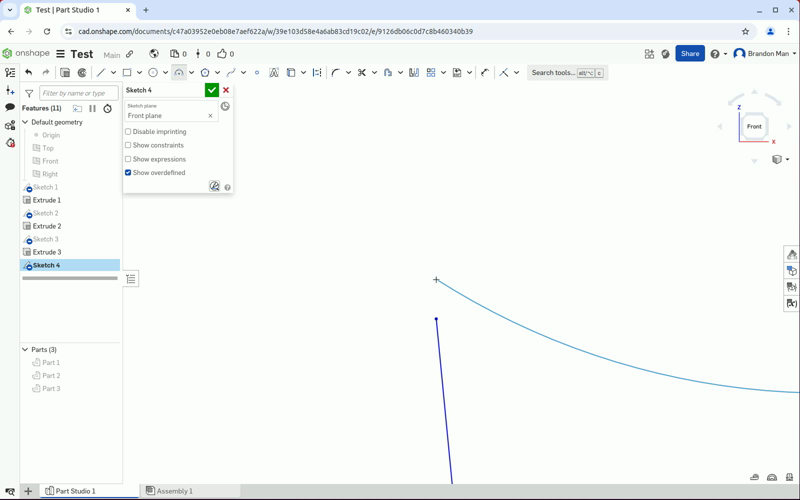
scroll(-6)
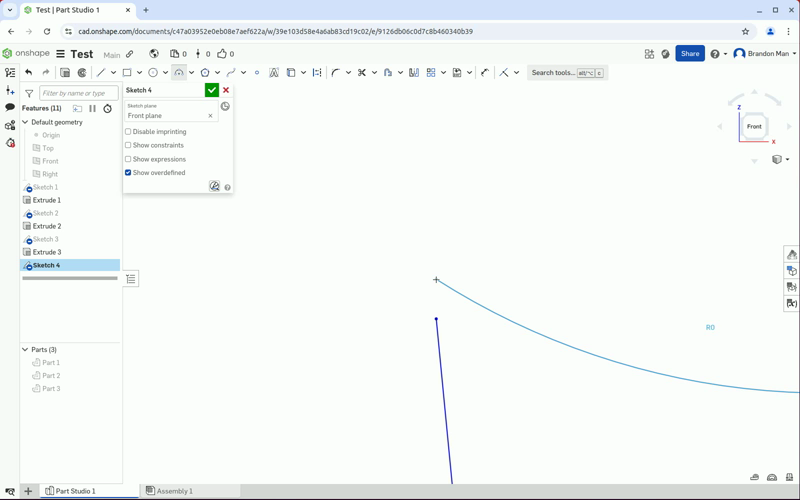
scroll(-6)
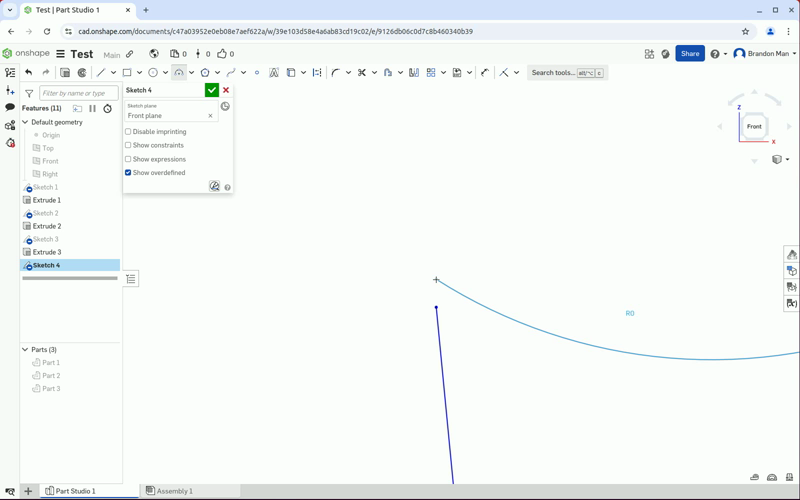
scroll(-6)
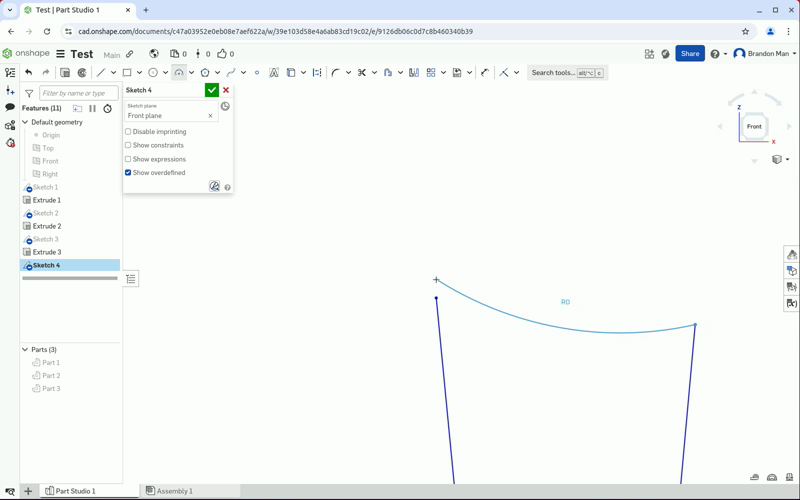
scroll(-6)
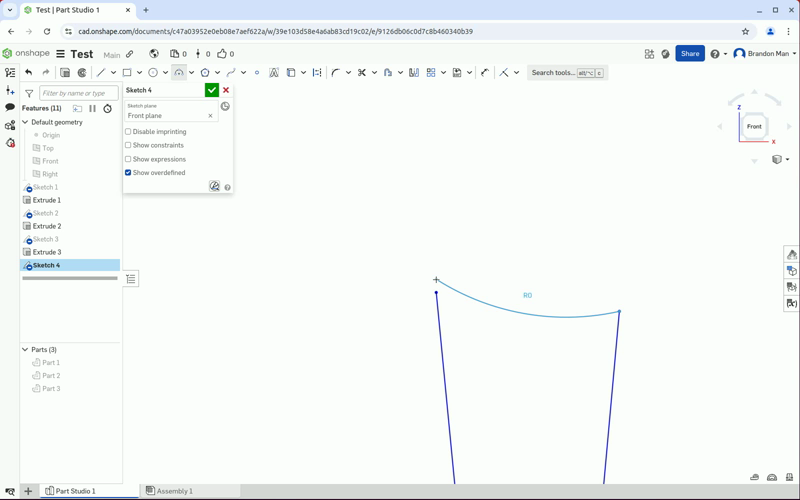
scroll(-6)
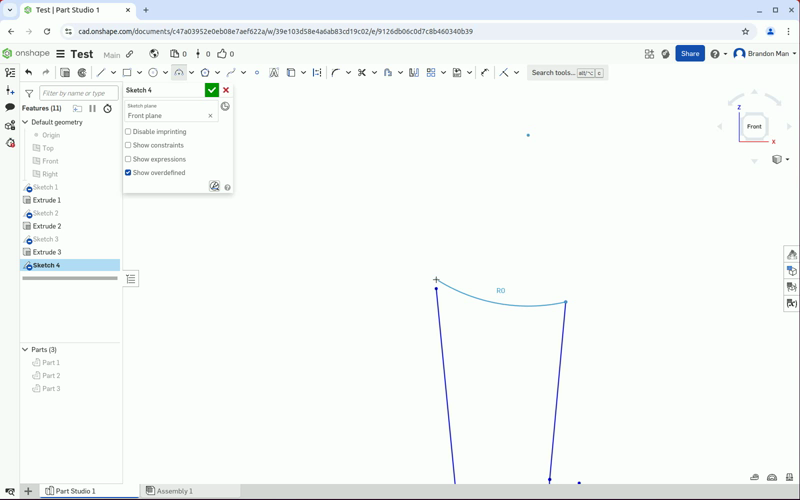
scroll(-6)
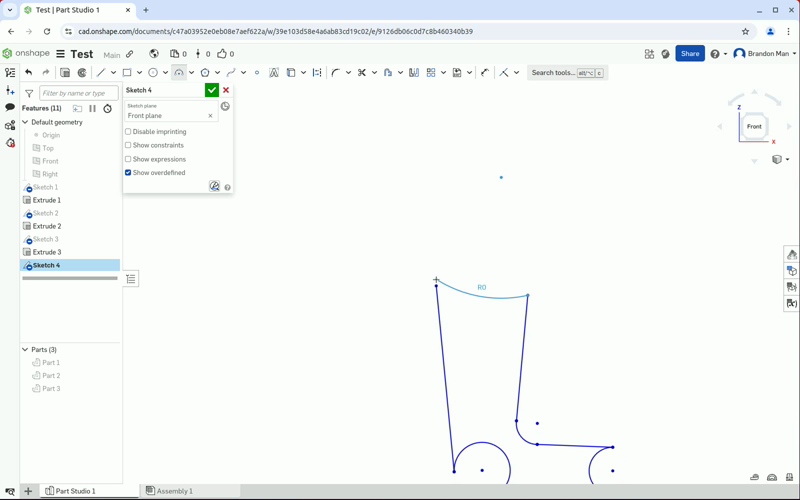
scroll(-6)
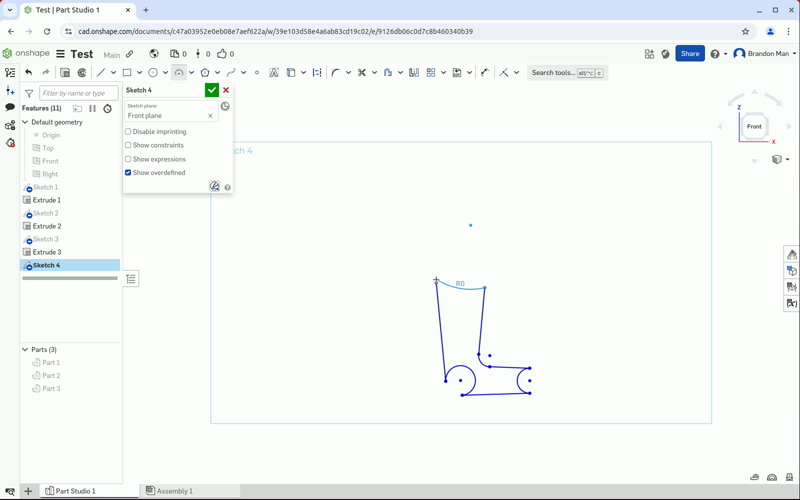
mouse_move(456, 306)
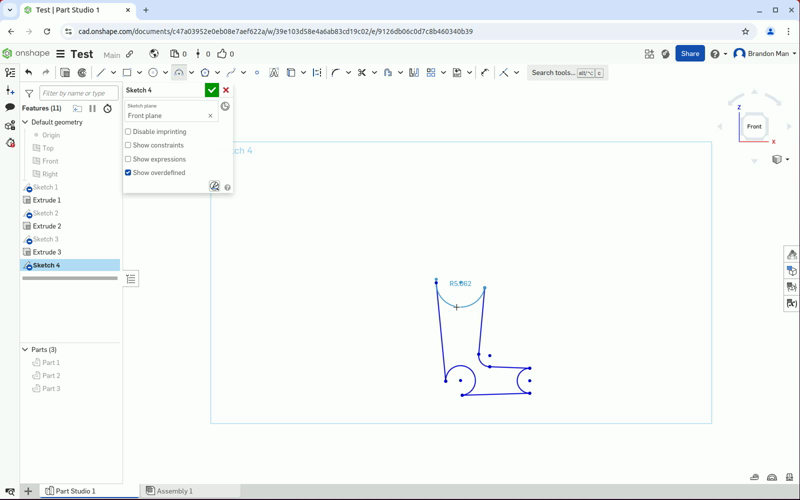
click(456, 306)
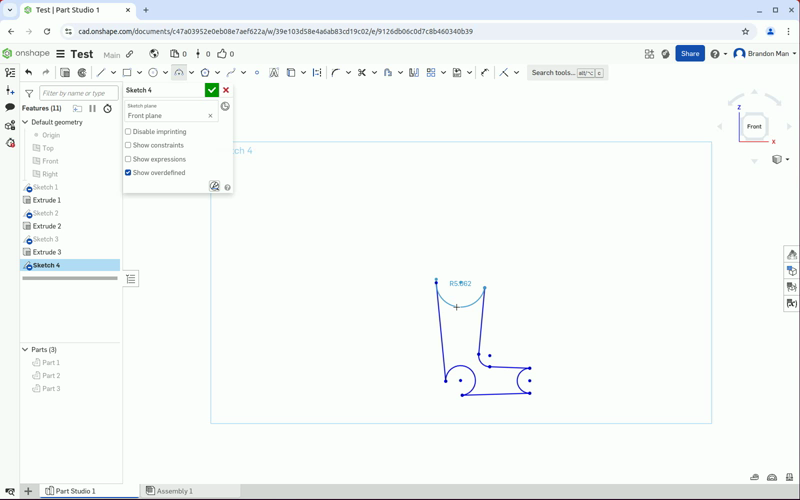
key_up(shift)
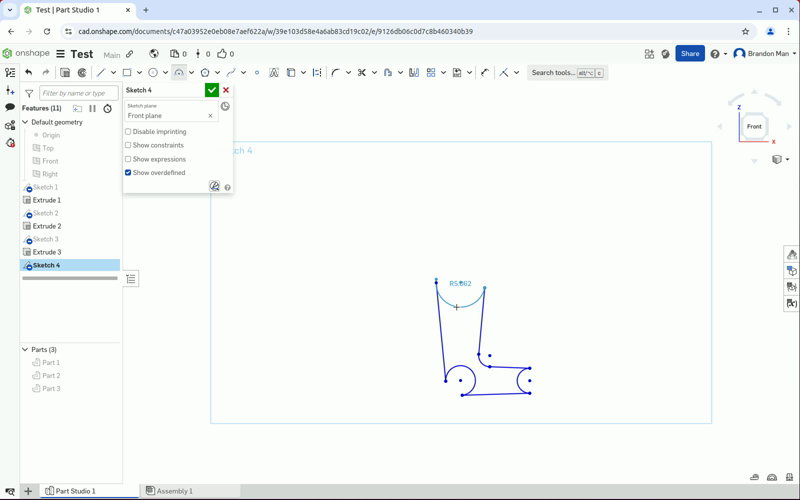
key(esc)
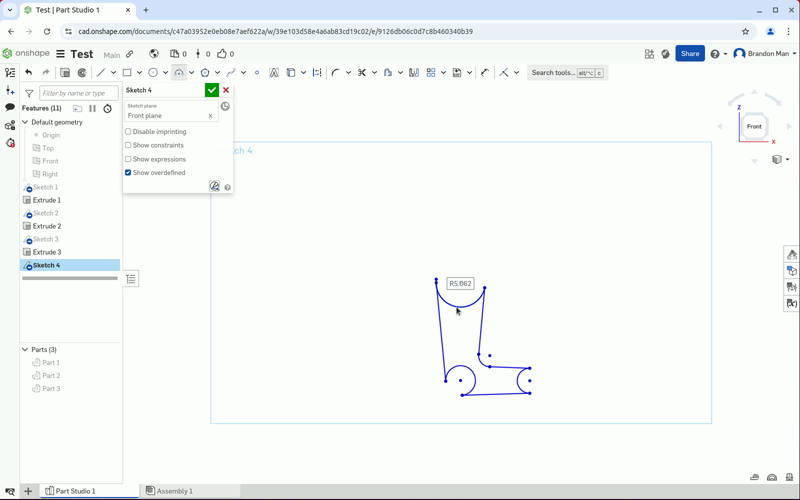
key(l)
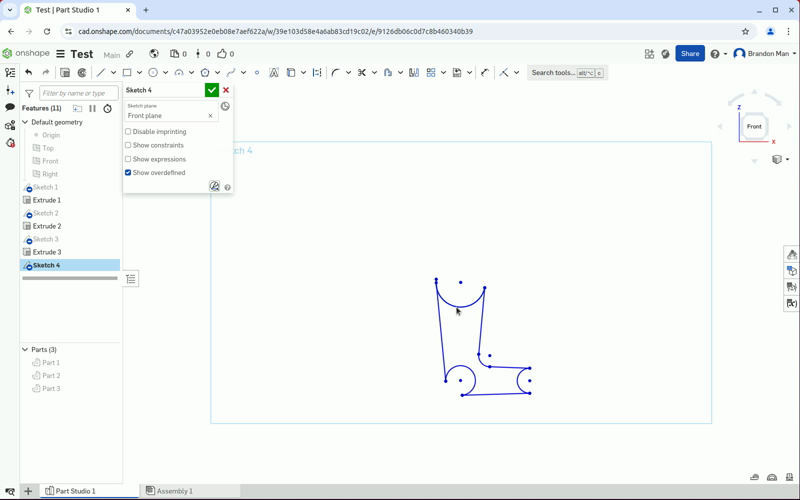
mouse_move(436, 279)
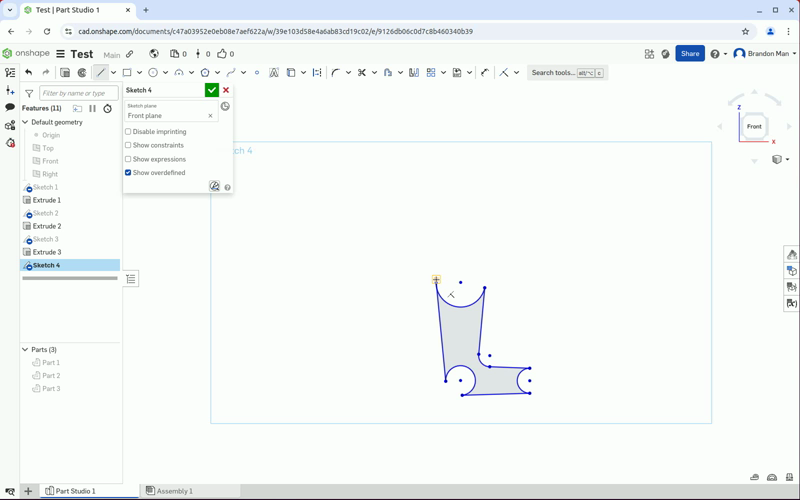
scroll(6)
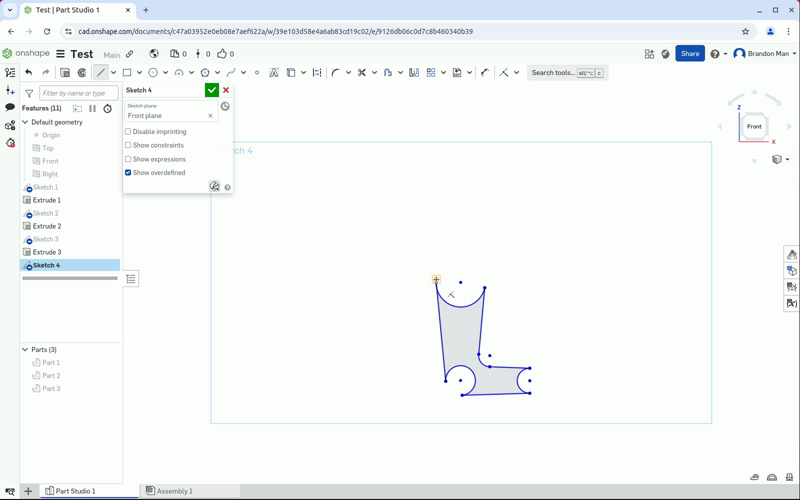
scroll(6)
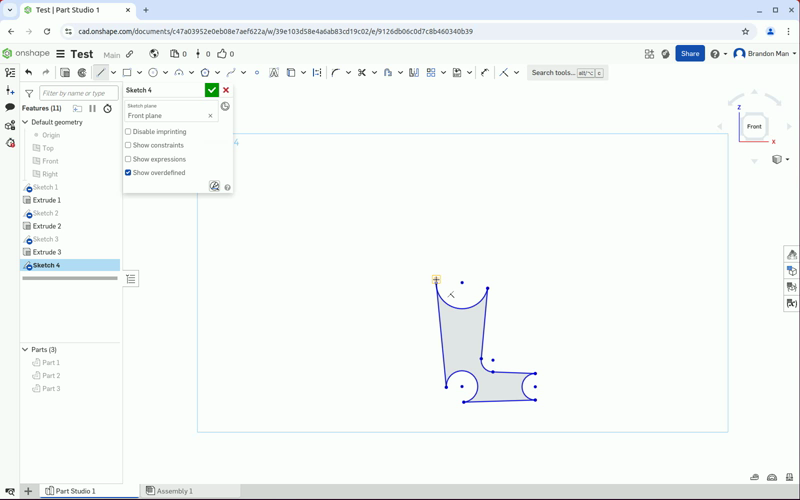
scroll(6)
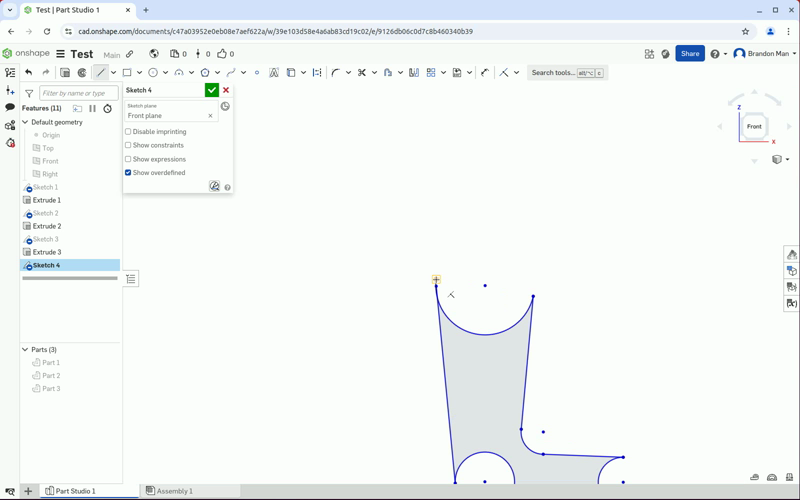
scroll(6)
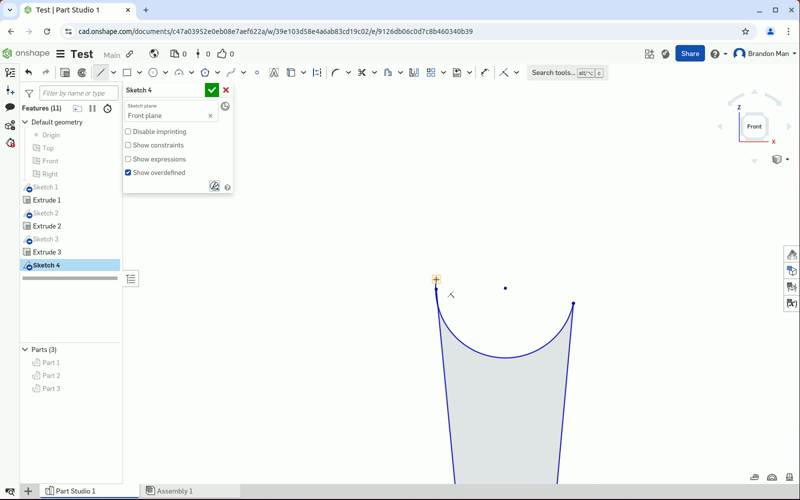
scroll(6)
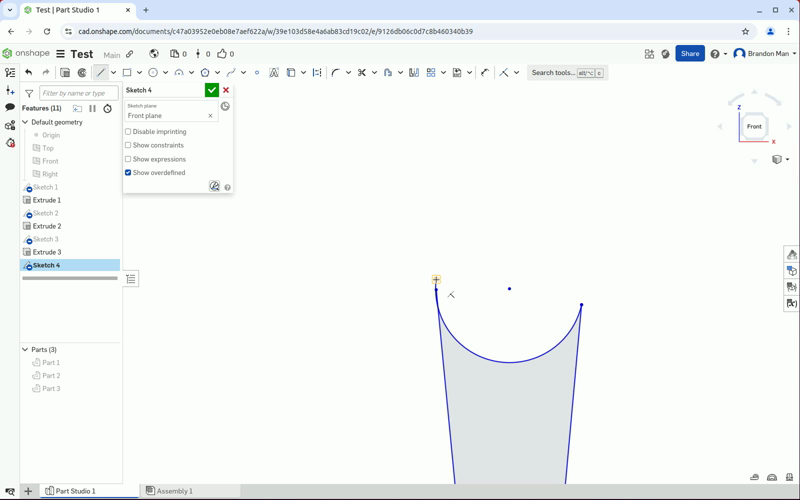
scroll(6)
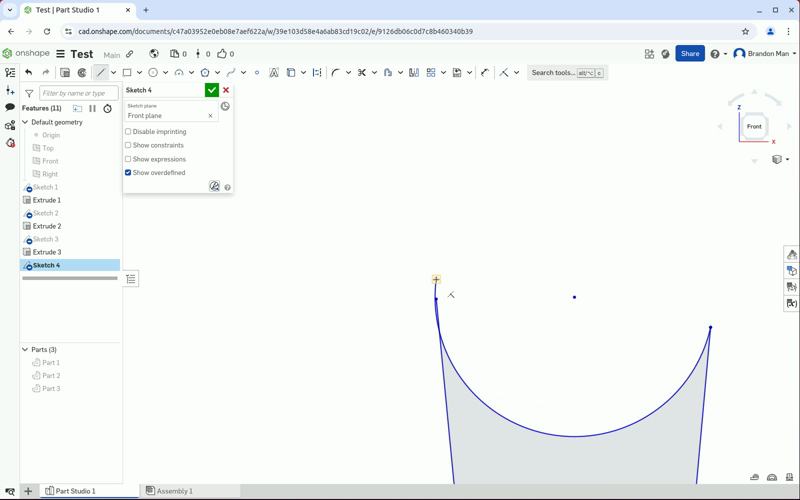
scroll(6)
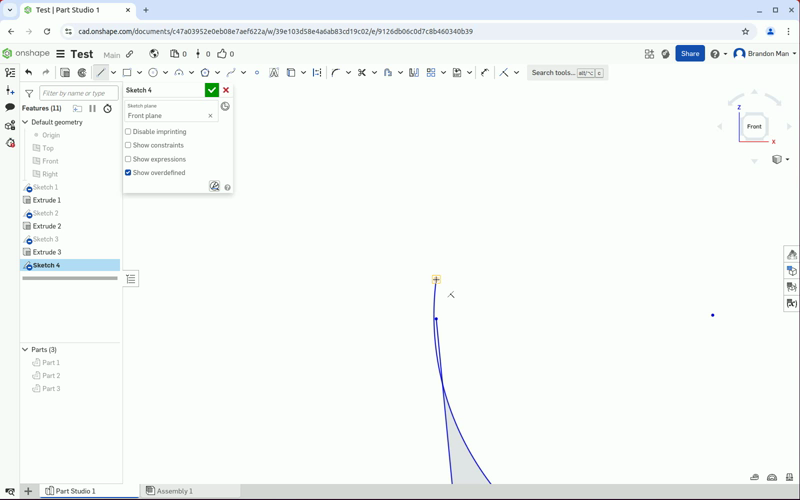
click(436, 279)
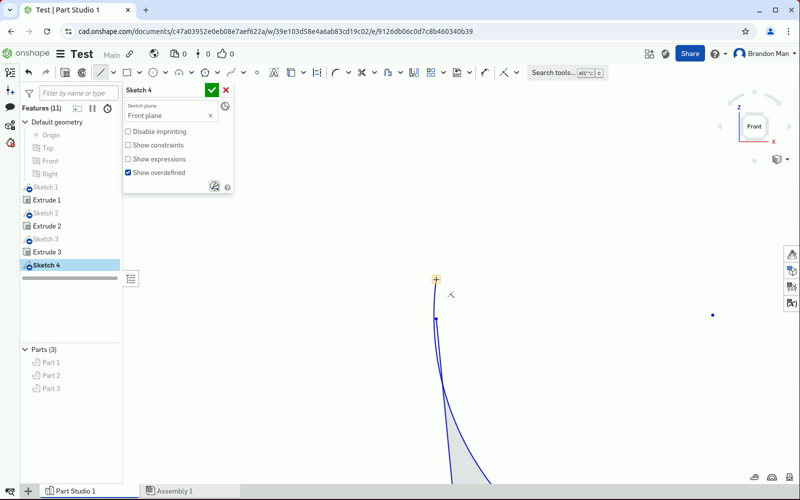
scroll(-6)
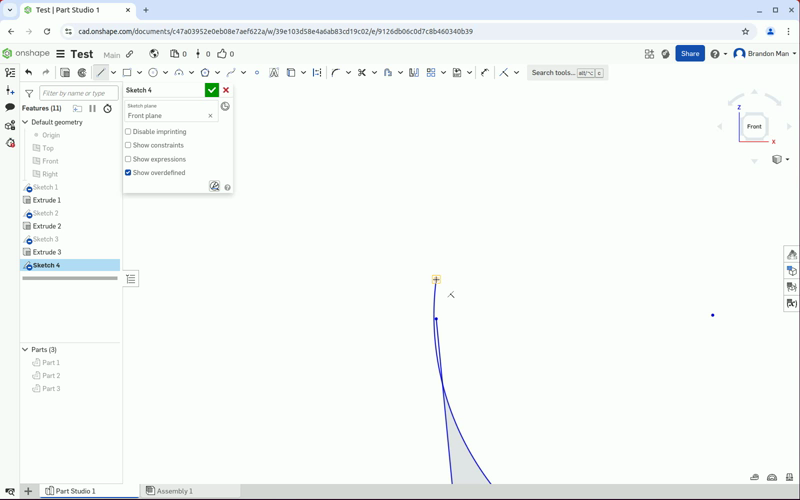
scroll(-6)
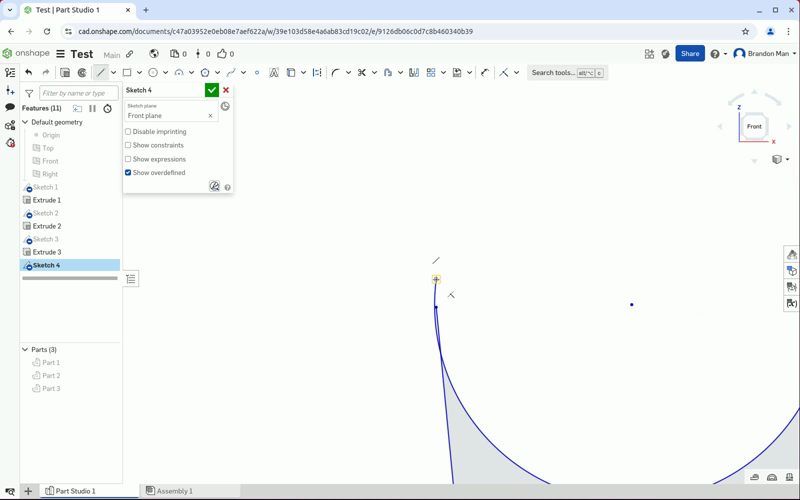
scroll(-6)
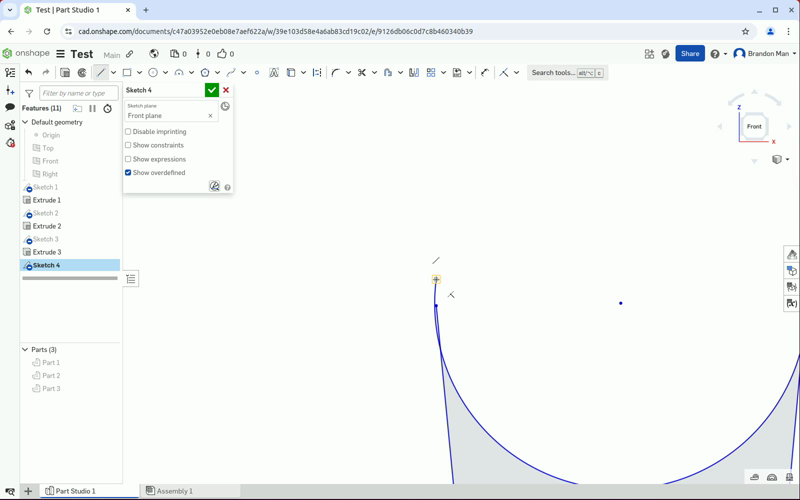
scroll(-6)
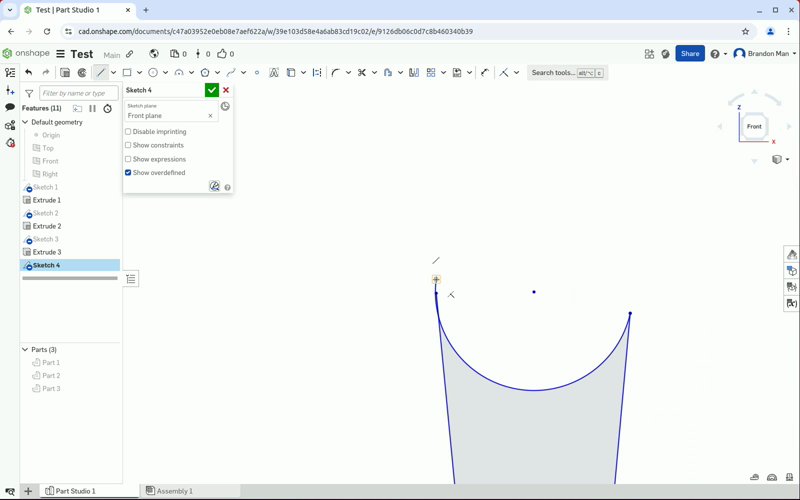
scroll(-6)
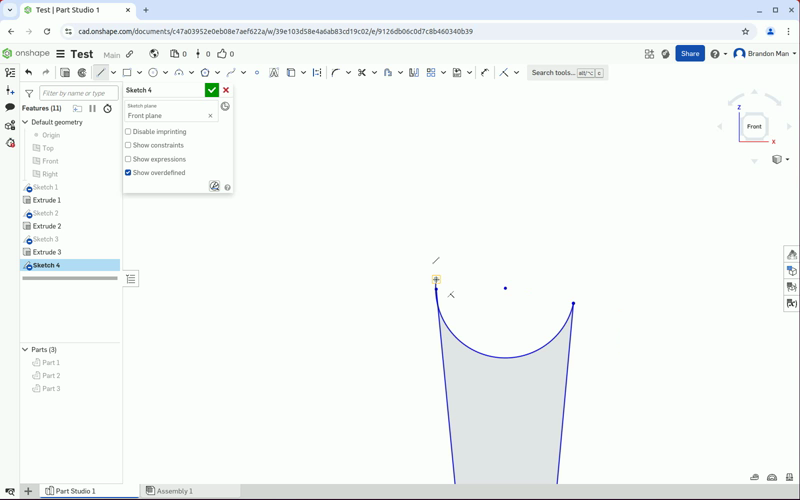
scroll(-6)
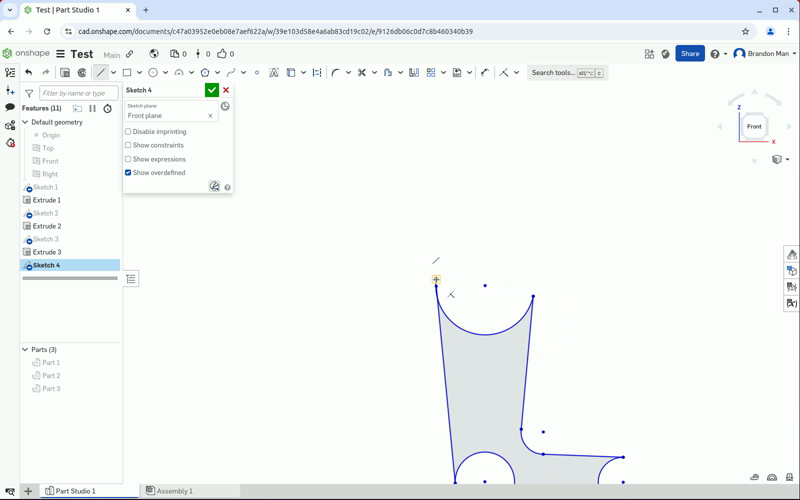
scroll(-6)
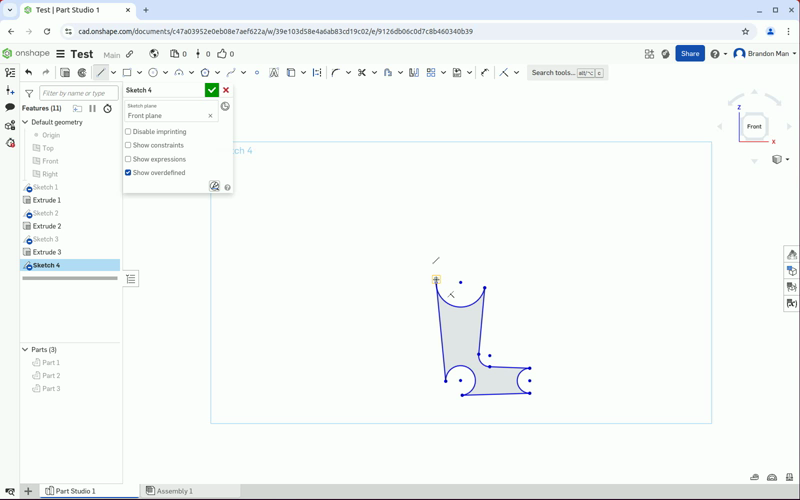
mouse_move(466, 279)
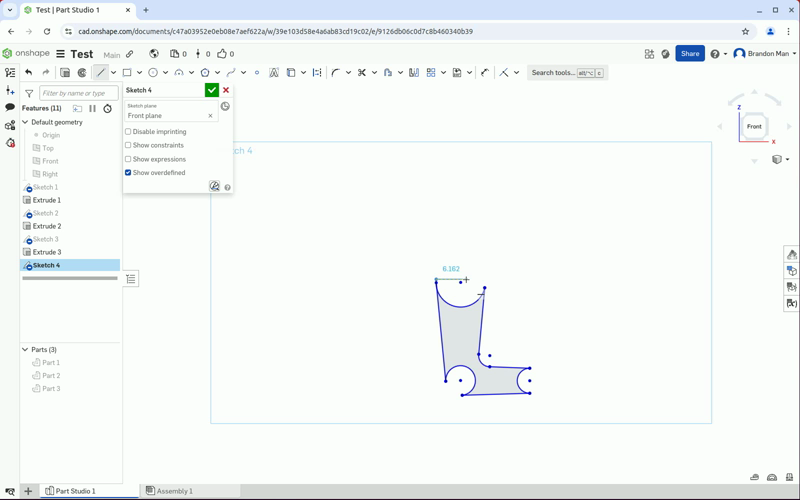
key_down(shift)
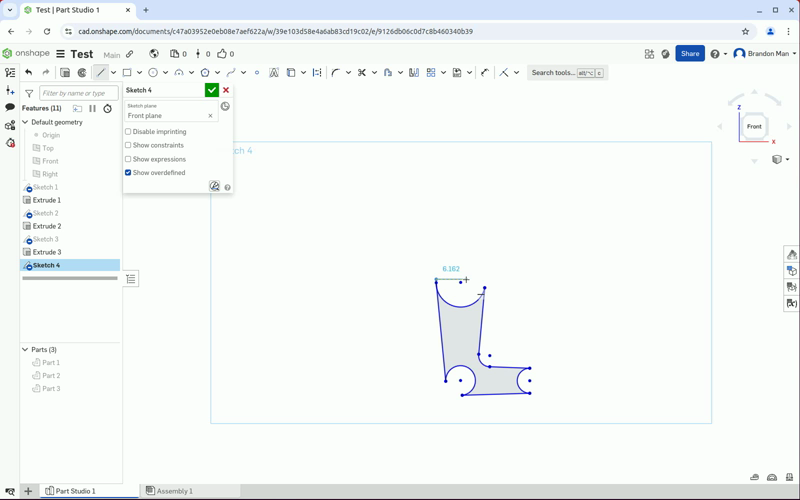
mouse_move(436, 282)
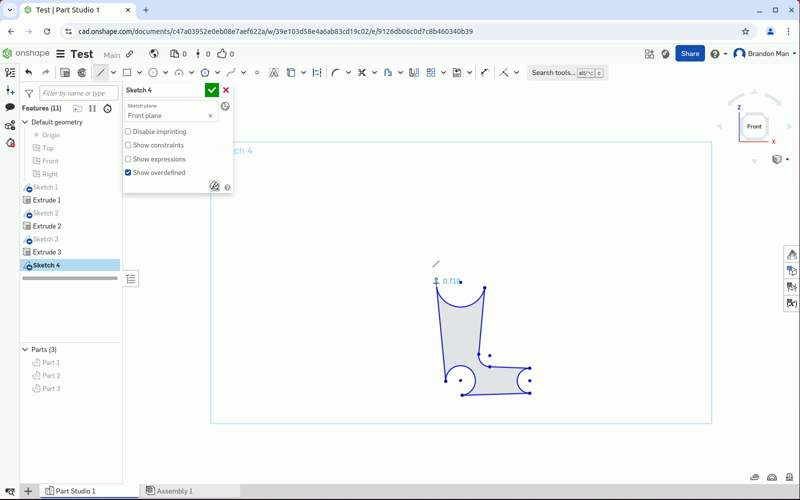
scroll(6)
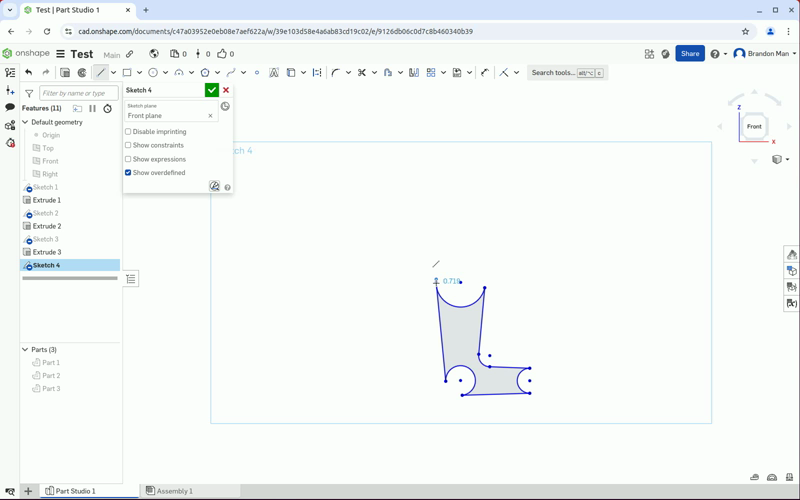
scroll(6)
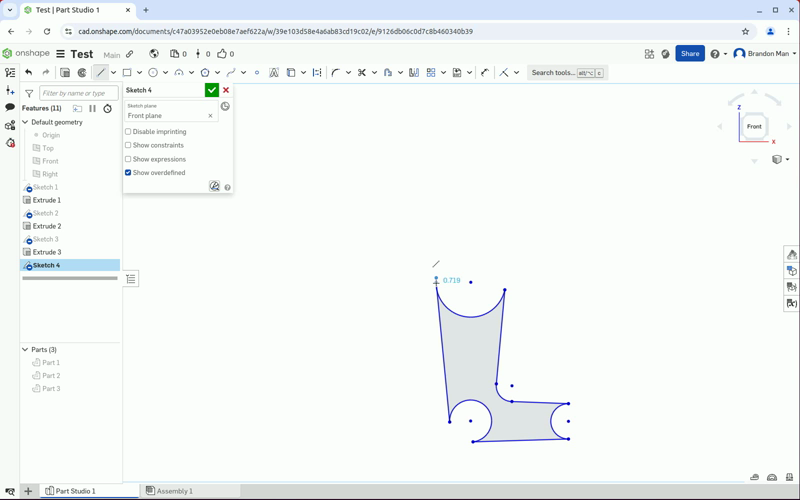
scroll(6)
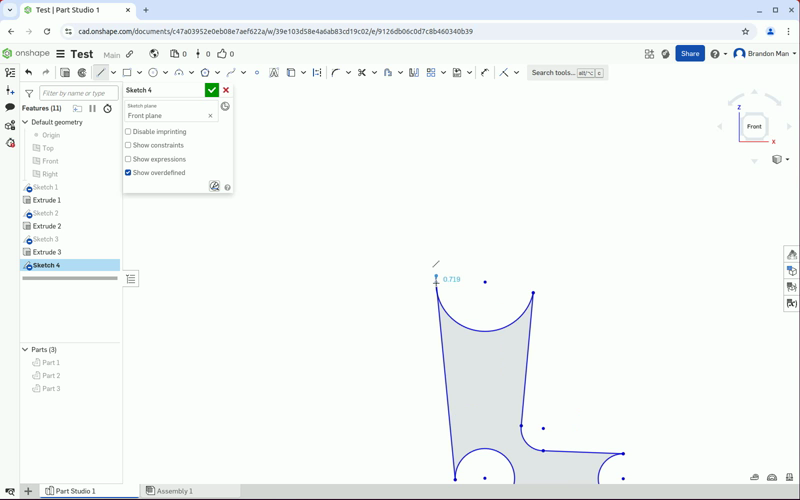
scroll(6)
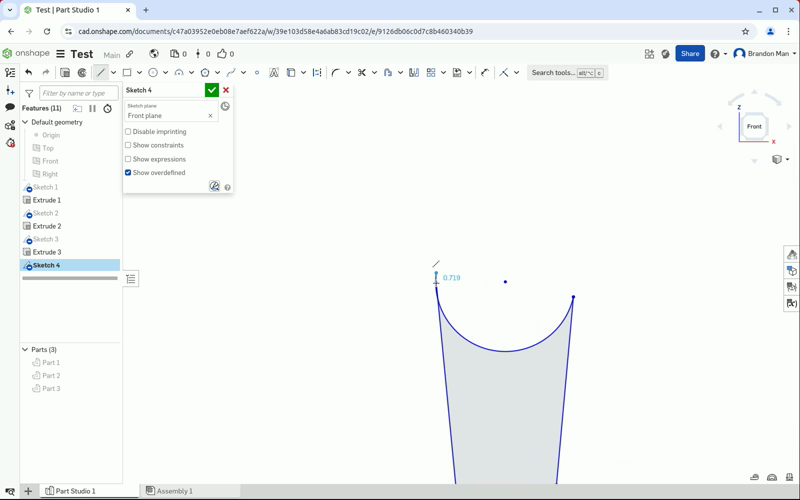
scroll(6)
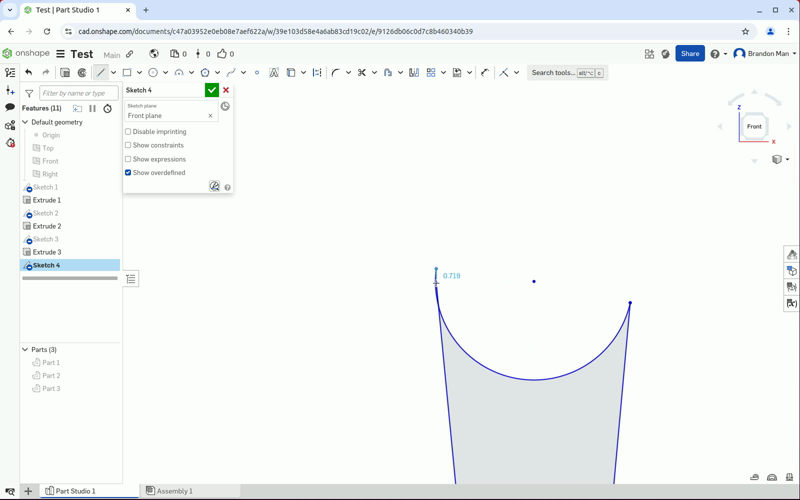
scroll(6)
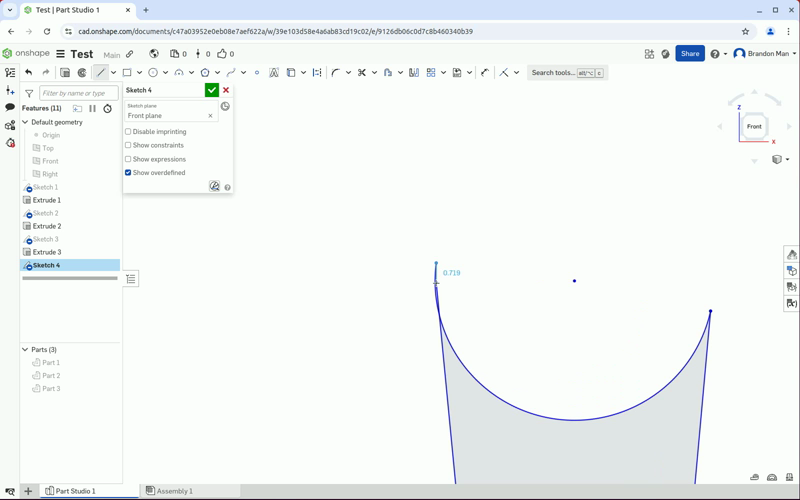
scroll(6)
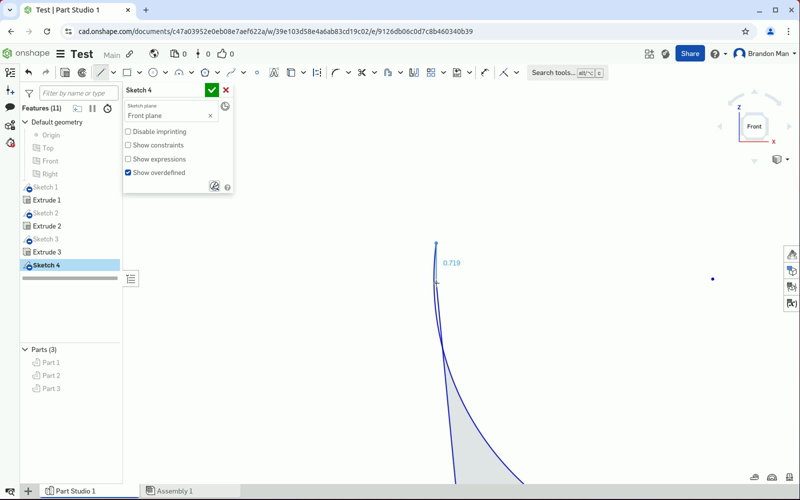
key_up(shift)
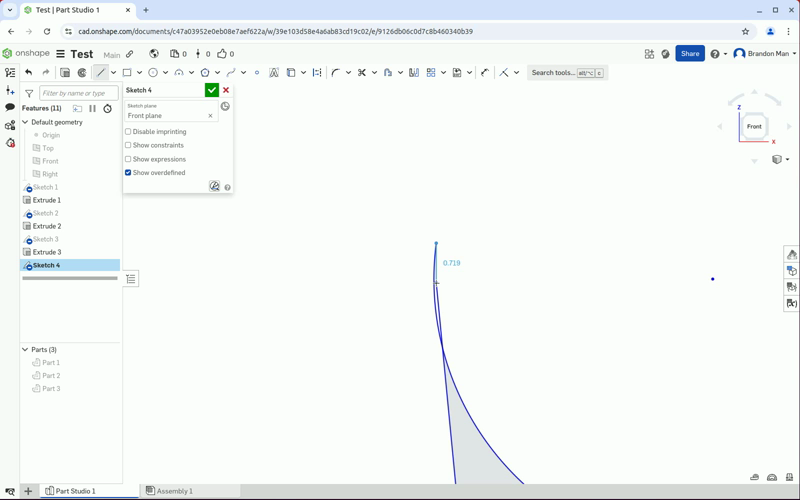
click(436, 282)
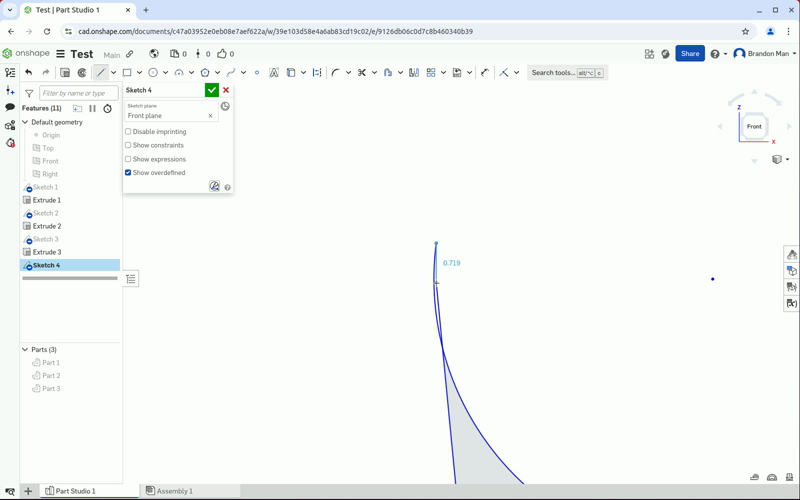
scroll(-6)
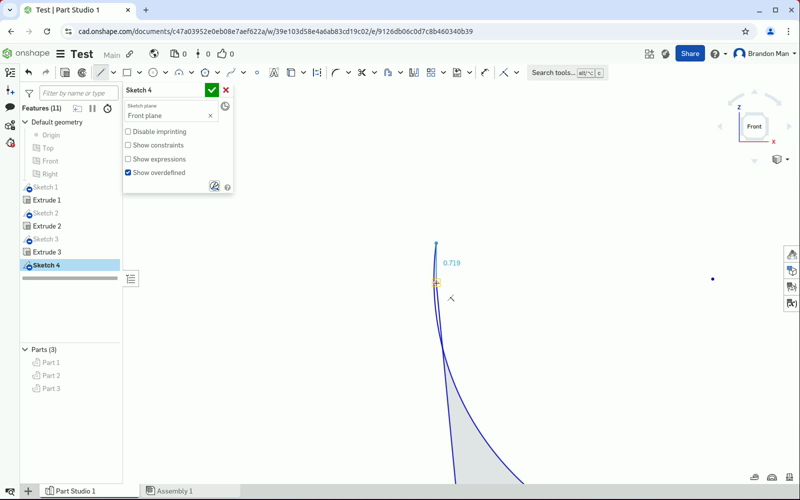
scroll(-6)
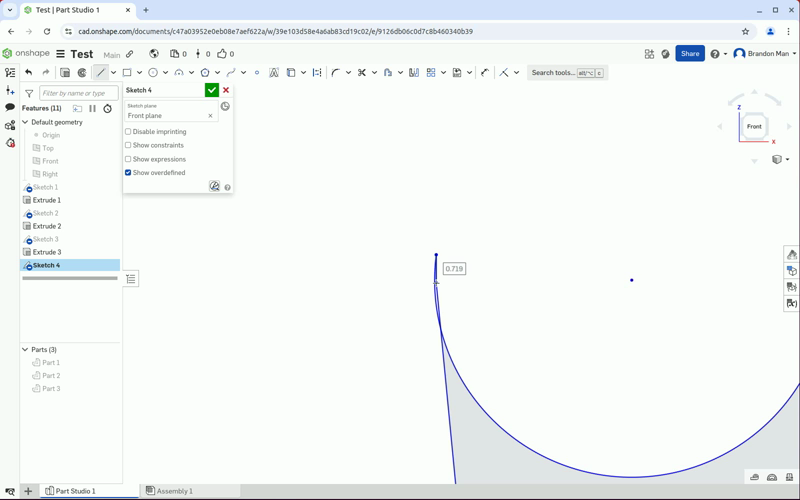
scroll(-6)
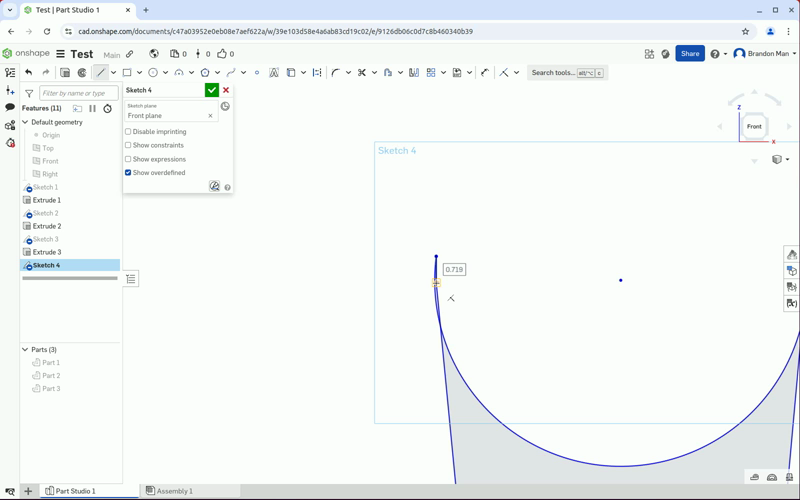
scroll(-6)
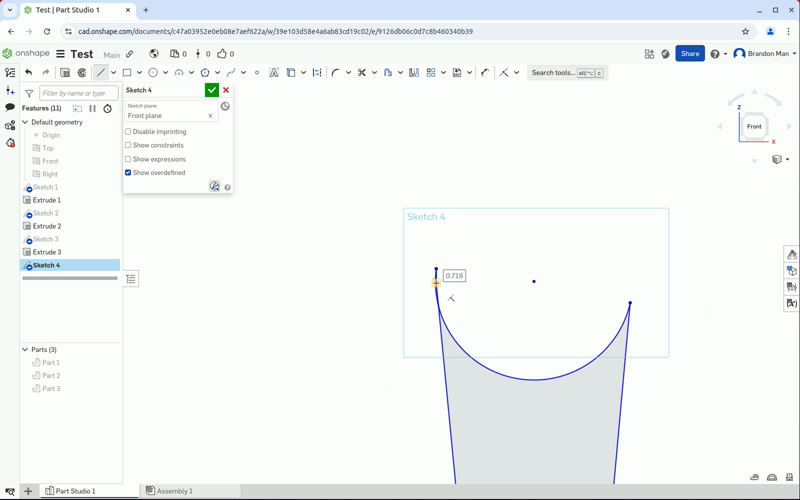
scroll(-6)
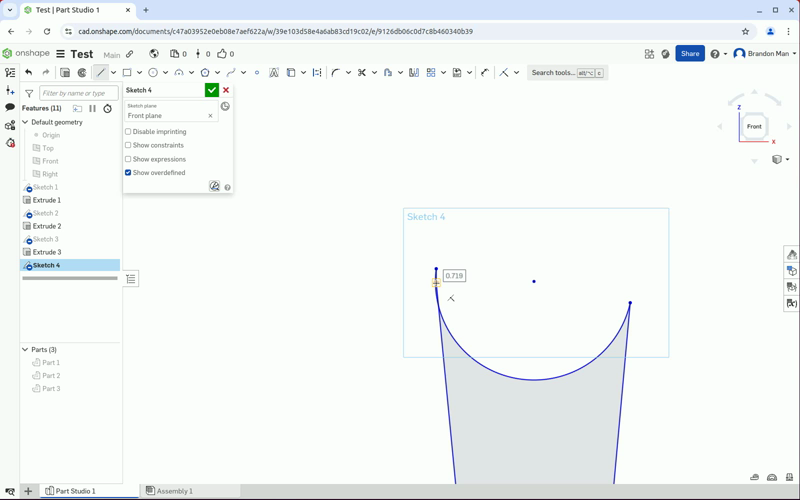
scroll(-6)
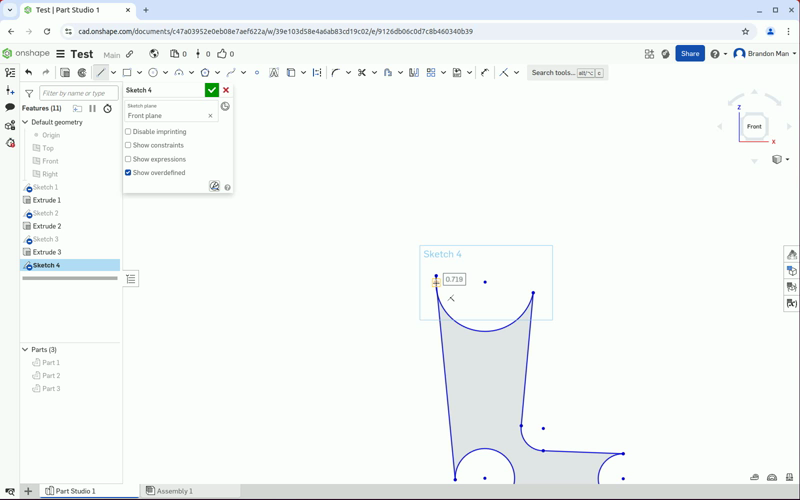
scroll(-6)
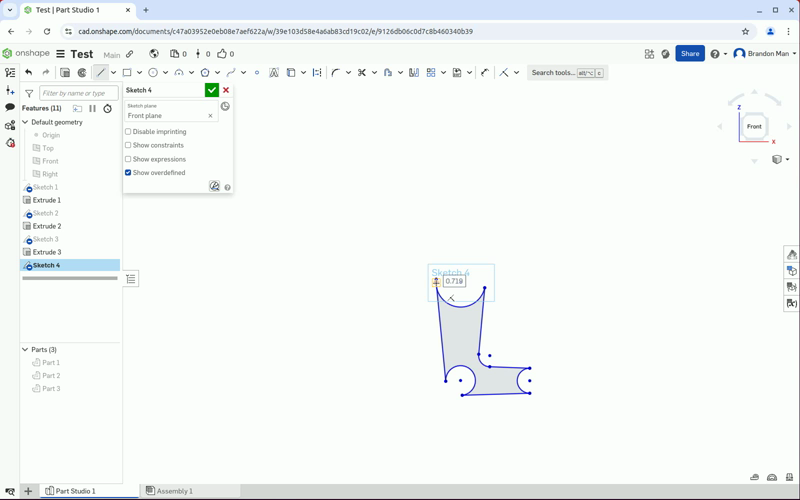
key(esc)
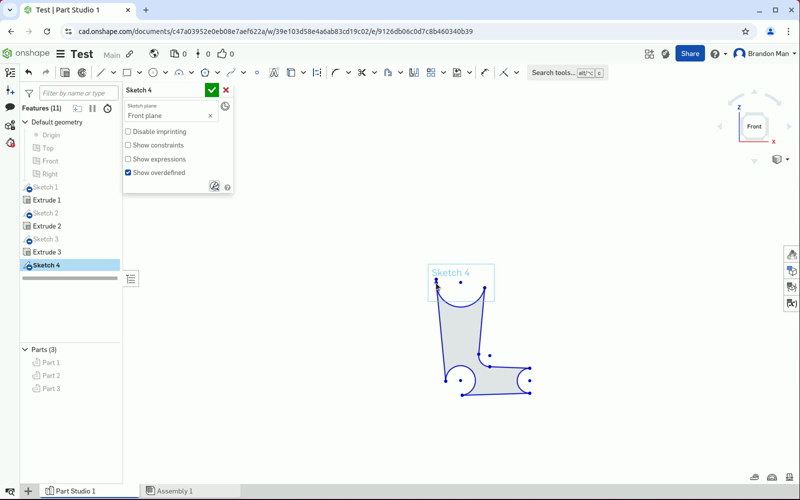
mouse_move(450, 362)
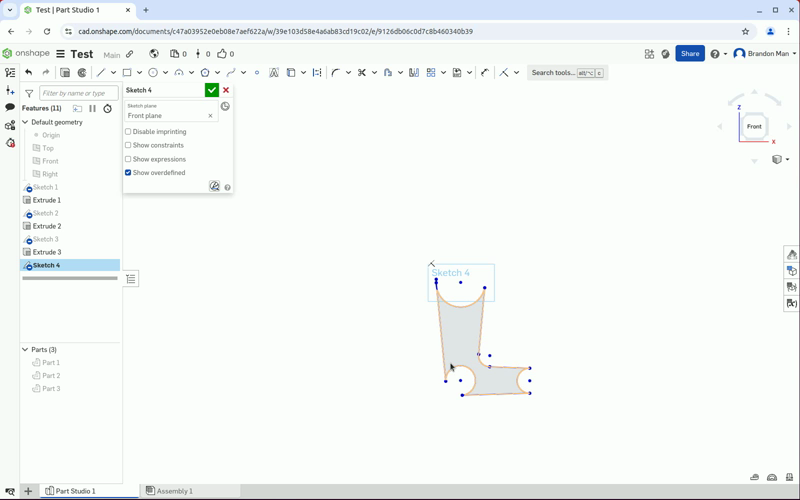
click(450, 362)
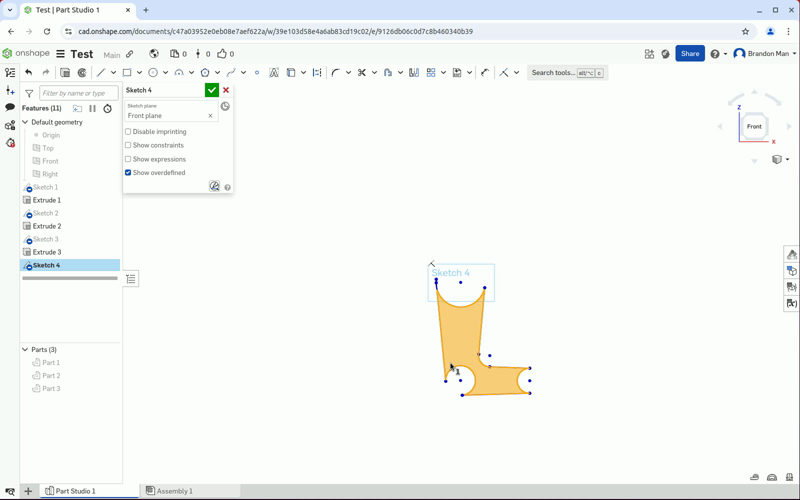
mouse_move(73, 352)
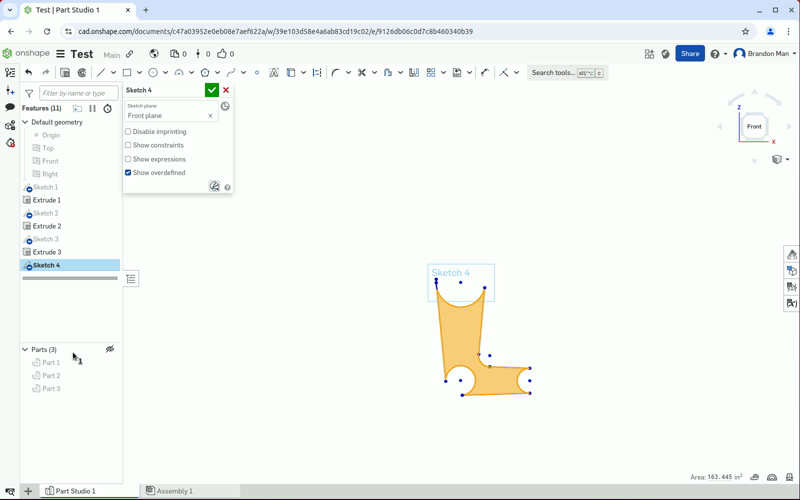
key(shift+y)
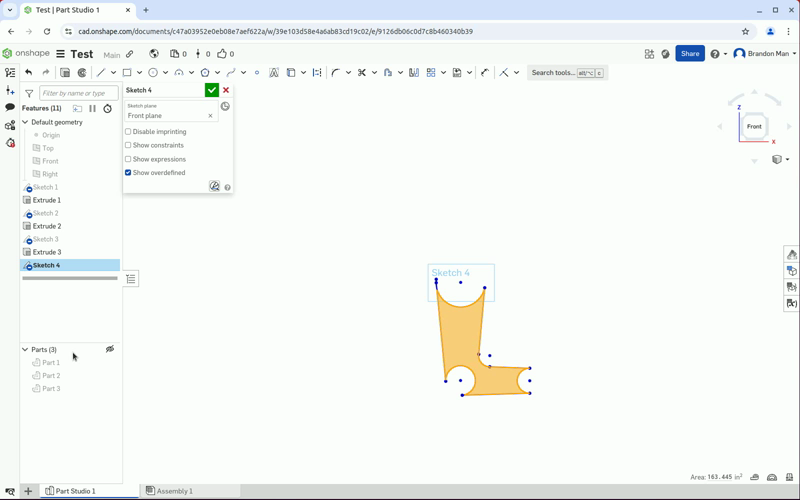
key(shift+e)
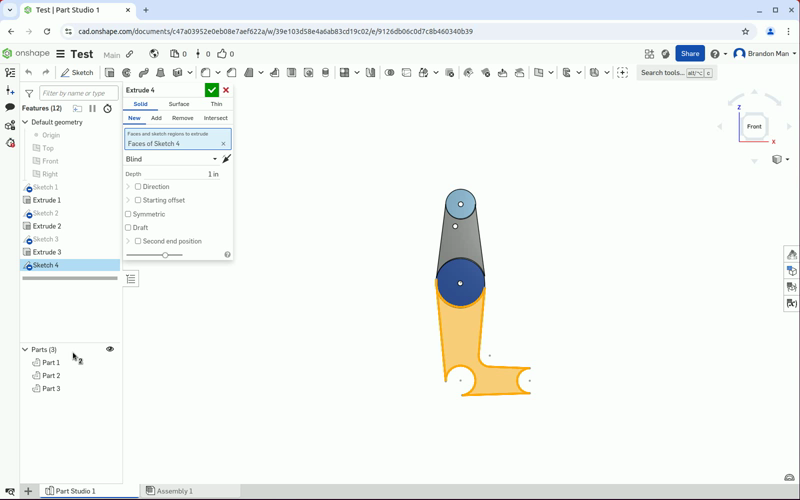
mouse_move(143, 106)
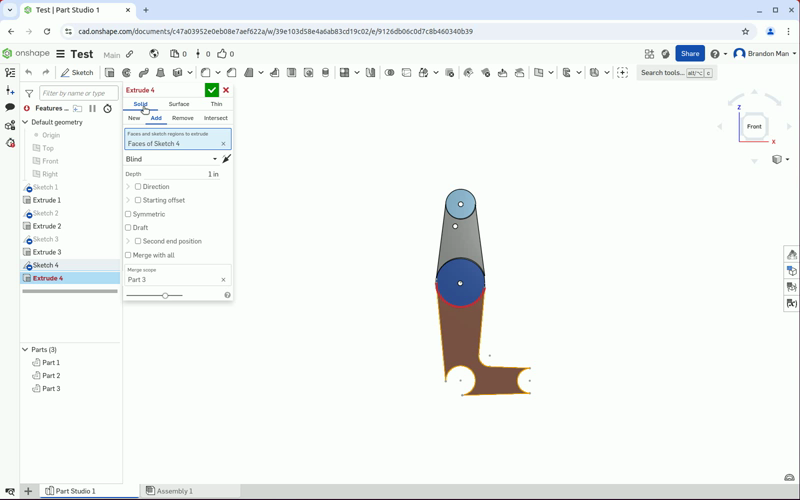
click(143, 106)
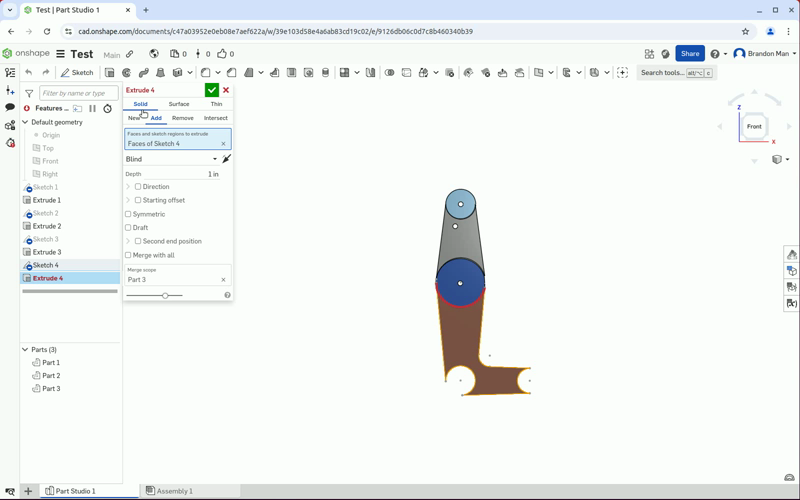
mouse_move(137, 120)
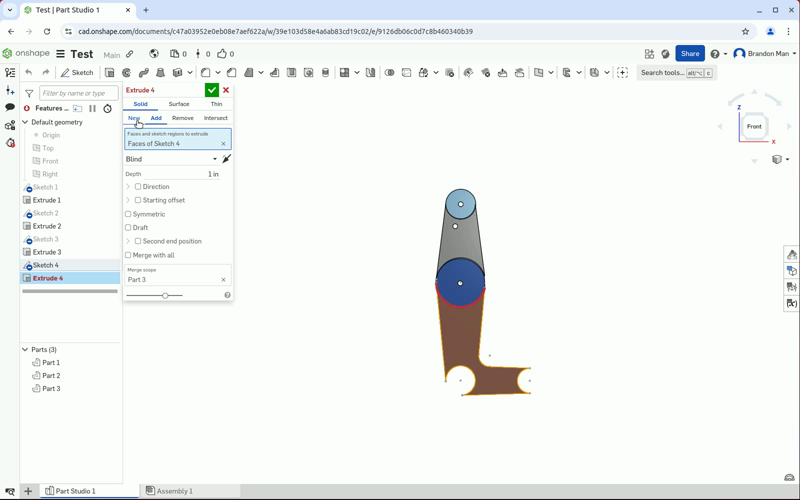
click(137, 120)
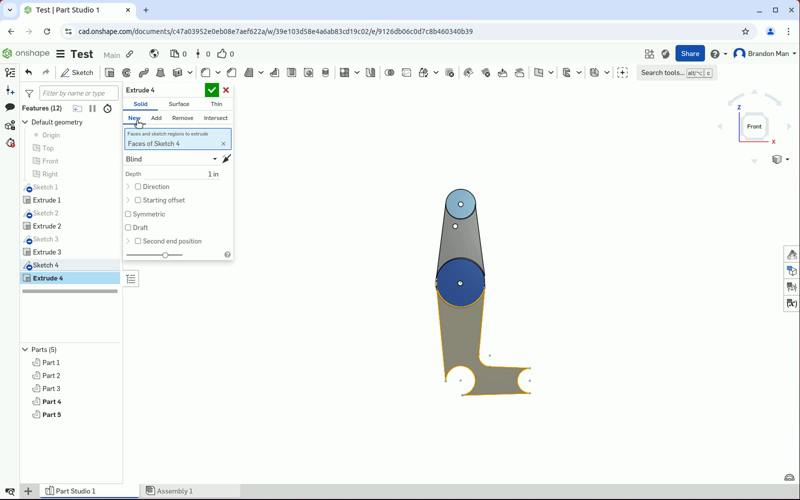
key(tab, 4)
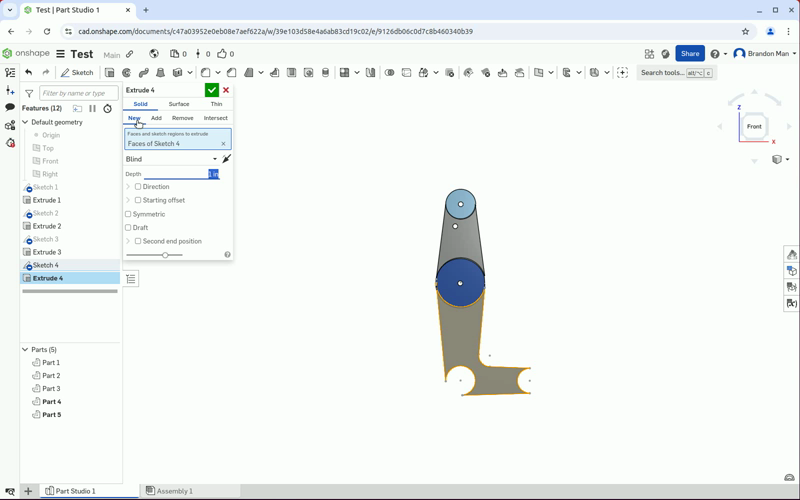
text(0.963)
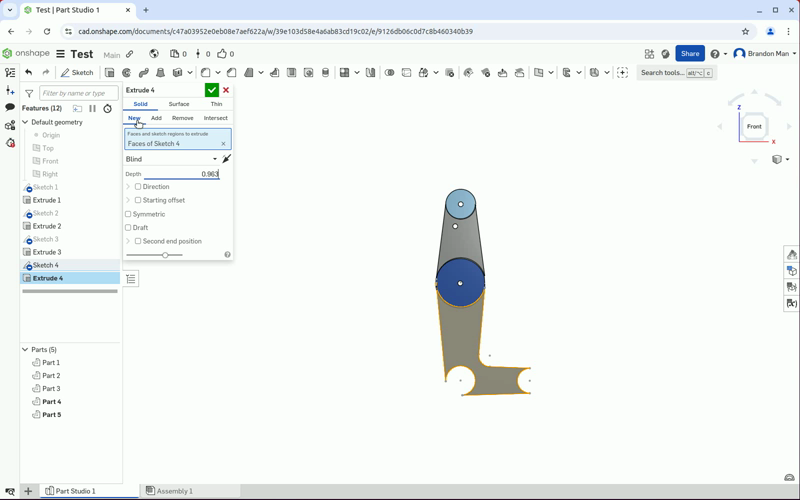
key(enter)
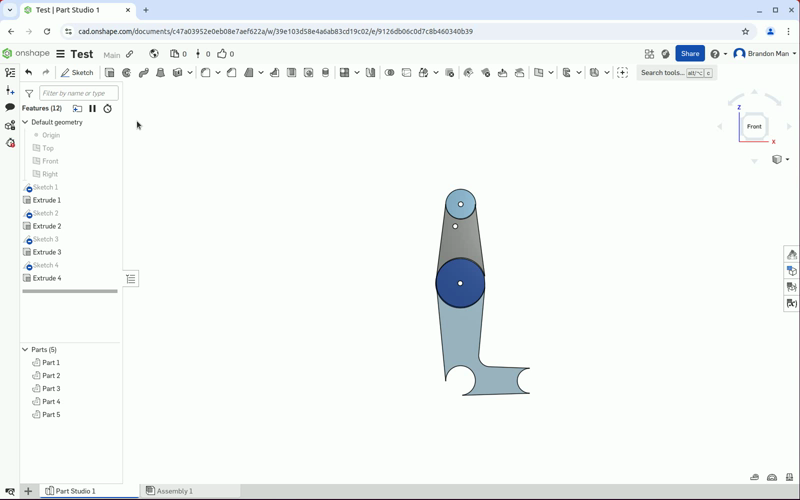
key(shift+h)
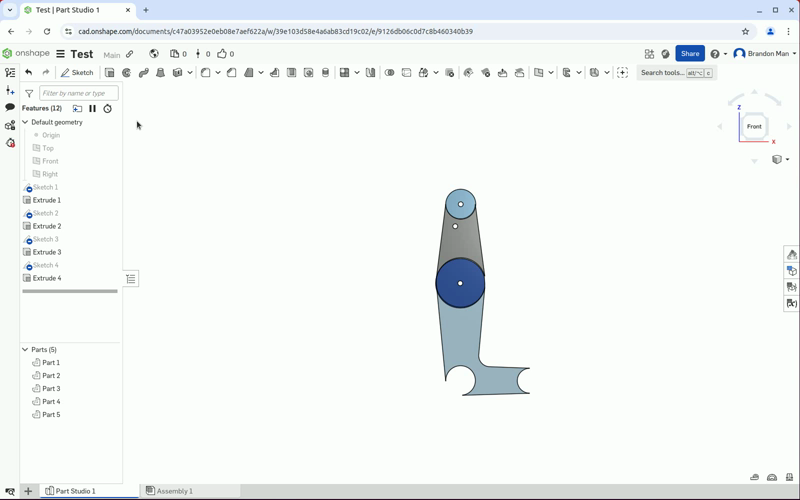
key(shift+h)
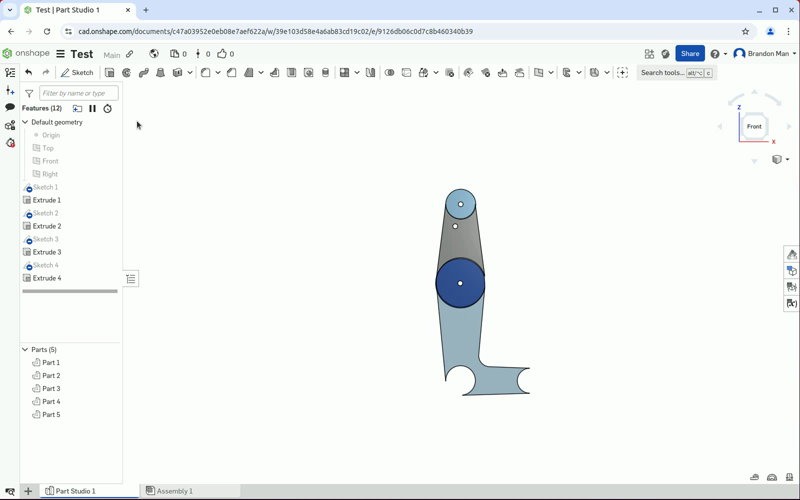
mouse_move(73, 189)
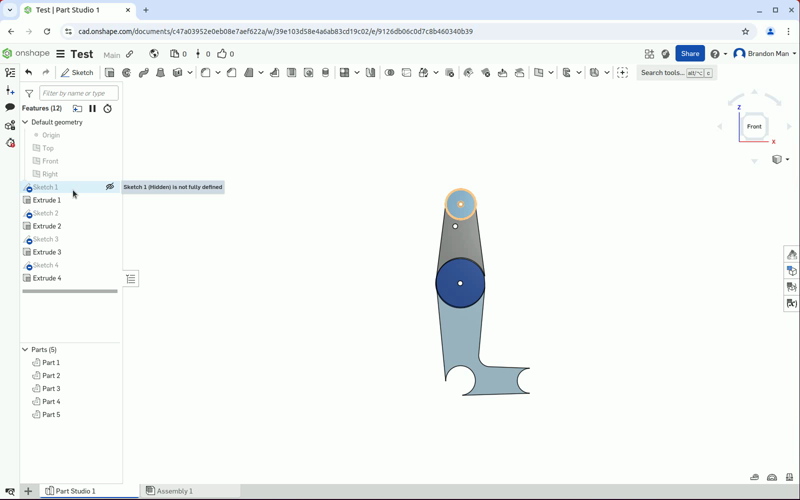
click(73, 189)
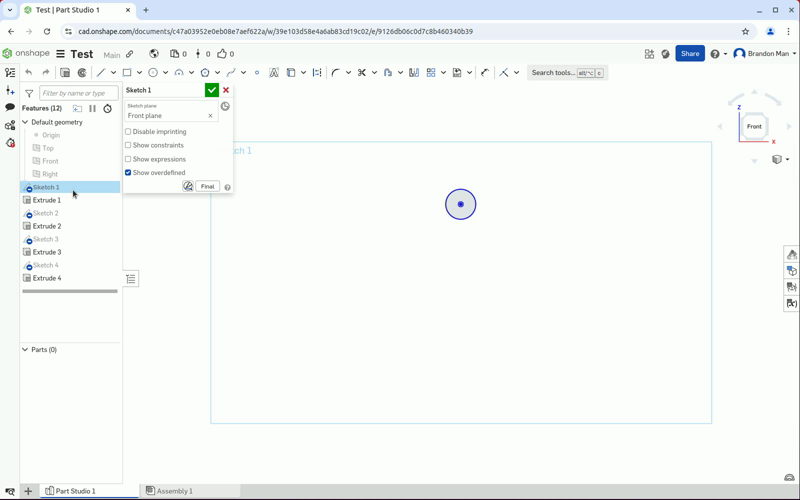
mouse_move(229, 92)
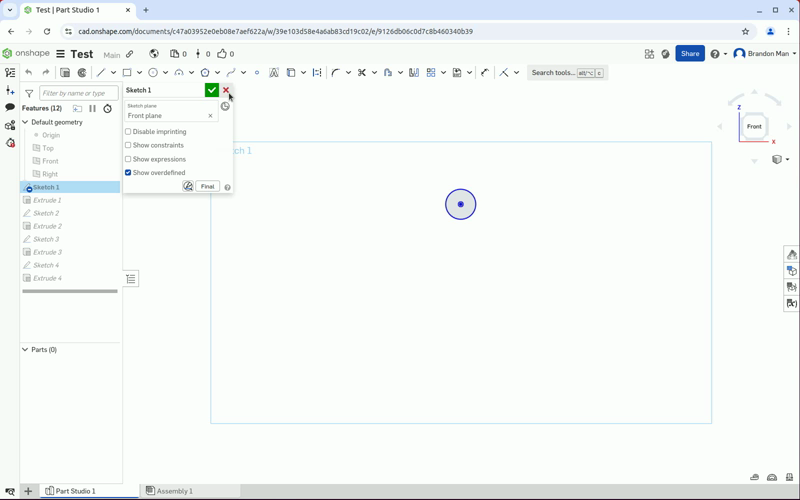
click(229, 92)
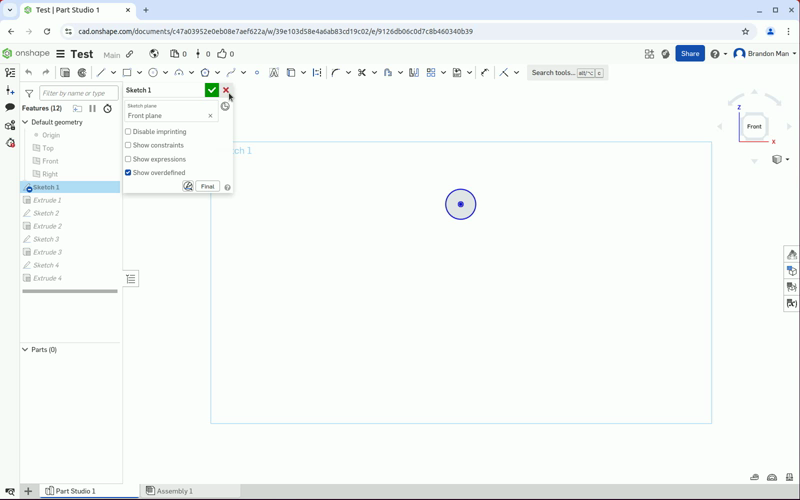
key(shift+s)
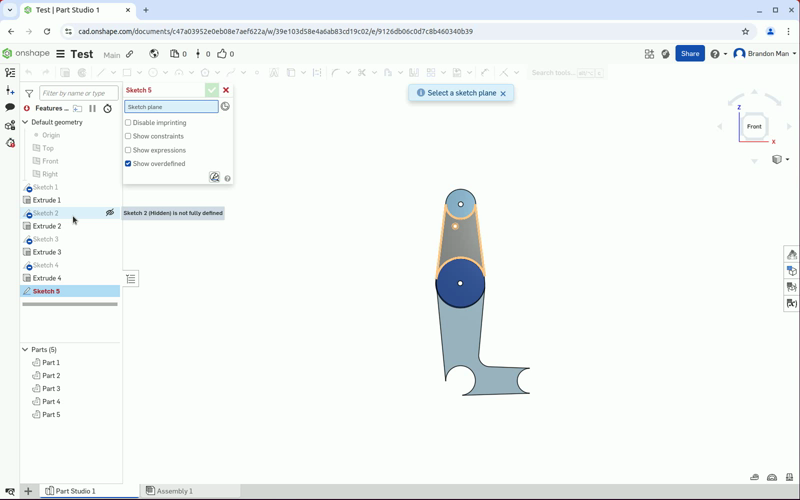
scroll(3)
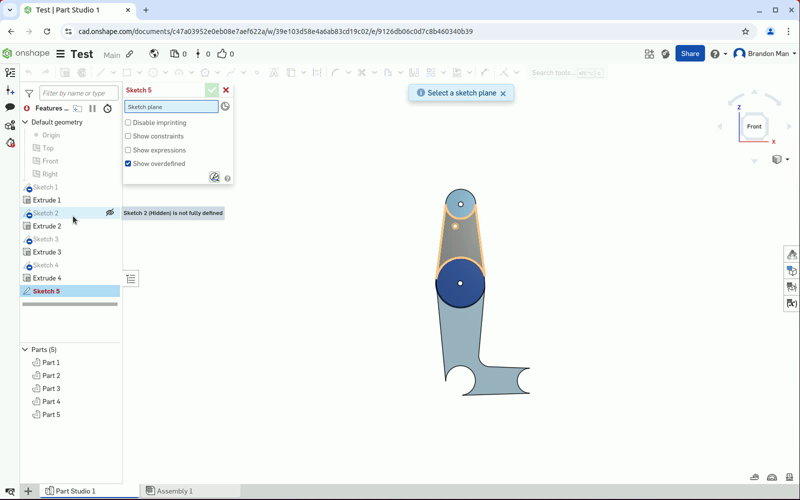
mouse_move(73, 163)
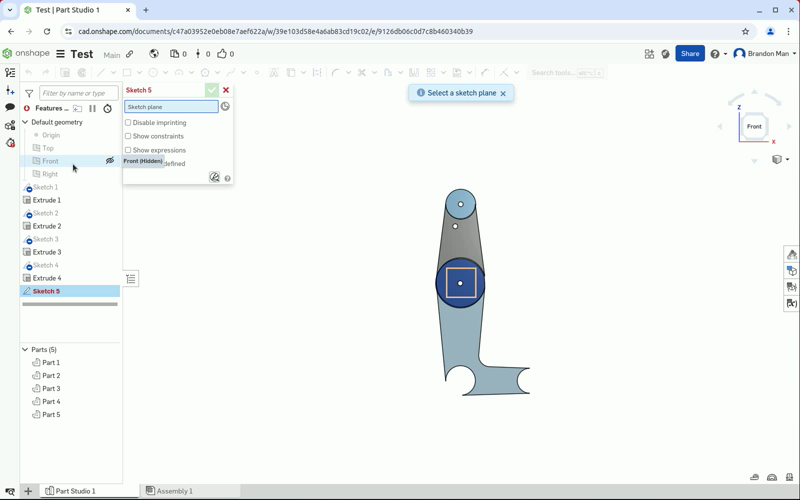
click(73, 163)
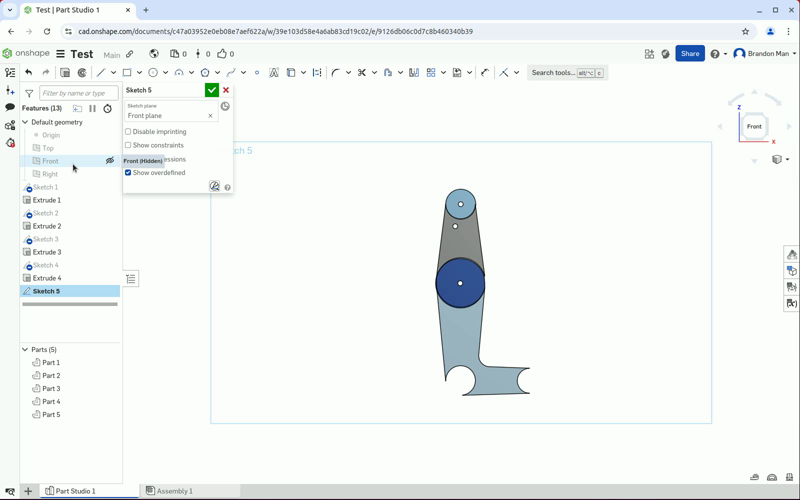
mouse_move(73, 352)
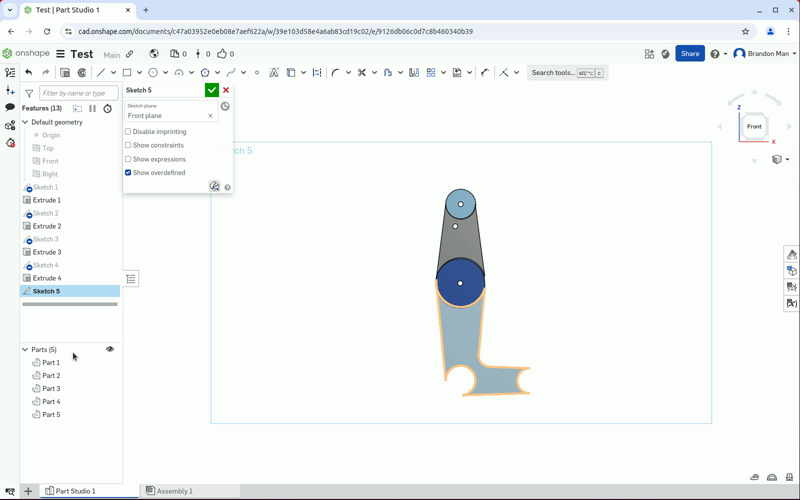
key(y)
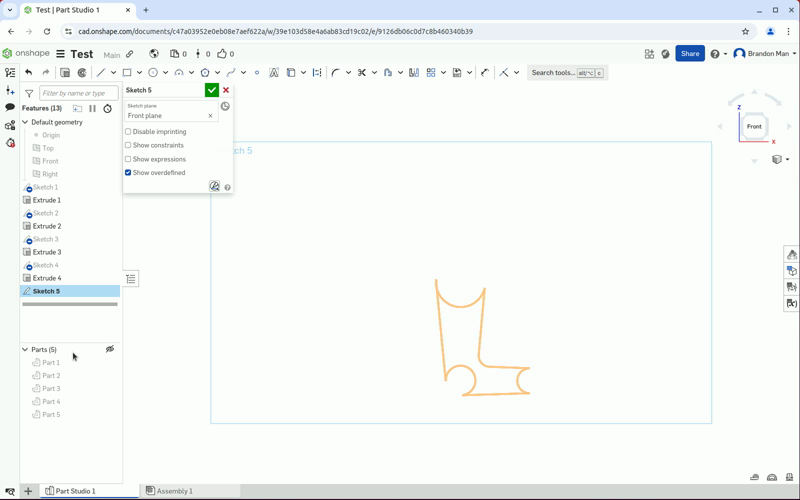
key(c)
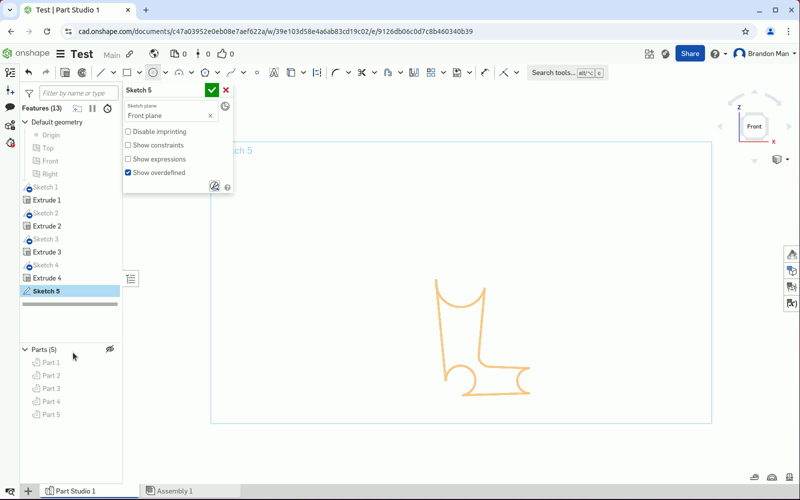
key_down(shift)
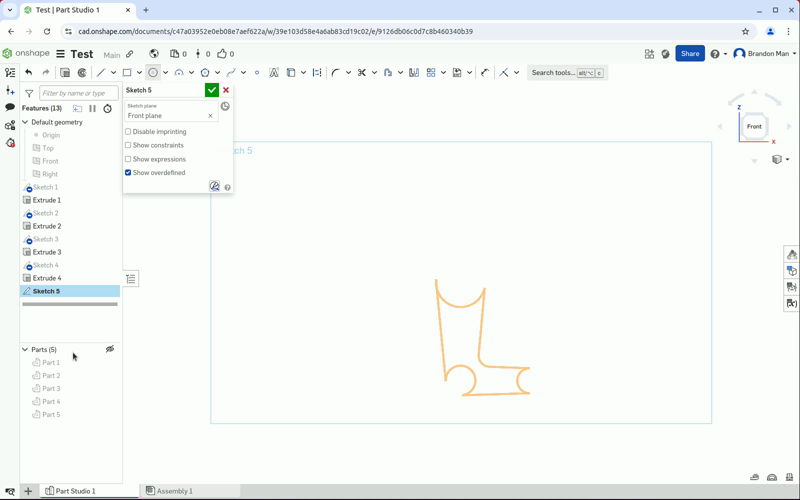
mouse_move(529, 380)
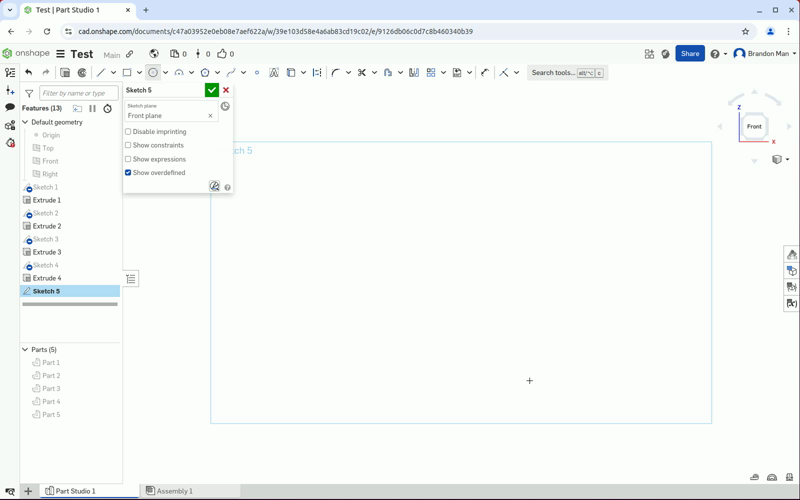
click(529, 380)
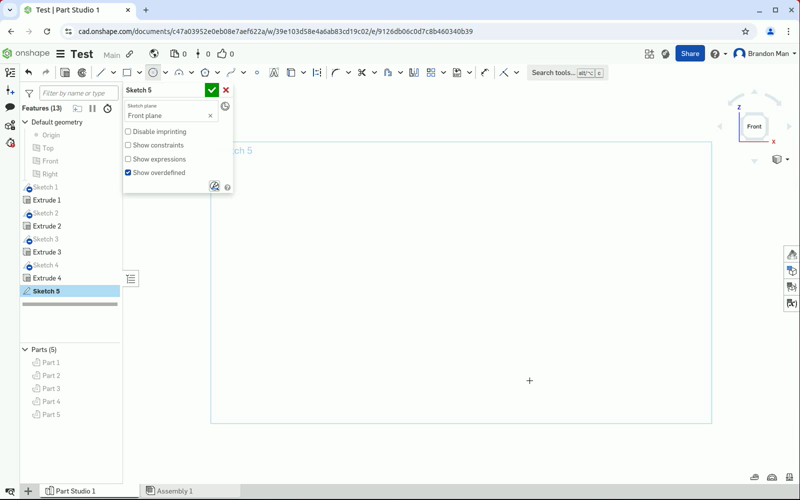
key_up(shift)
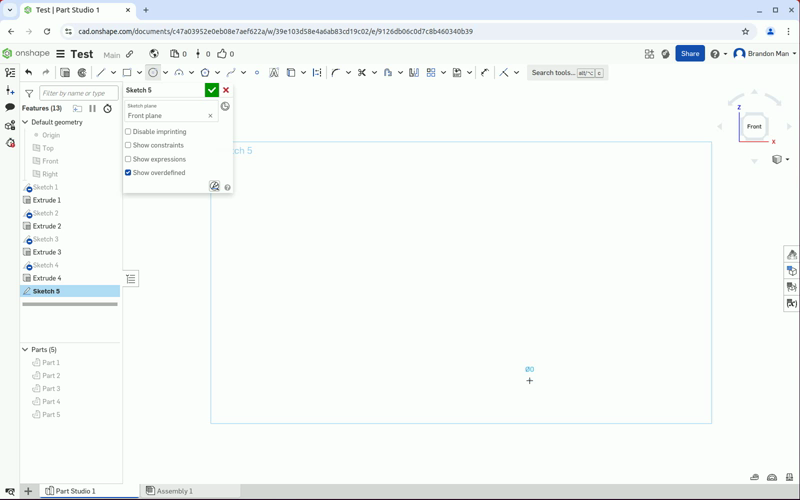
mouse_move(542, 380)
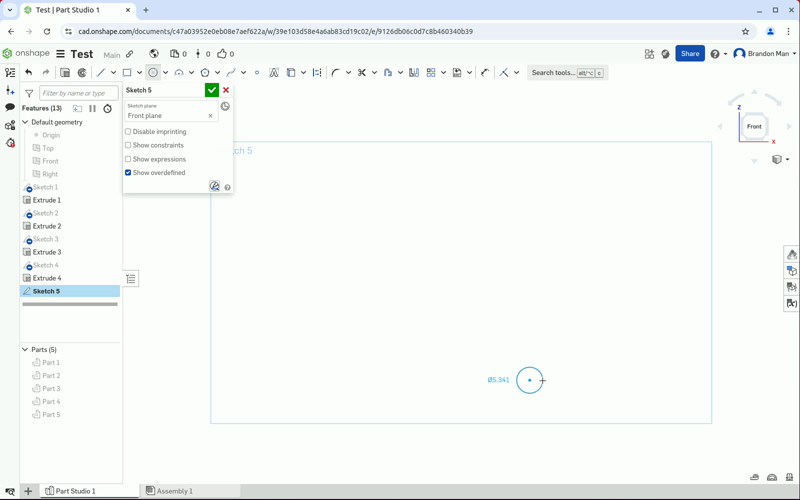
click(542, 380)
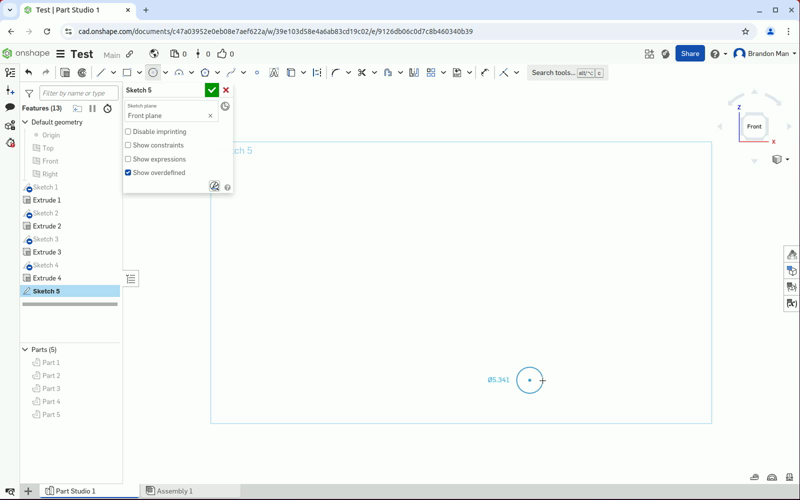
key(esc)
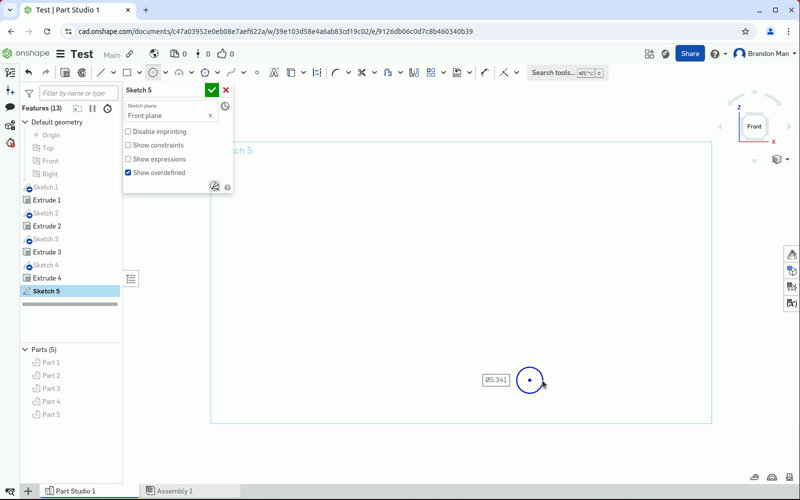
key(c)
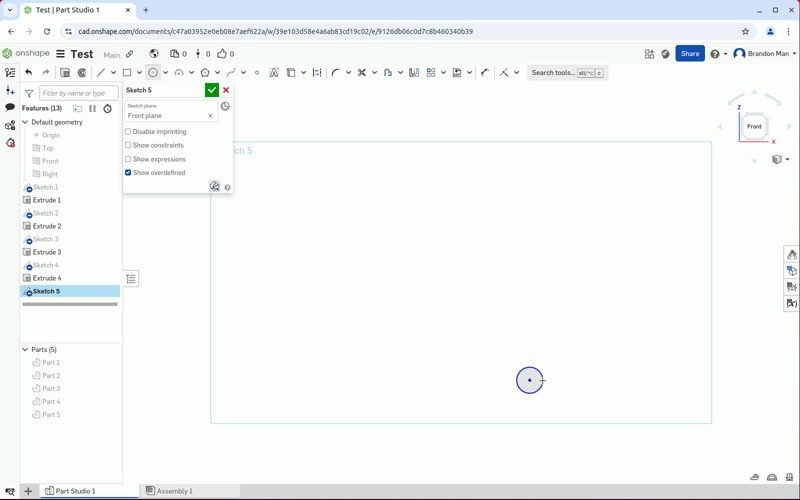
key_down(shift)
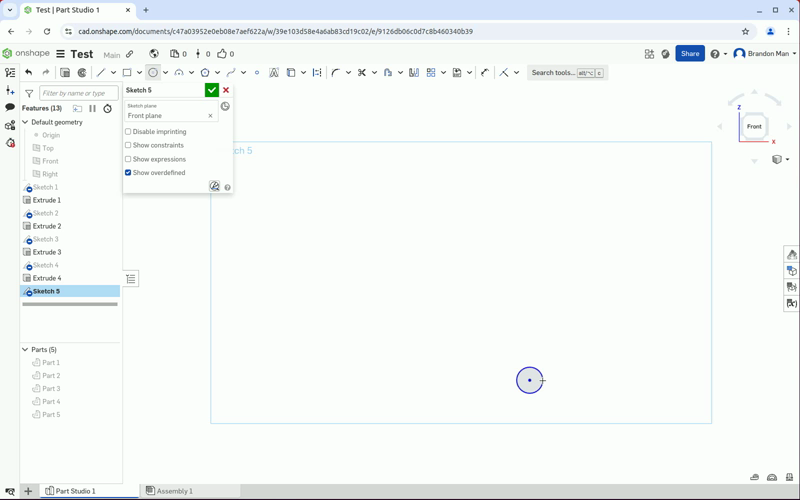
mouse_move(529, 380)
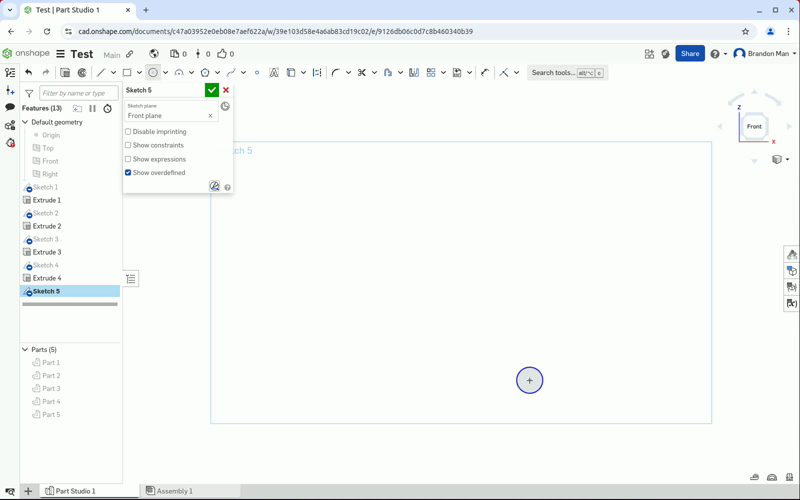
click(529, 380)
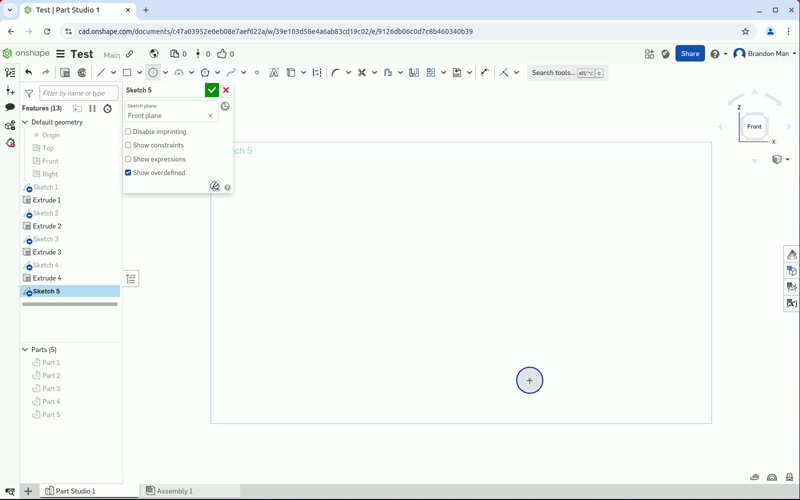
key_up(shift)
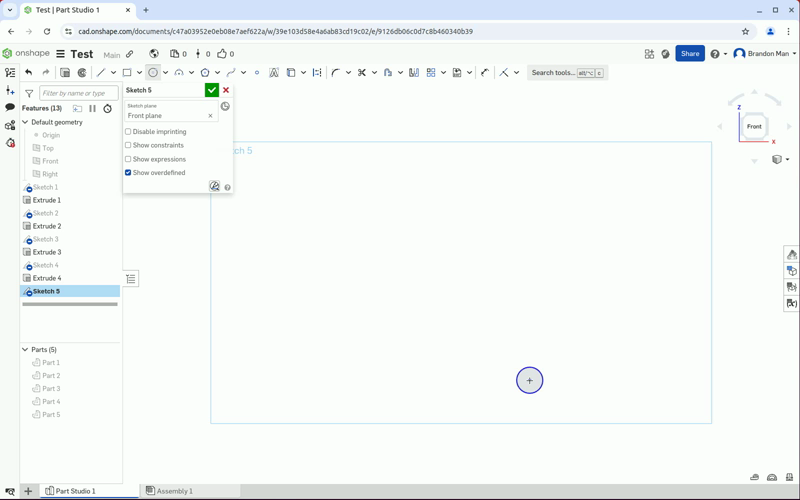
mouse_move(532, 380)
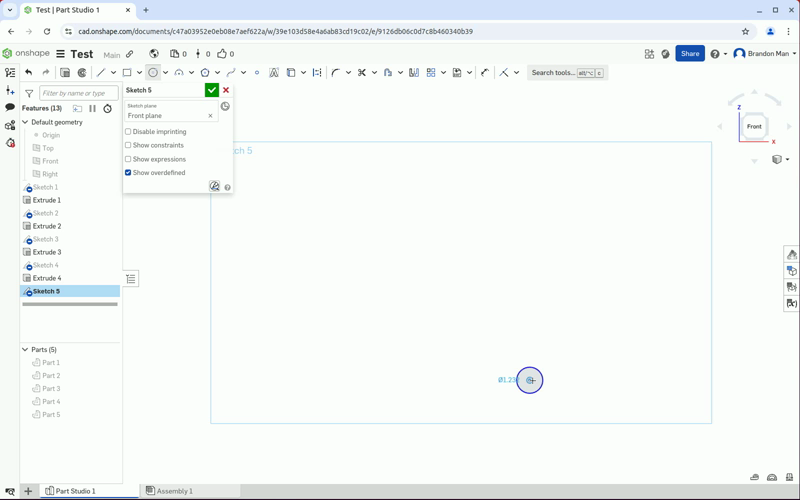
scroll(6)
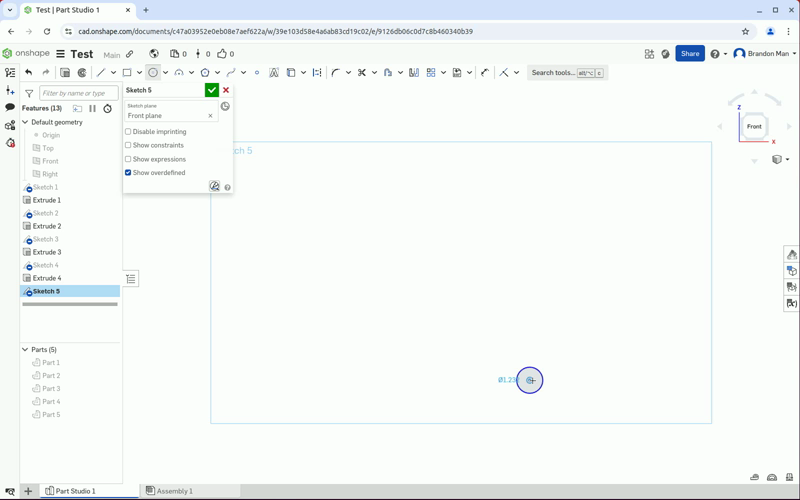
scroll(6)
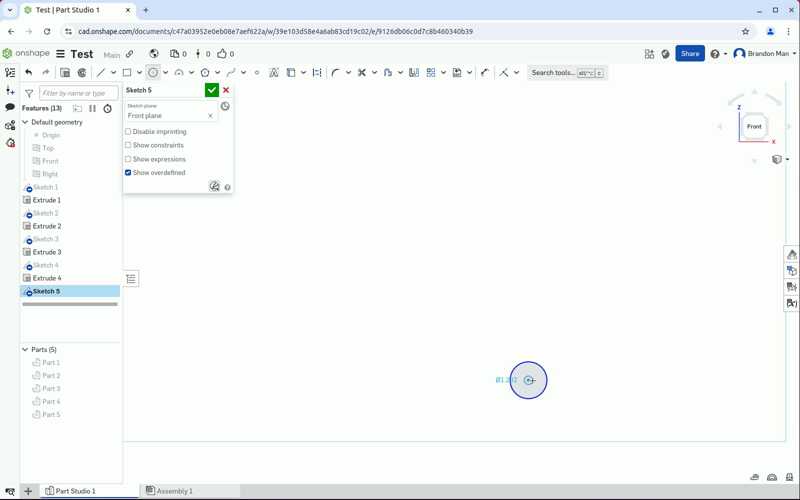
scroll(6)
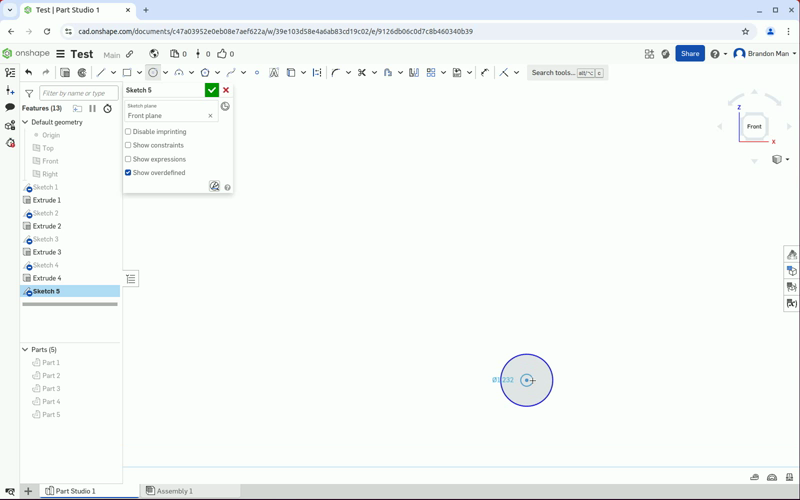
scroll(6)
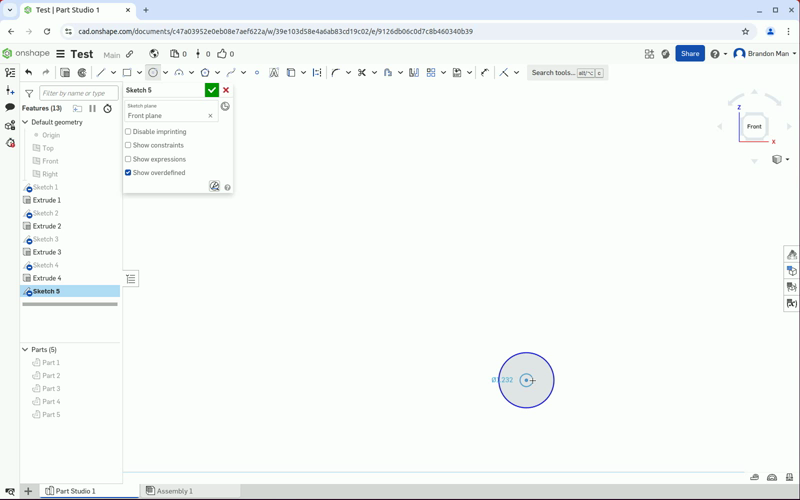
scroll(6)
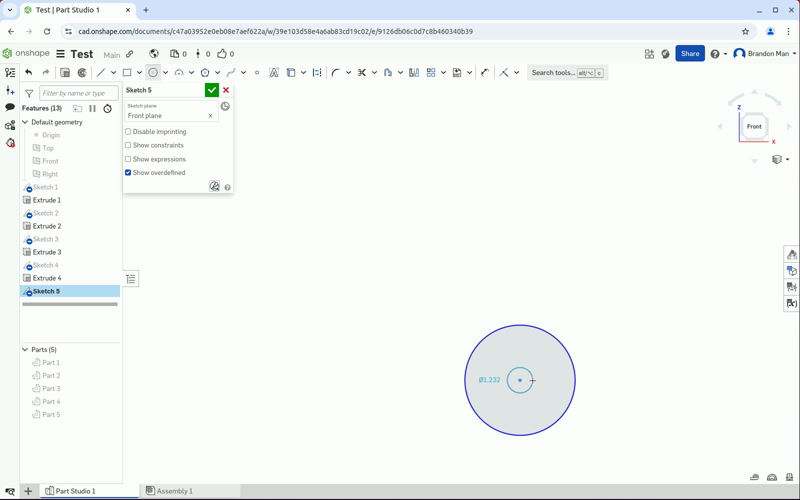
scroll(6)
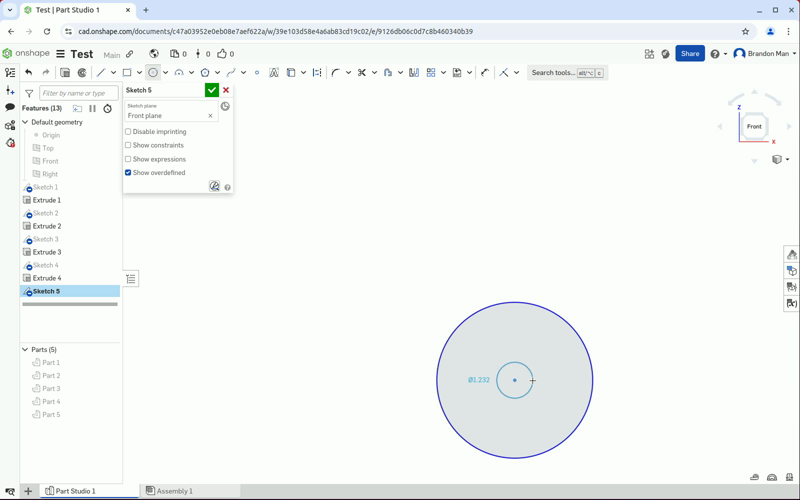
scroll(6)
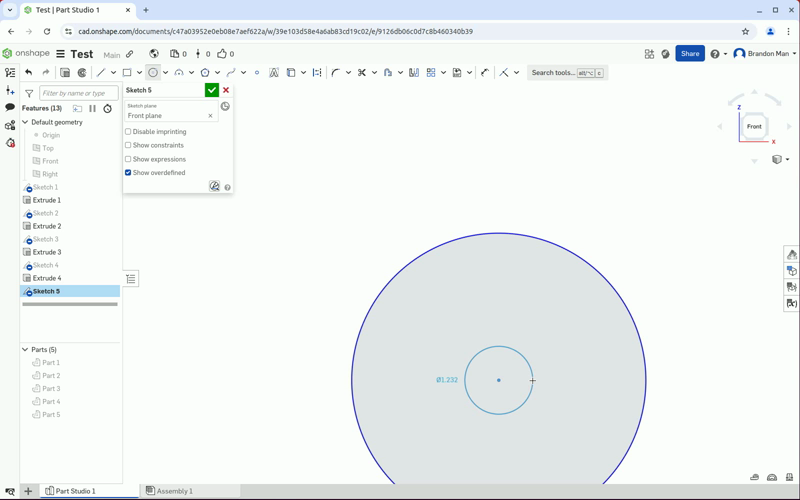
click(532, 380)
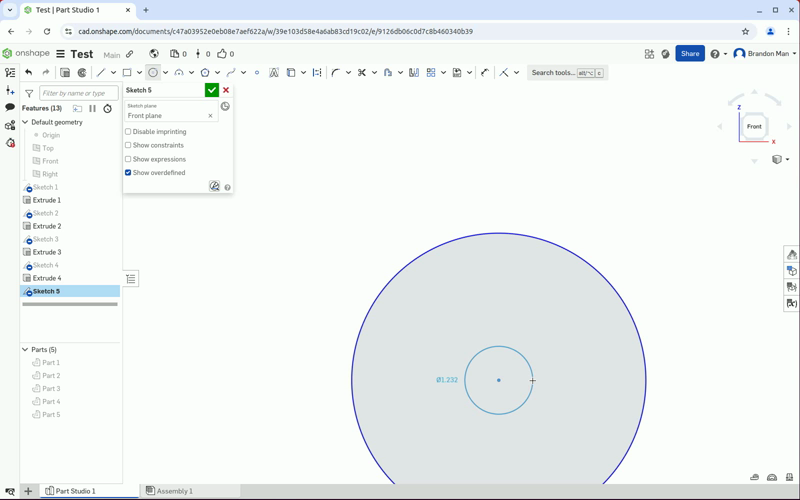
scroll(-6)
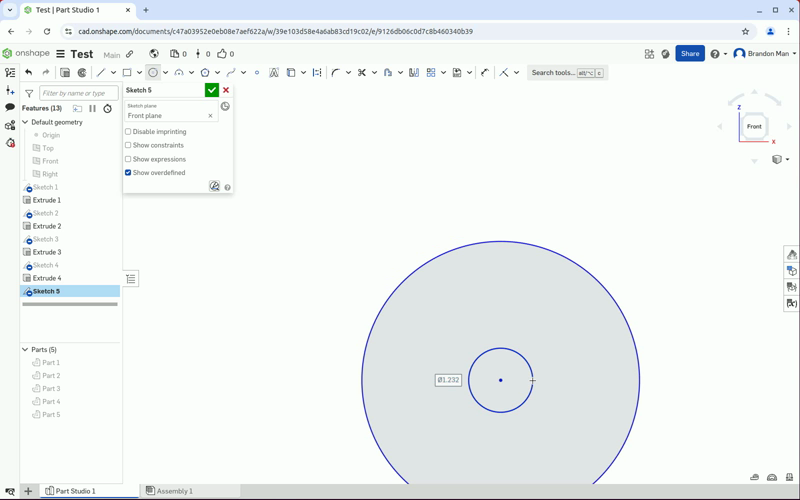
scroll(-6)
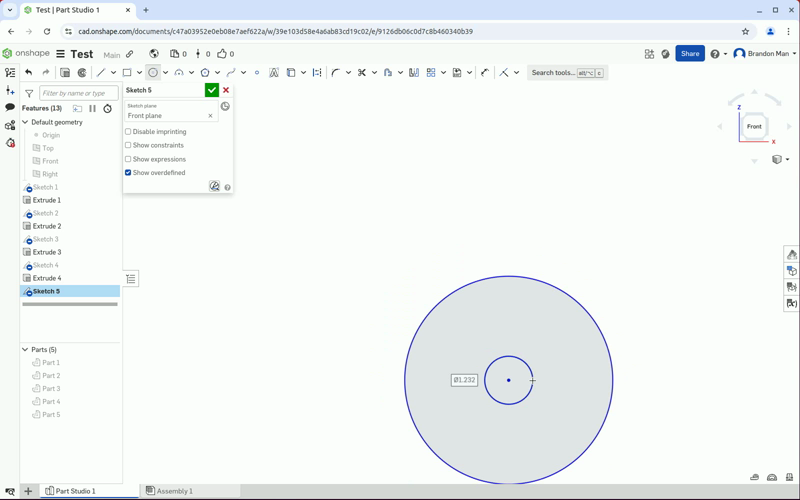
scroll(-6)
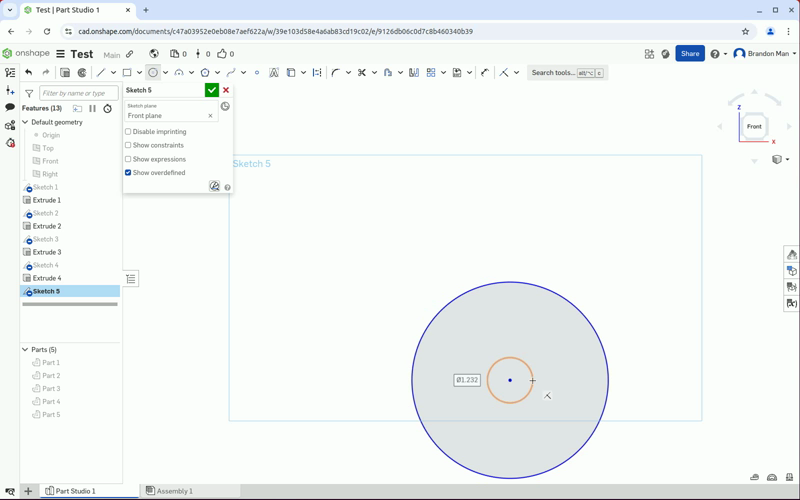
scroll(-6)
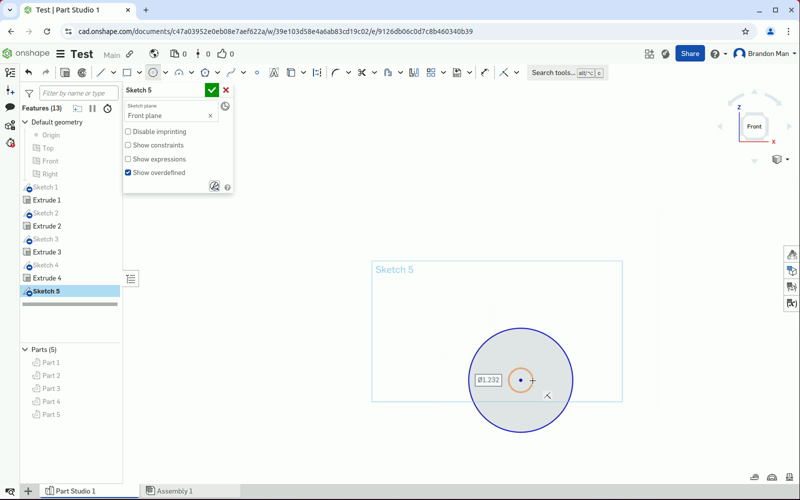
scroll(-6)
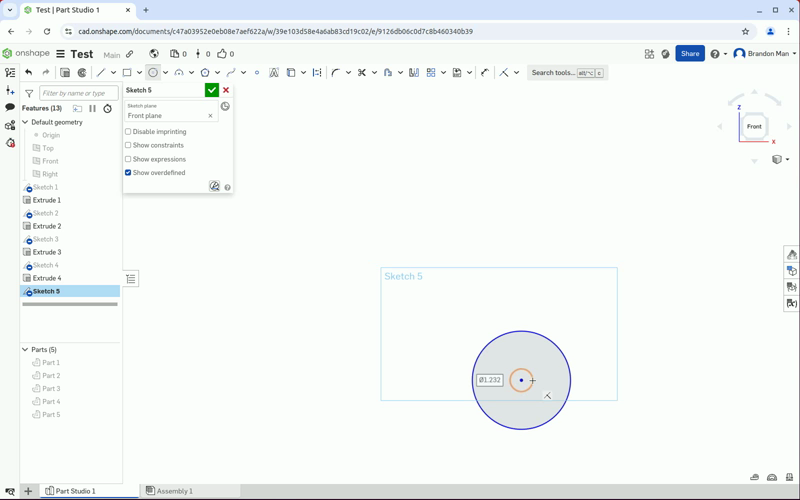
scroll(-6)
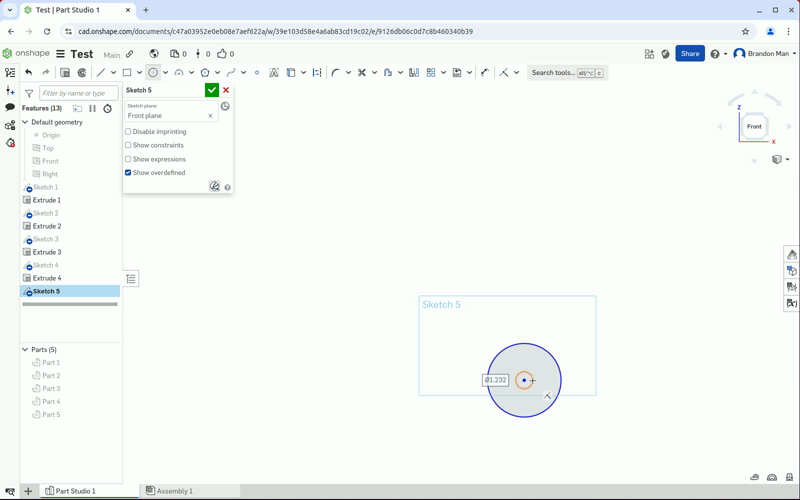
scroll(-6)
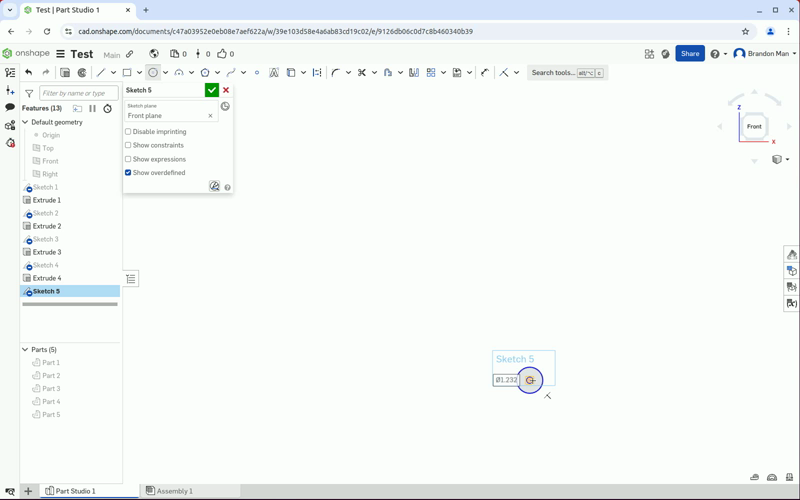
key(esc)
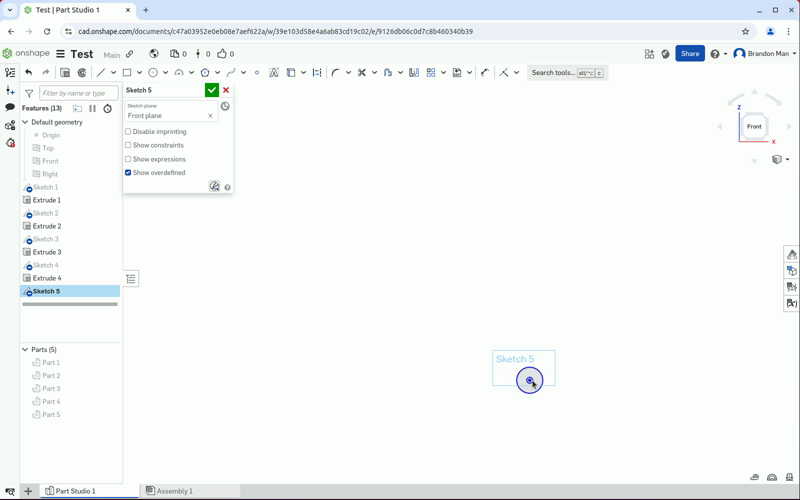
mouse_move(537, 380)
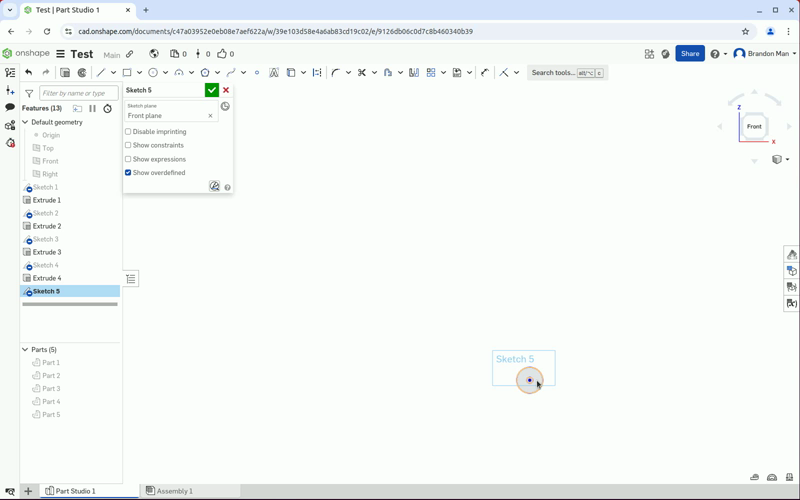
scroll(6)
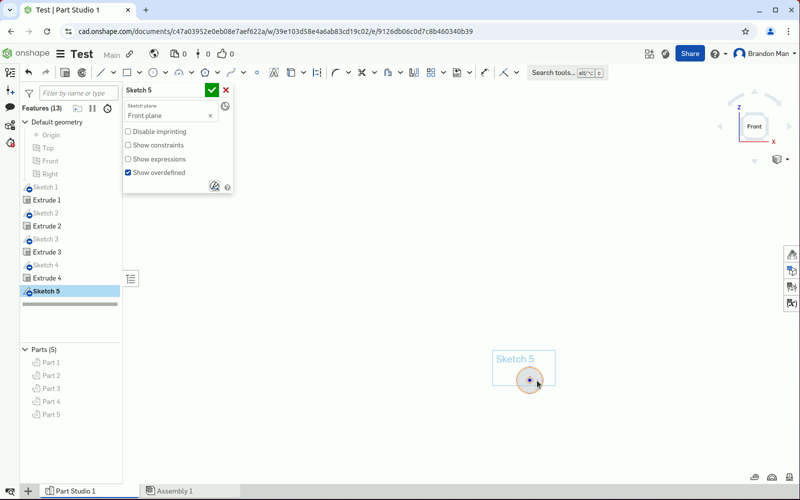
scroll(6)
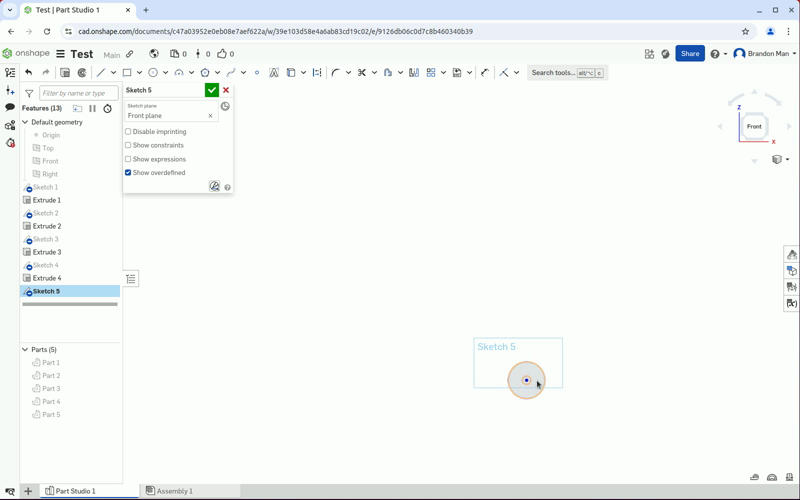
scroll(6)
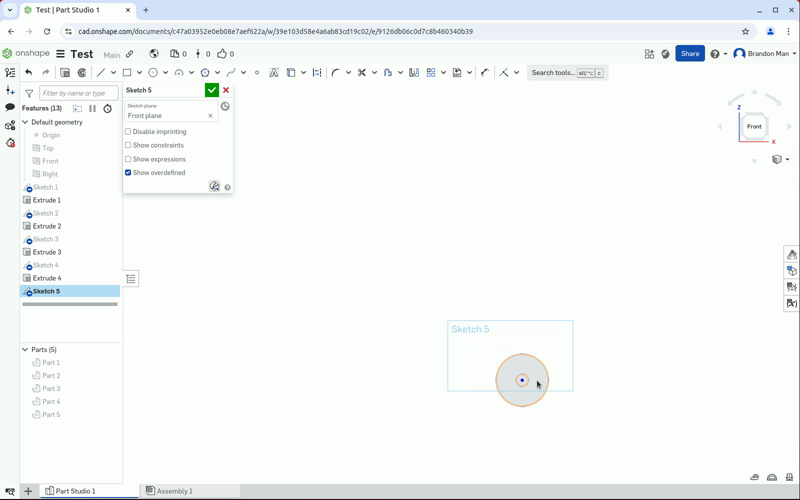
scroll(6)
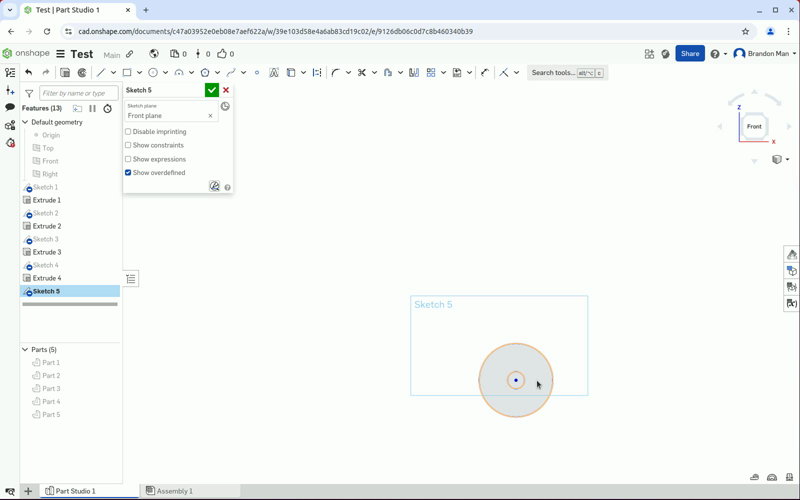
scroll(6)
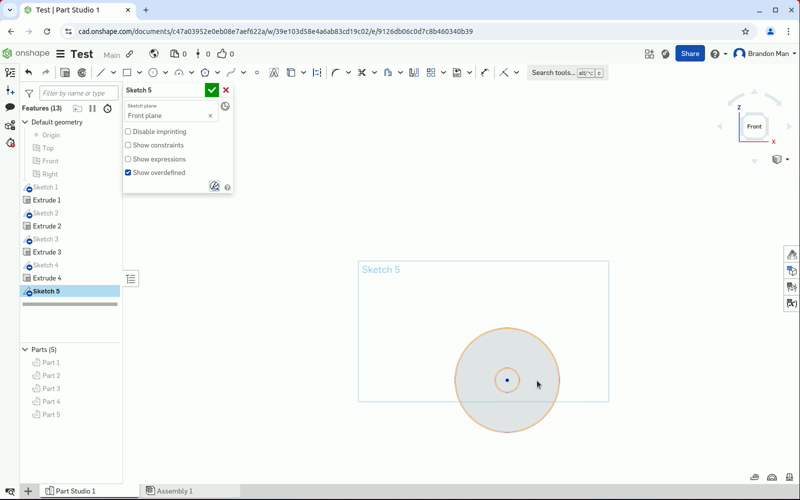
scroll(6)
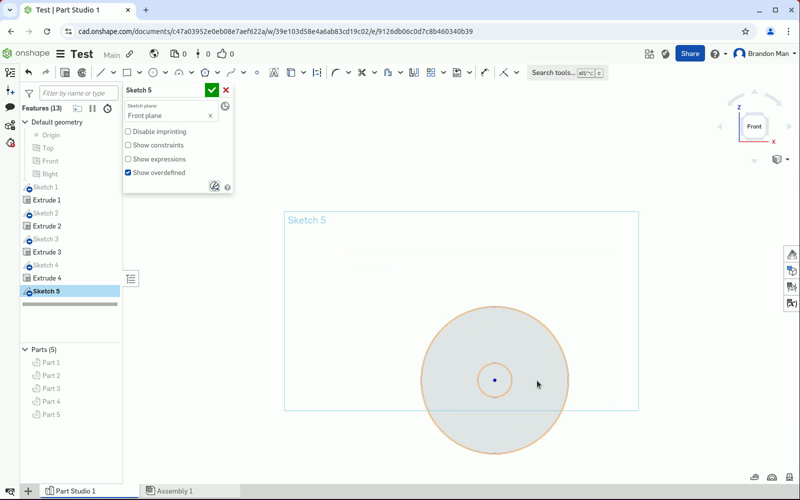
scroll(6)
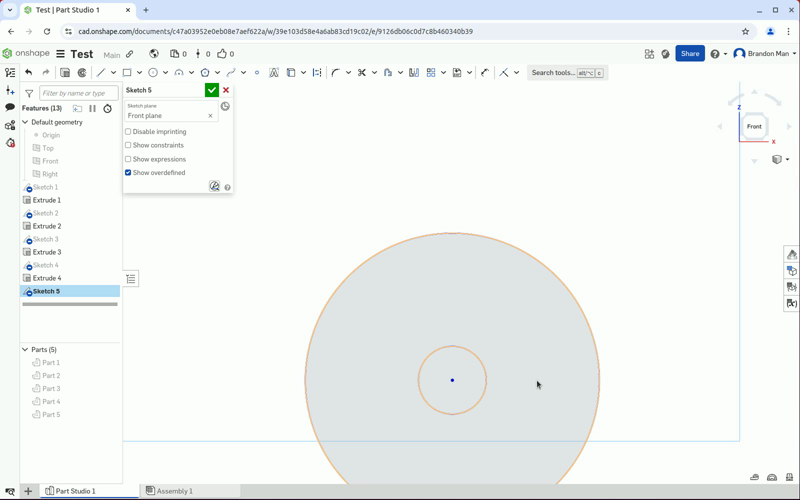
click(537, 380)
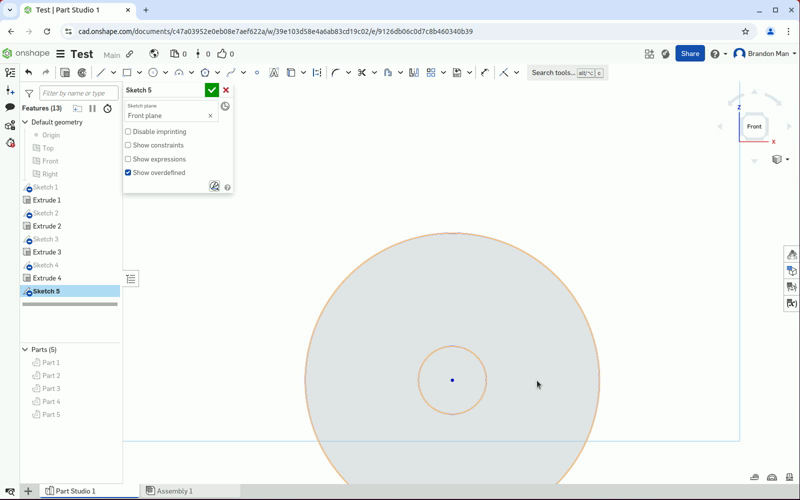
scroll(-6)
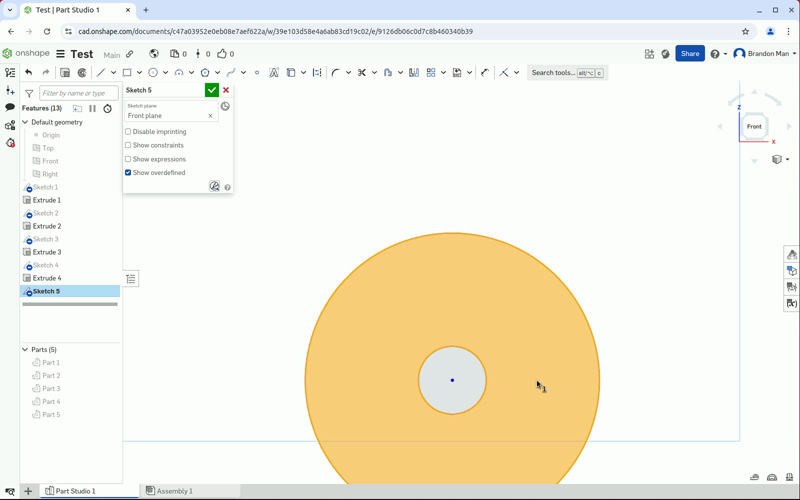
scroll(-6)
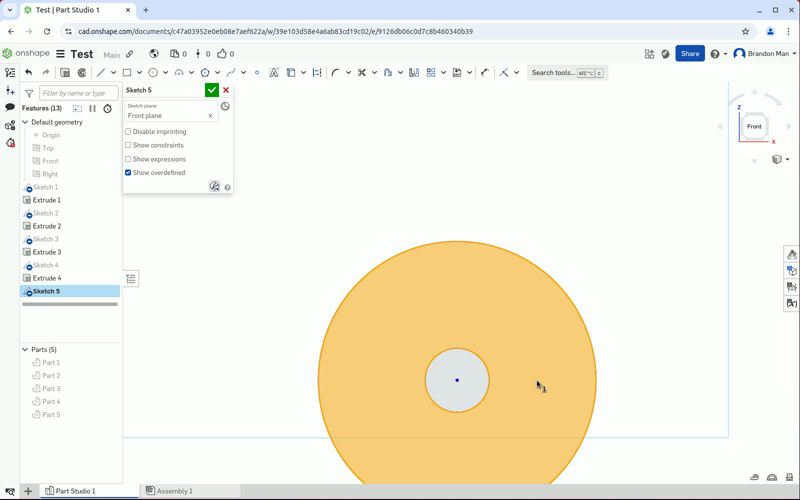
scroll(-6)
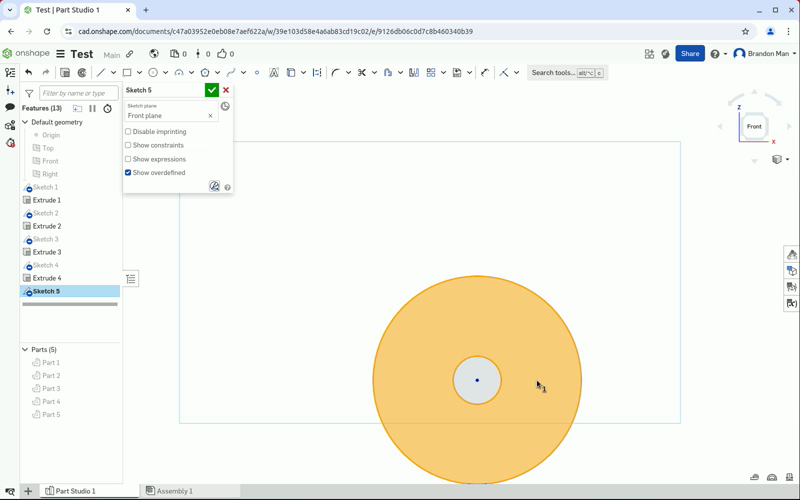
scroll(-6)
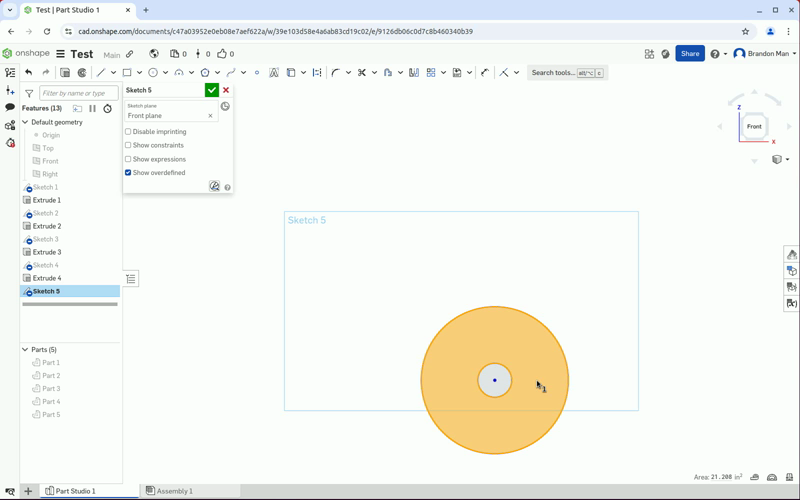
scroll(-6)
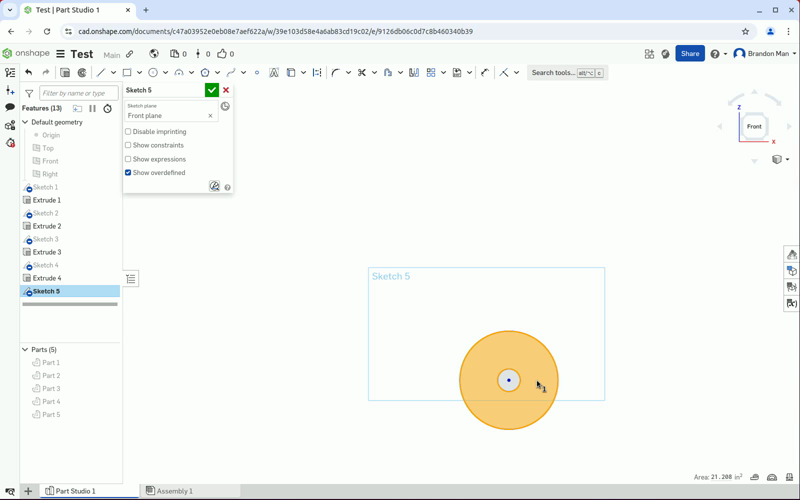
scroll(-6)
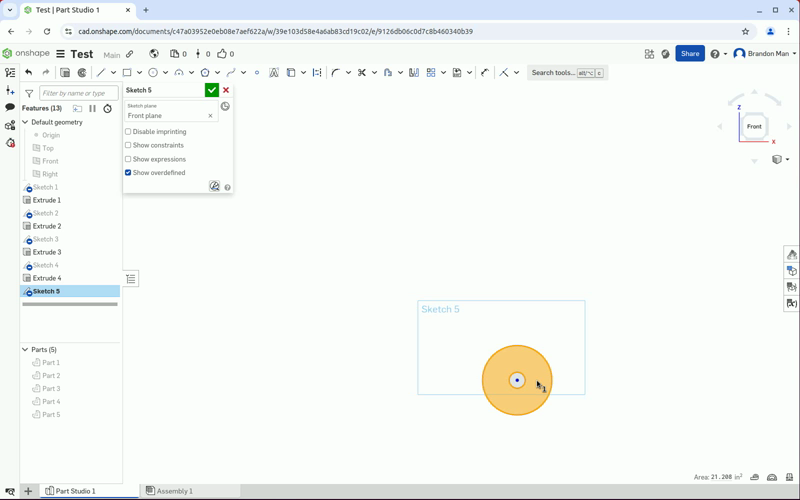
scroll(-6)
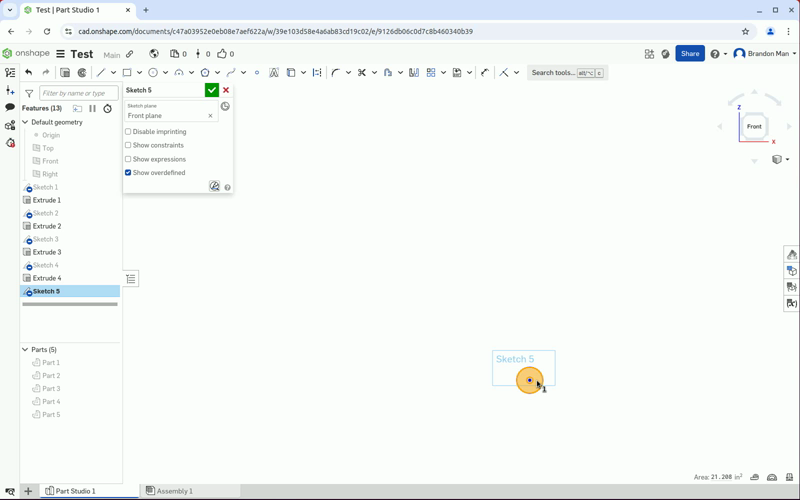
mouse_move(73, 352)
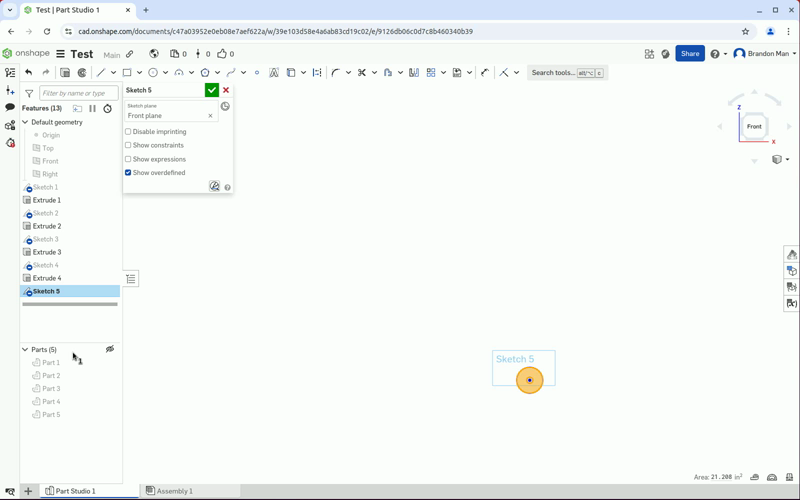
key(shift+y)
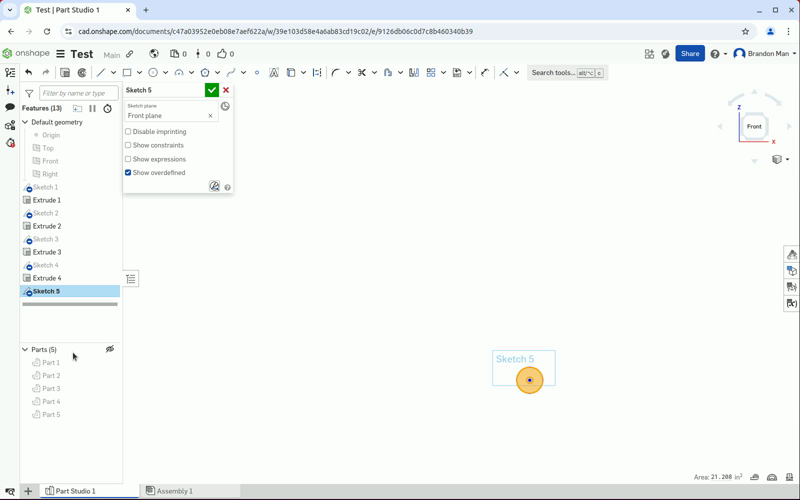
key(shift+e)
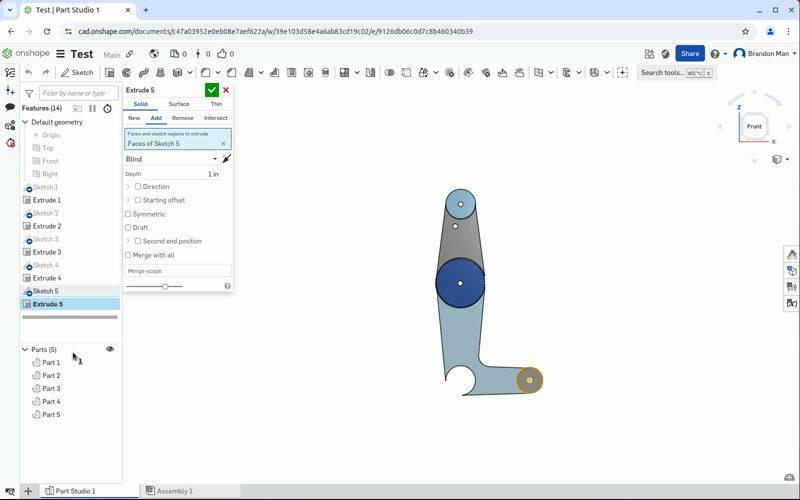
mouse_move(143, 106)
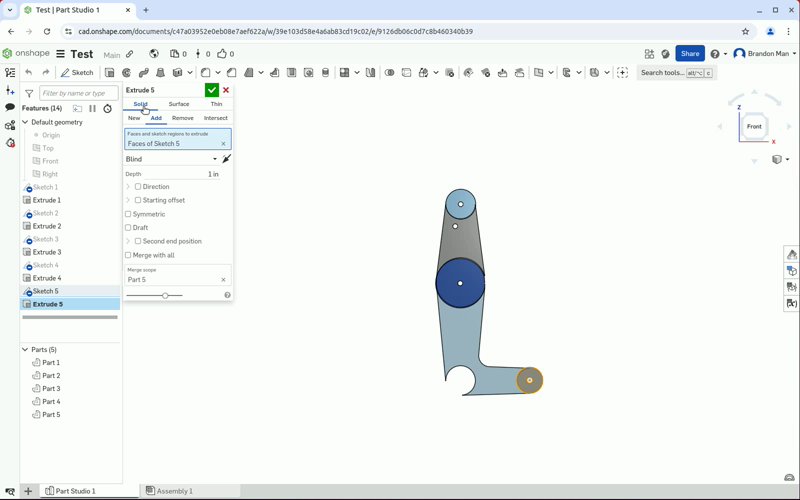
click(143, 106)
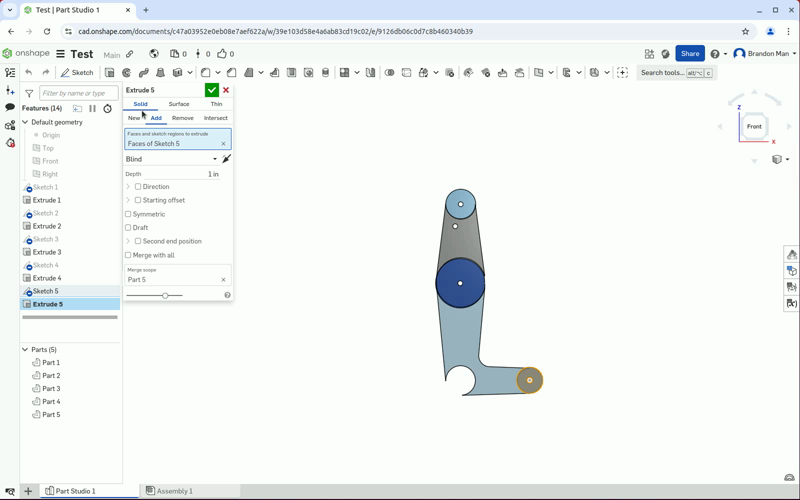
mouse_move(137, 120)
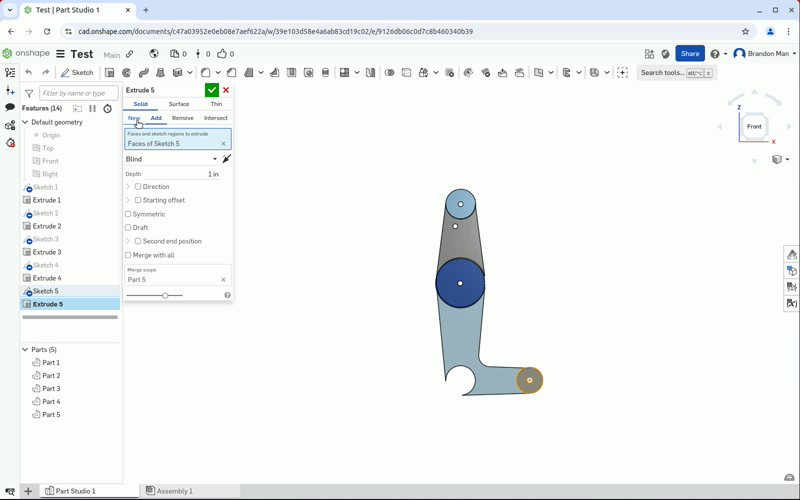
click(137, 120)
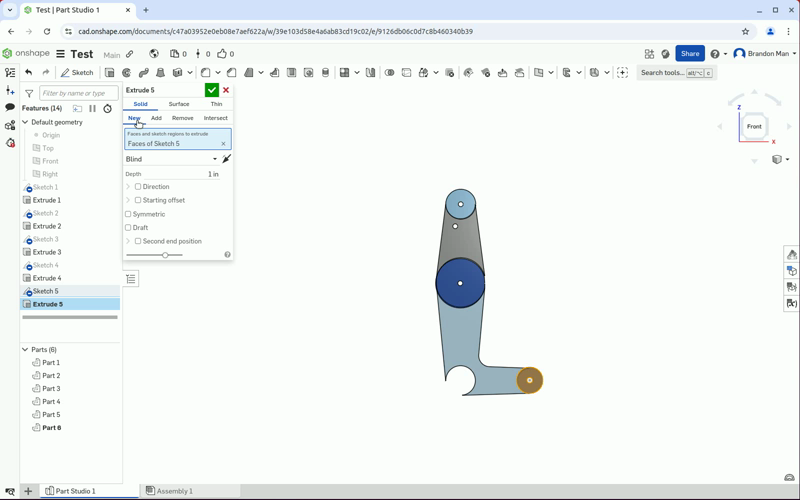
key(tab, 4)
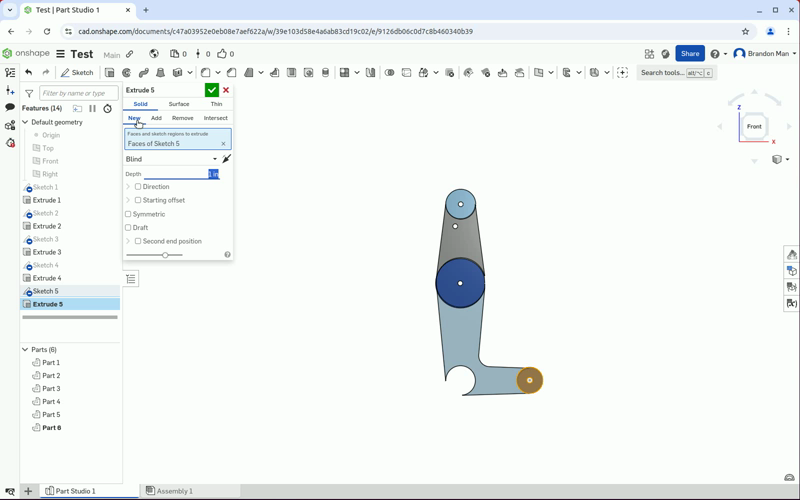
text(0.963)
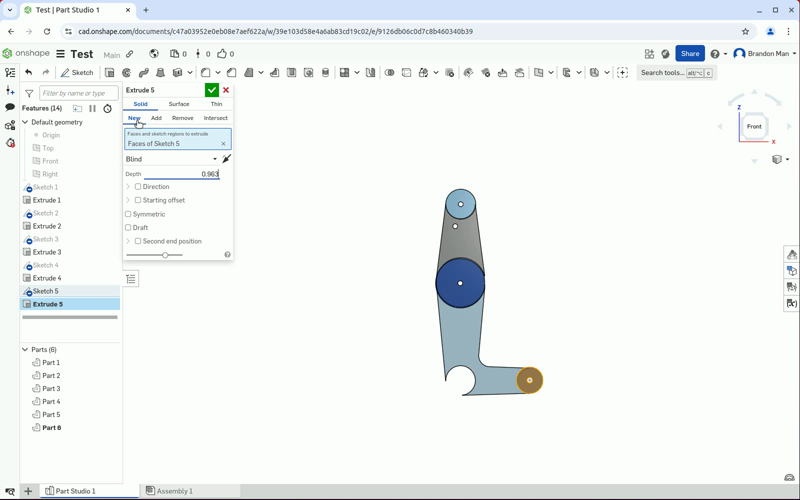
key(enter)
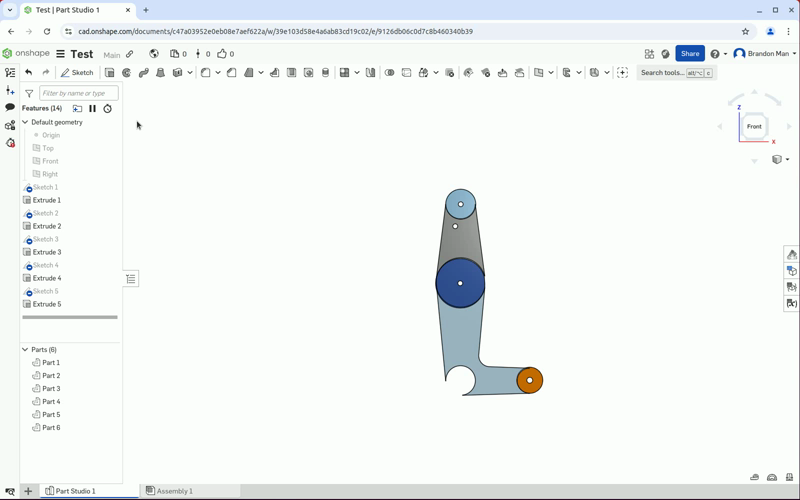
key(shift+h)
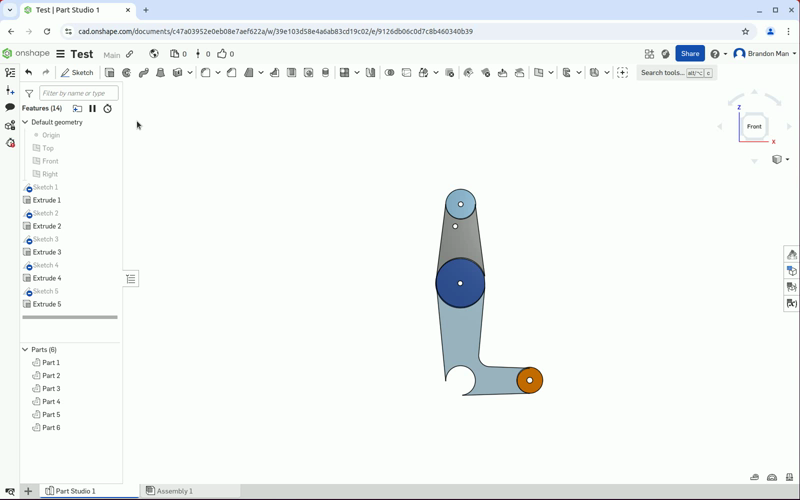
key(shift+h)
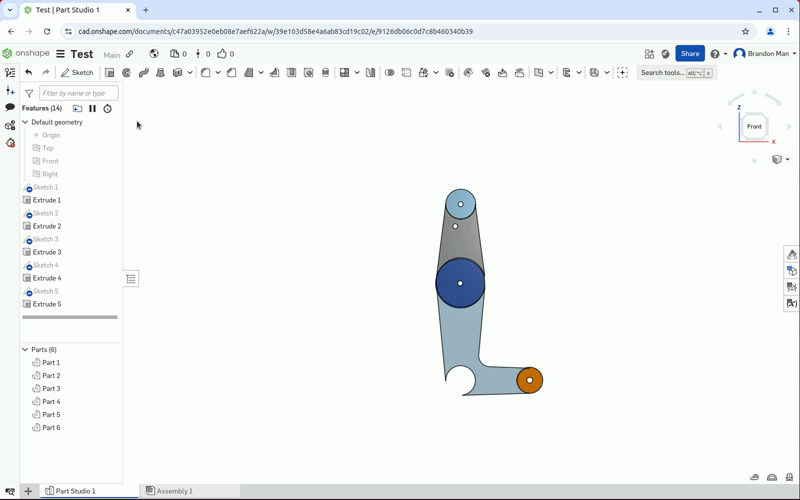
mouse_move(73, 189)
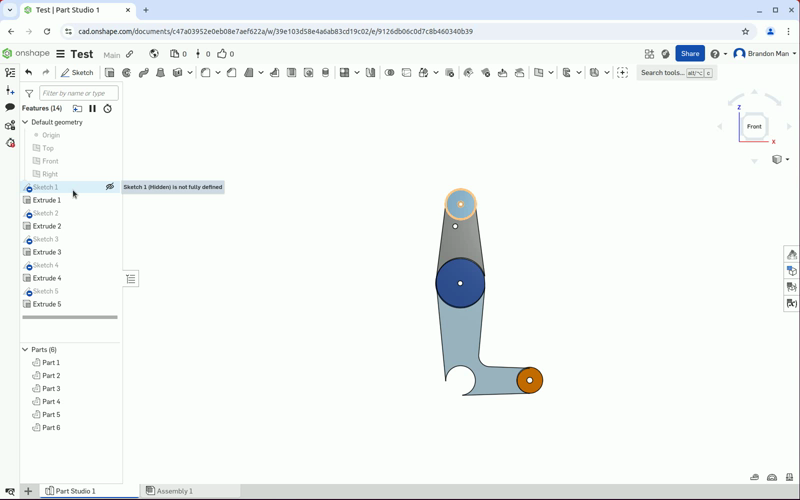
click(73, 189)
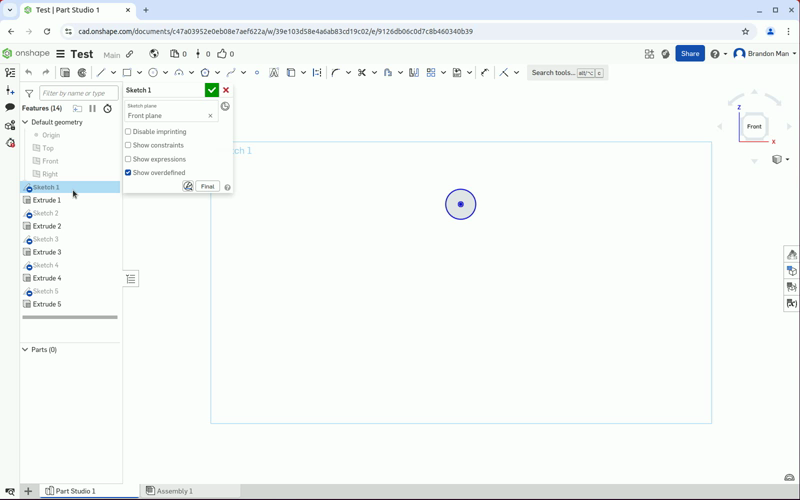
mouse_move(229, 92)
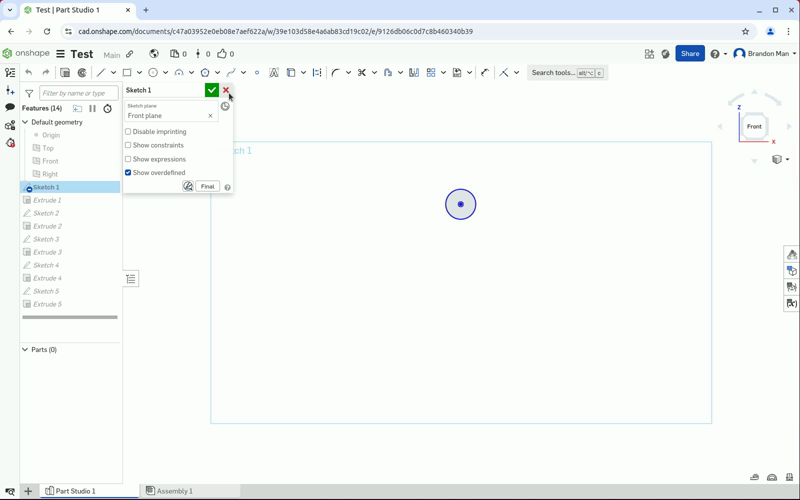
click(229, 92)
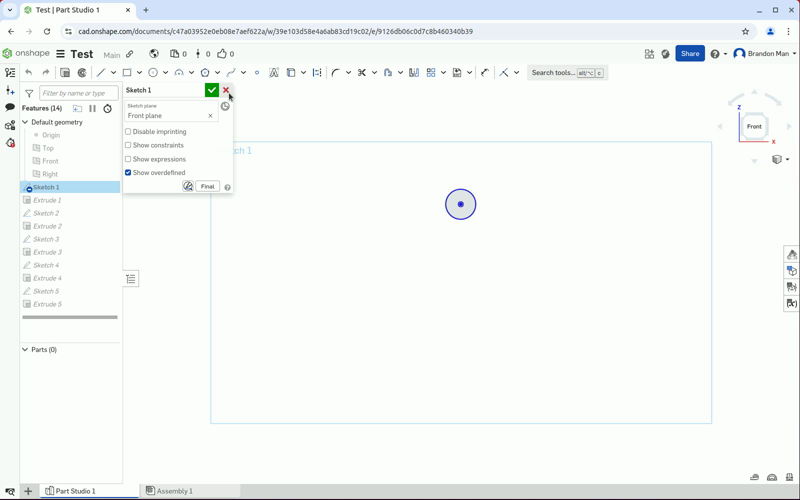
key(shift+s)
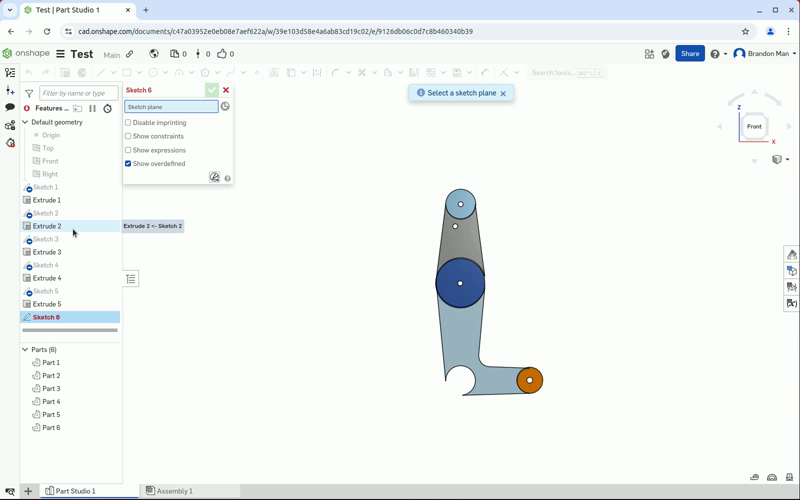
scroll(3)
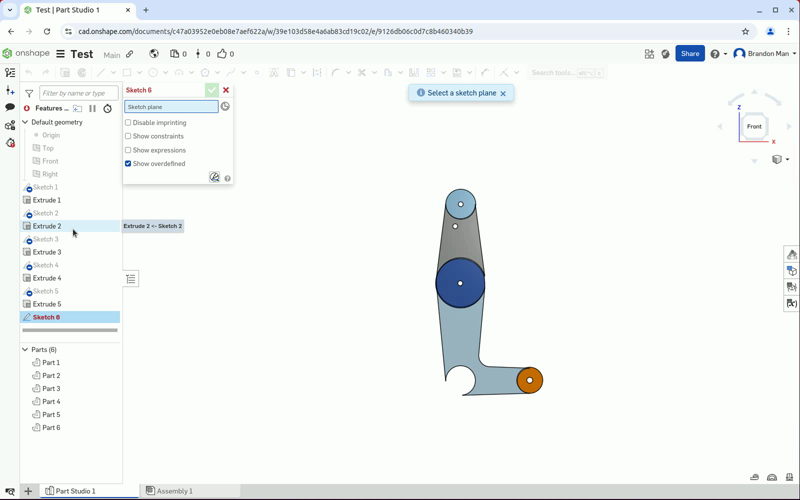
mouse_move(73, 163)
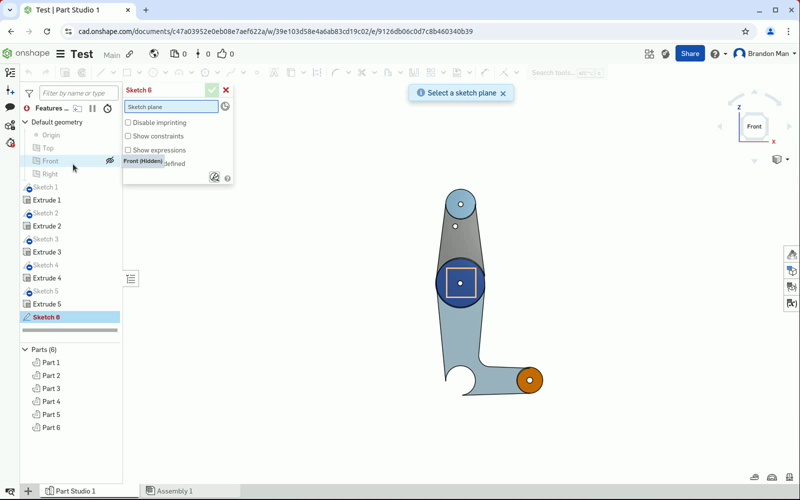
click(73, 163)
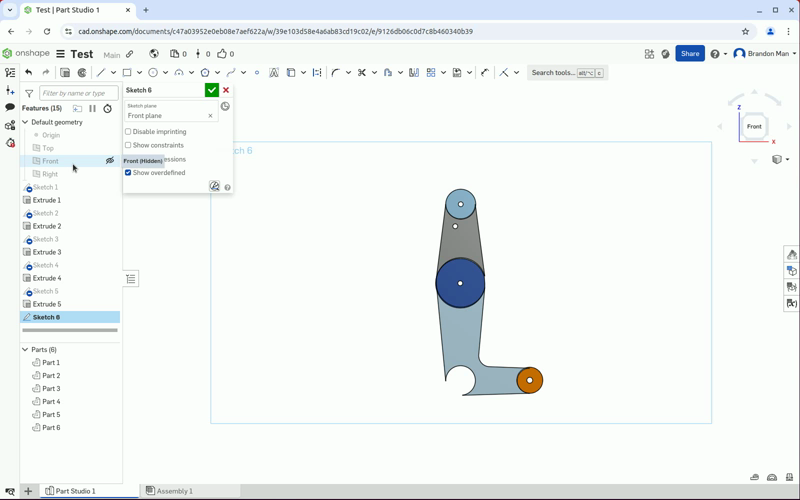
mouse_move(73, 352)
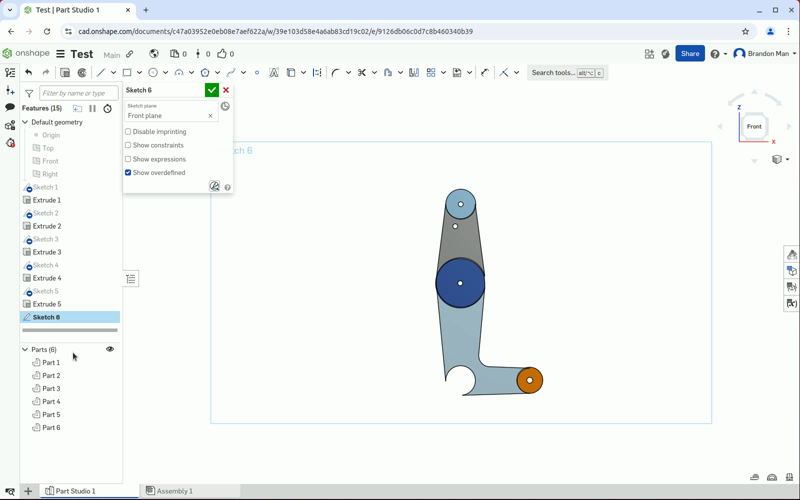
key(y)
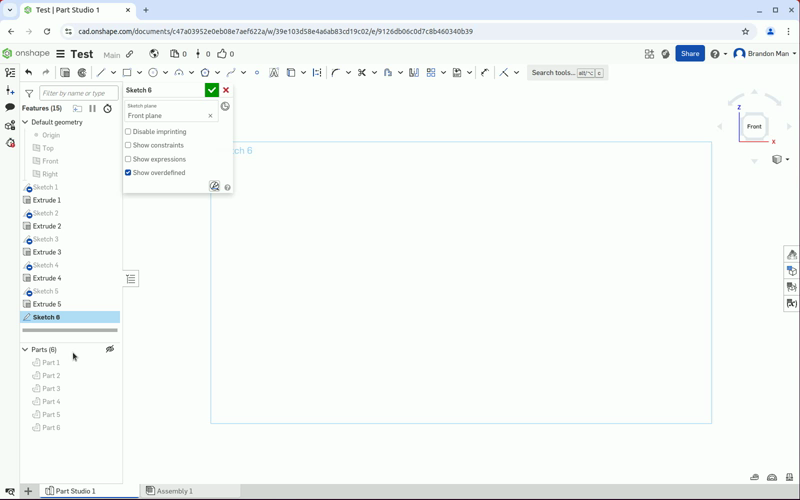
key(l)
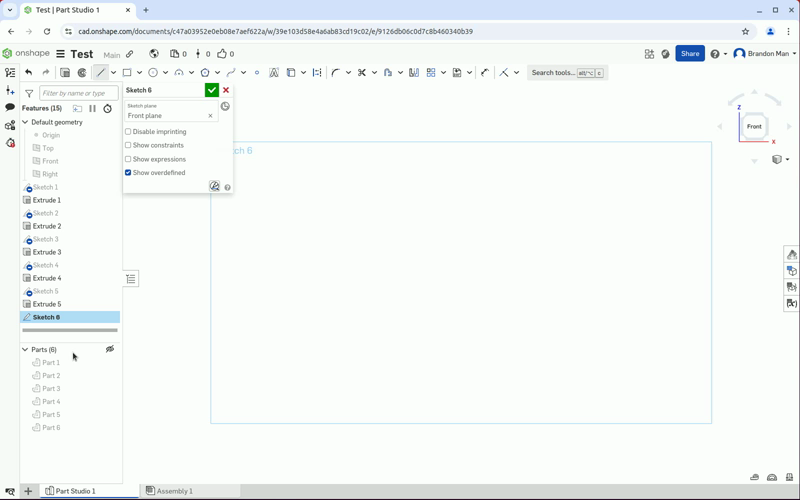
key_down(shift)
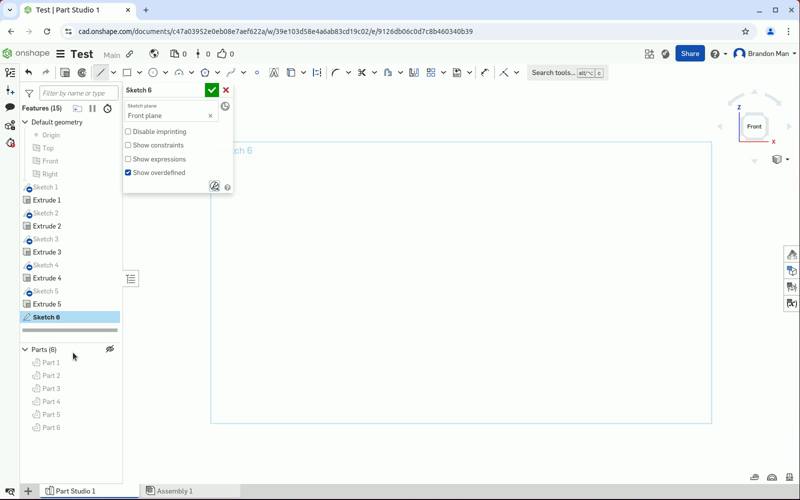
mouse_move(460, 395)
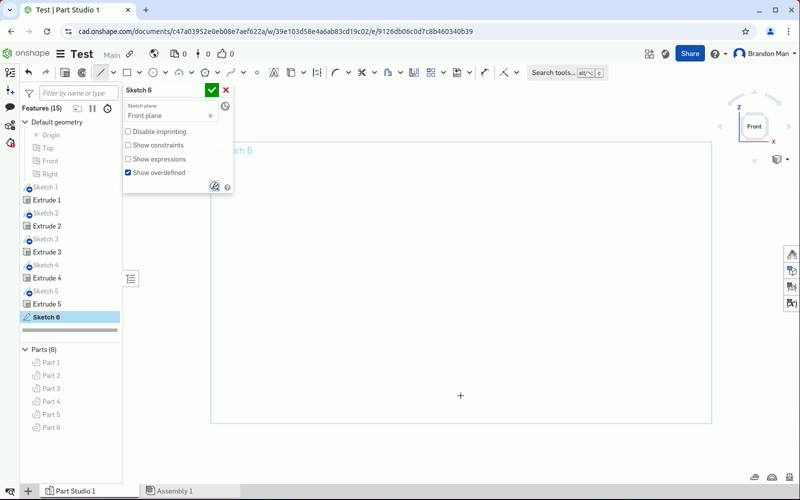
click(460, 395)
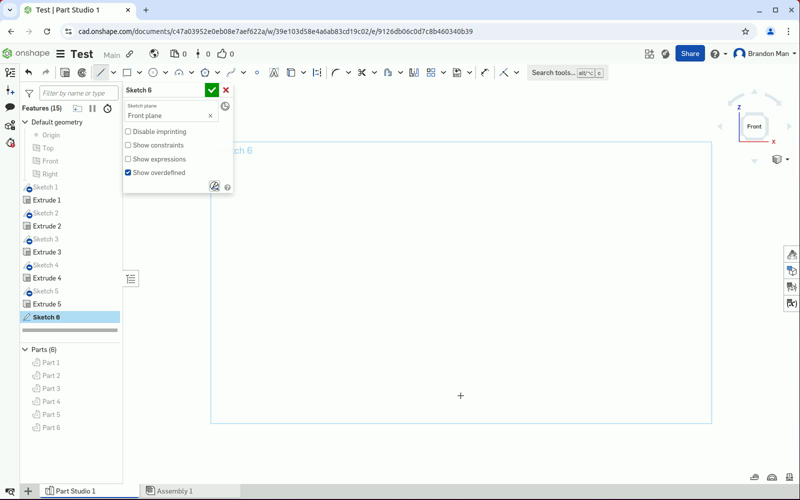
key_up(shift)
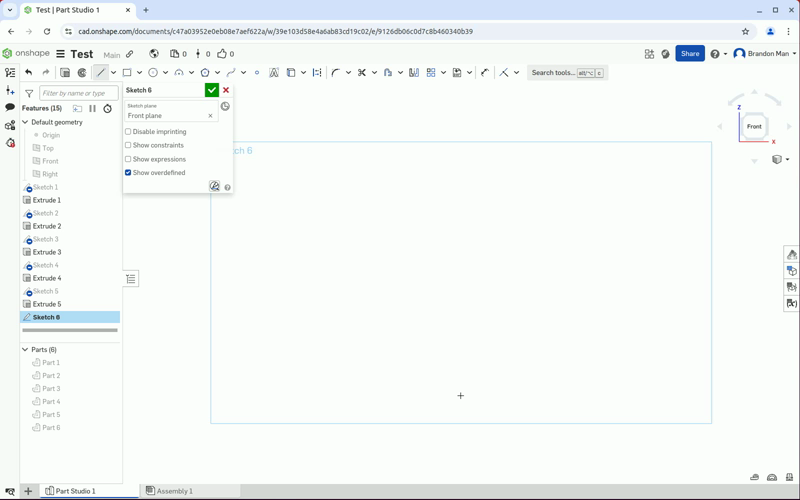
key_down(shift)
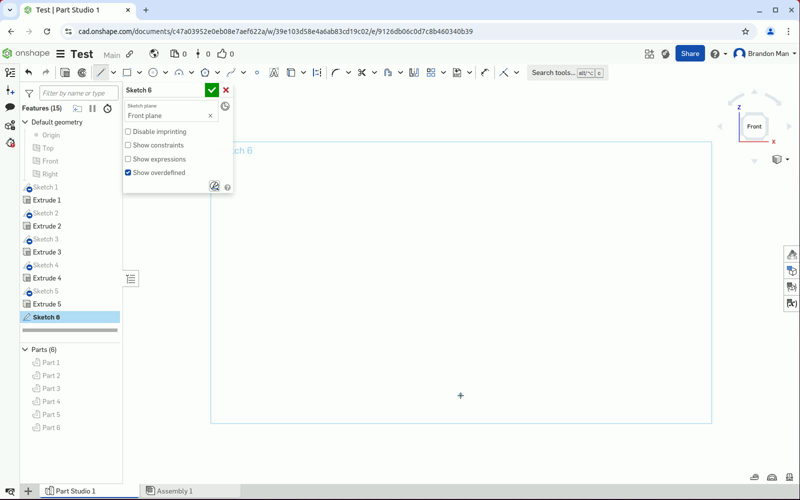
mouse_move(490, 395)
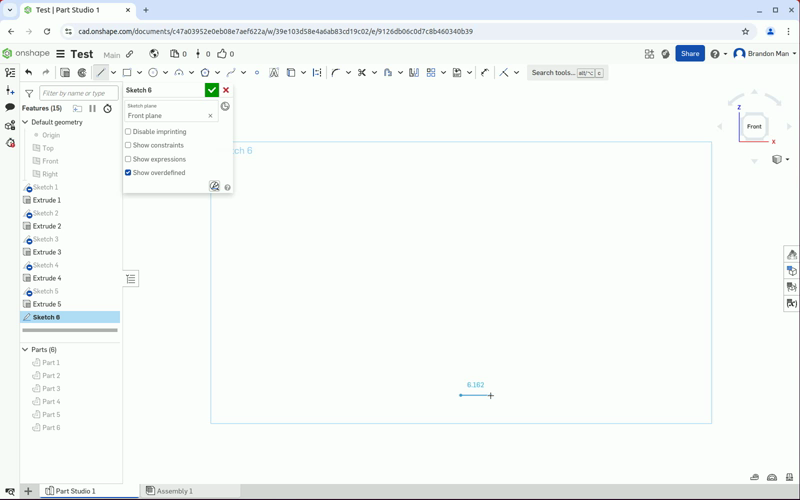
mouse_move(461, 395)
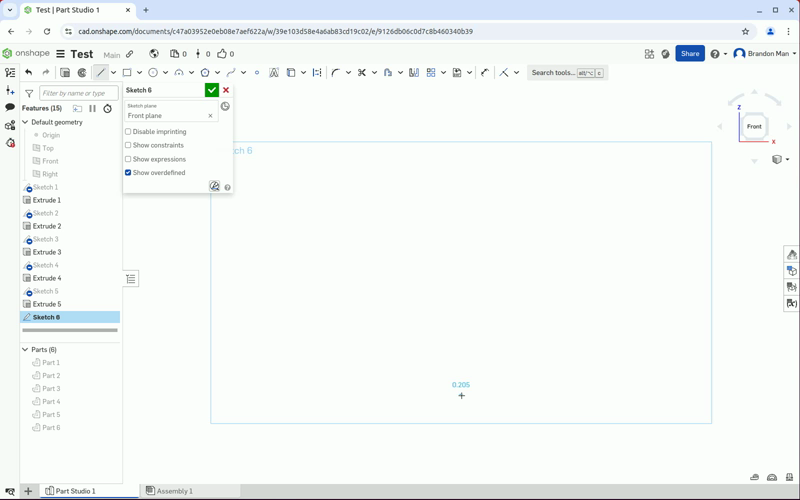
scroll(6)
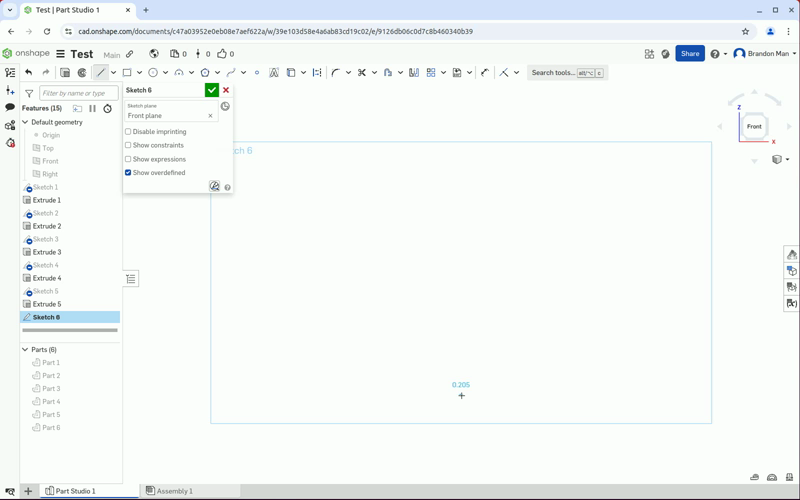
scroll(6)
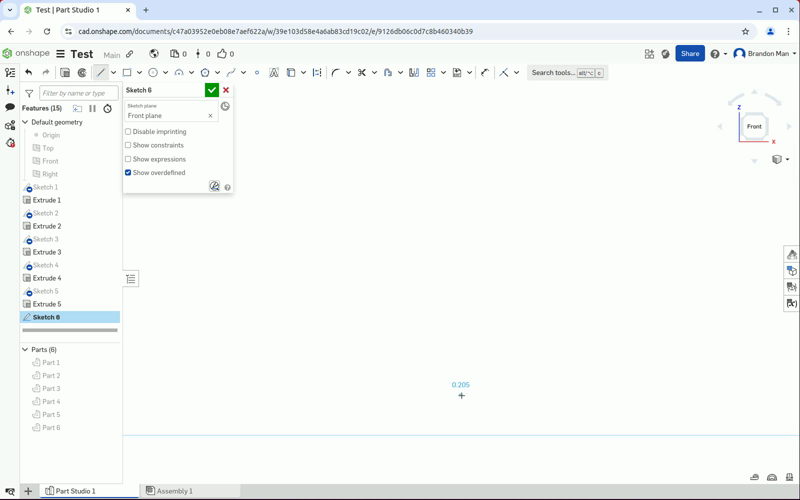
scroll(6)
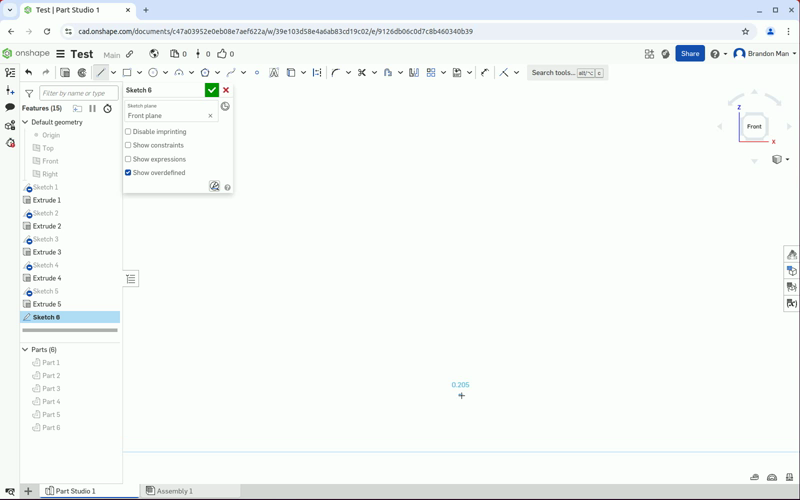
scroll(6)
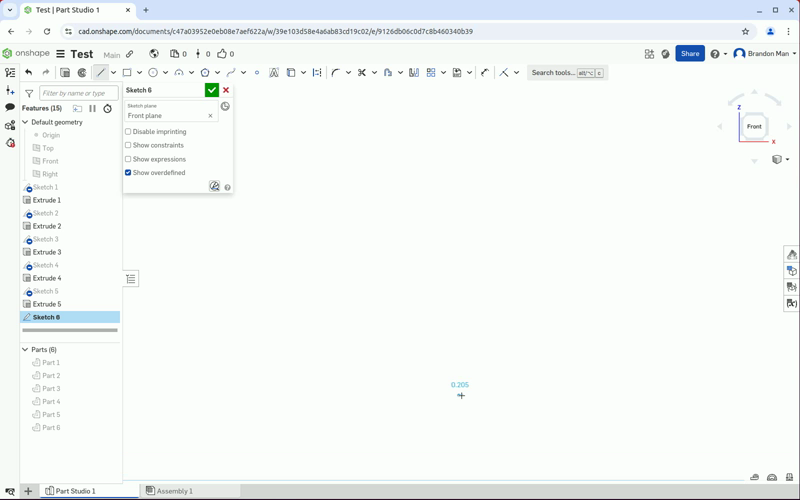
scroll(6)
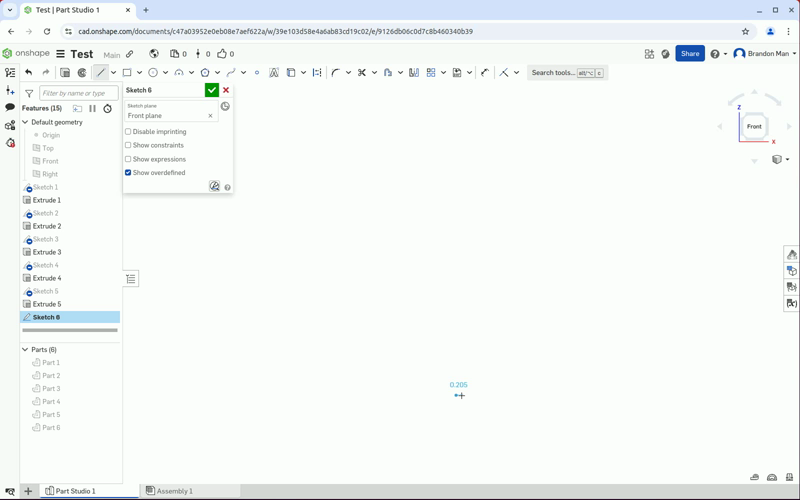
scroll(6)
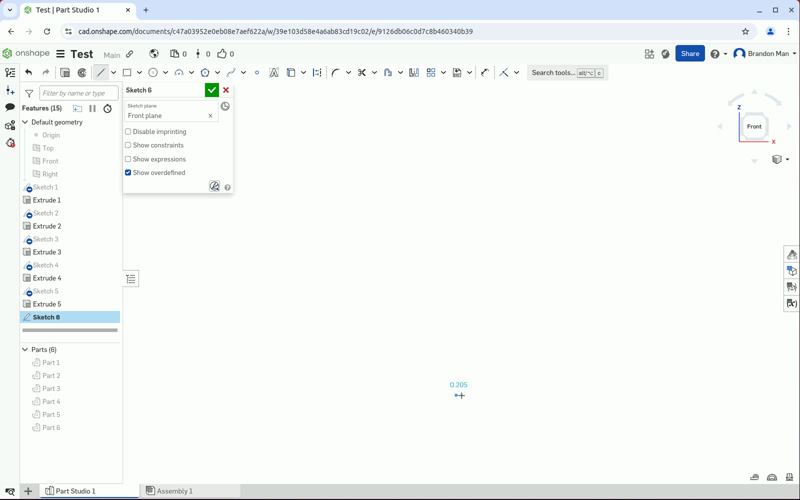
scroll(6)
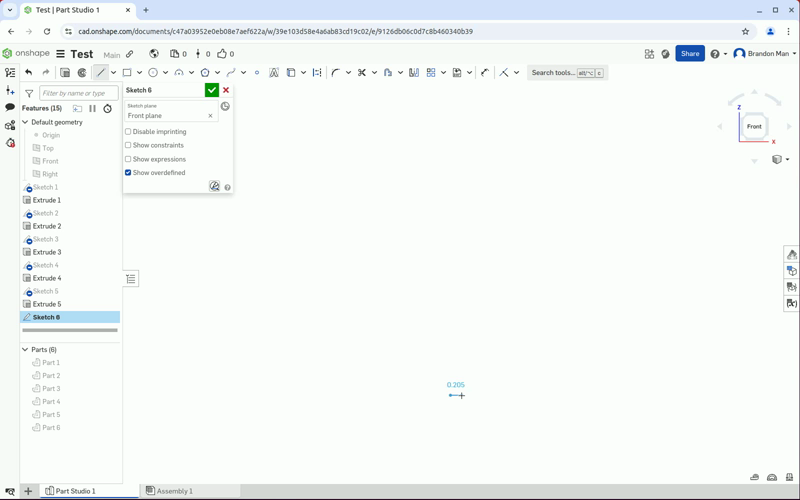
click(461, 395)
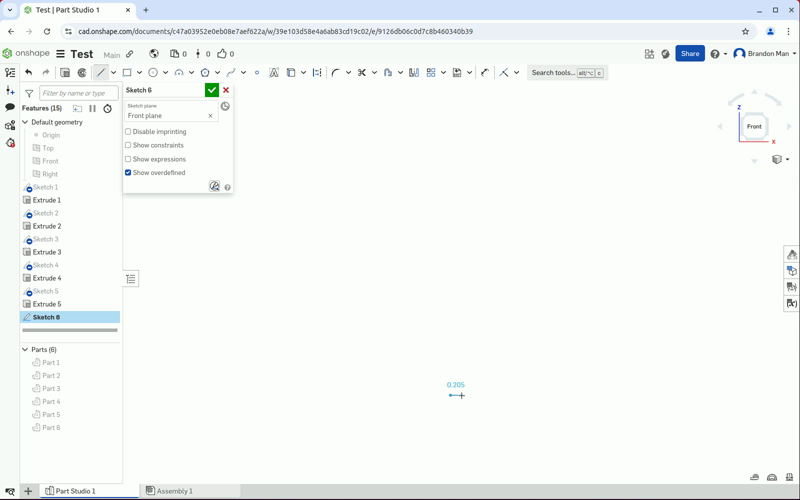
scroll(-6)
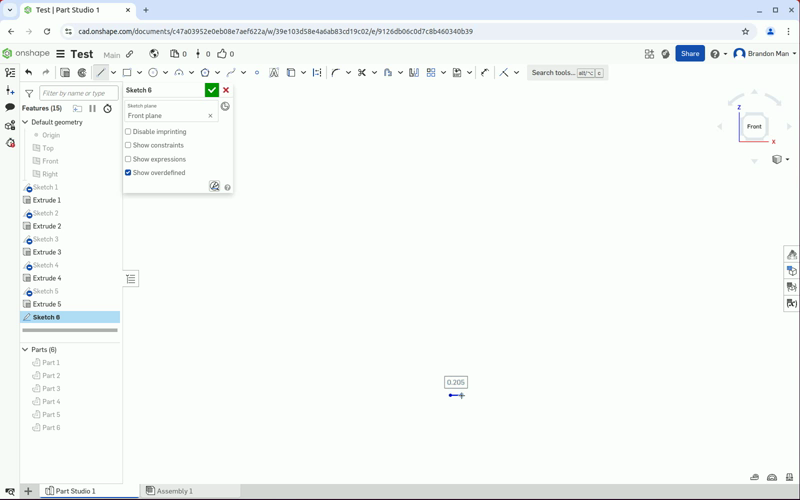
scroll(-6)
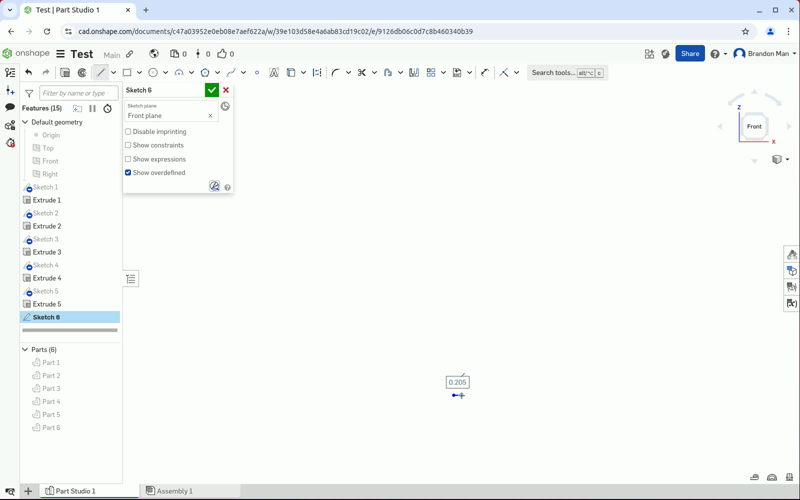
scroll(-6)
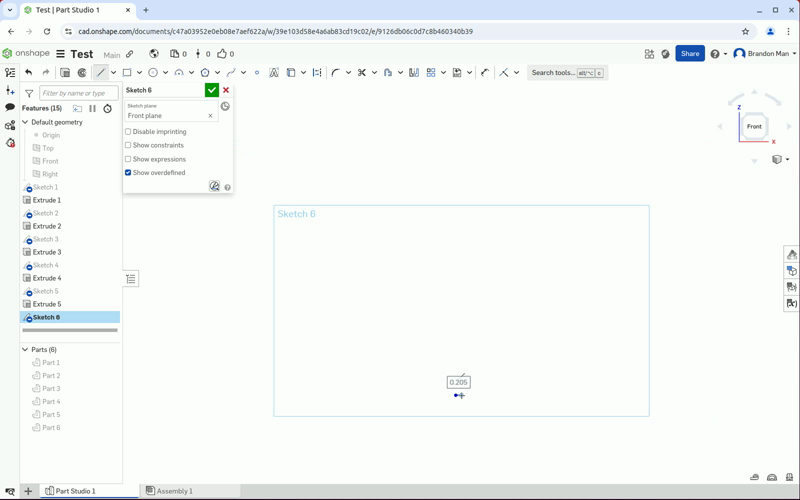
scroll(-6)
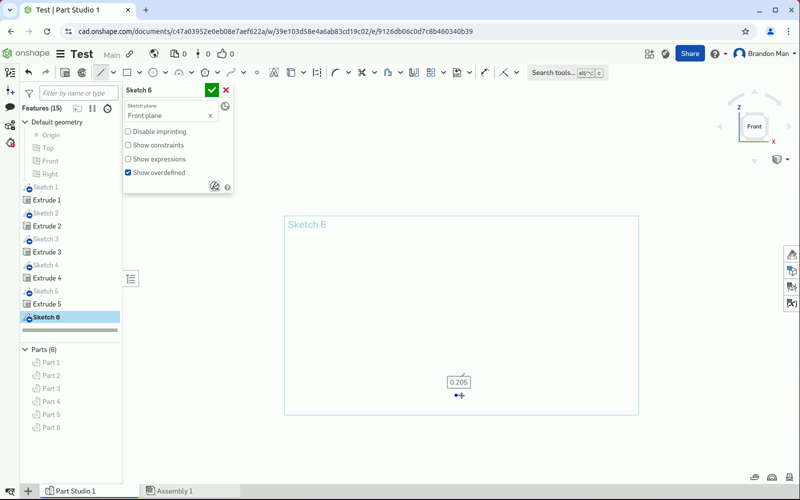
scroll(-6)
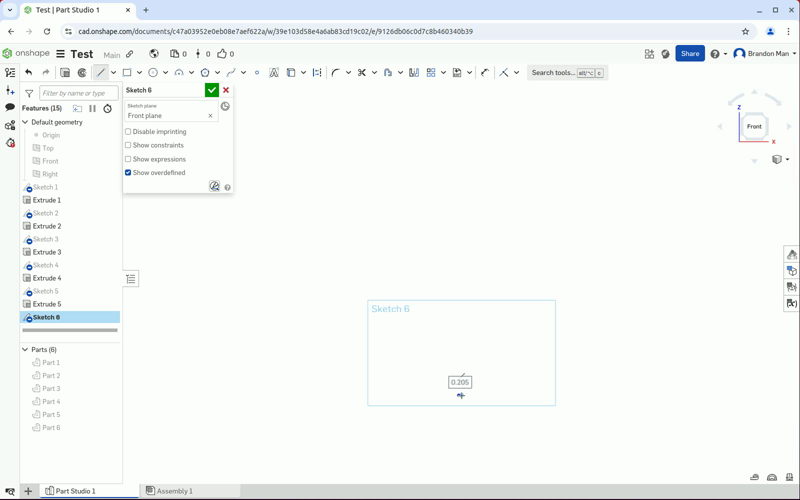
scroll(-6)
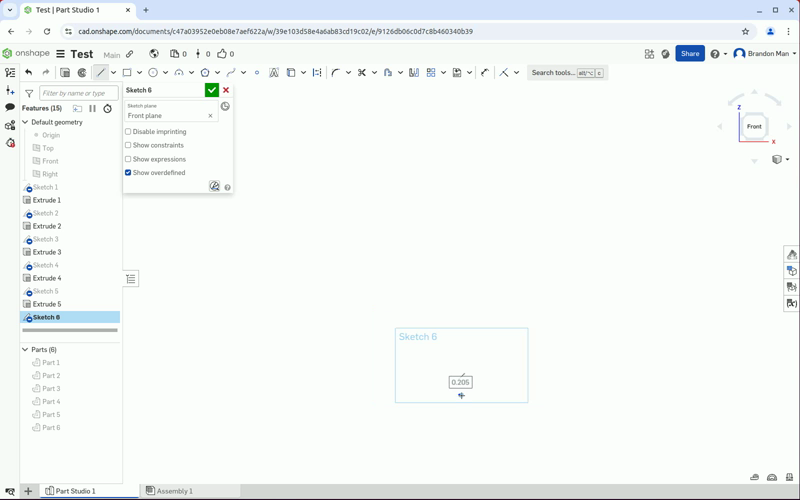
scroll(-6)
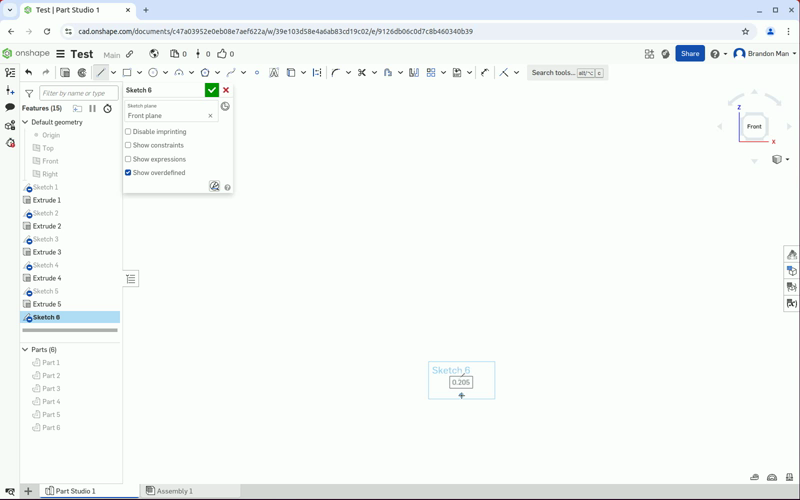
key_up(shift)
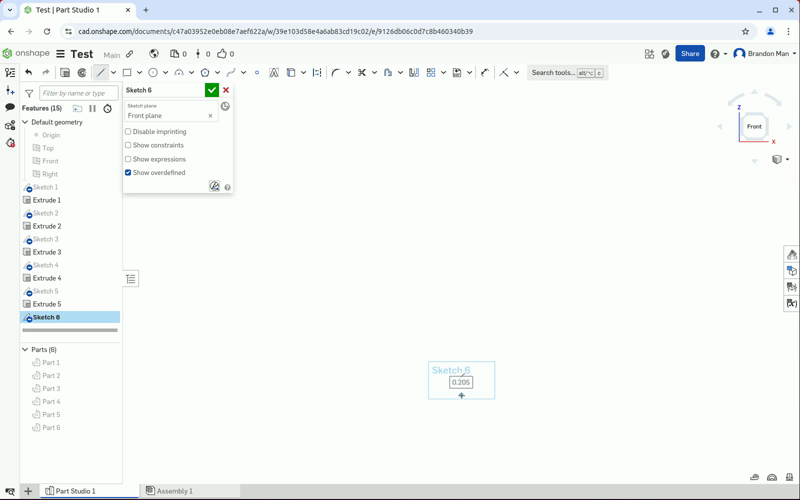
key(esc)
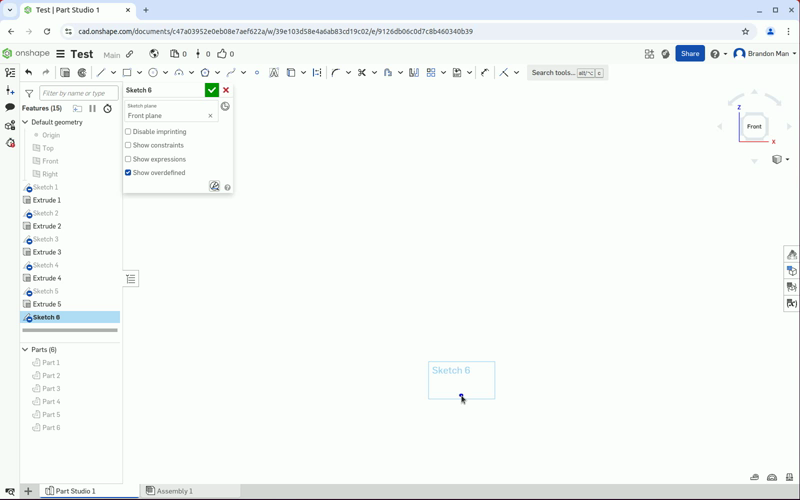
key(a)
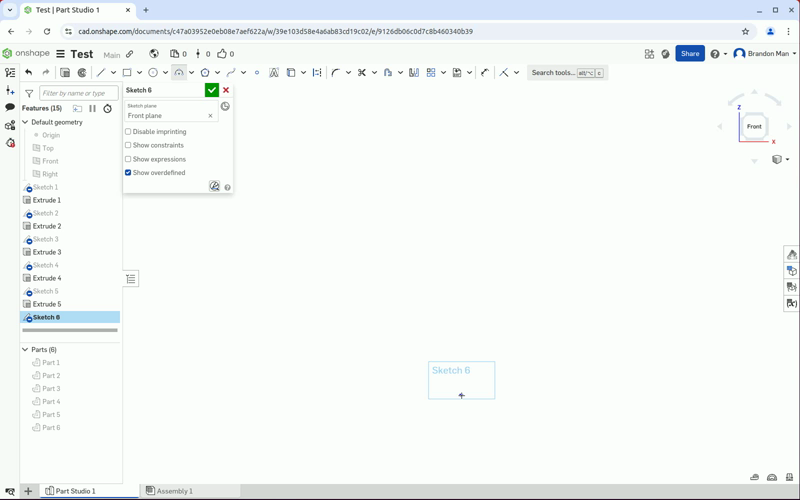
mouse_move(461, 395)
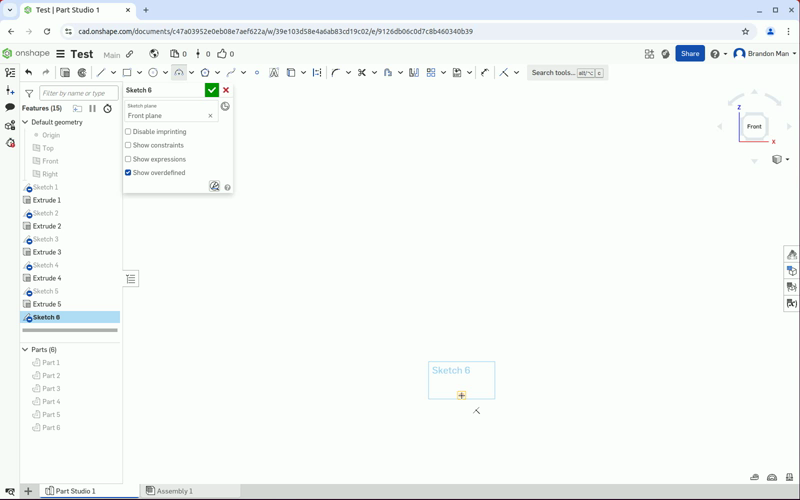
scroll(6)
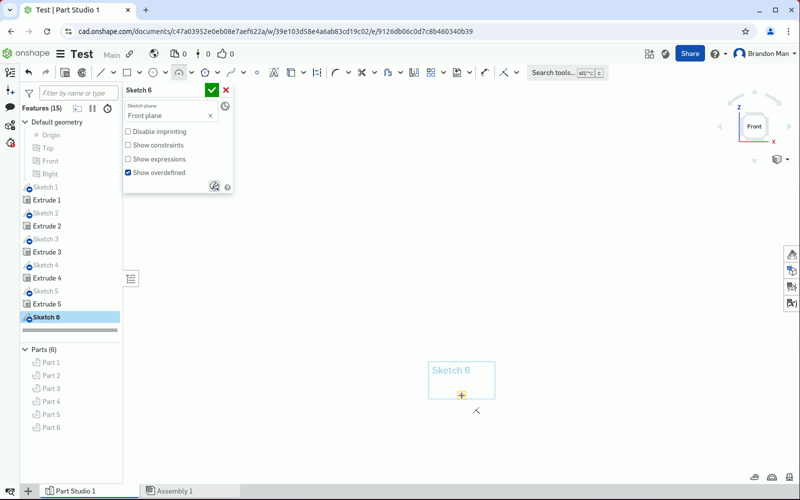
scroll(6)
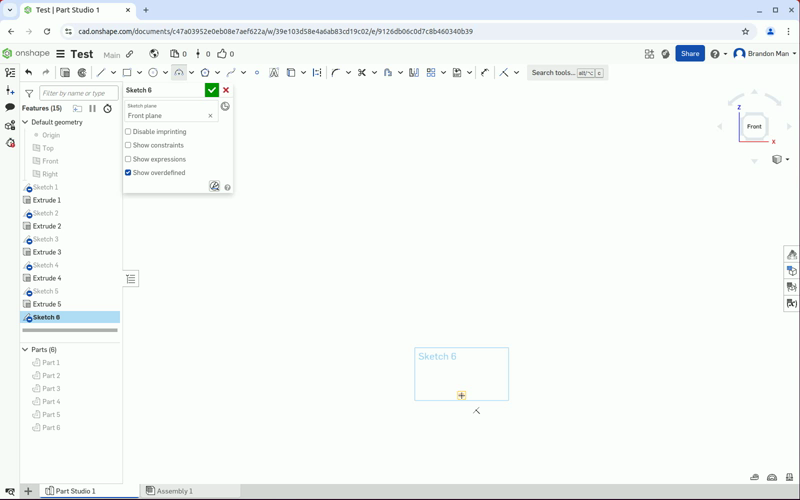
scroll(6)
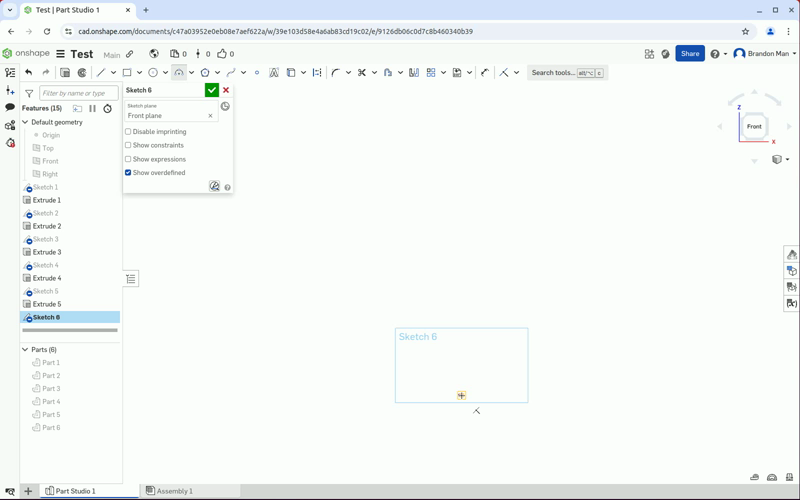
scroll(6)
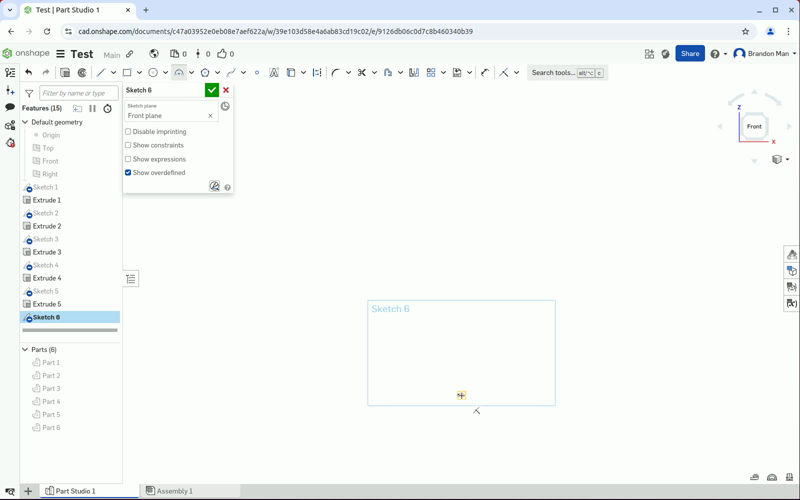
scroll(6)
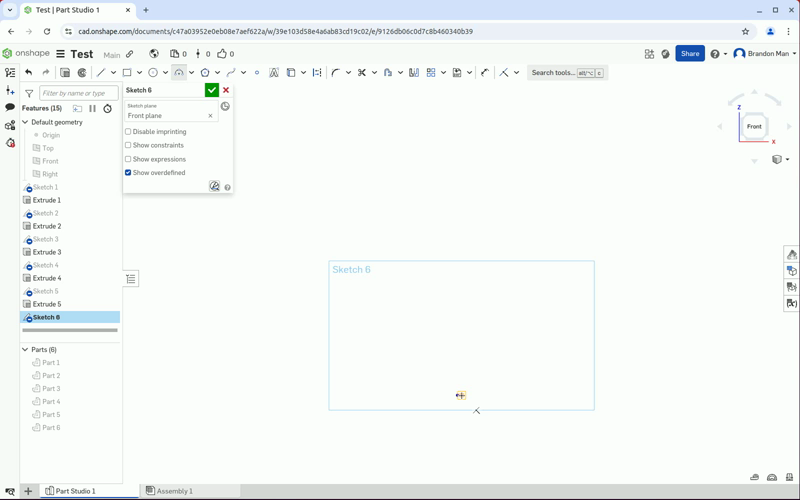
scroll(6)
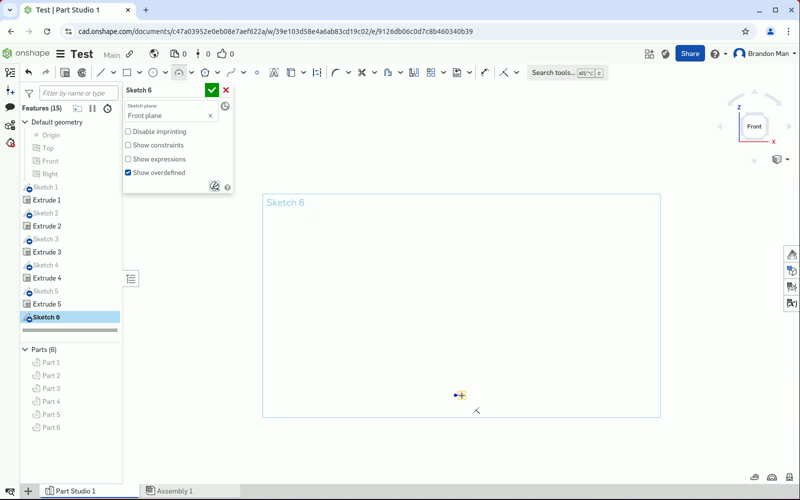
scroll(6)
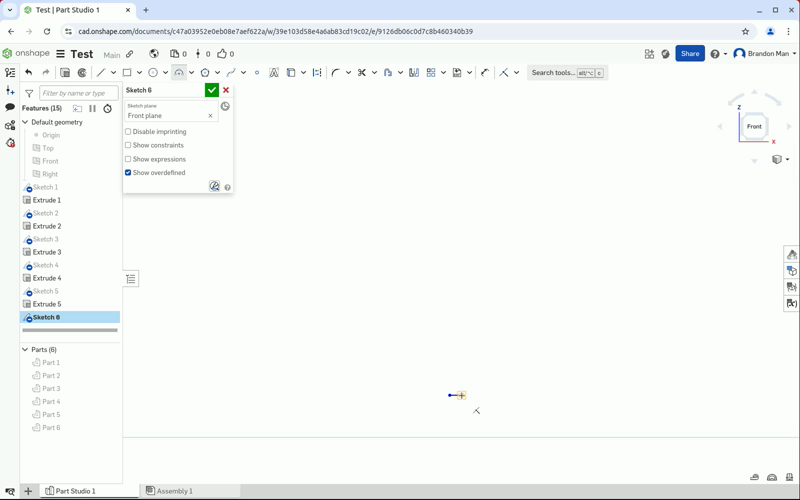
click(461, 395)
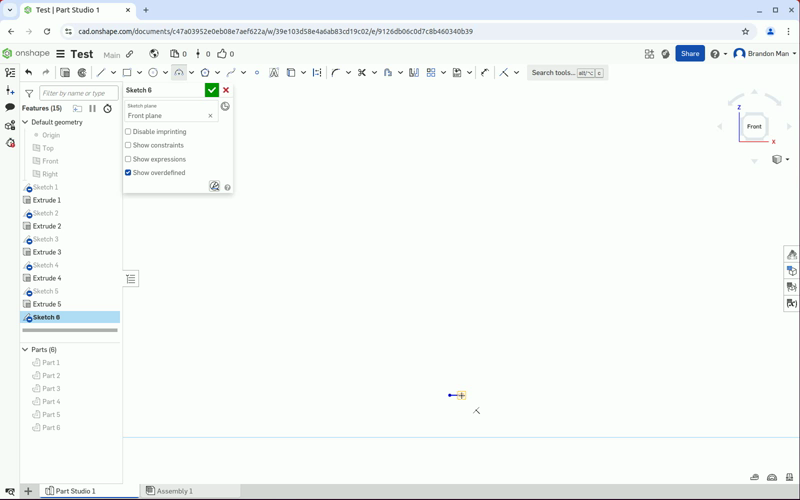
scroll(-6)
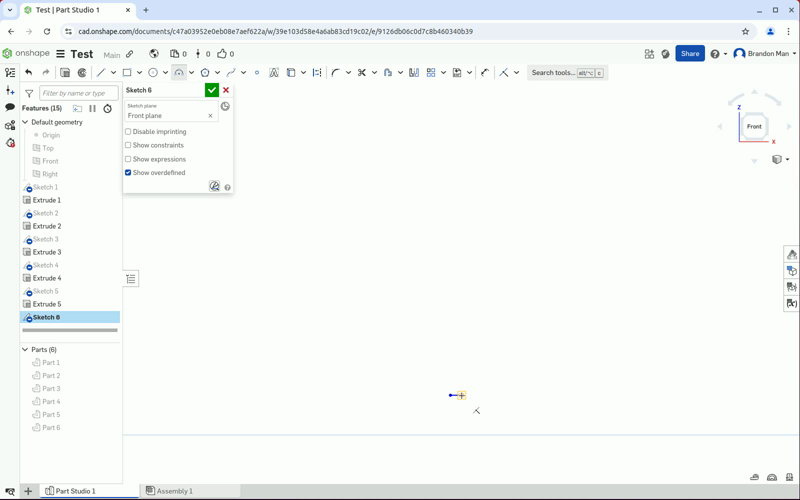
scroll(-6)
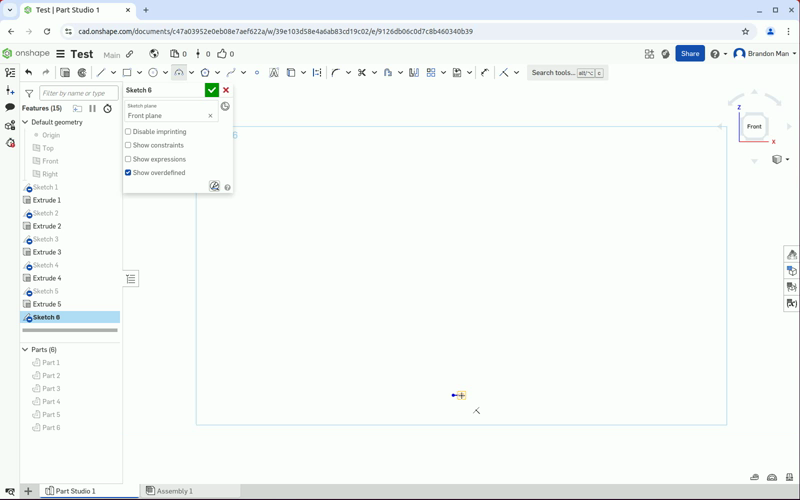
scroll(-6)
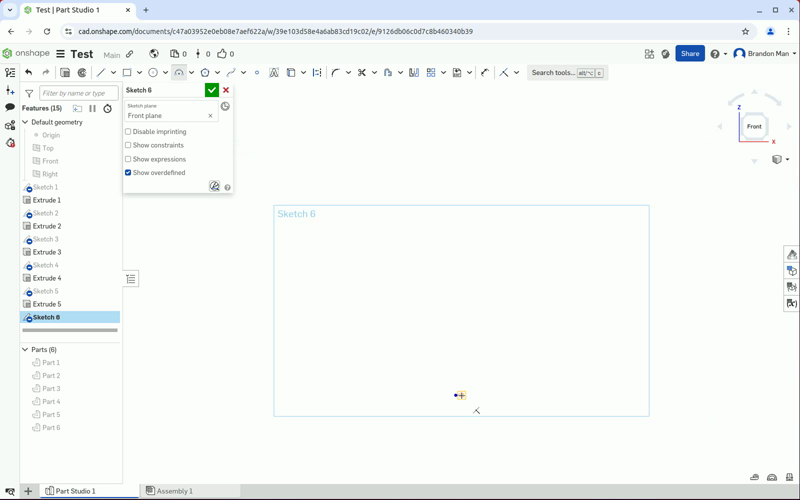
scroll(-6)
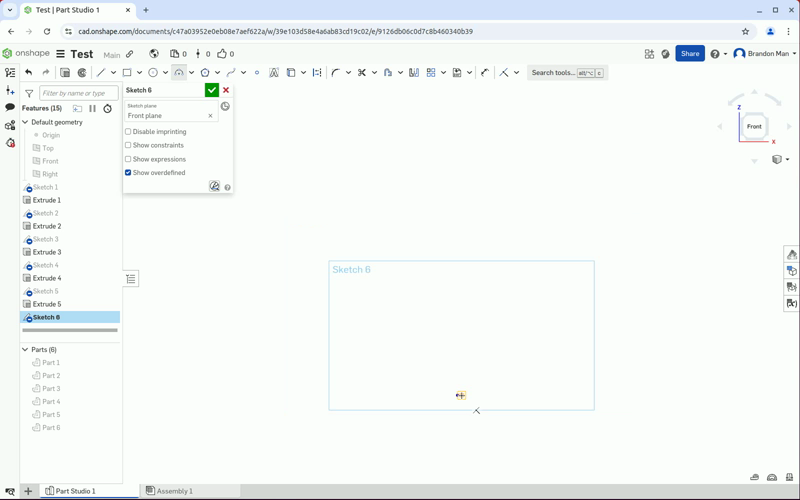
scroll(-6)
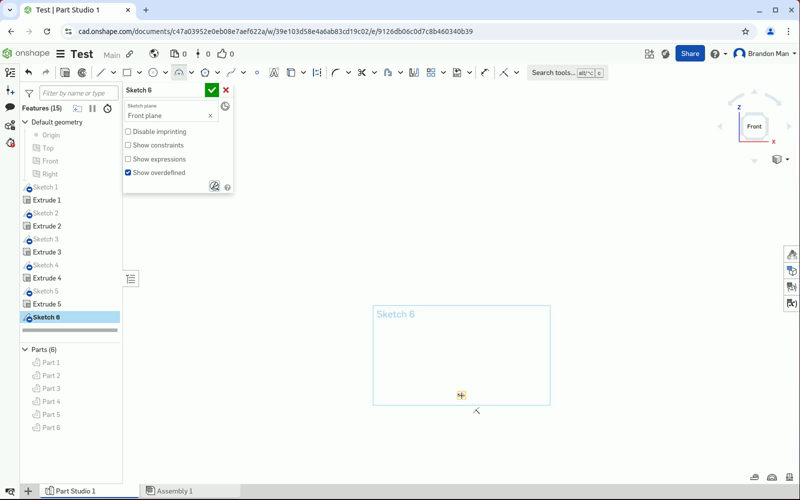
scroll(-6)
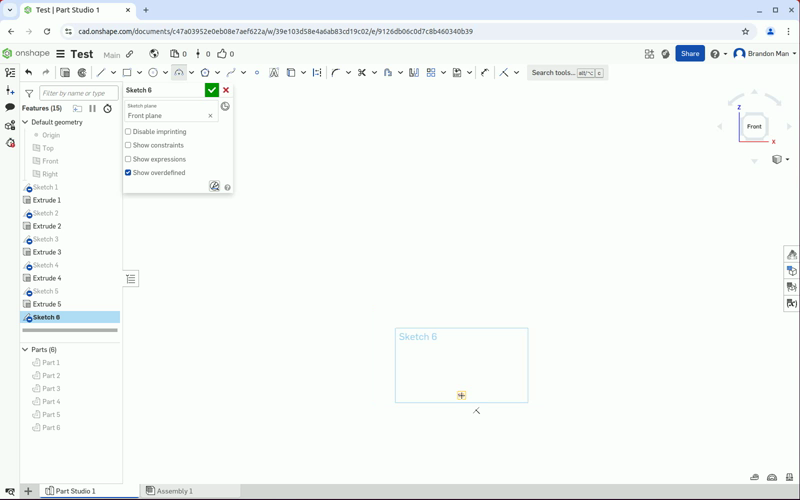
scroll(-6)
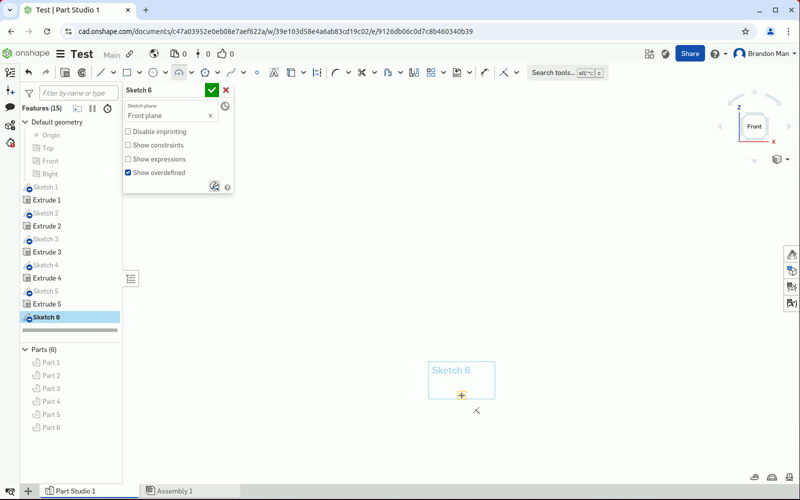
mouse_move(460, 395)
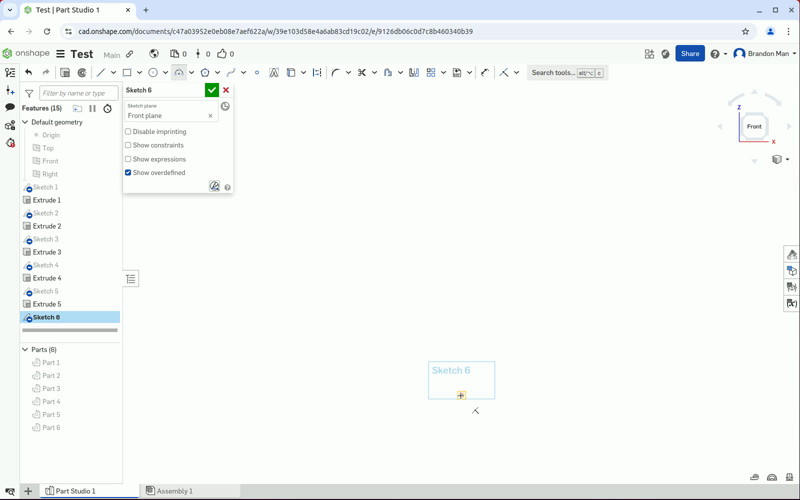
scroll(6)
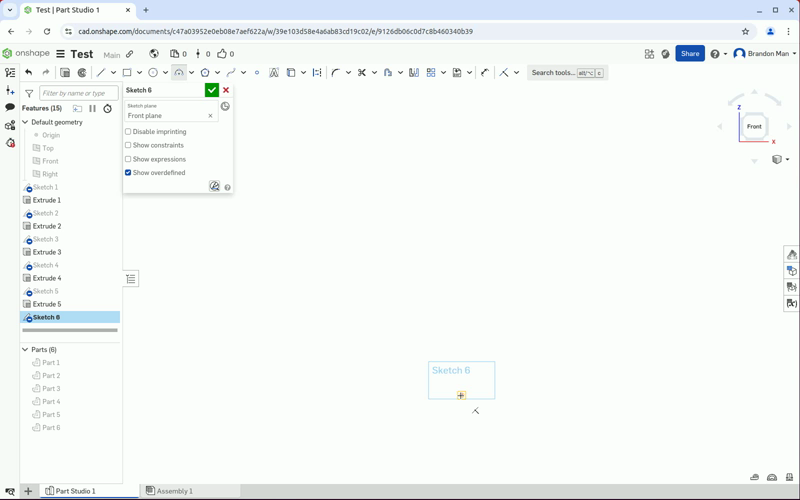
scroll(6)
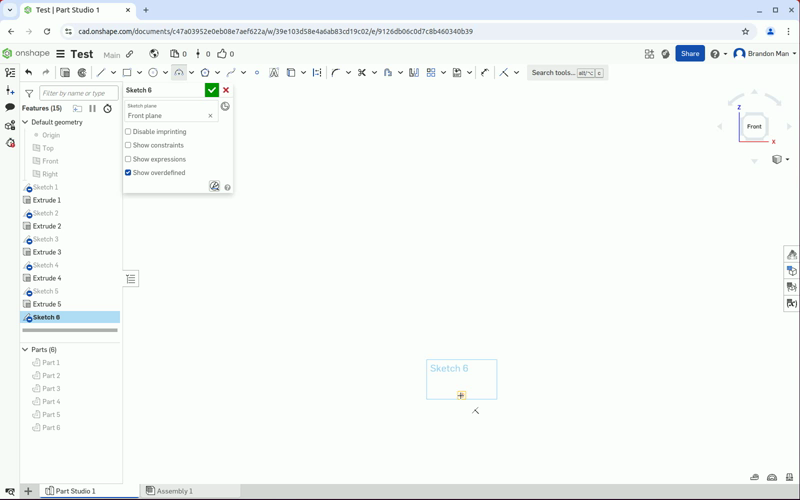
scroll(6)
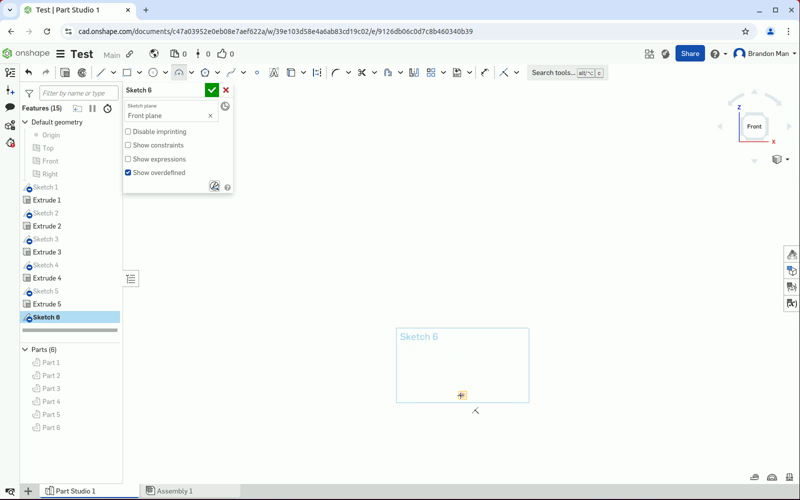
scroll(6)
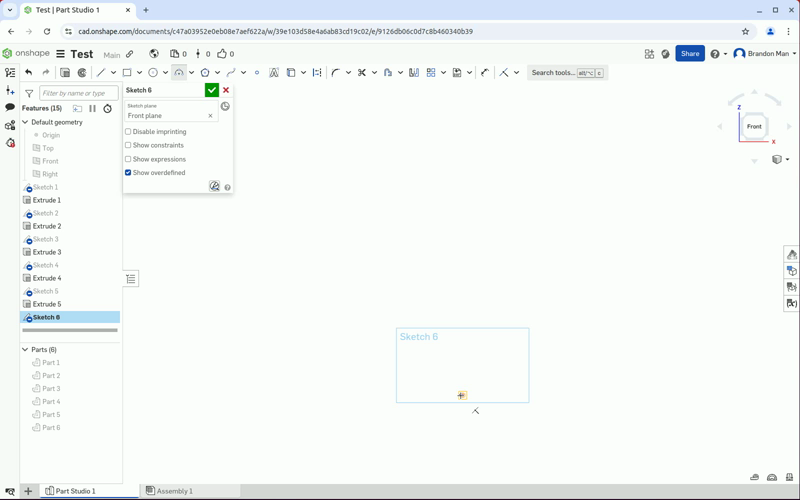
scroll(6)
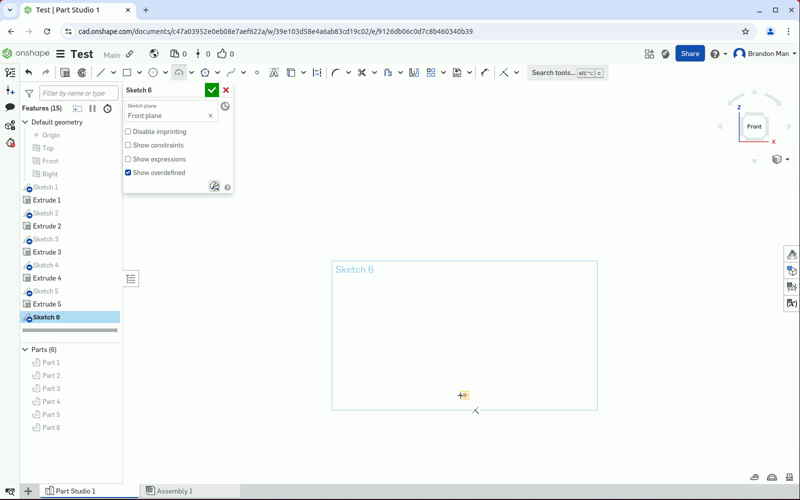
scroll(6)
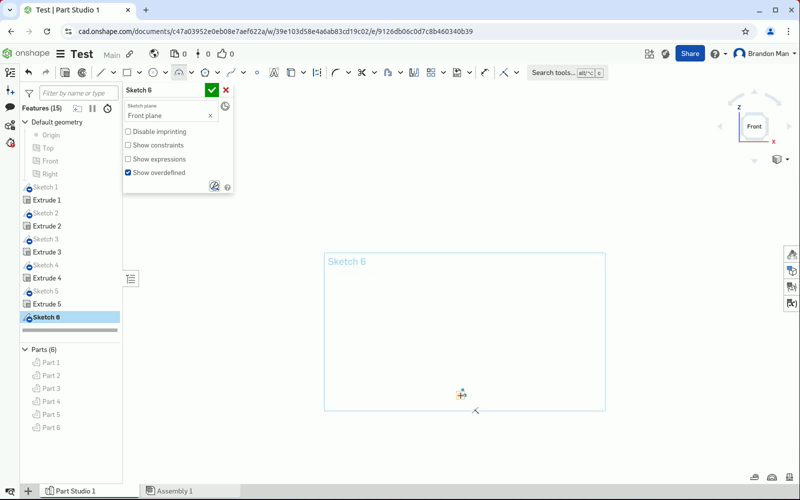
scroll(6)
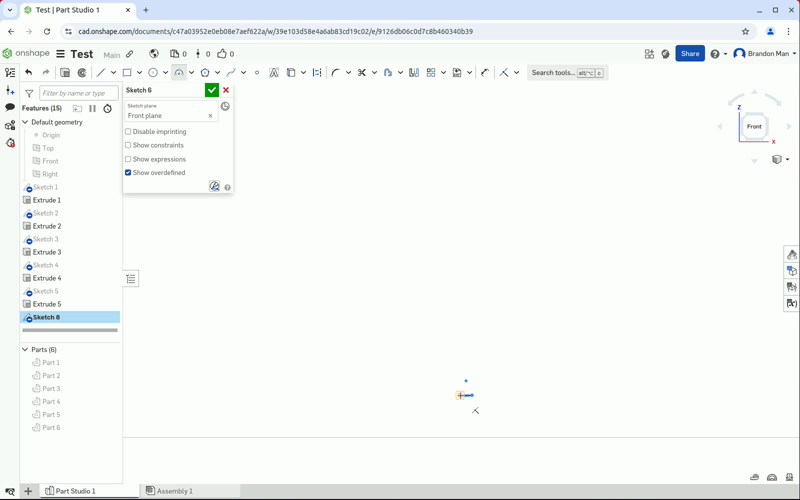
click(460, 395)
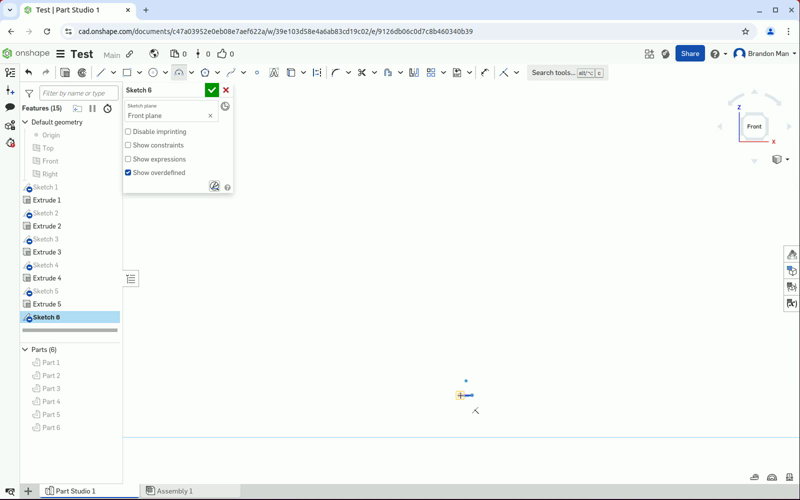
scroll(-6)
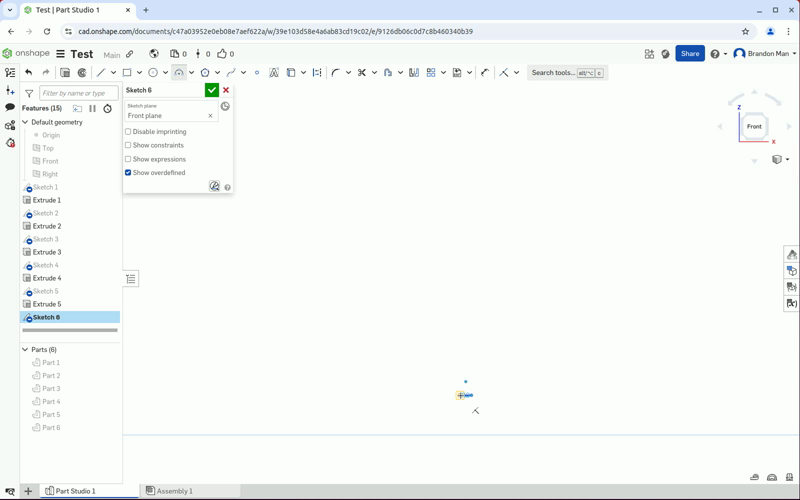
scroll(-6)
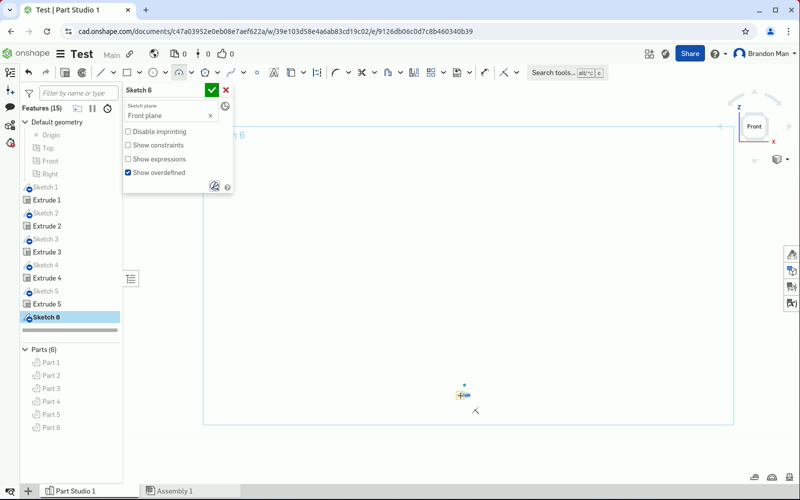
scroll(-6)
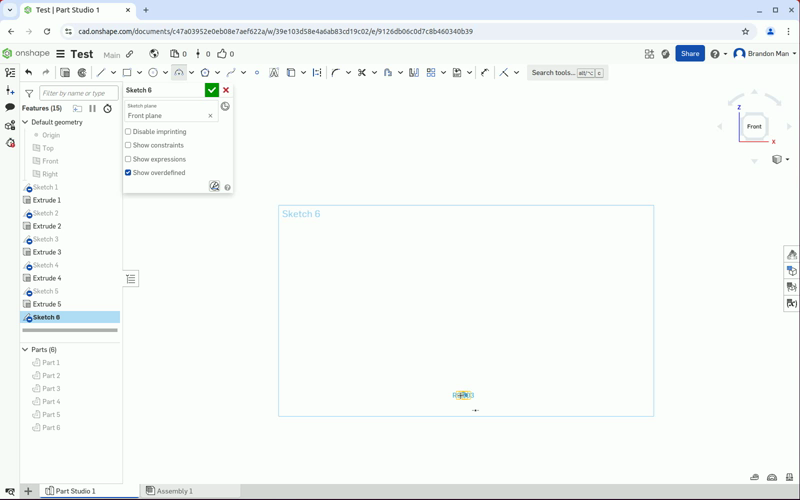
scroll(-6)
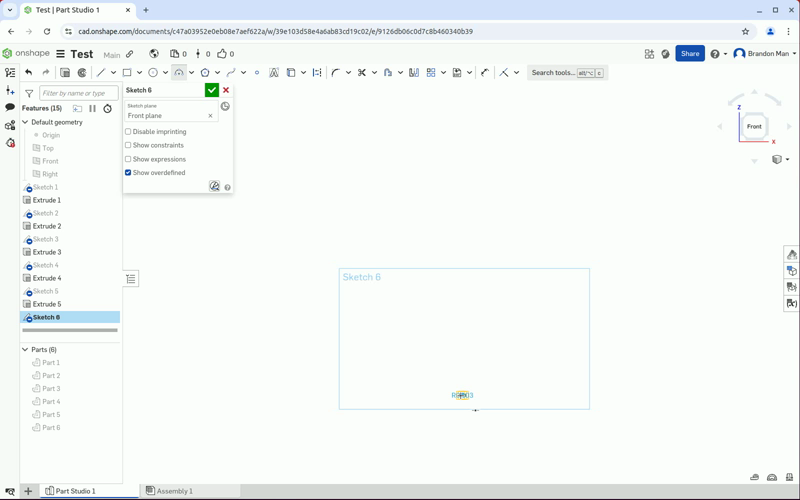
scroll(-6)
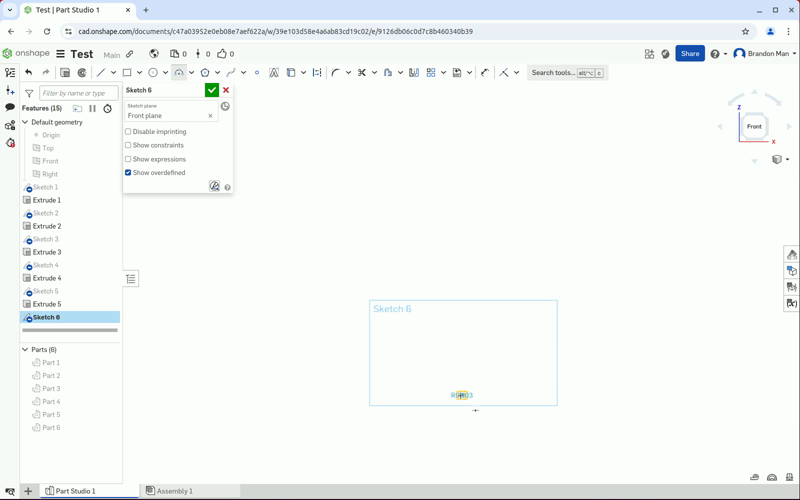
scroll(-6)
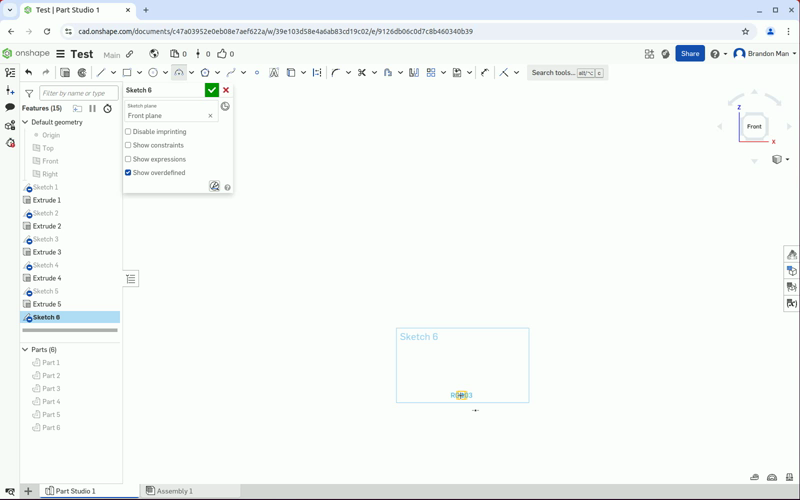
scroll(-6)
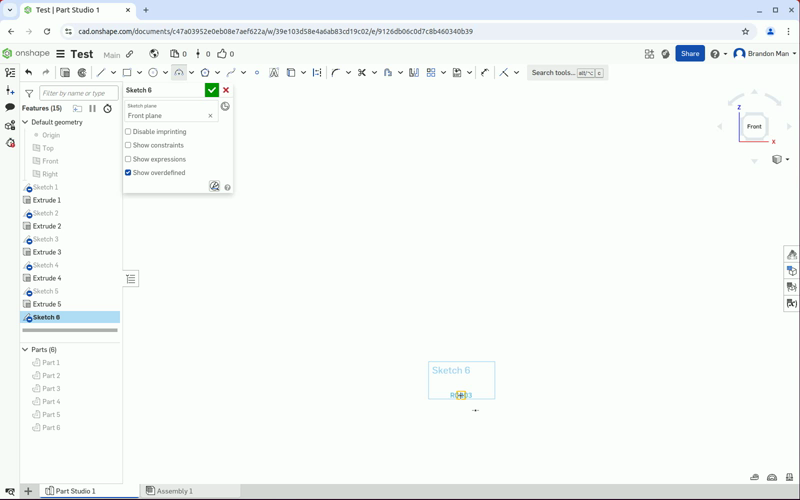
key_down(shift)
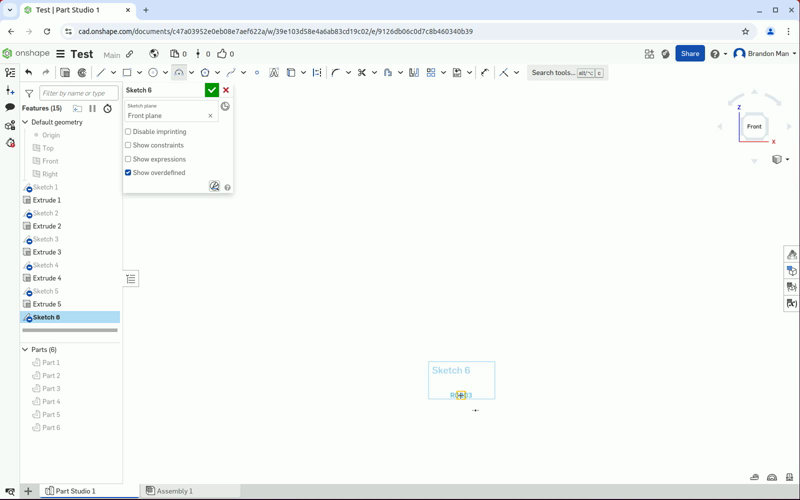
mouse_move(461, 369)
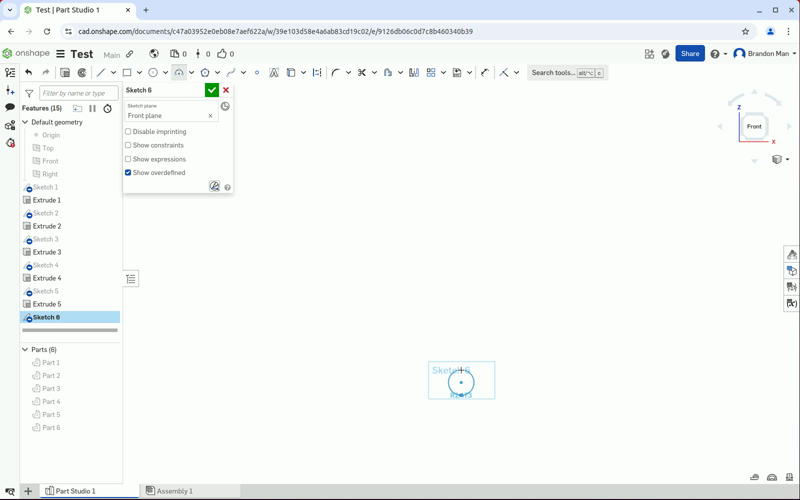
scroll(6)
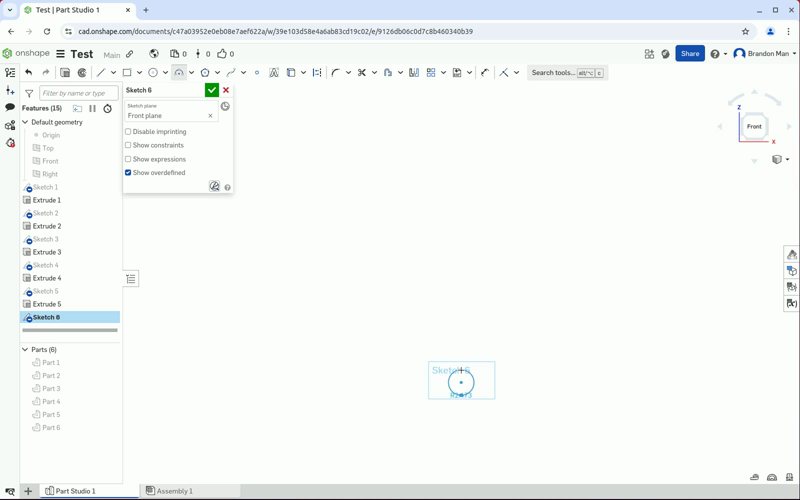
scroll(6)
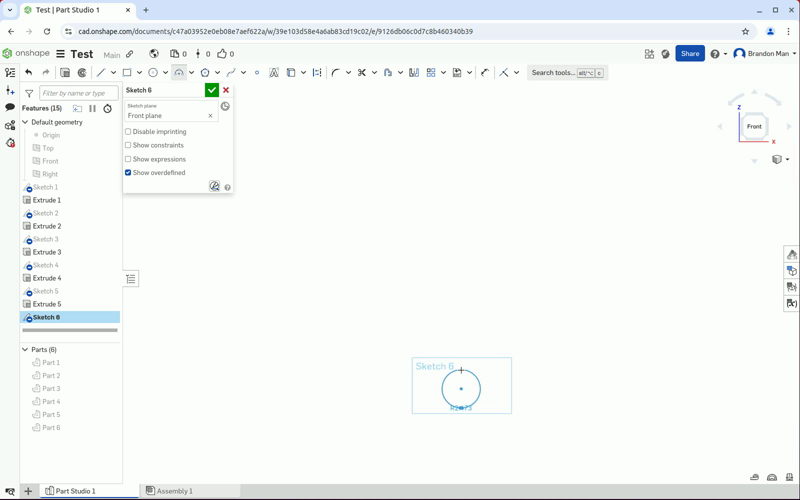
scroll(6)
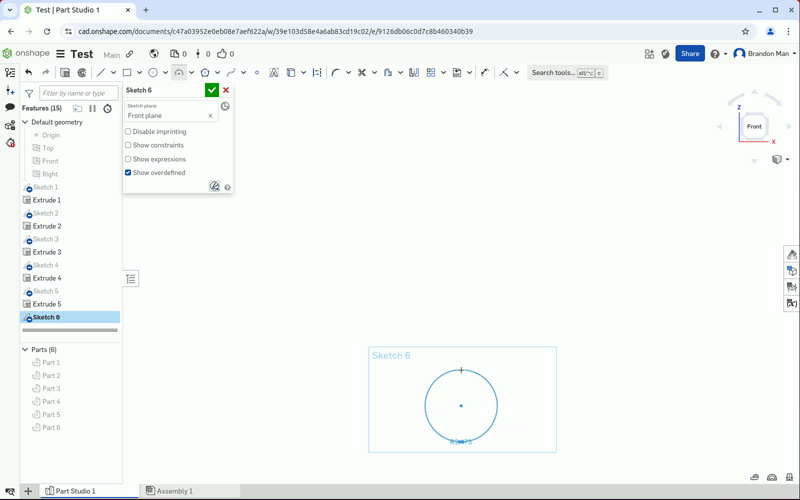
scroll(6)
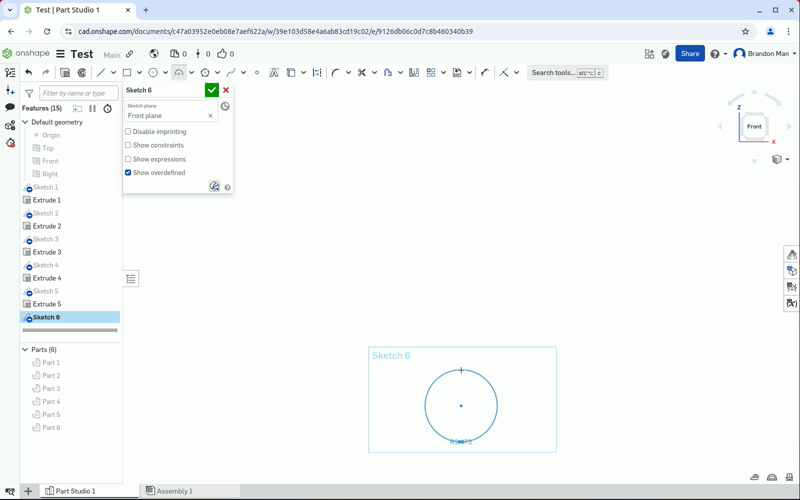
scroll(6)
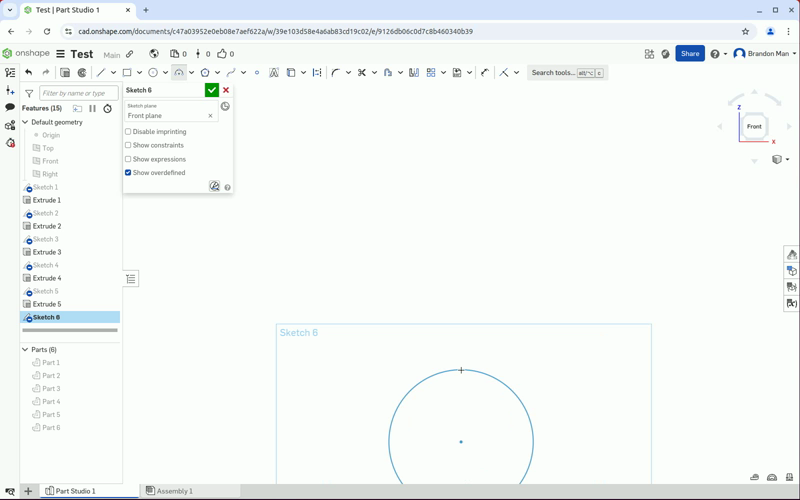
scroll(6)
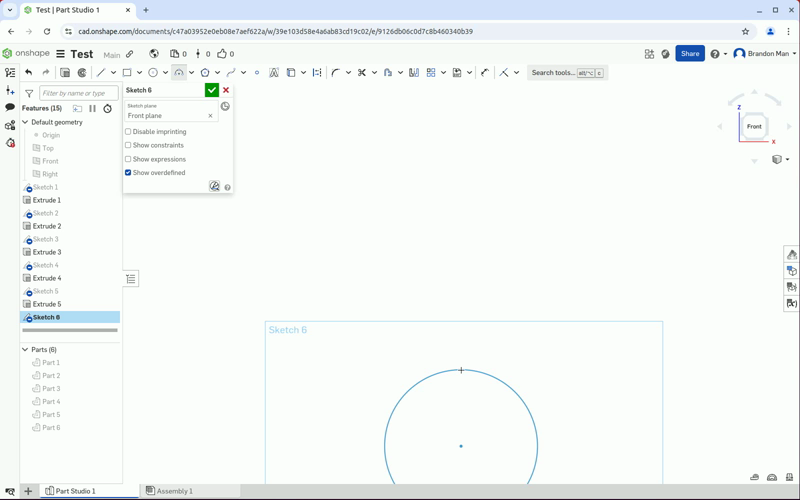
scroll(6)
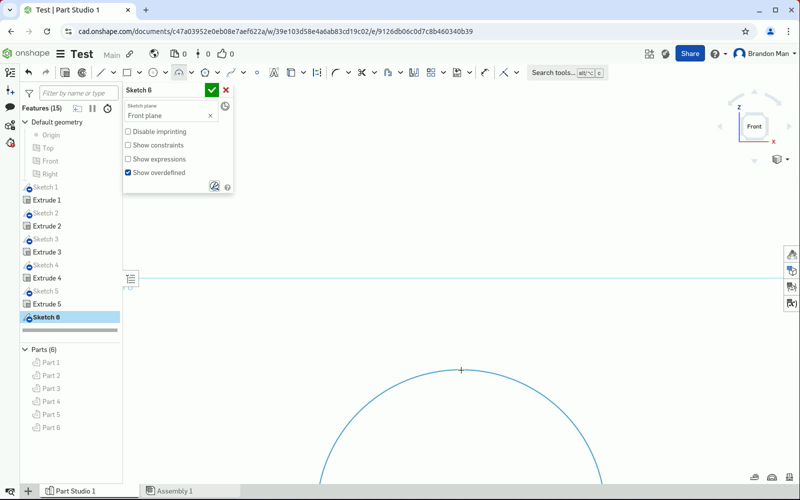
click(461, 369)
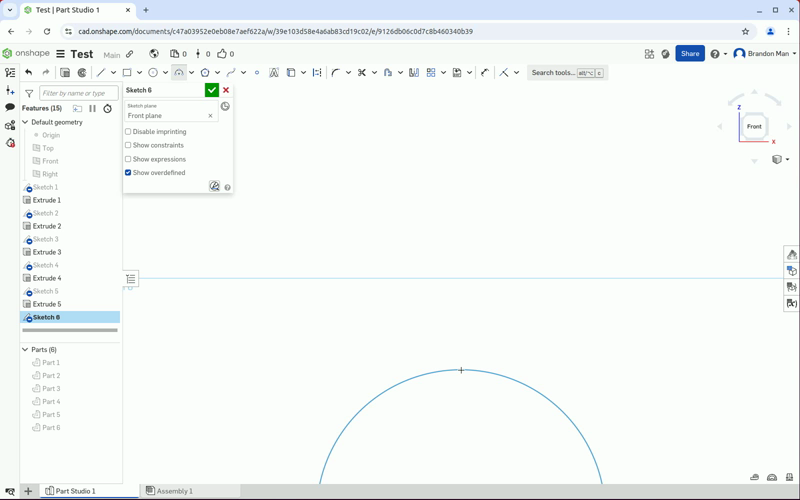
scroll(-6)
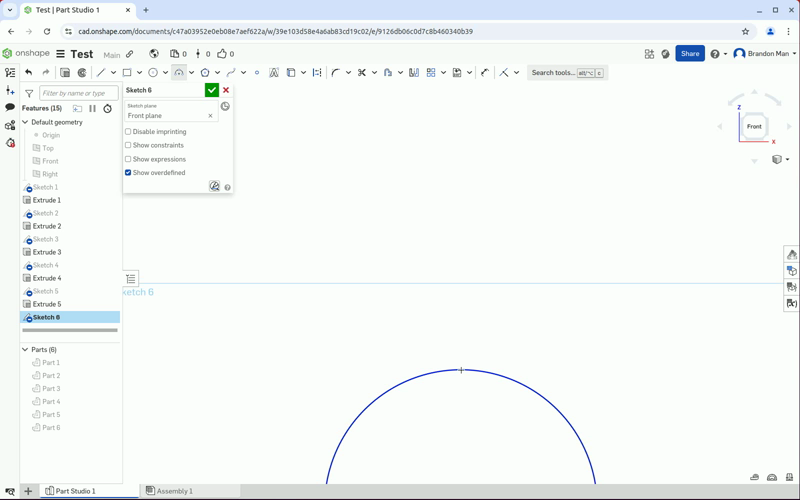
scroll(-6)
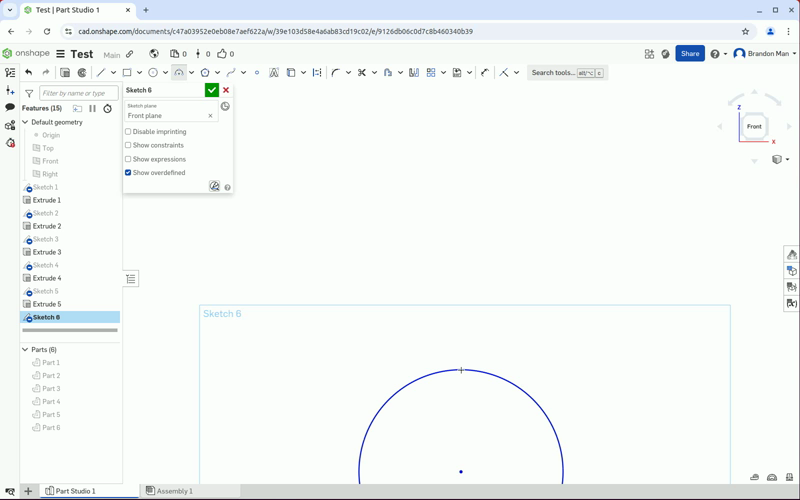
scroll(-6)
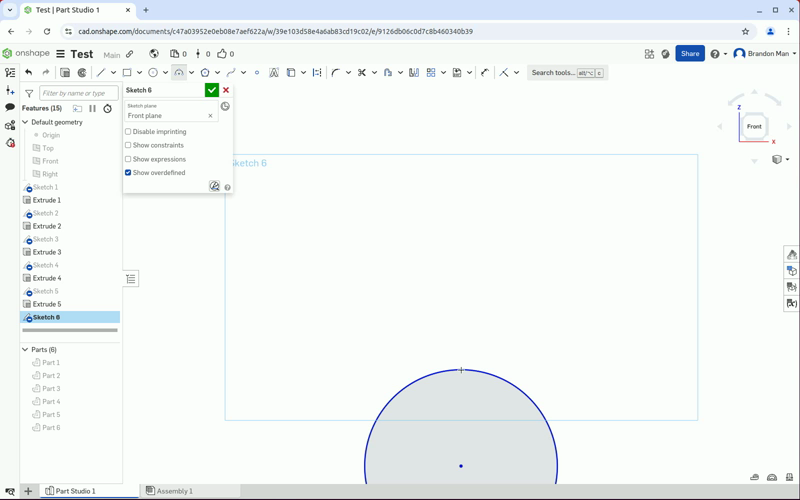
scroll(-6)
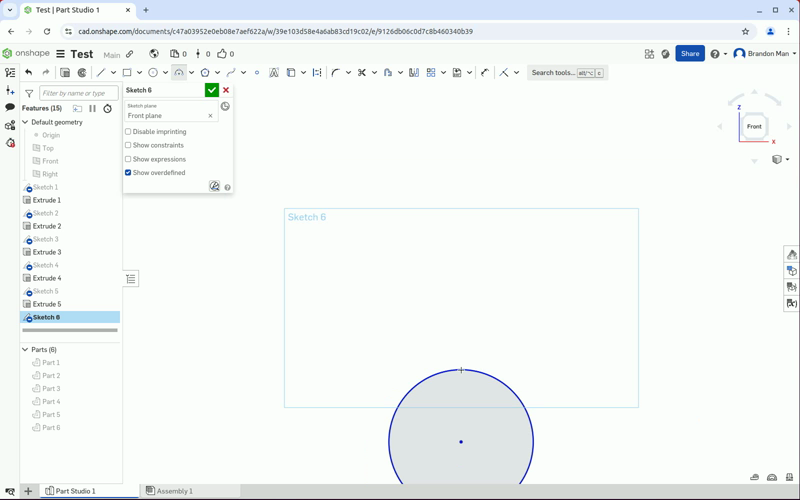
scroll(-6)
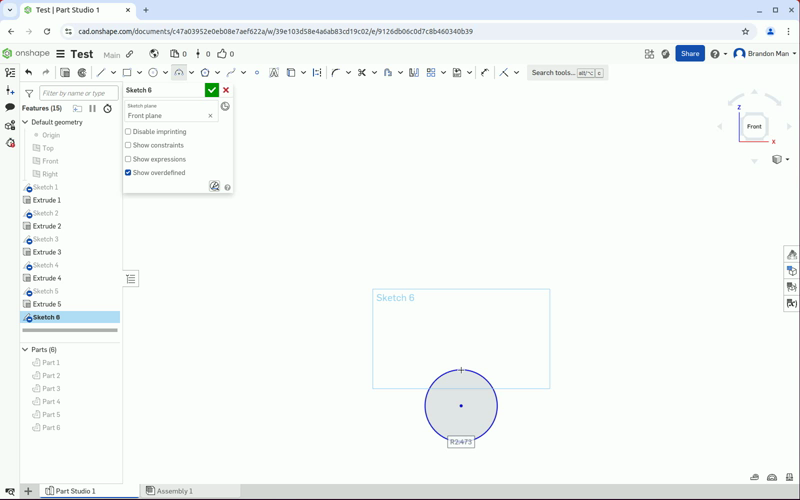
scroll(-6)
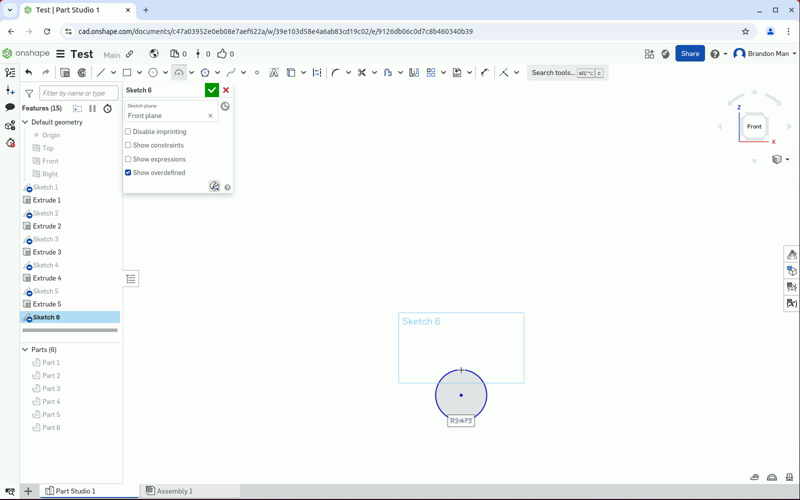
scroll(-6)
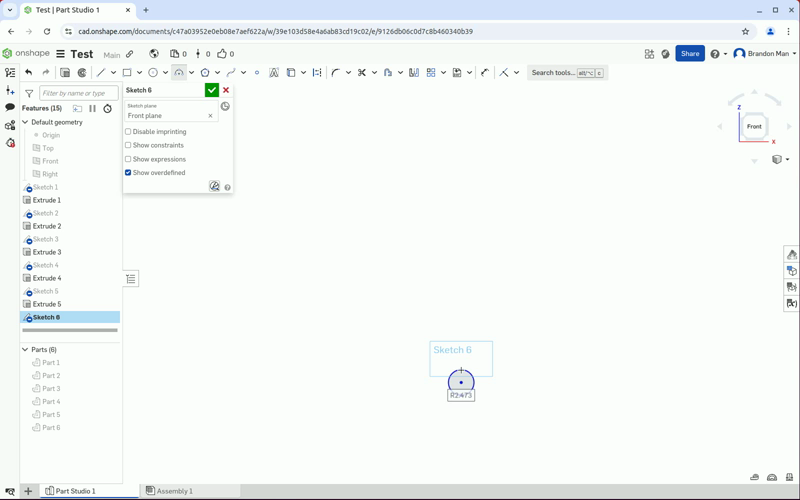
key_up(shift)
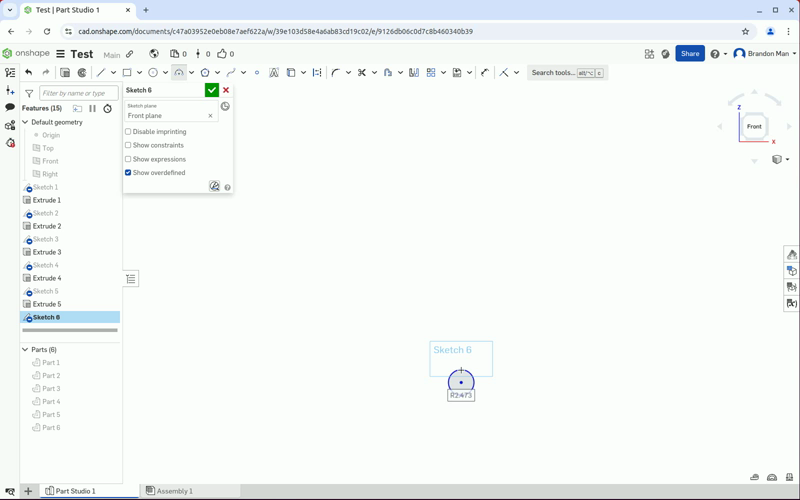
key(esc)
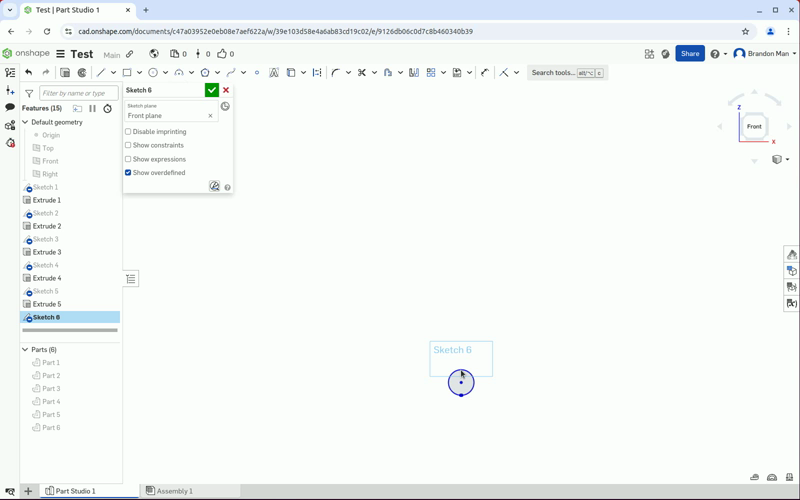
key(c)
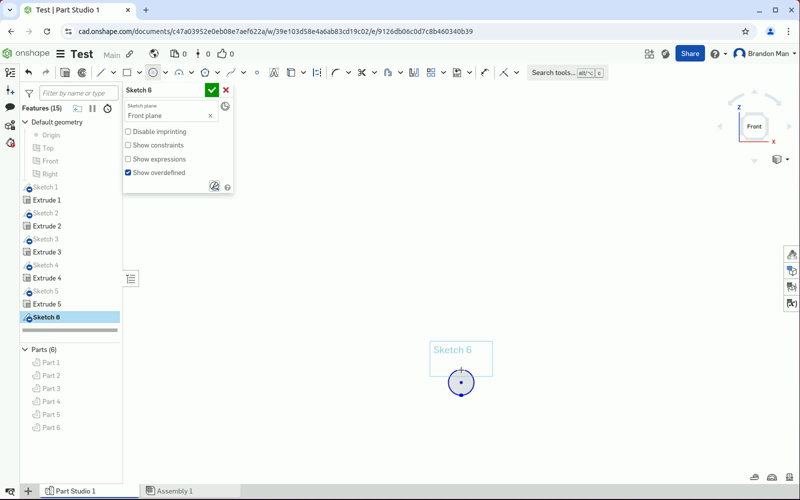
key_down(shift)
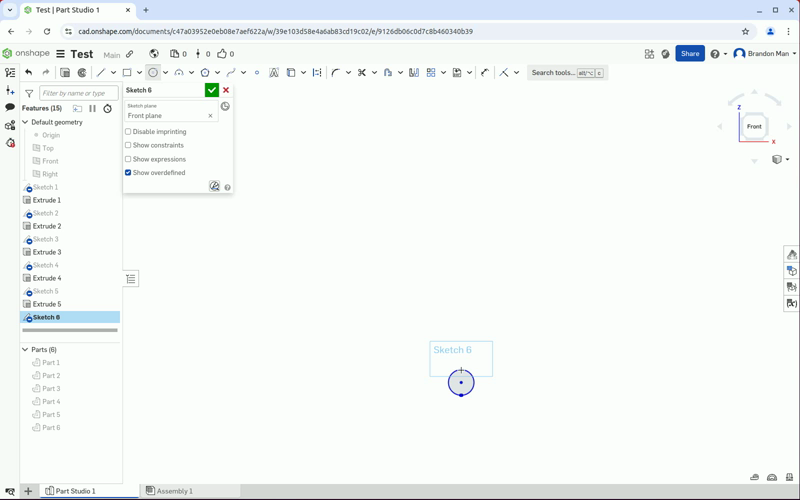
mouse_move(460, 380)
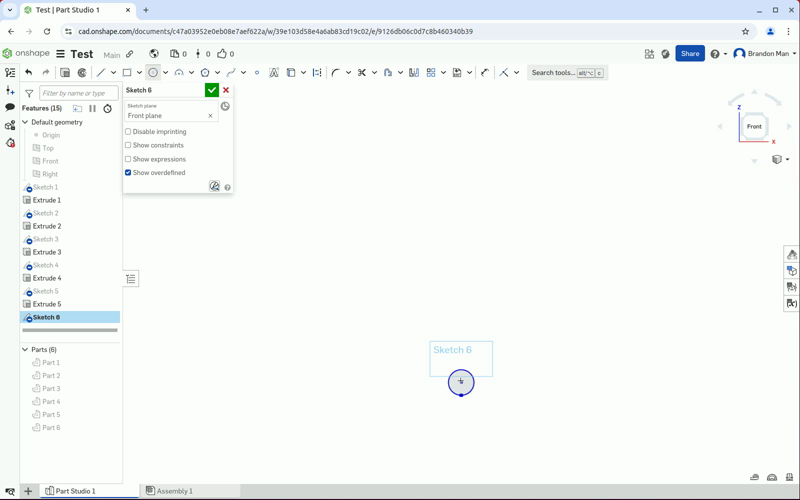
scroll(6)
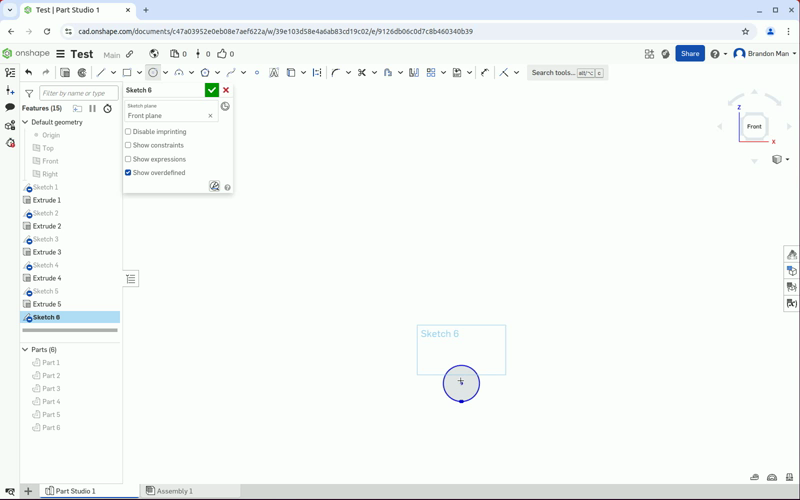
scroll(6)
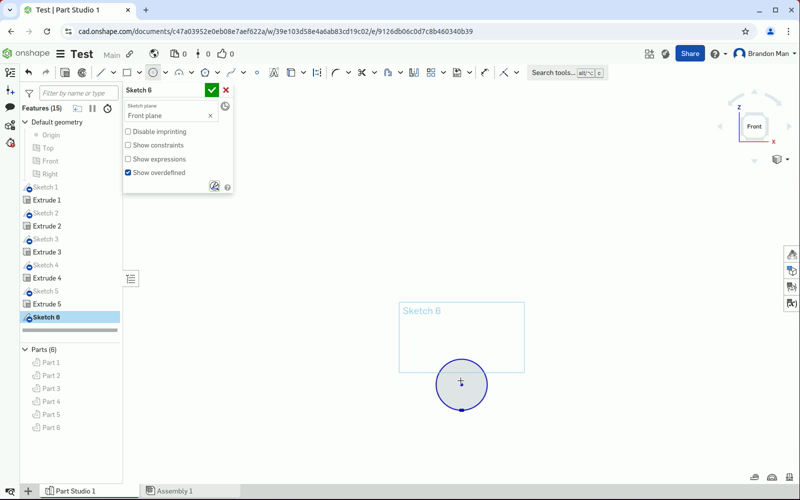
scroll(6)
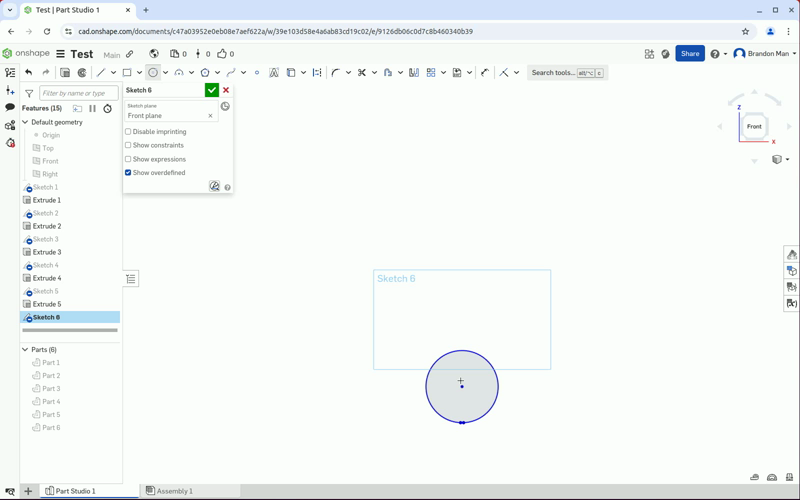
scroll(6)
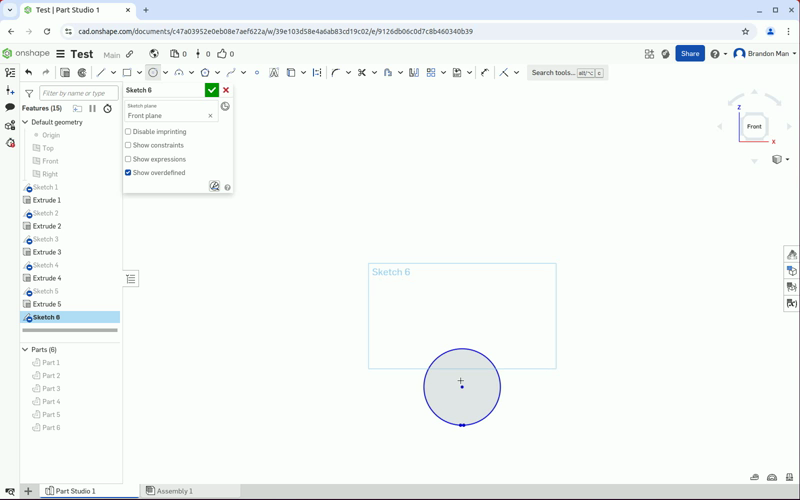
scroll(6)
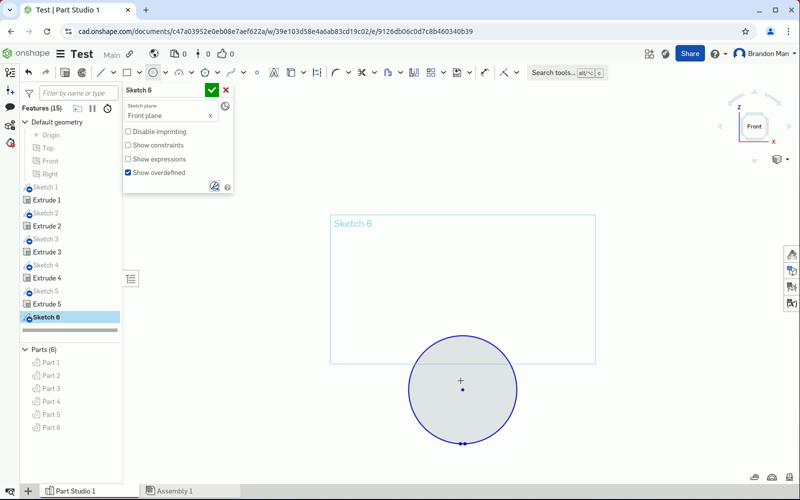
scroll(6)
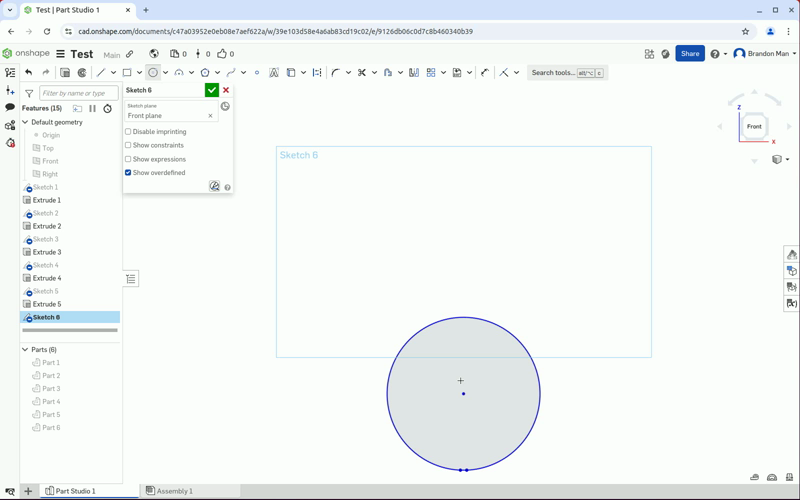
scroll(6)
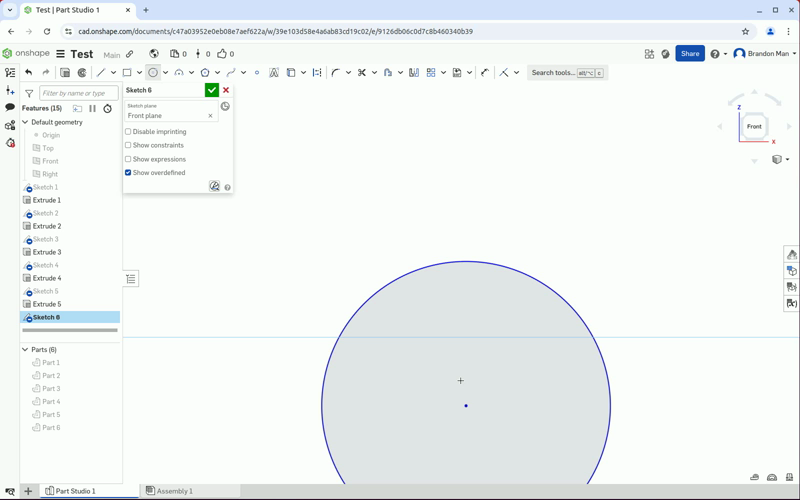
click(460, 380)
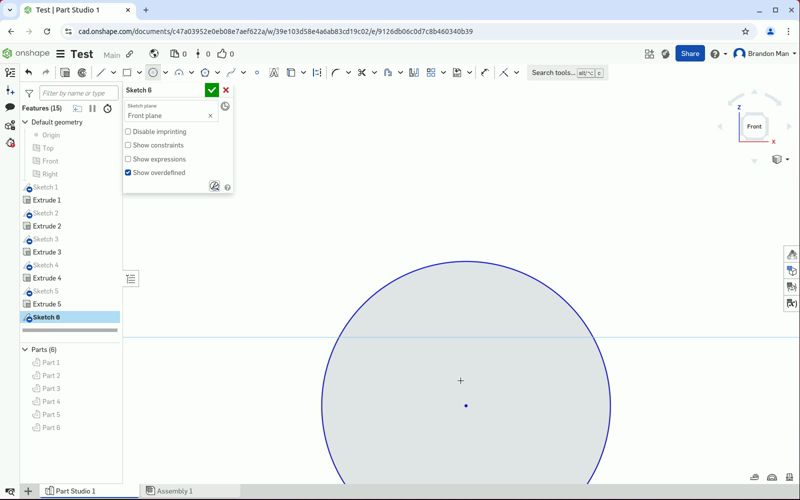
scroll(-6)
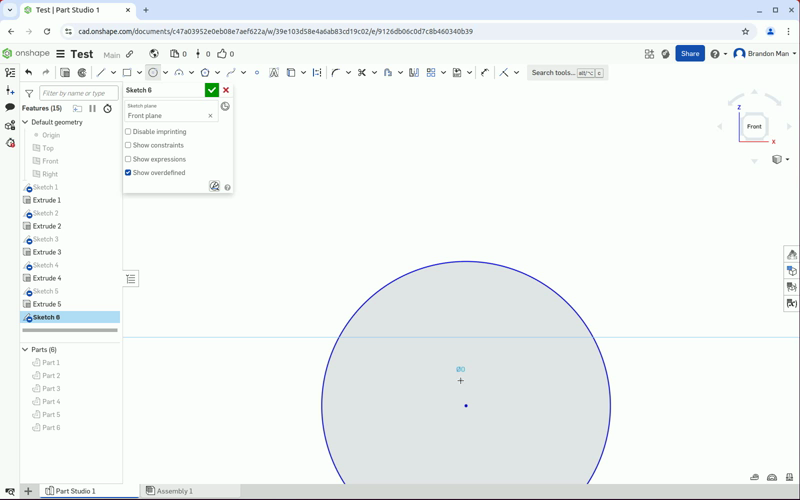
scroll(-6)
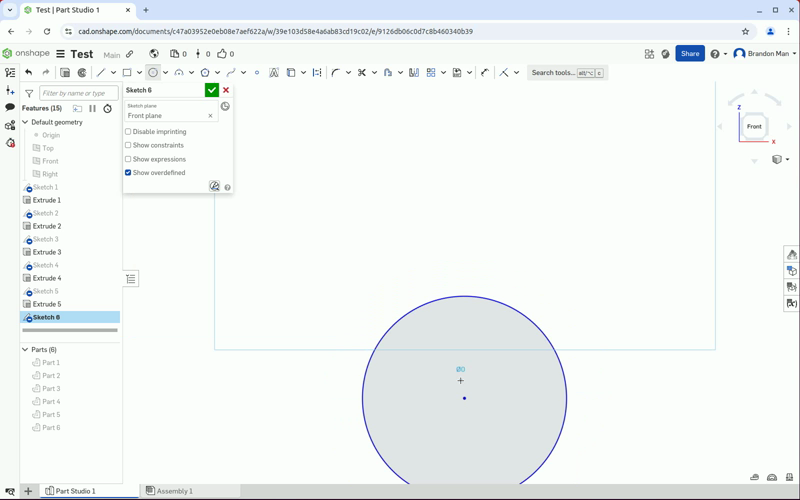
scroll(-6)
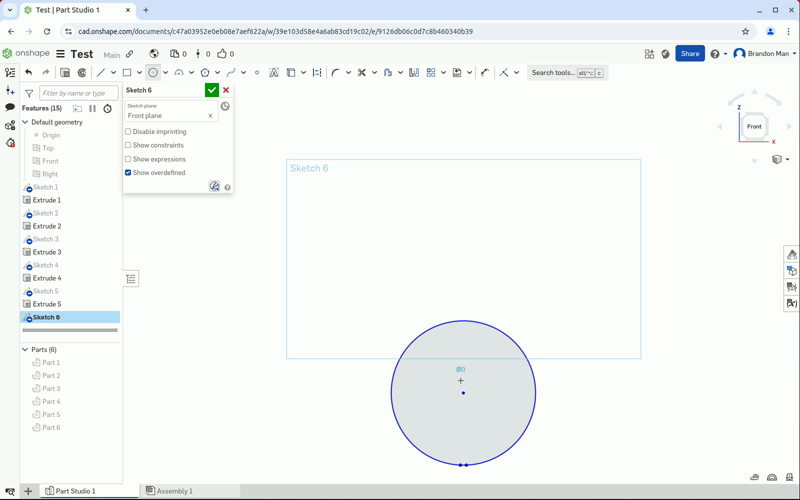
scroll(-6)
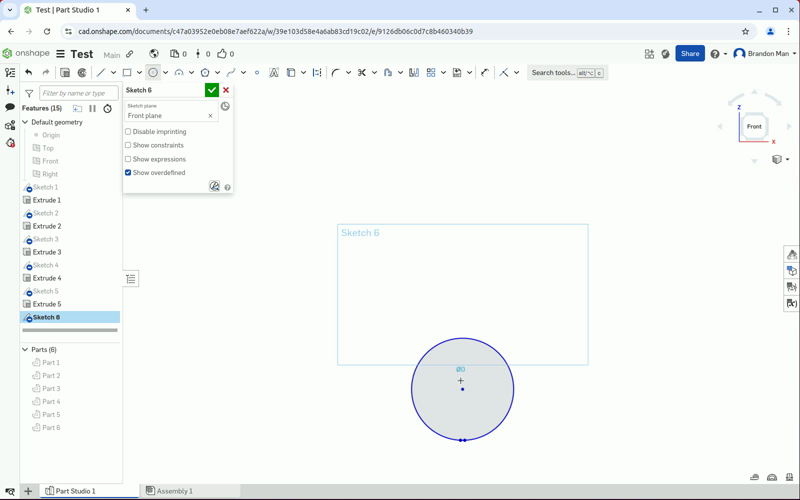
scroll(-6)
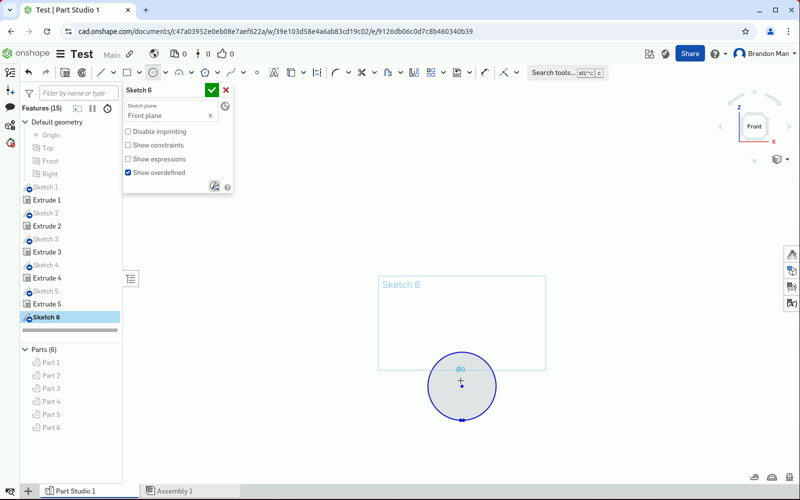
scroll(-6)
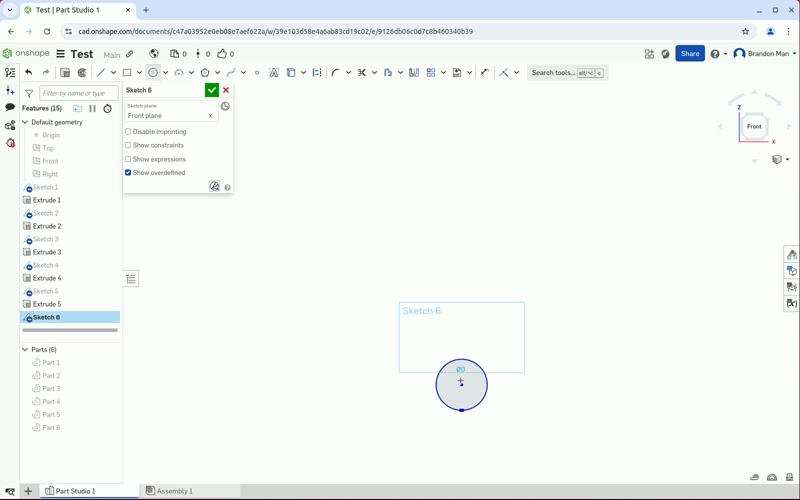
scroll(-6)
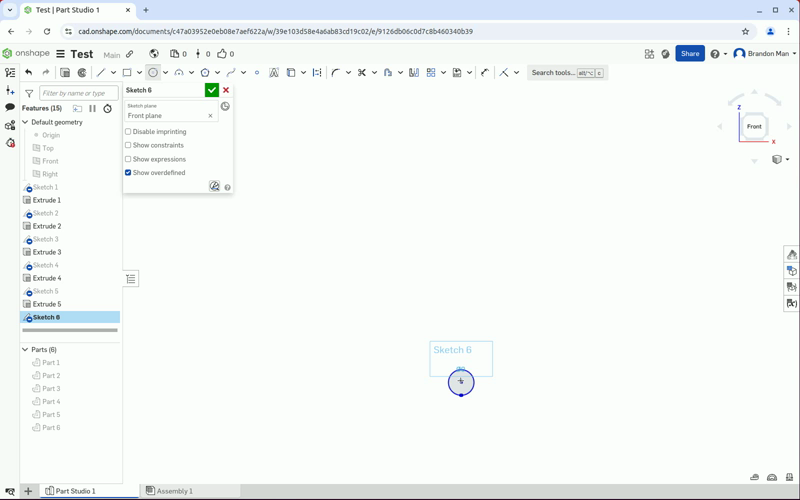
key_up(shift)
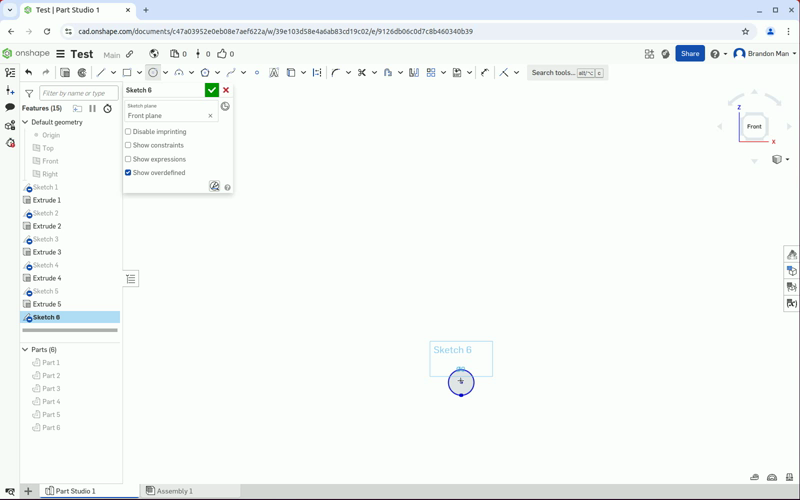
mouse_move(463, 380)
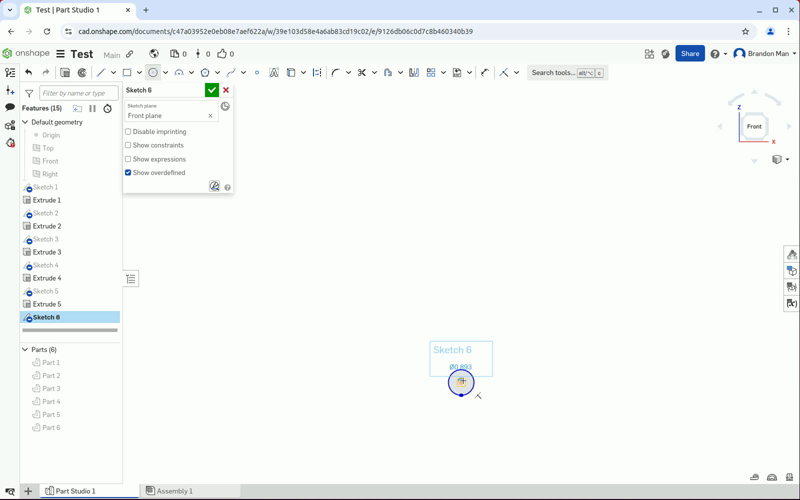
scroll(6)
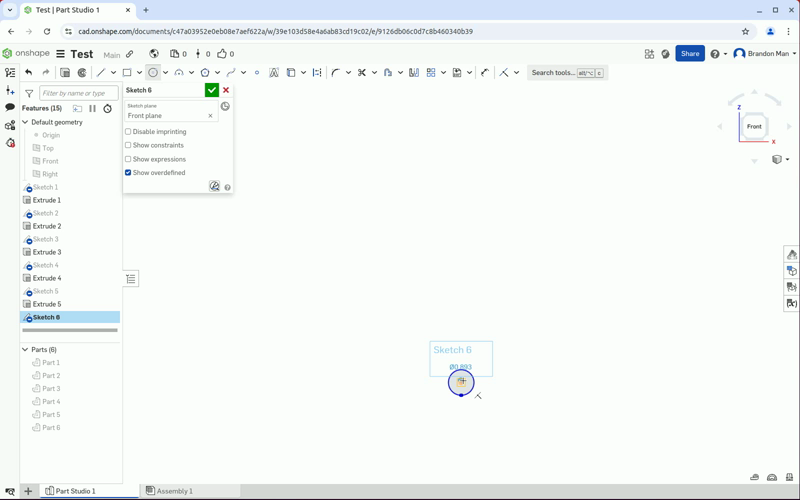
scroll(6)
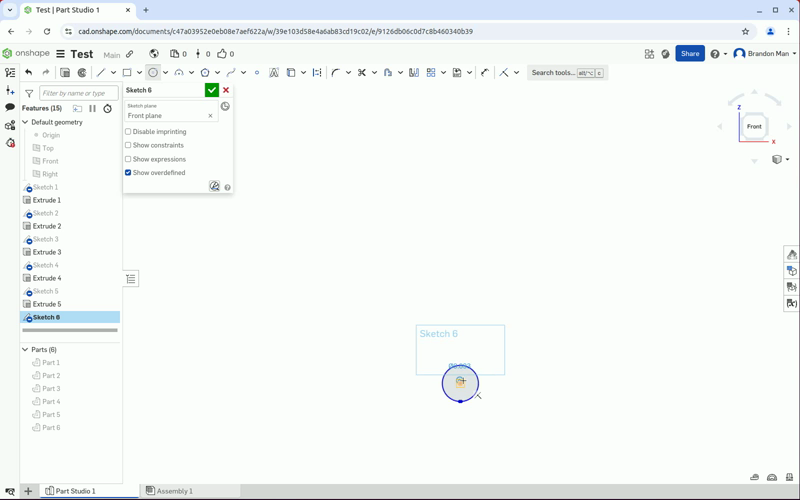
scroll(6)
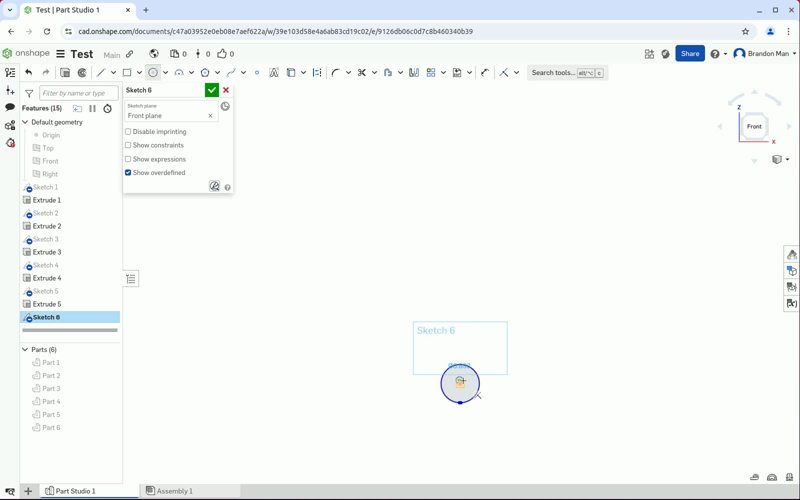
scroll(6)
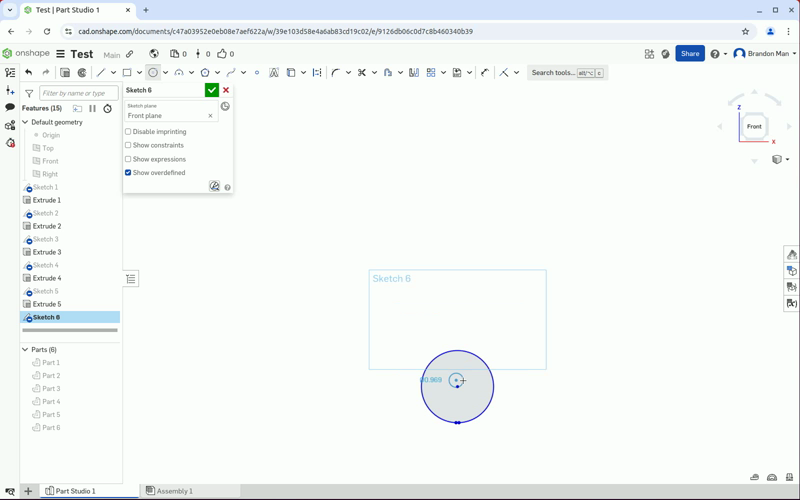
scroll(6)
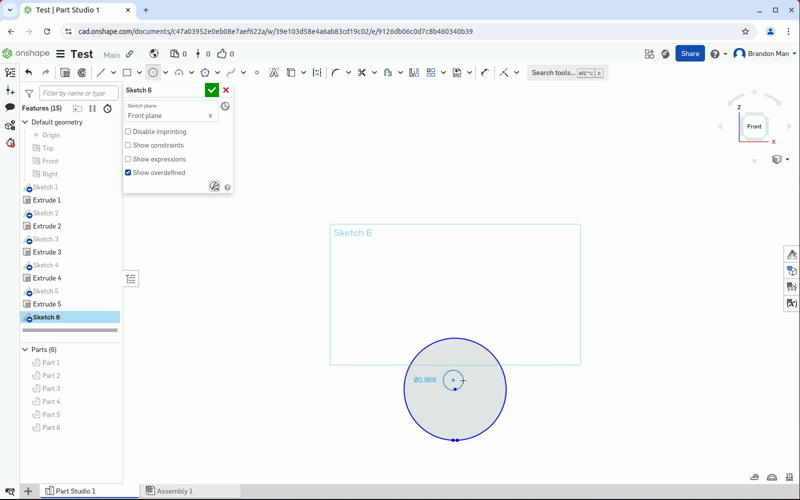
scroll(6)
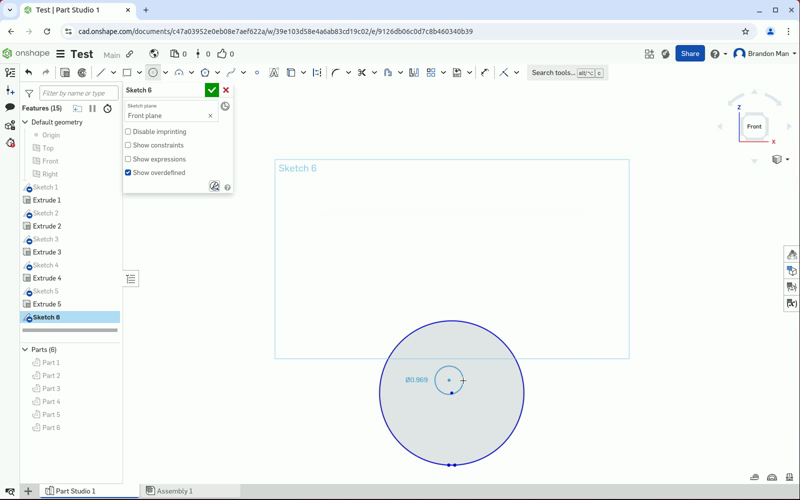
scroll(6)
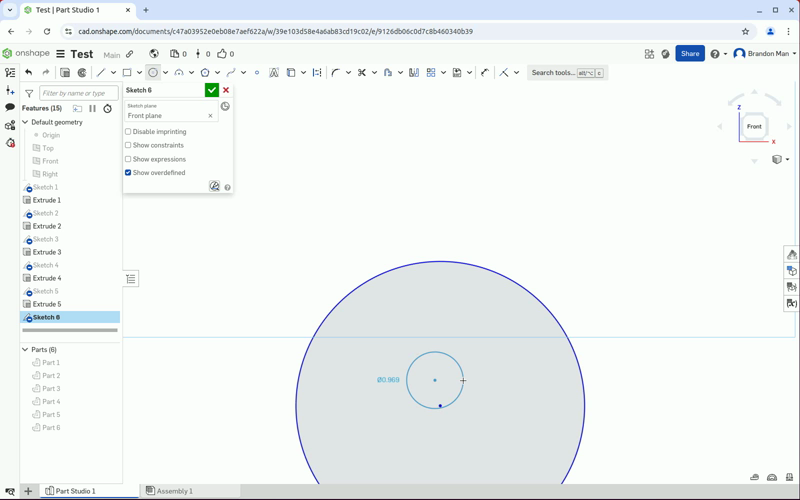
click(463, 380)
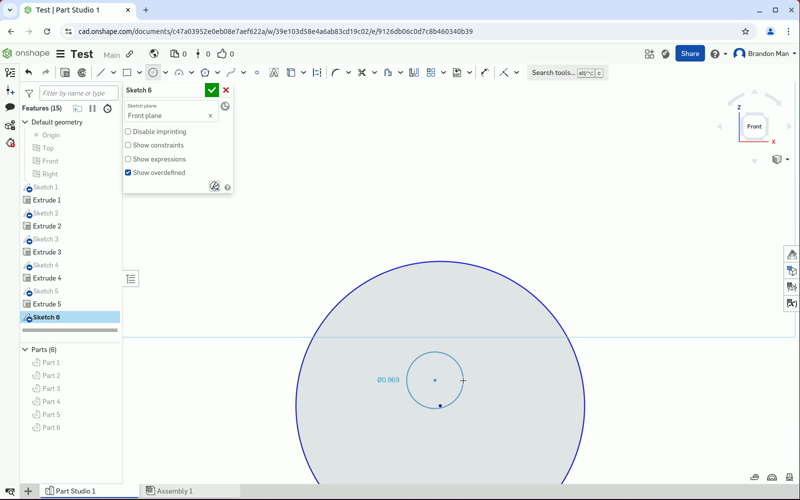
scroll(-6)
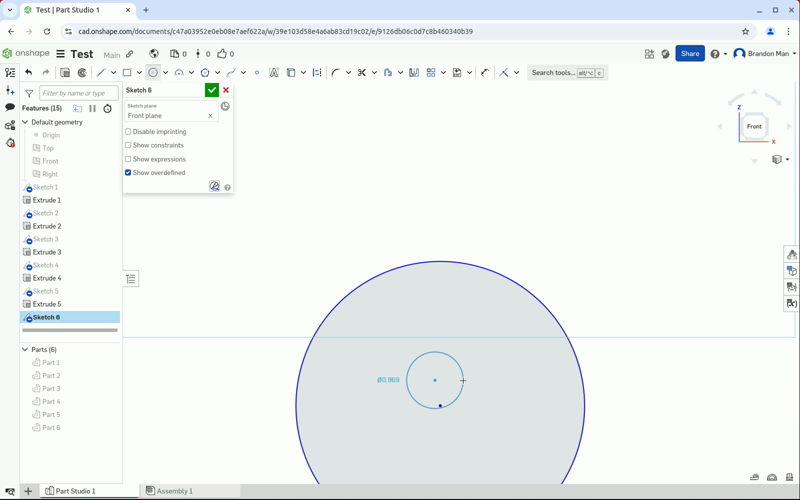
scroll(-6)
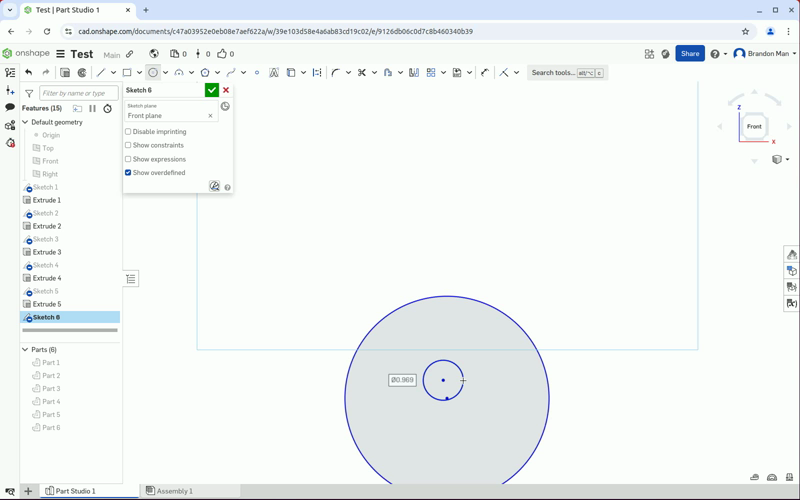
scroll(-6)
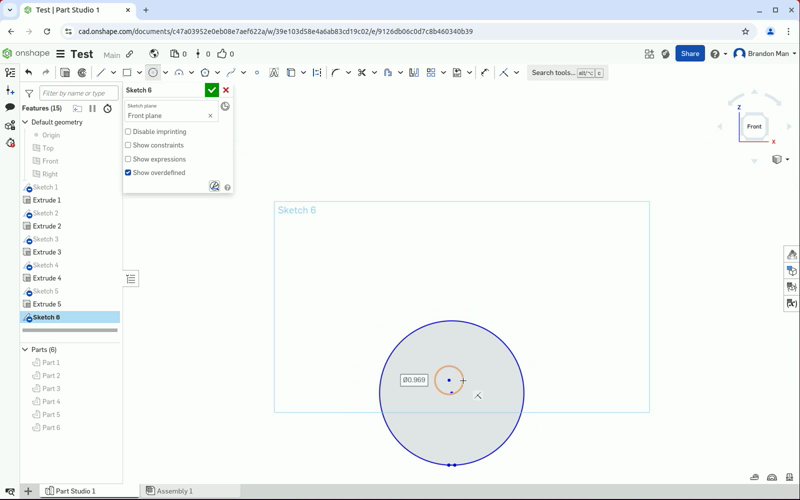
scroll(-6)
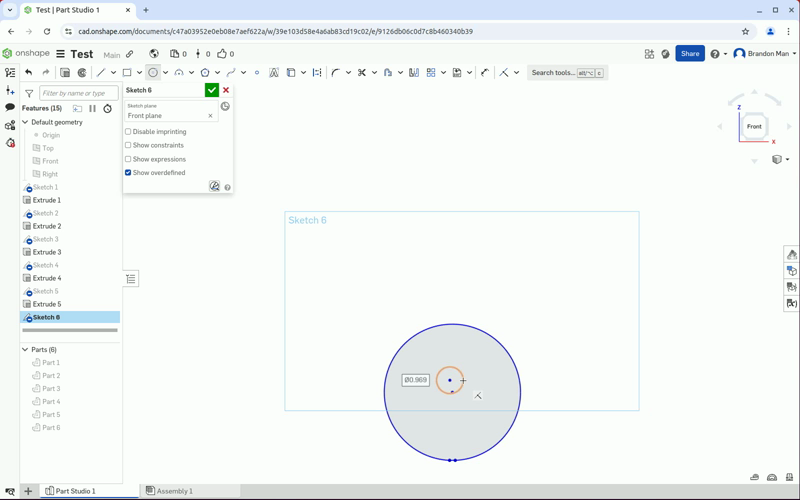
scroll(-6)
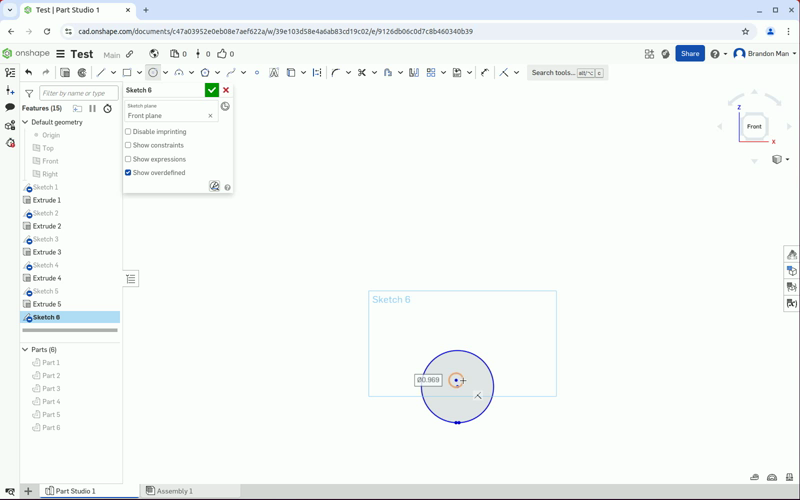
scroll(-6)
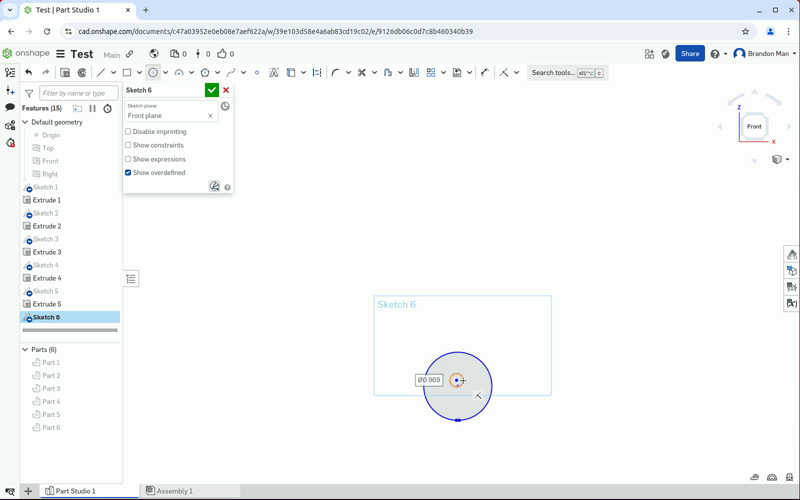
scroll(-6)
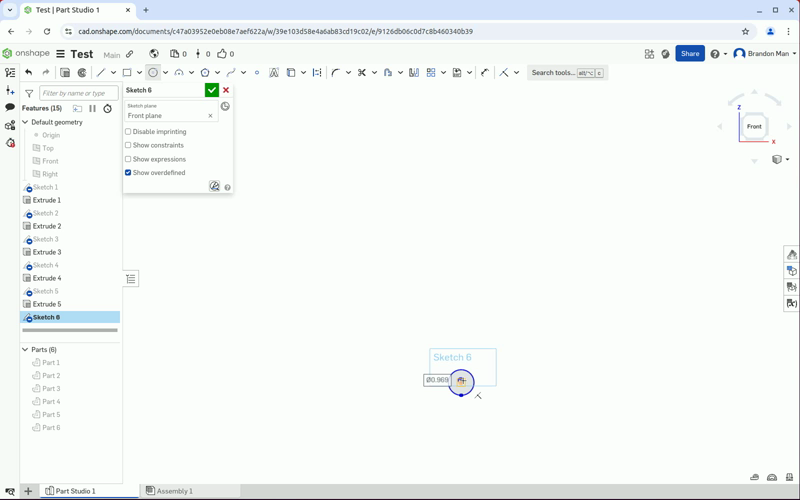
key(esc)
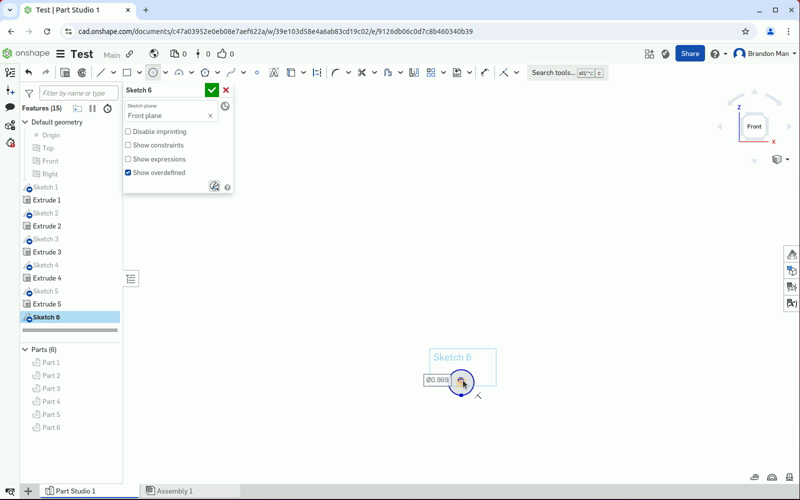
mouse_move(453, 376)
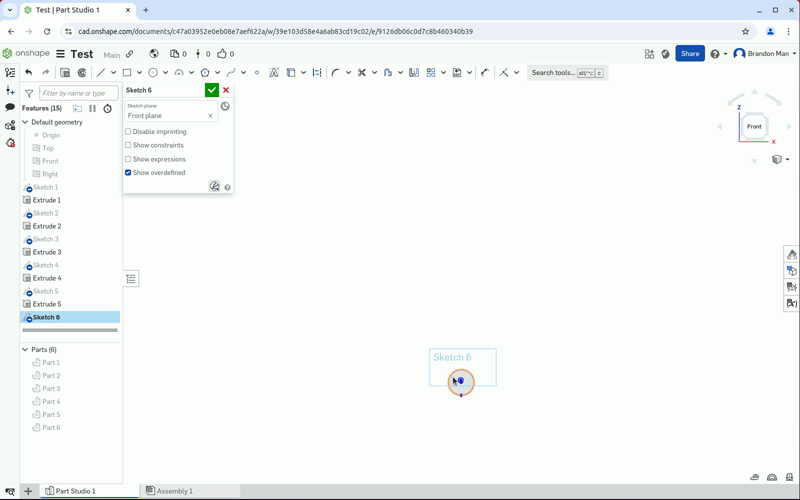
scroll(6)
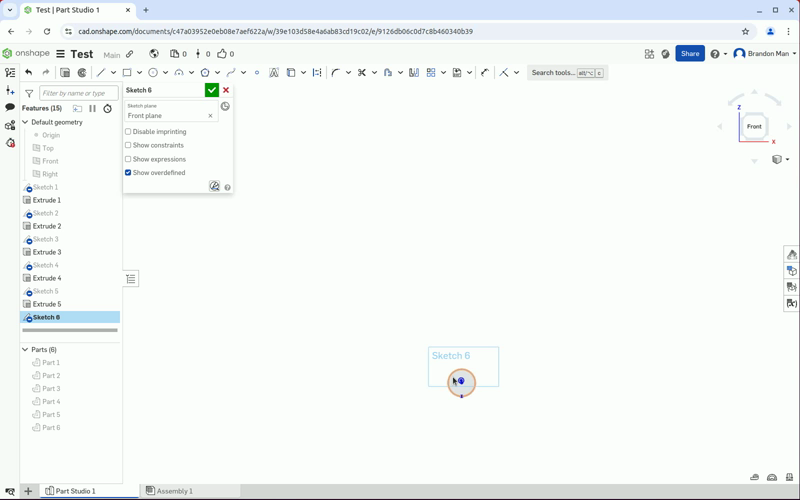
scroll(6)
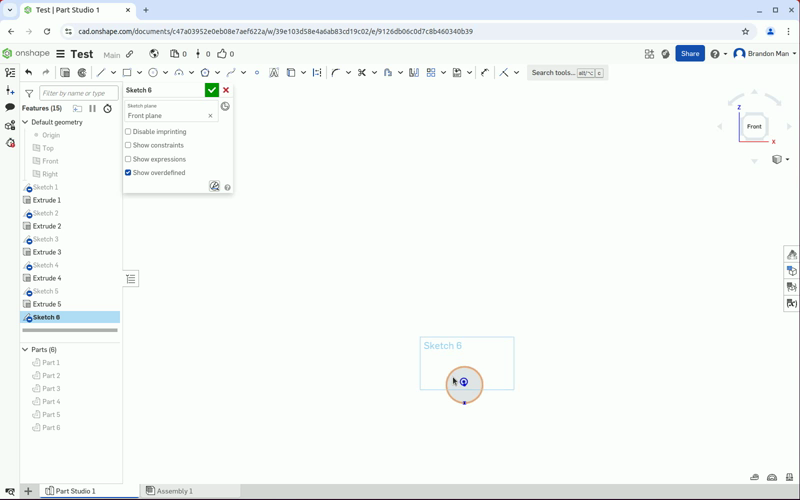
scroll(6)
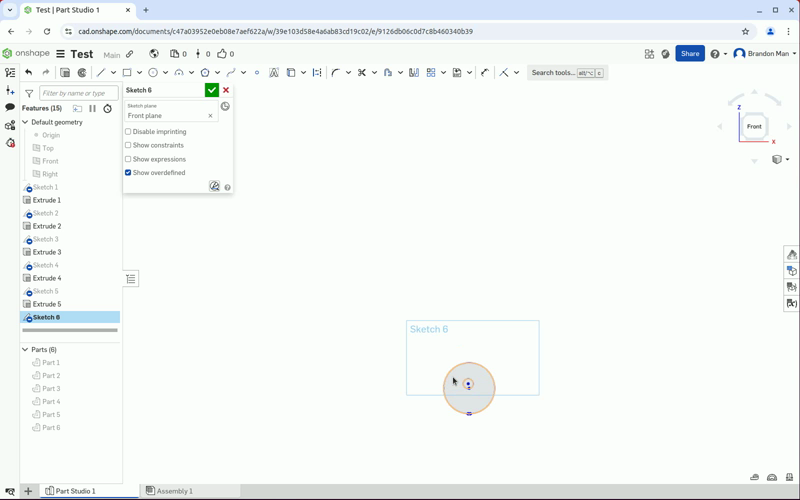
scroll(6)
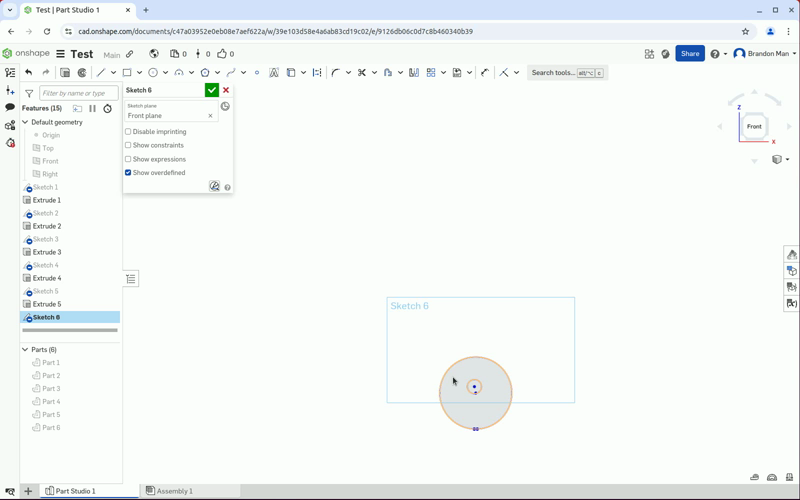
scroll(6)
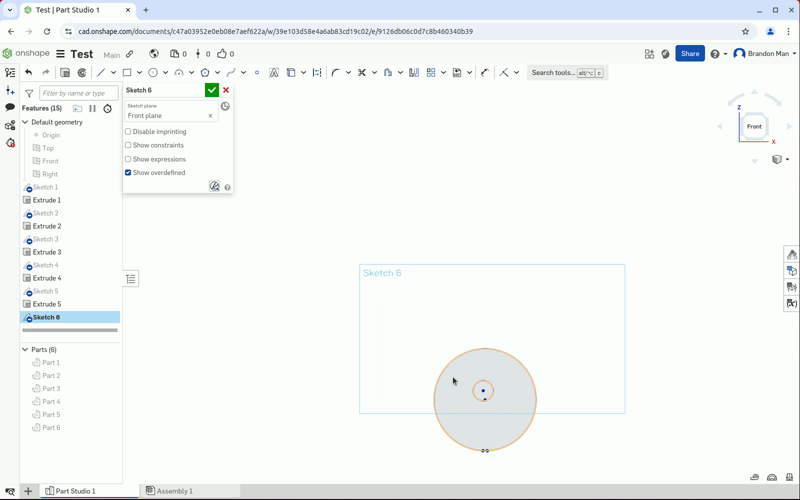
scroll(6)
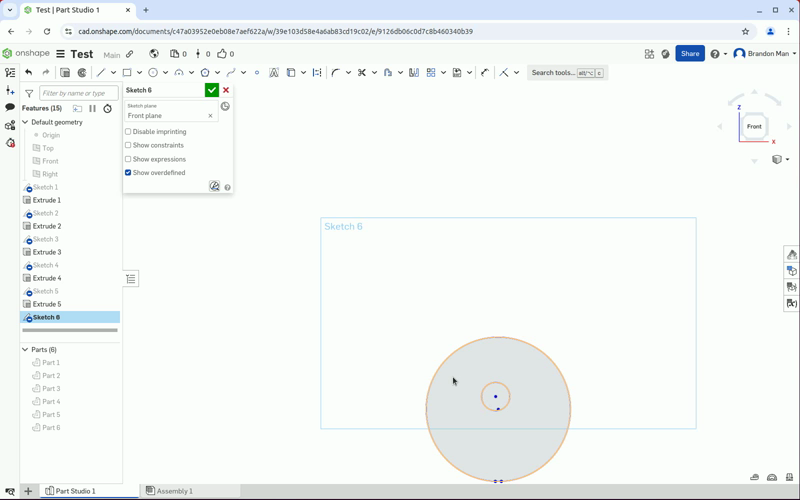
scroll(6)
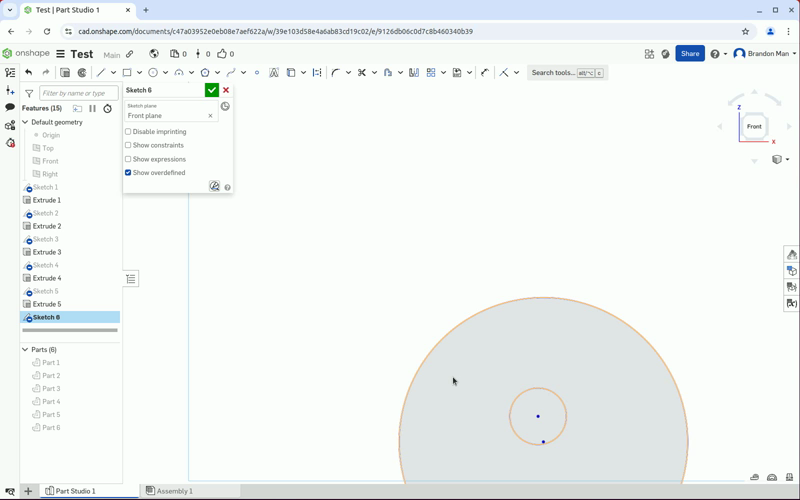
click(453, 376)
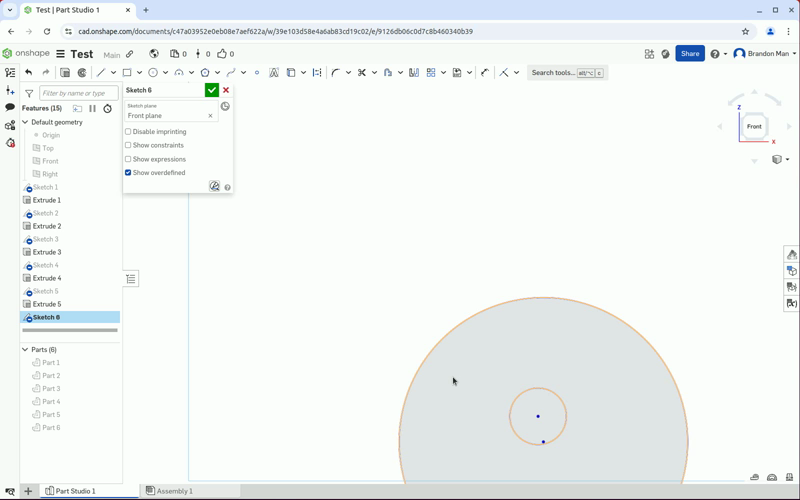
scroll(-6)
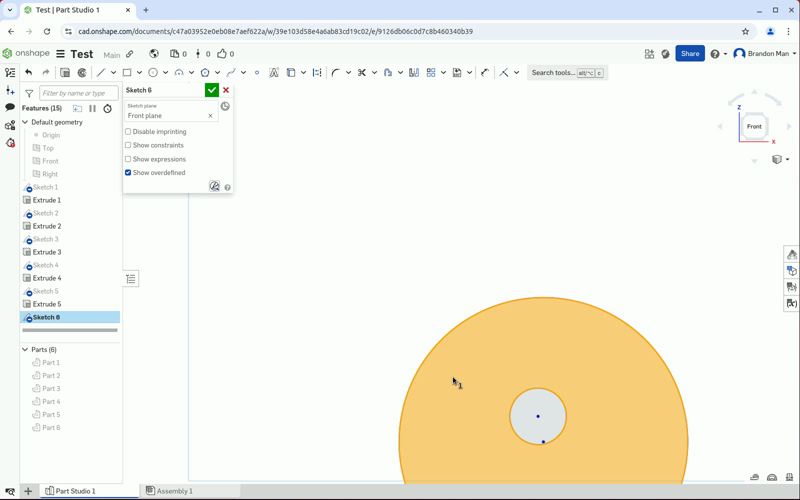
scroll(-6)
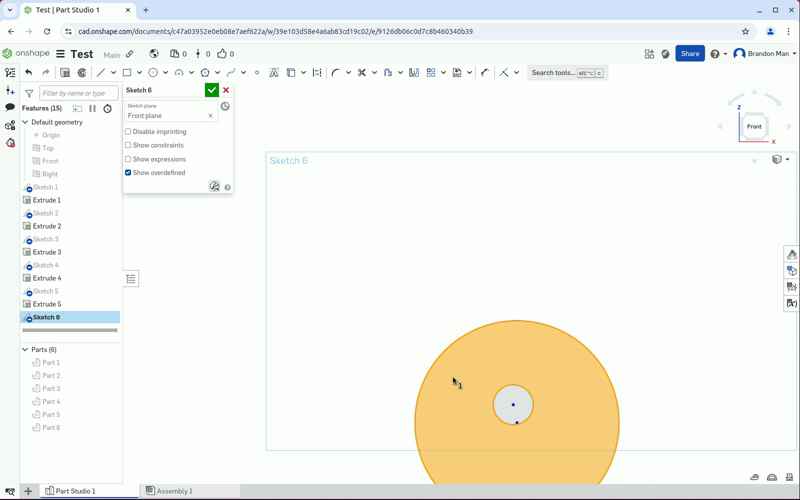
scroll(-6)
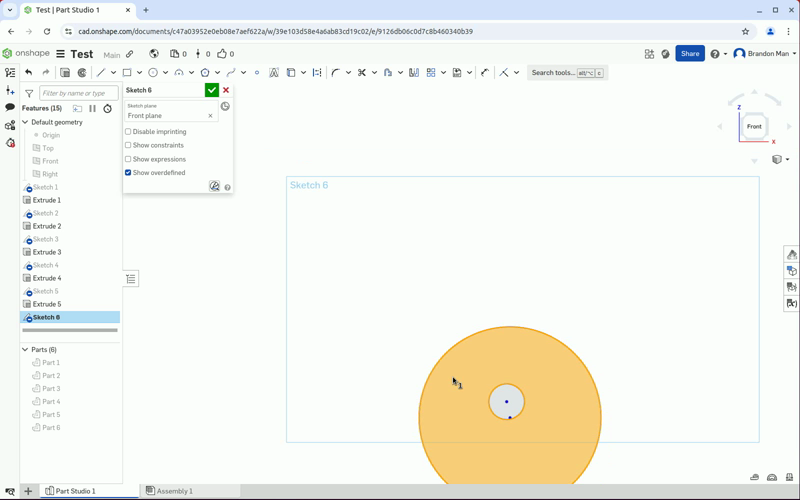
scroll(-6)
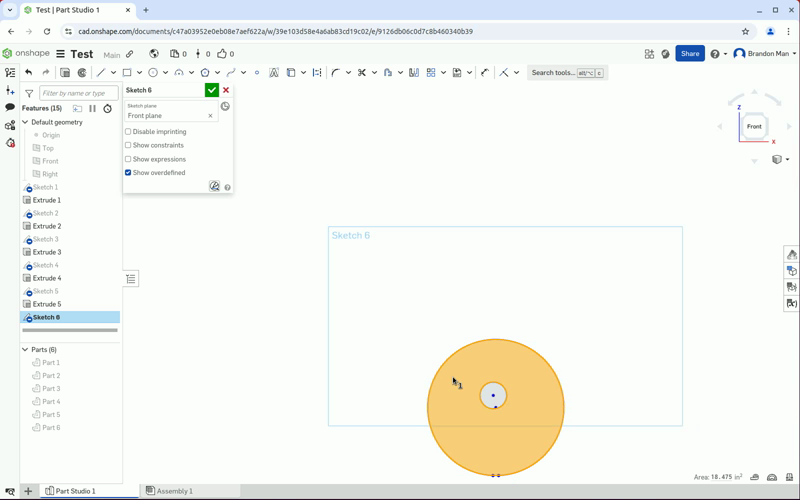
scroll(-6)
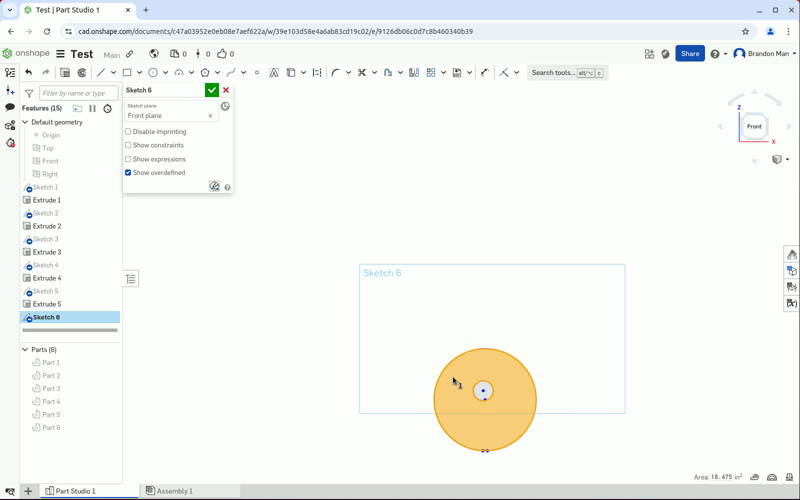
scroll(-6)
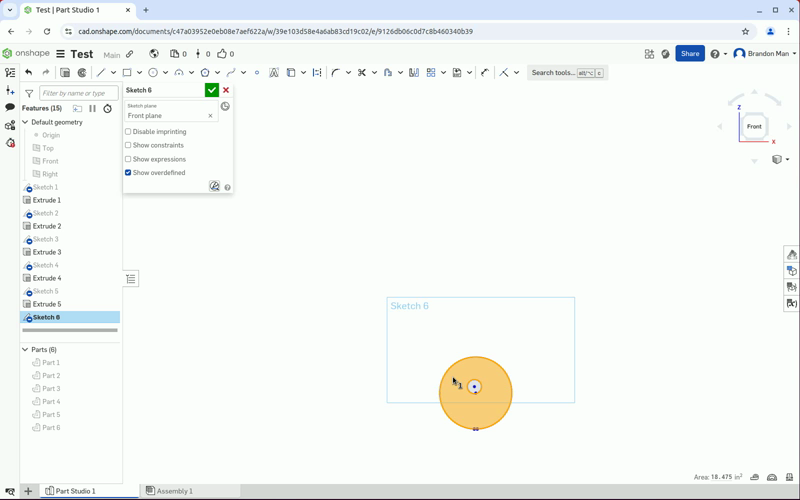
scroll(-6)
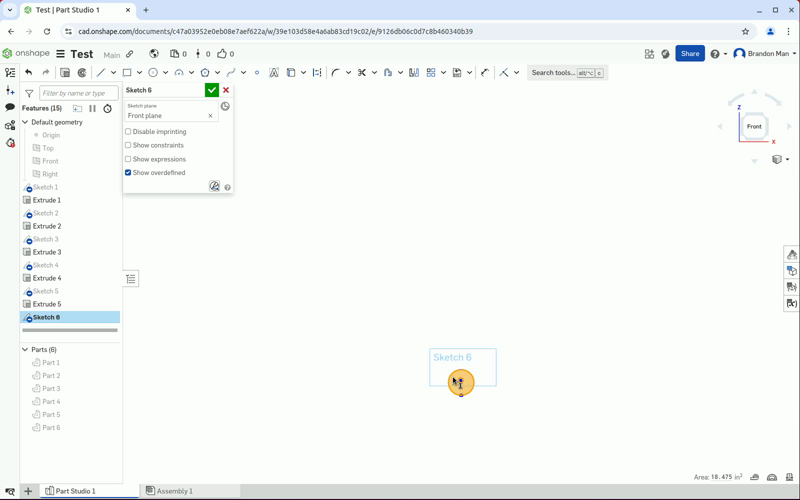
mouse_move(73, 352)
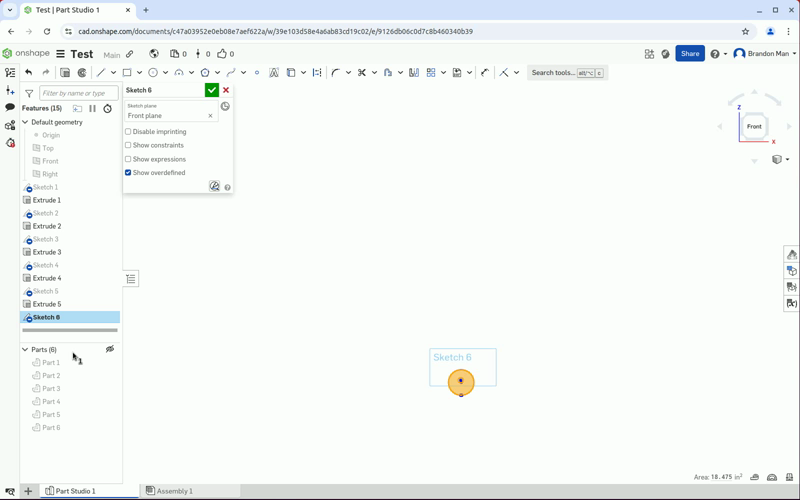
key(shift+y)
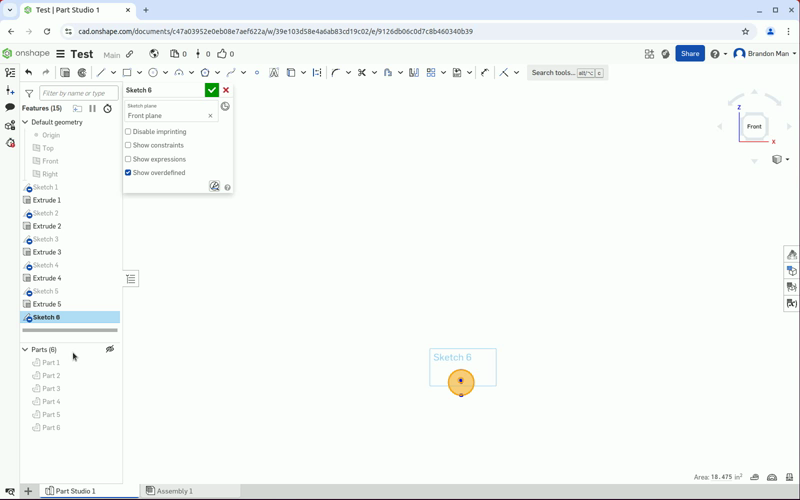
key(shift+e)
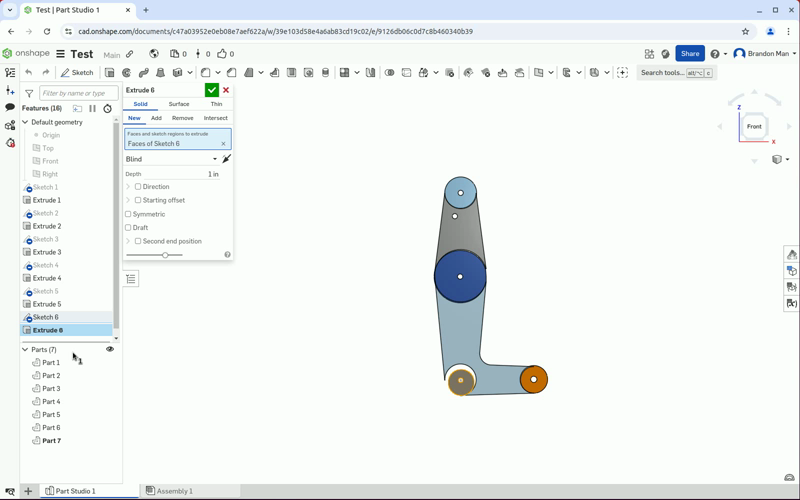
mouse_move(143, 106)
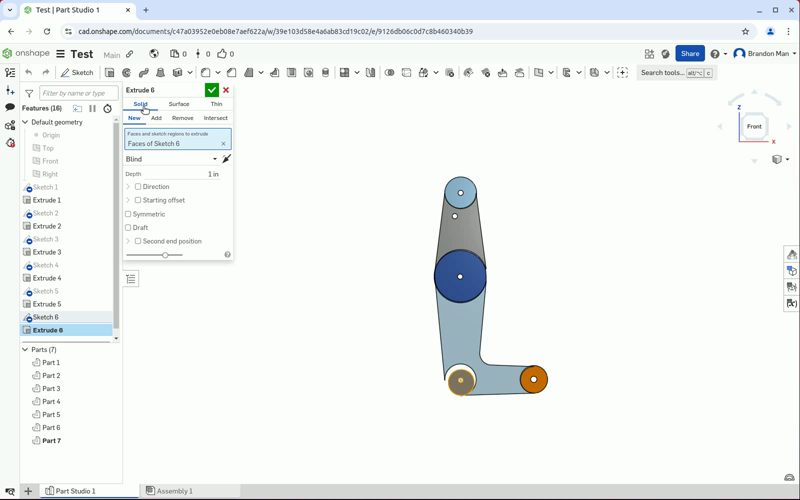
click(143, 106)
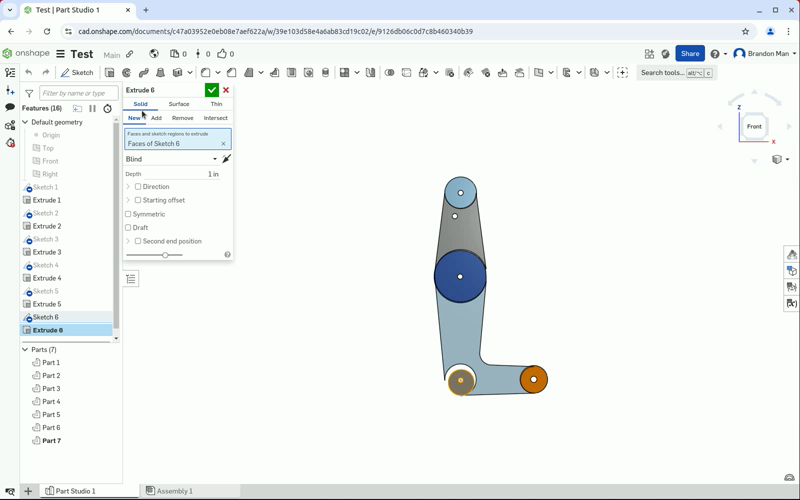
mouse_move(137, 120)
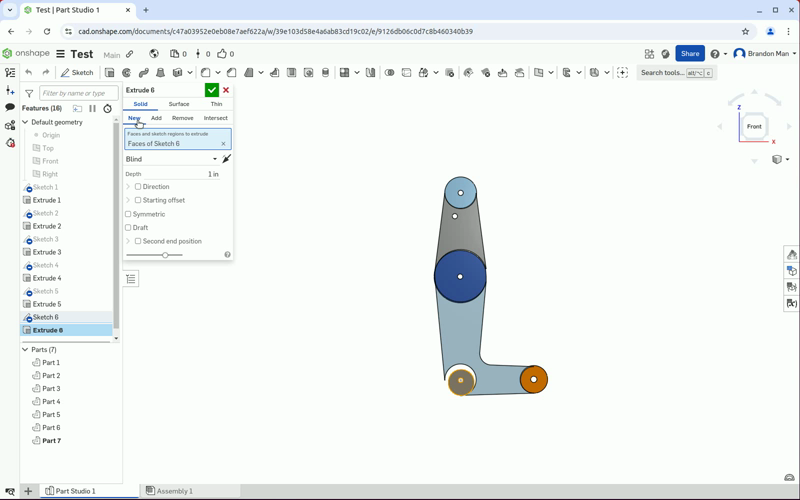
click(137, 120)
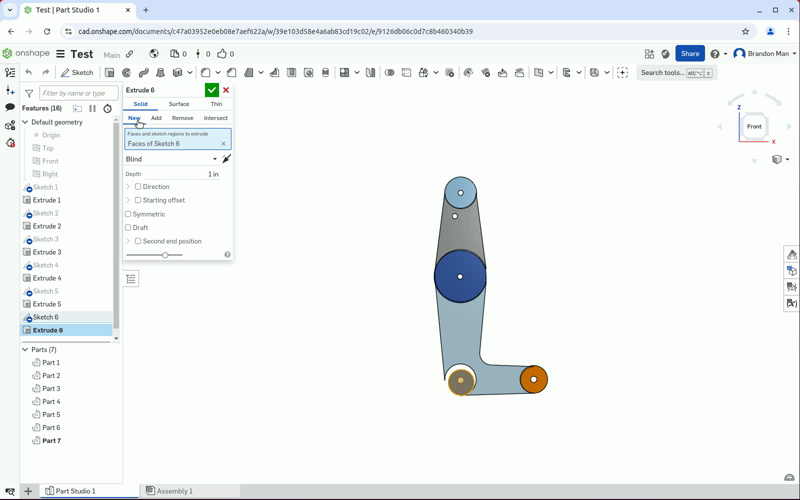
key(tab, 4)
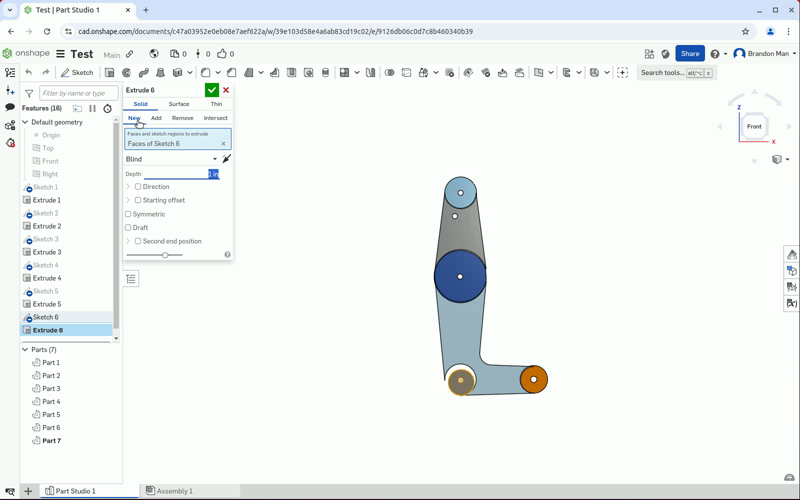
text(0.963)
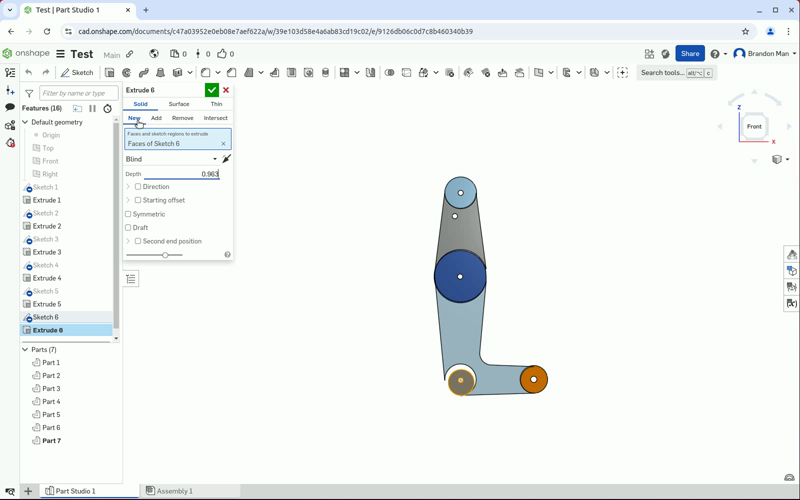
key(enter)
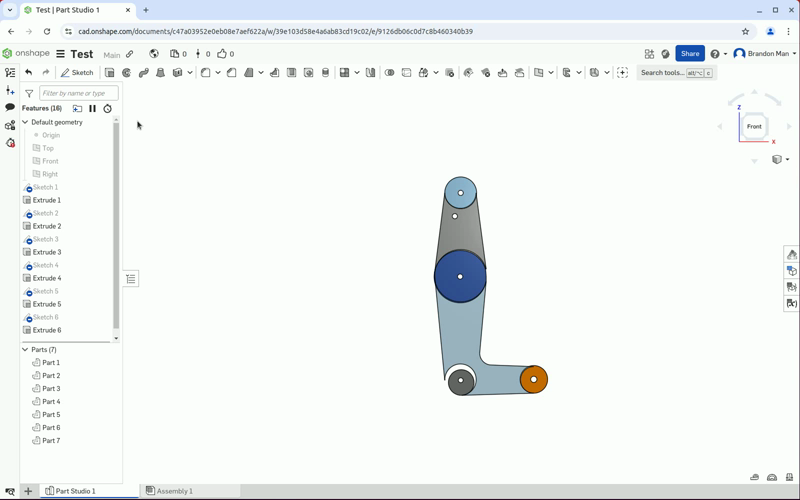
key(shift+h)
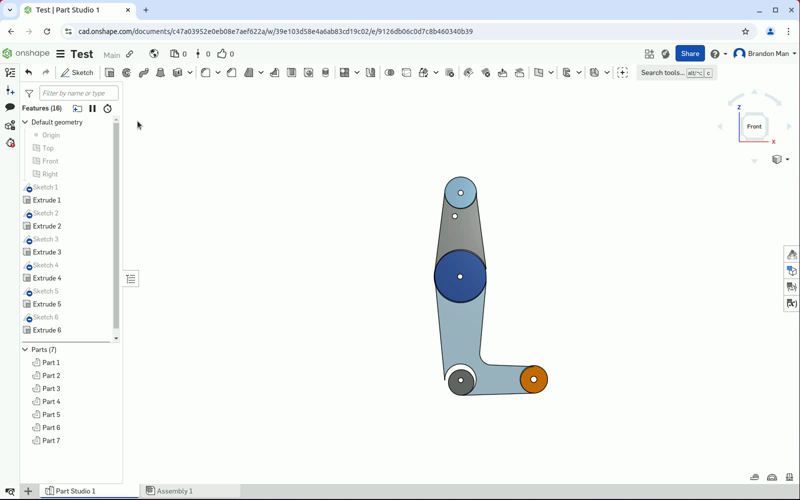
key(shift+h)
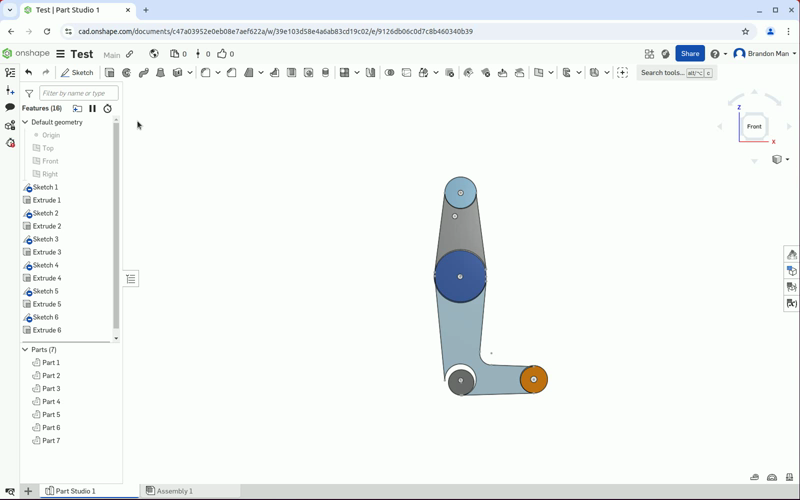
key(shift+7)
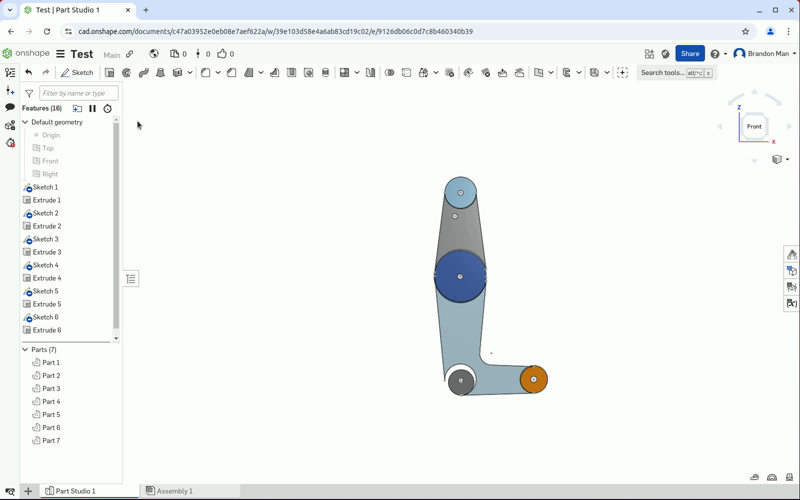
key(left, 2)
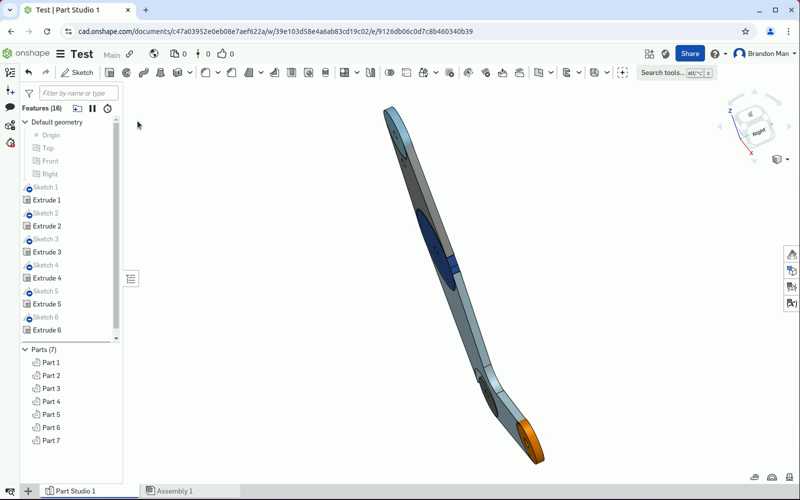
key(down, 2)
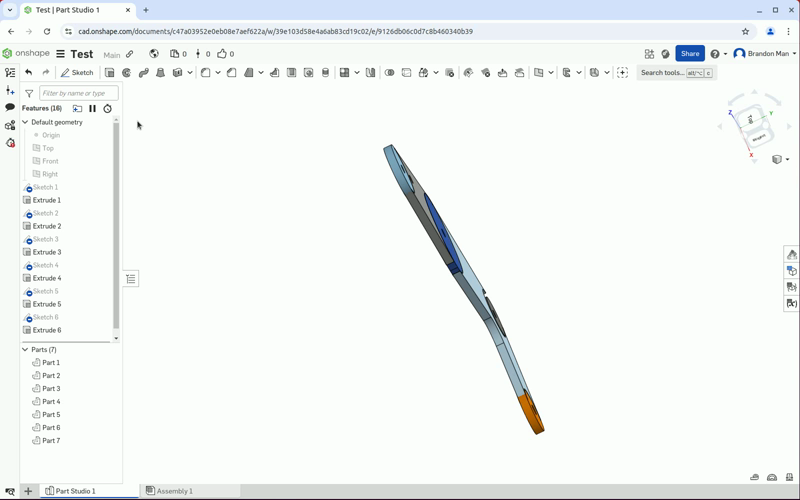
key(up, 2)
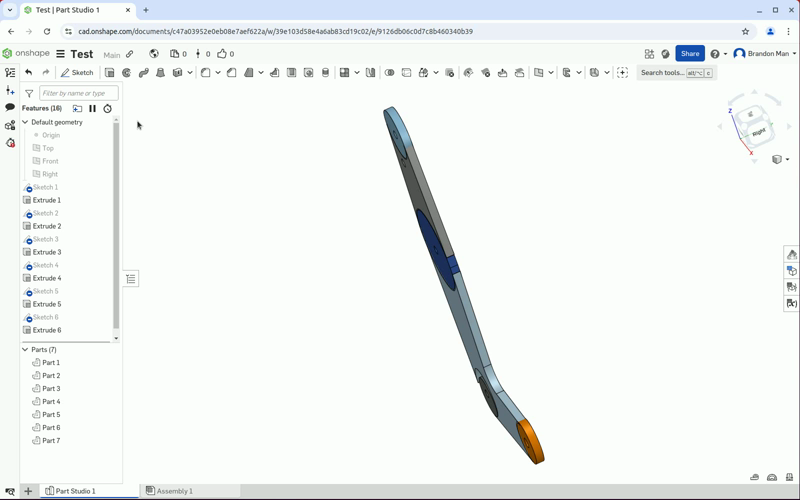
key(right, 2)
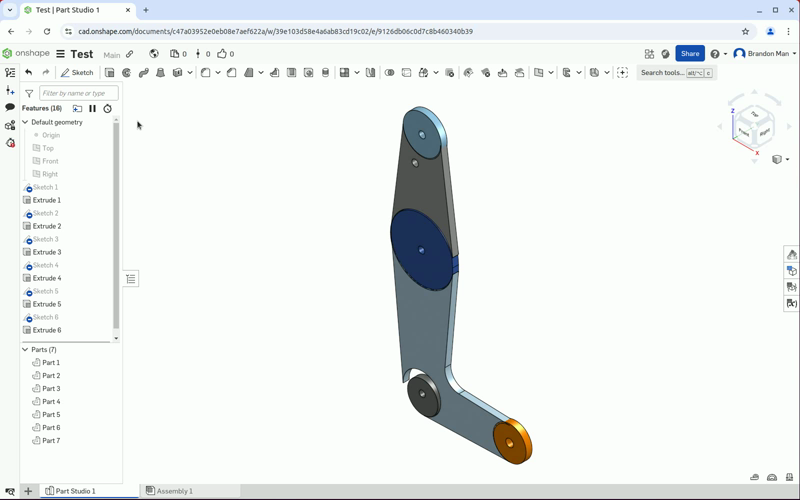
mouse_move(69, 189)
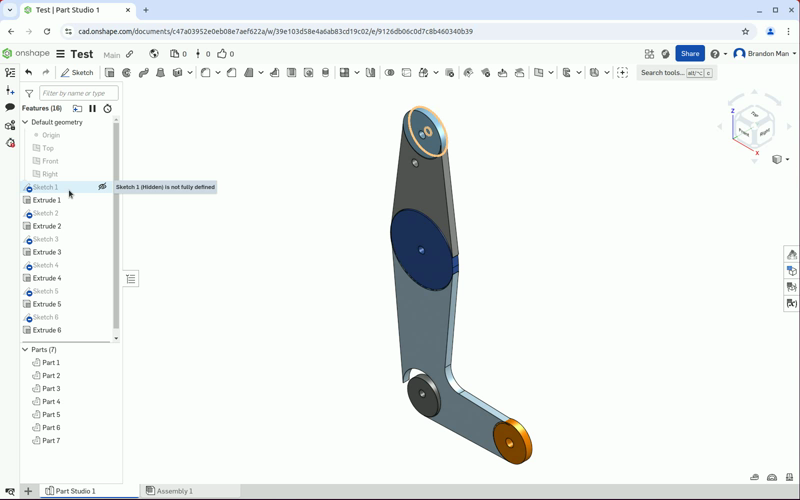
click(69, 189)